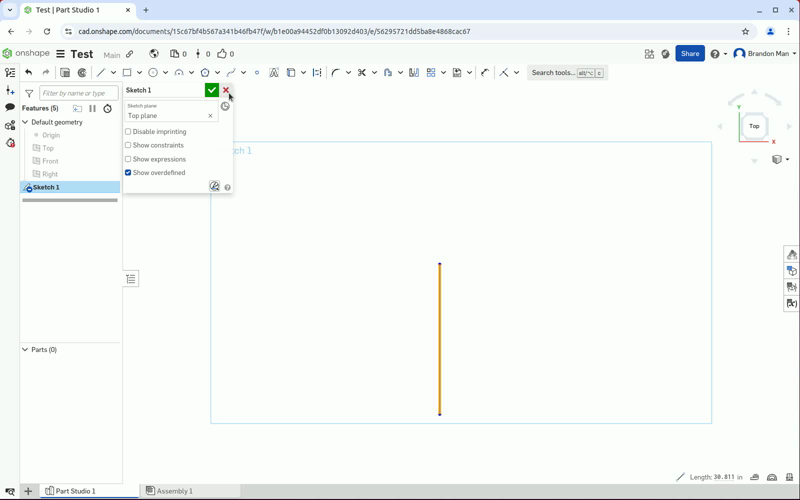
key(shift+h)
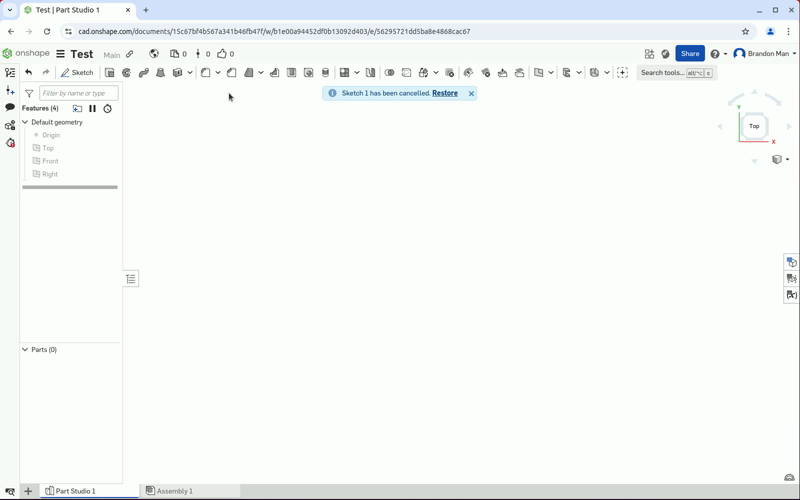
mouse_move(73, 352)
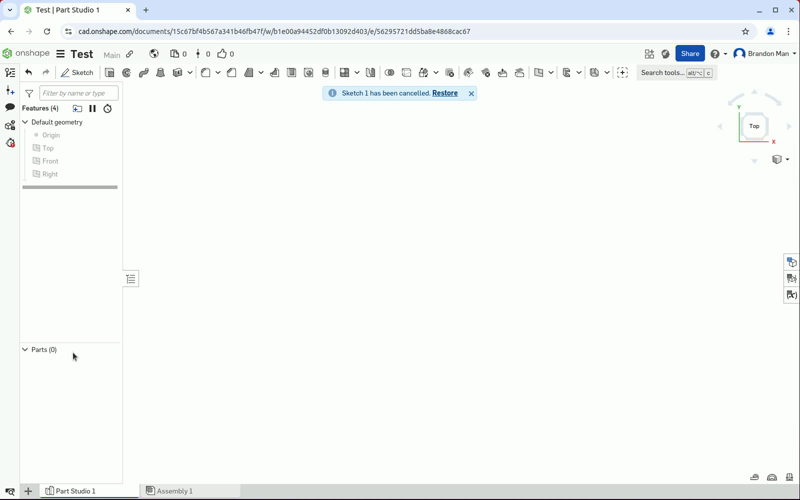
key(y)
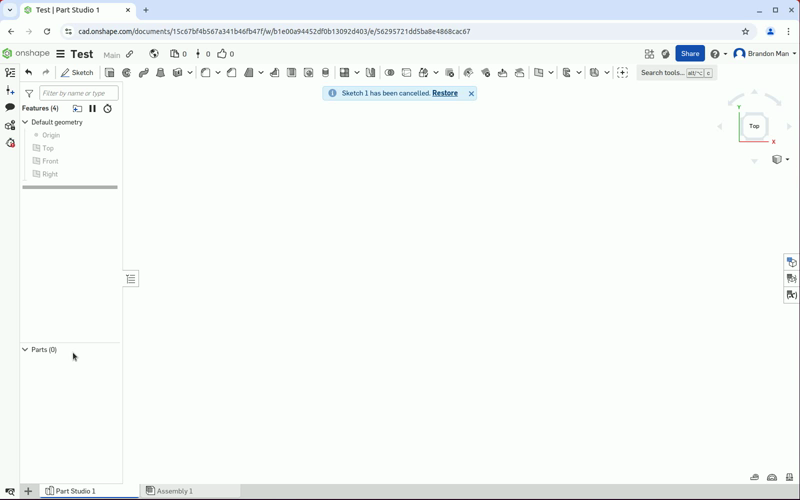
key(shift+p)
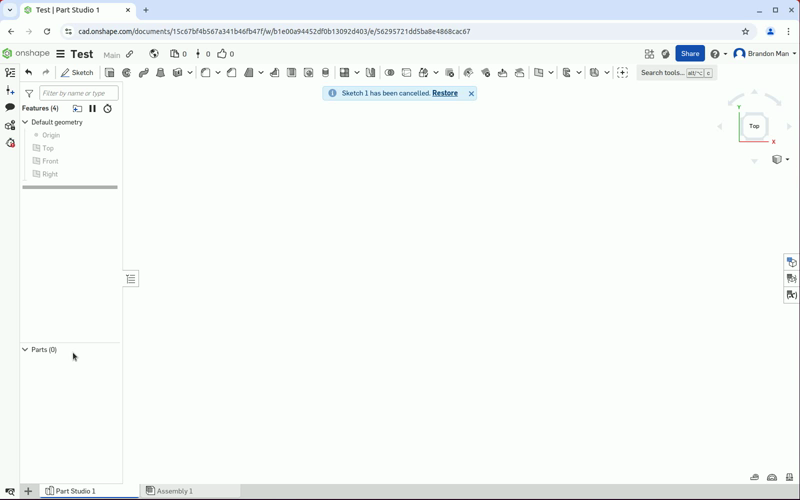
key(space)
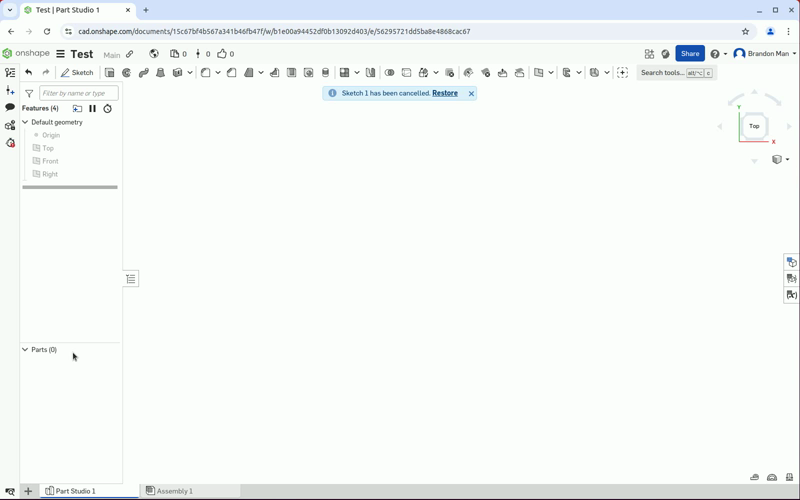
key_down(shift)
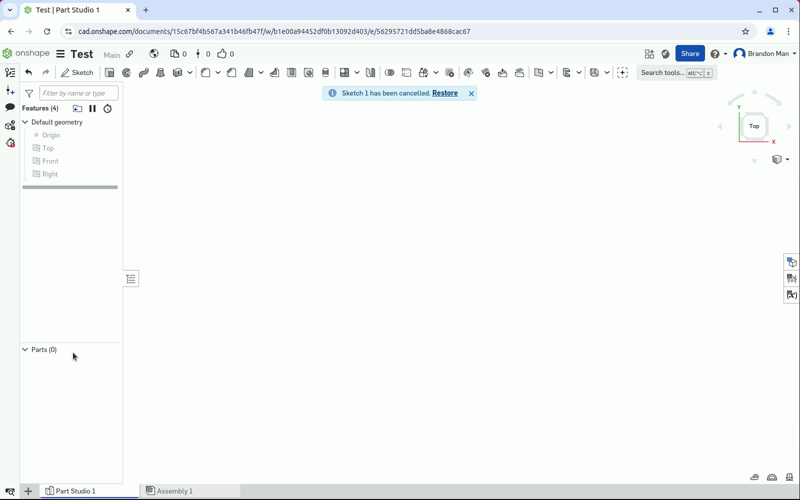
key(up)
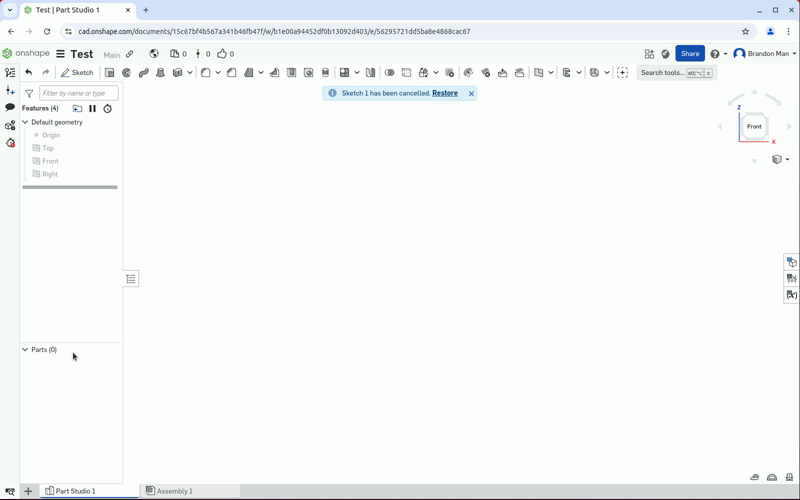
key_up(shift)
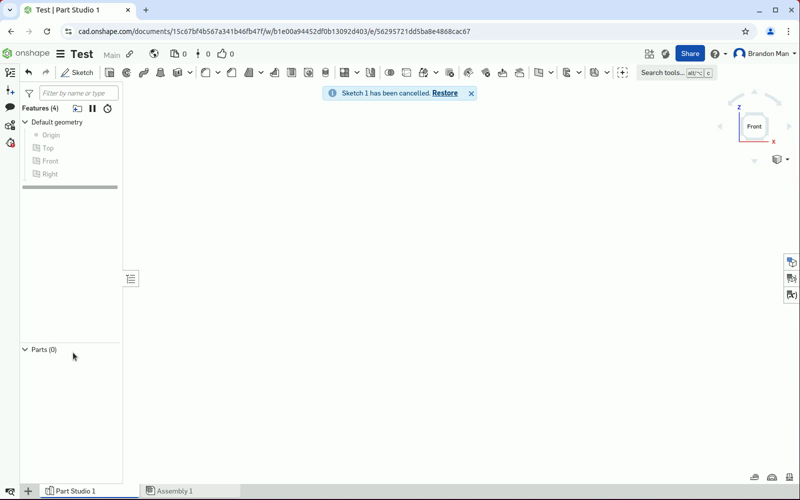
mouse_move(73, 352)
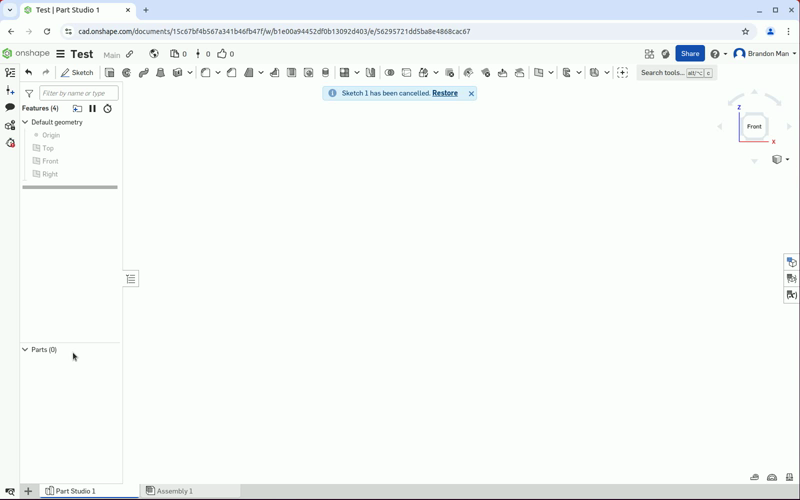
key(shift+y)
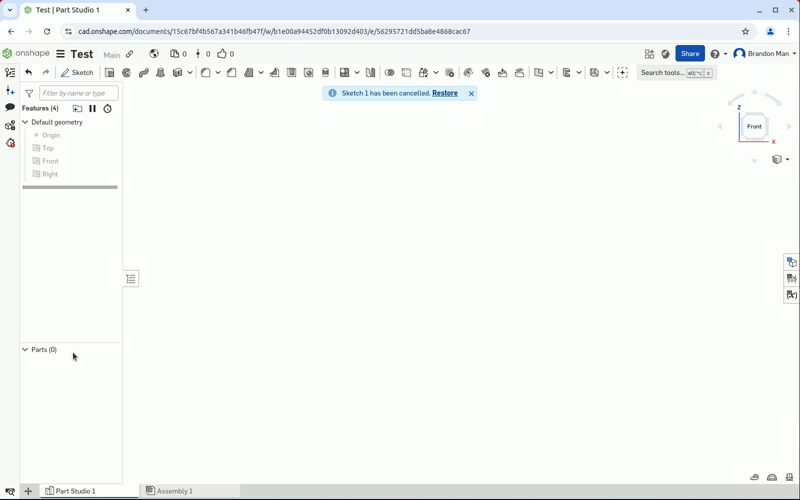
key(shift+s)
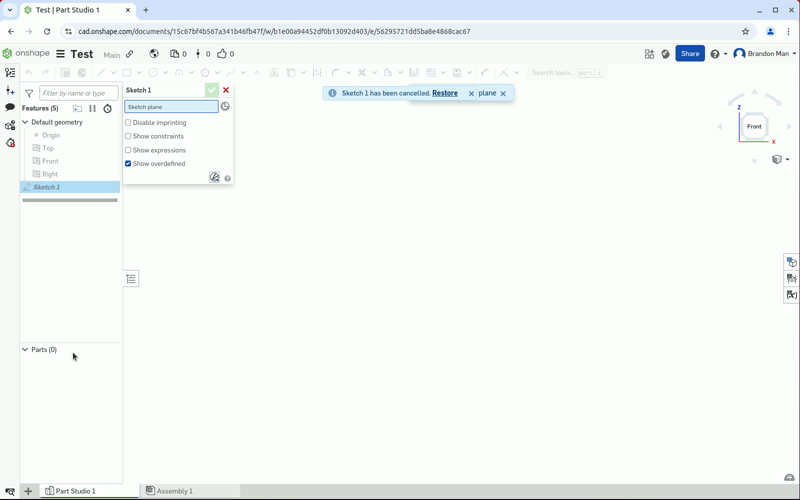
mouse_move(73, 163)
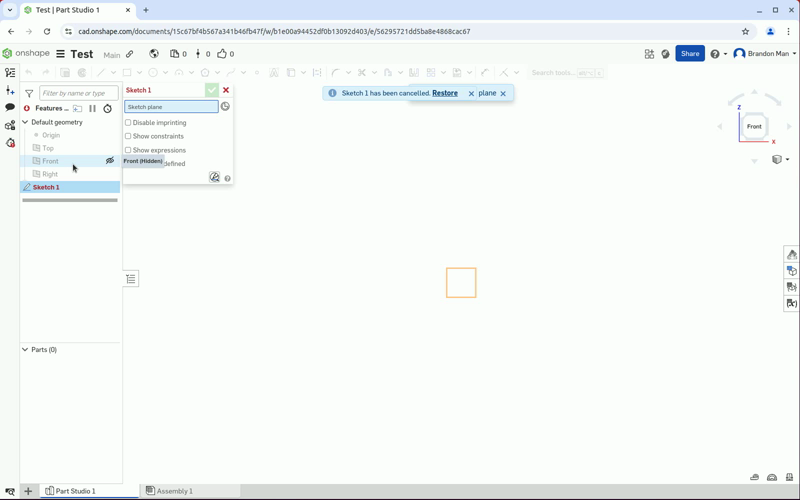
click(73, 163)
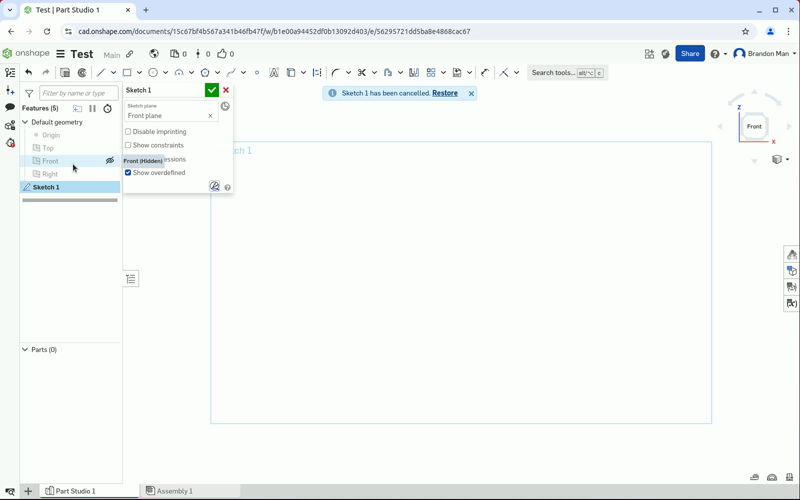
mouse_move(73, 352)
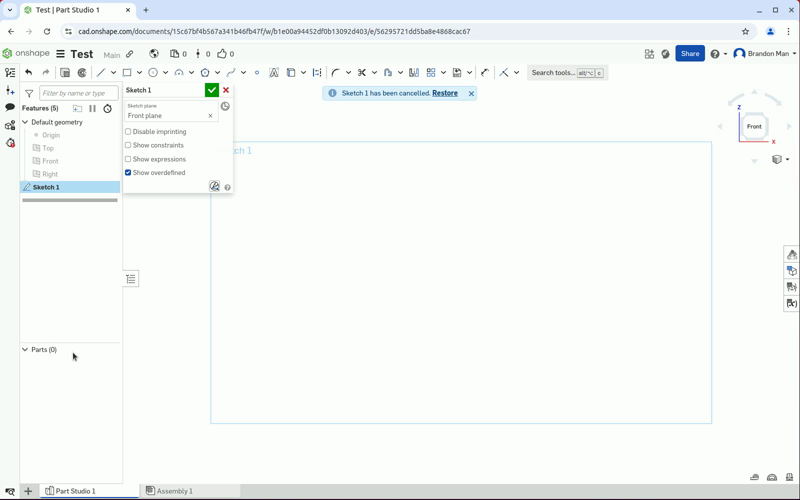
key(y)
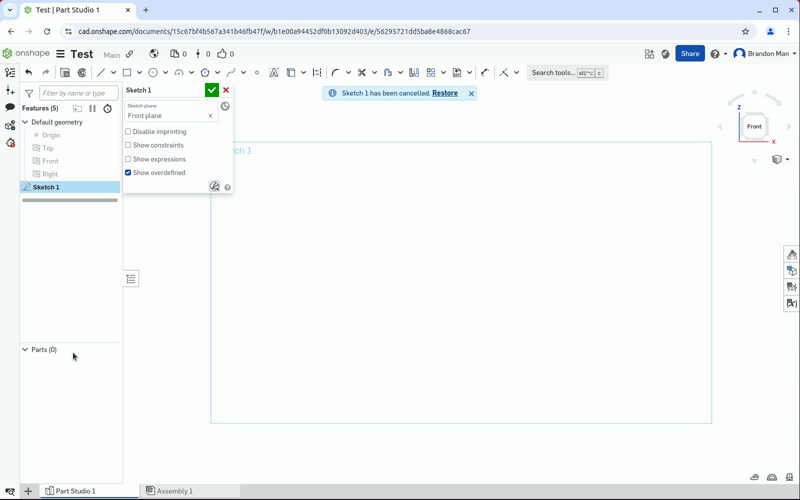
key(l)
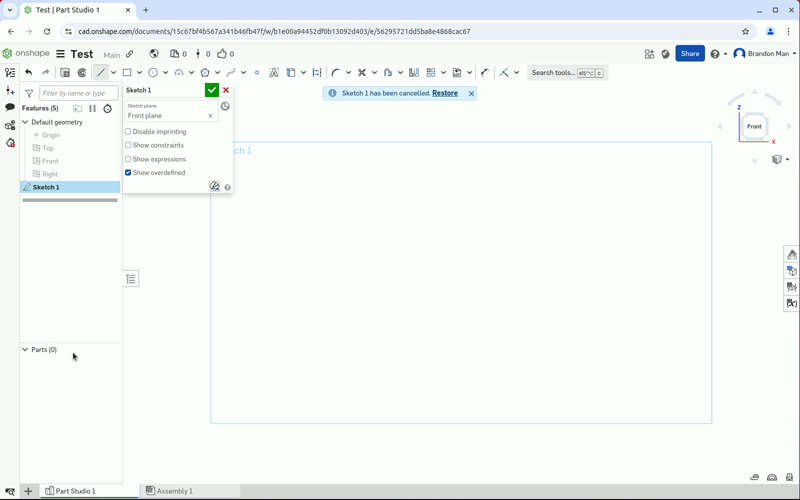
key_down(shift)
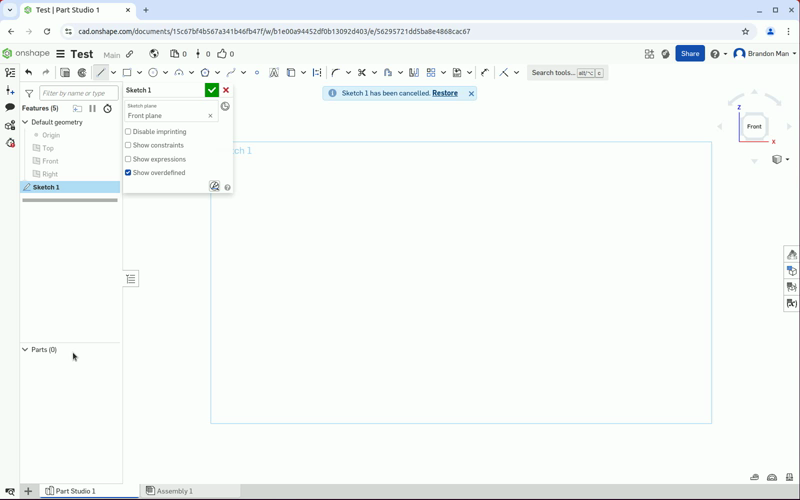
mouse_move(420, 324)
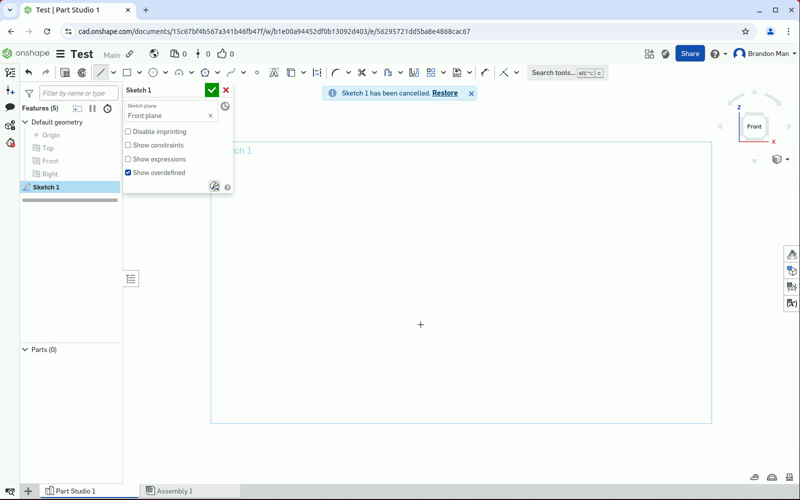
click(420, 324)
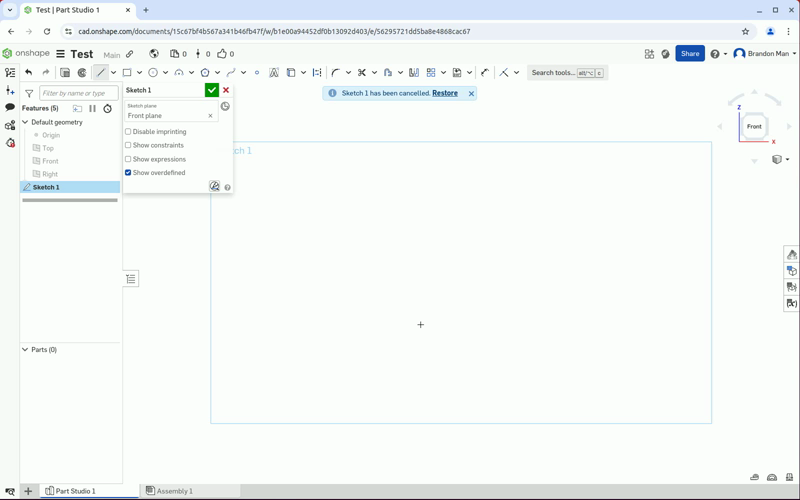
key_up(shift)
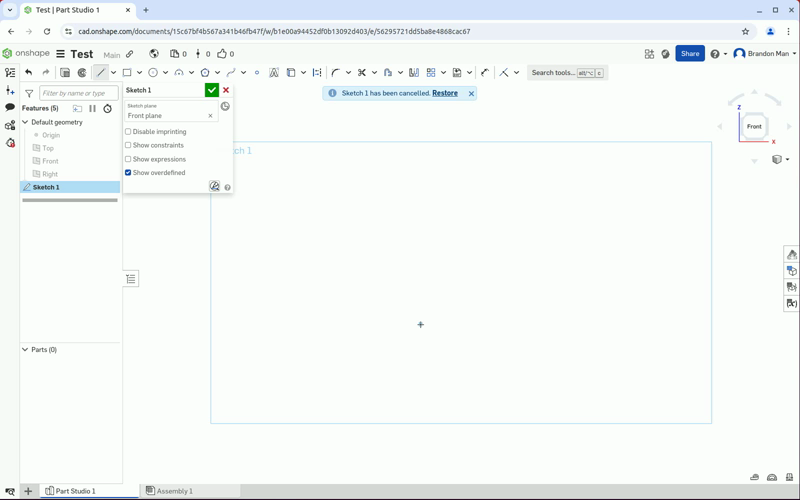
key_down(shift)
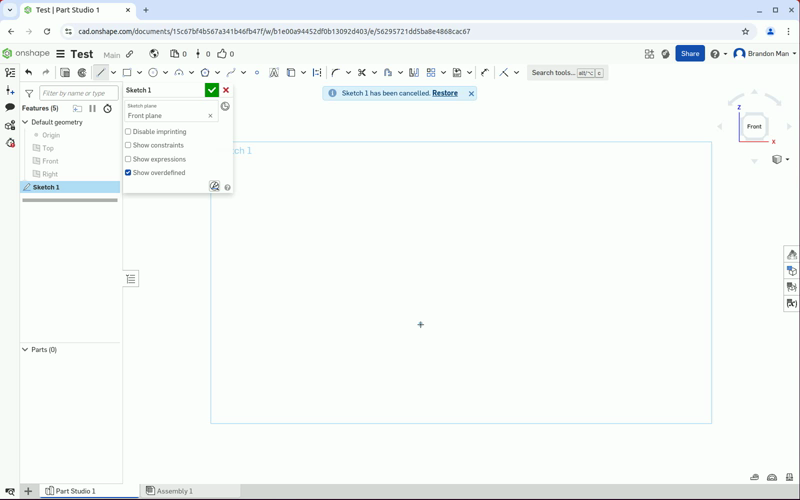
mouse_move(450, 324)
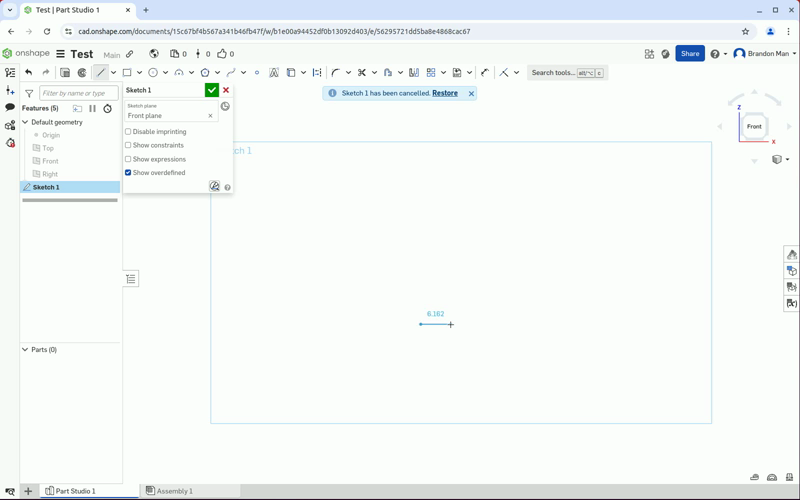
mouse_move(461, 324)
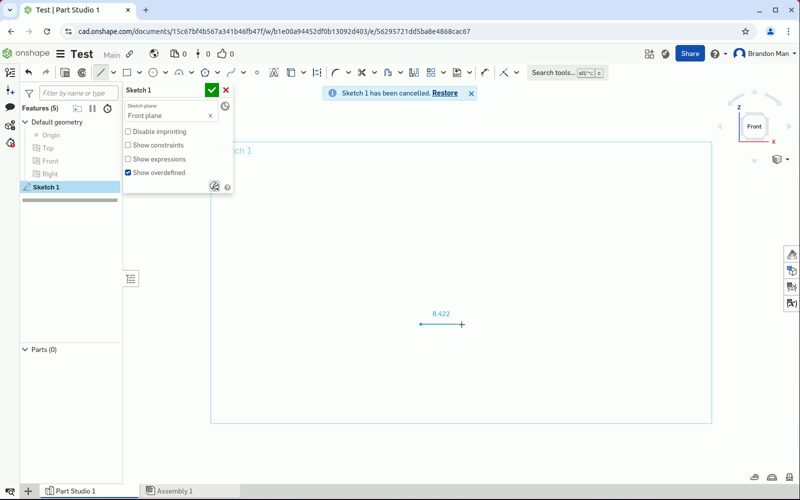
click(461, 324)
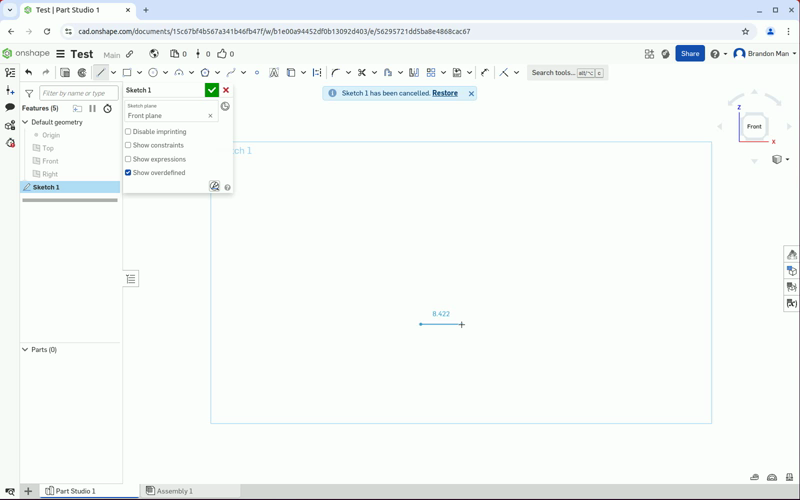
key_up(shift)
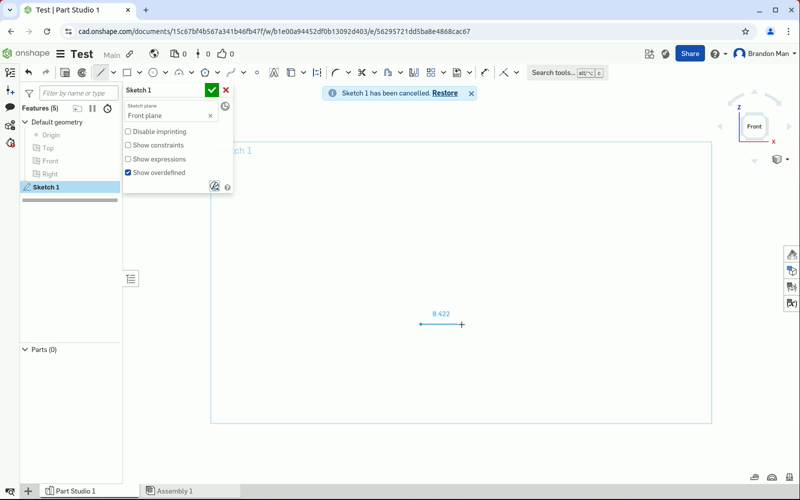
key_down(shift)
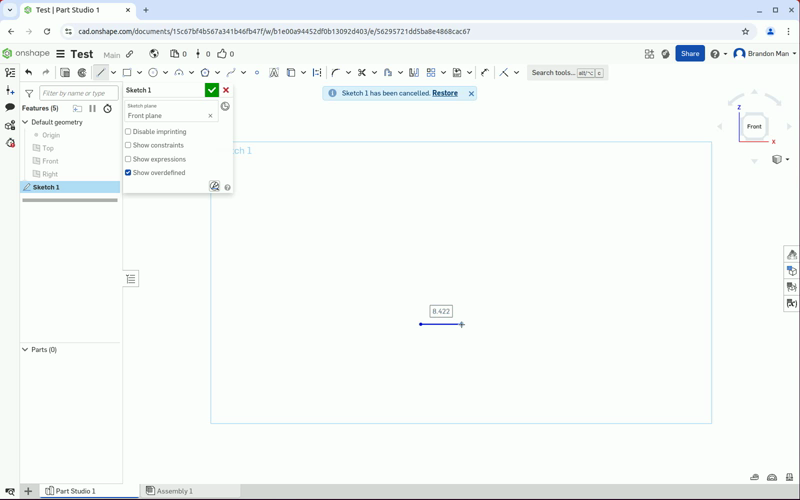
mouse_move(491, 324)
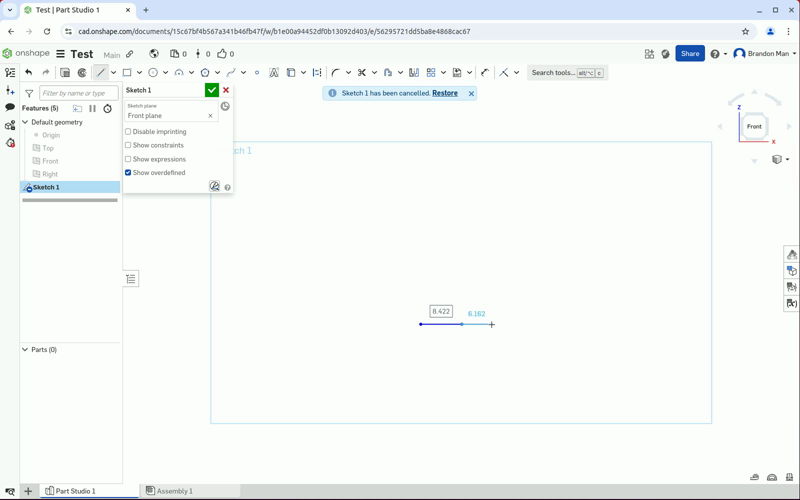
mouse_move(461, 282)
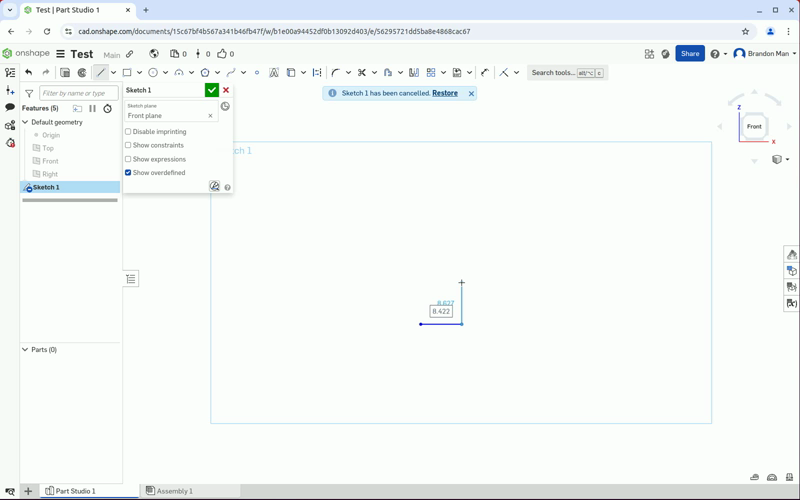
click(461, 282)
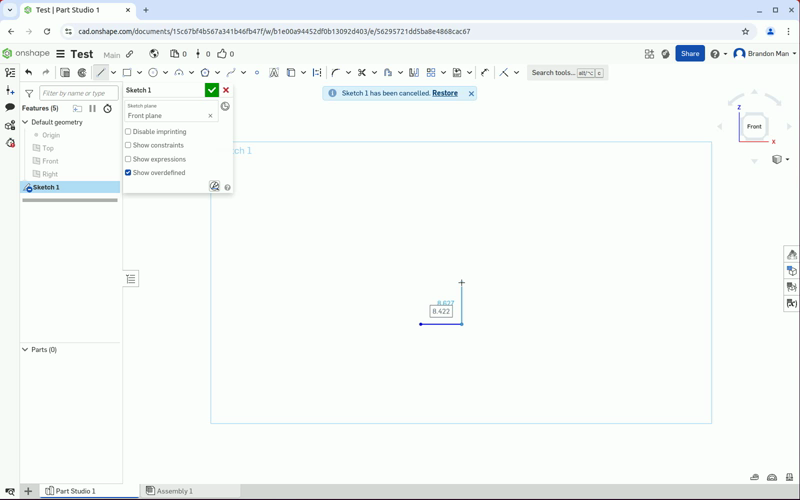
key_up(shift)
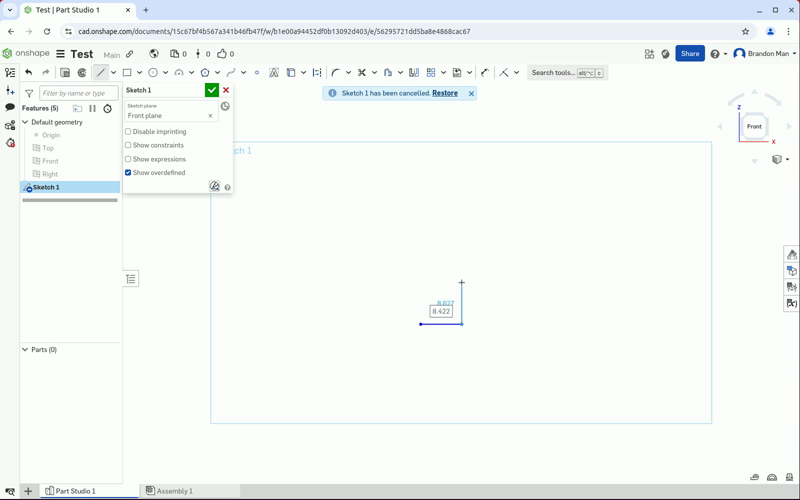
key_down(shift)
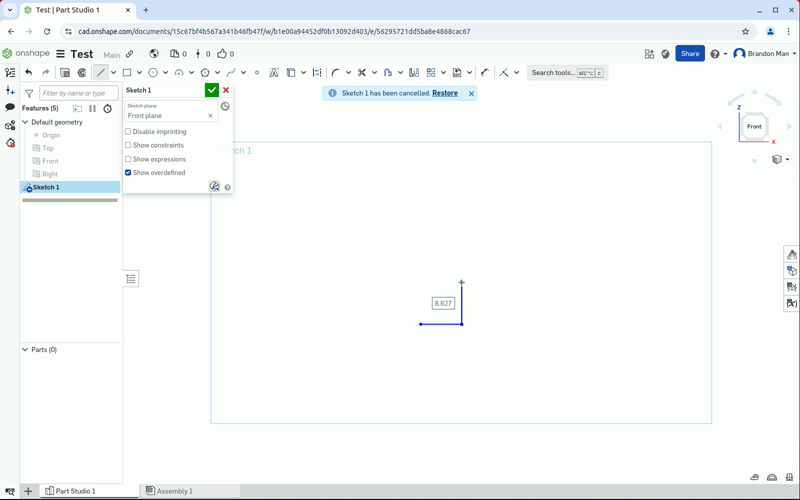
mouse_move(491, 282)
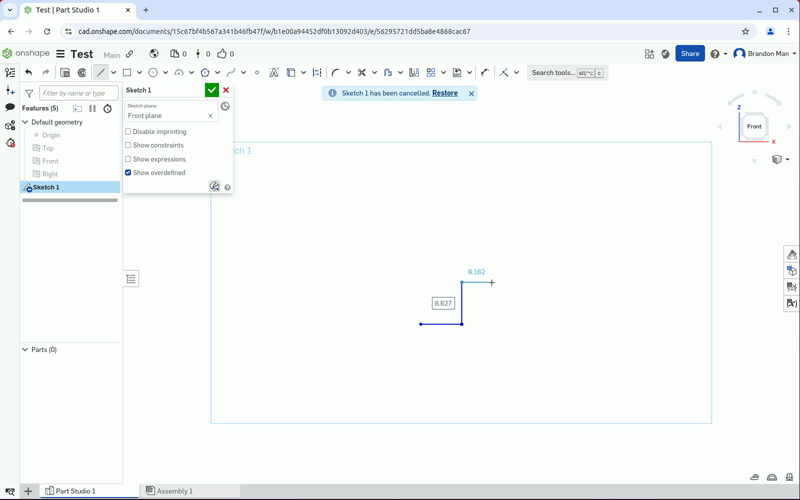
mouse_move(420, 282)
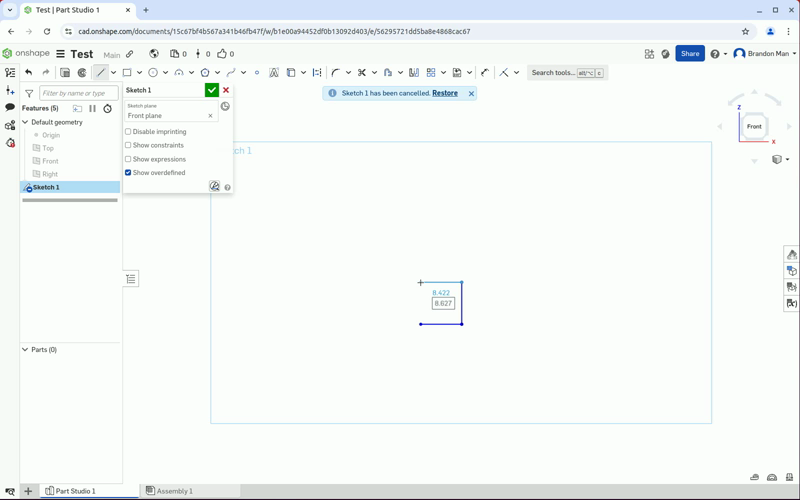
click(420, 282)
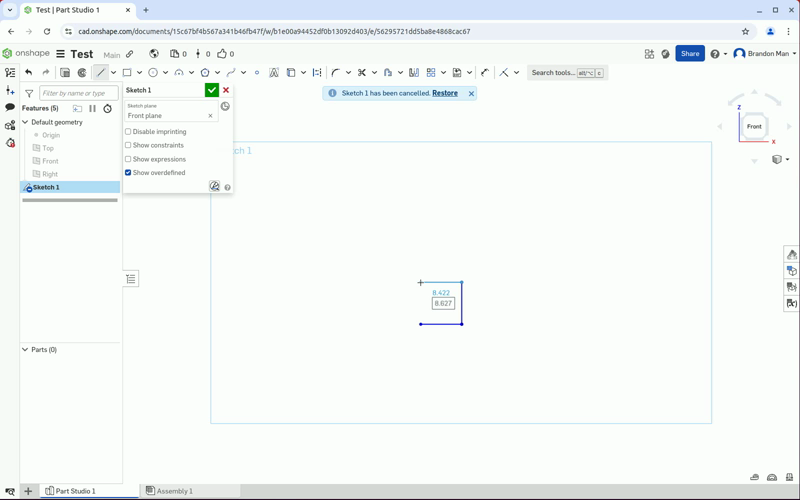
key_up(shift)
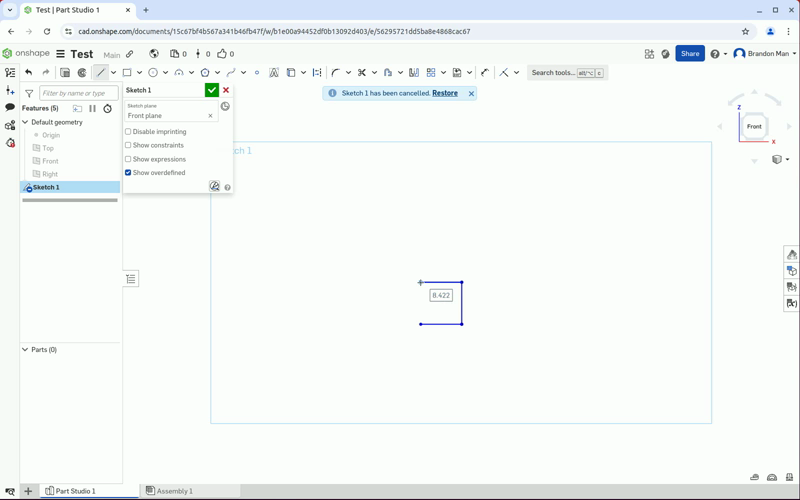
mouse_move(450, 282)
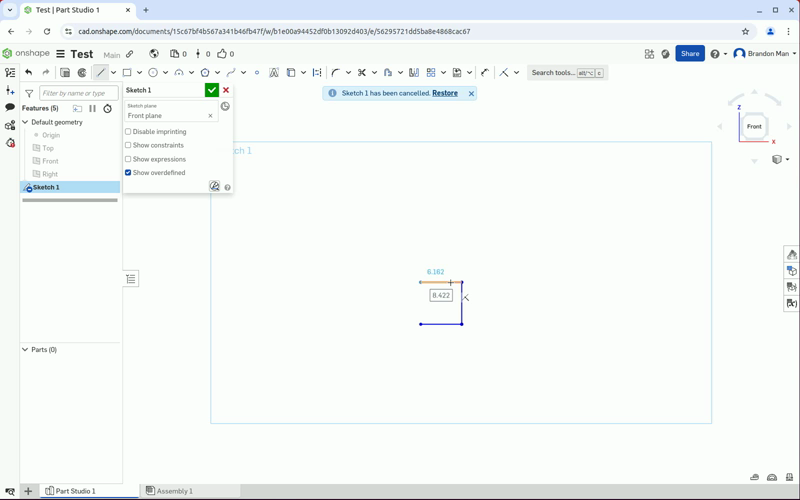
key_down(shift)
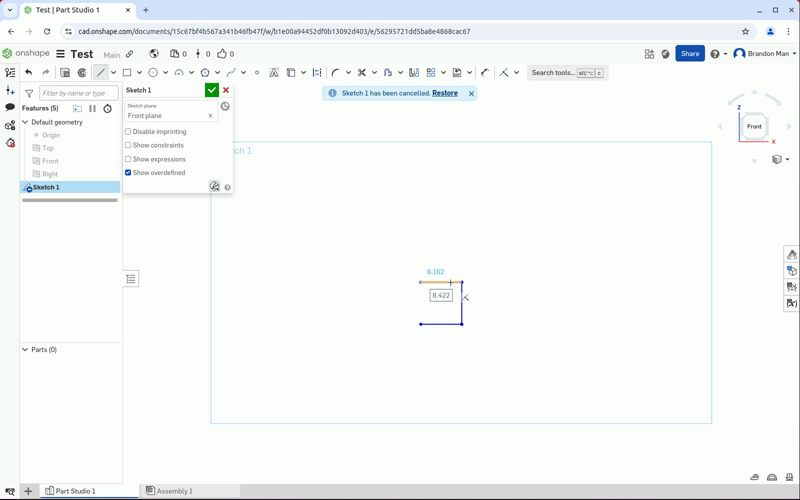
mouse_move(420, 324)
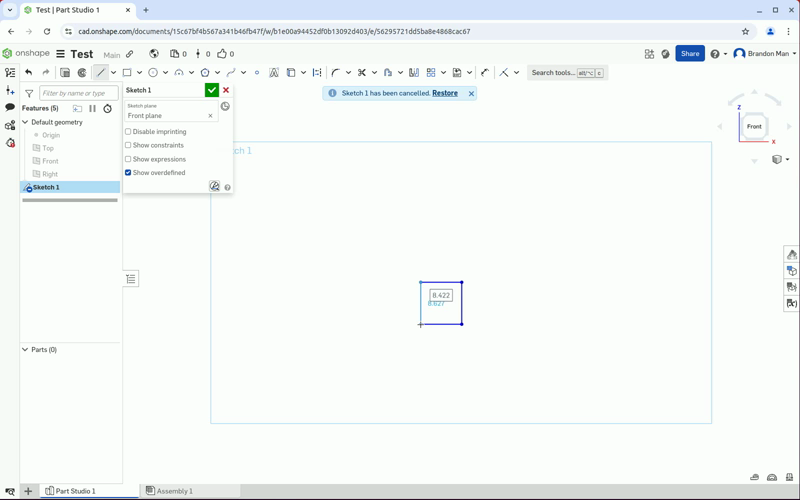
key_up(shift)
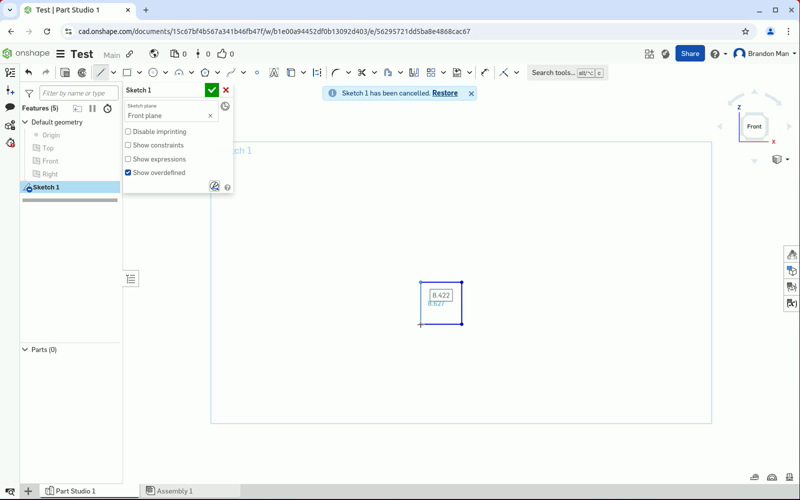
click(420, 324)
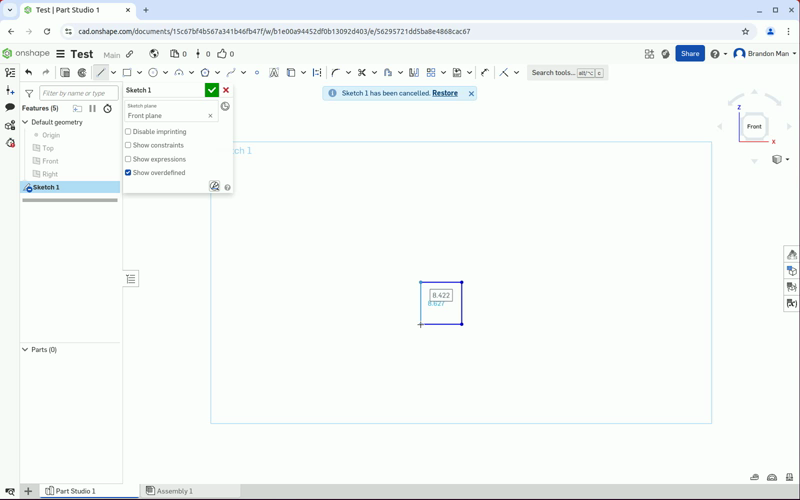
key(esc)
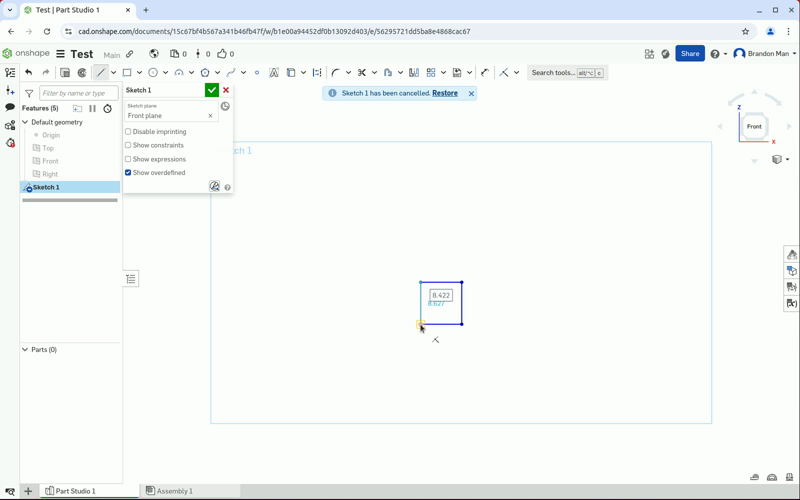
mouse_move(426, 314)
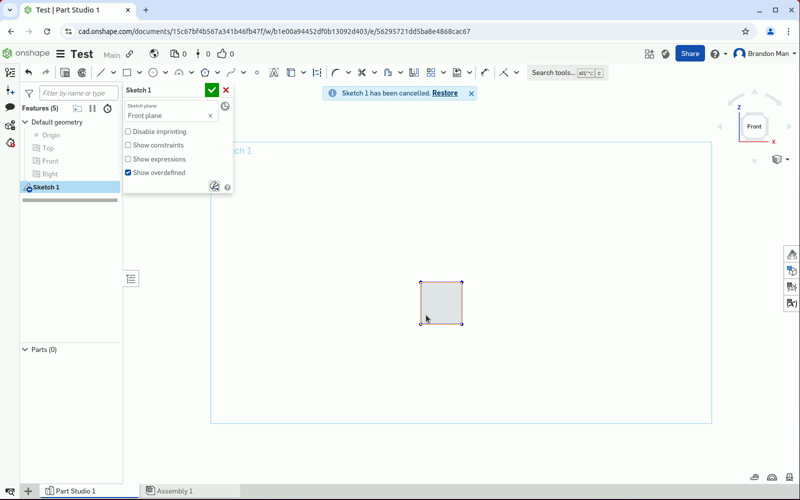
scroll(6)
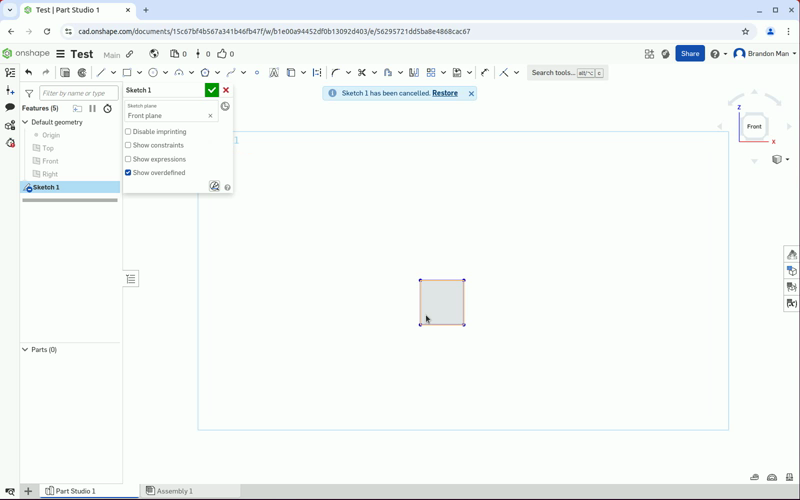
scroll(6)
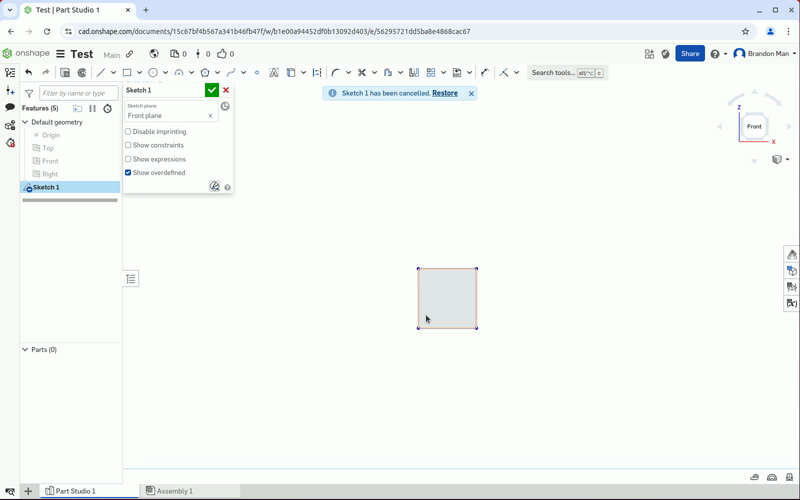
scroll(6)
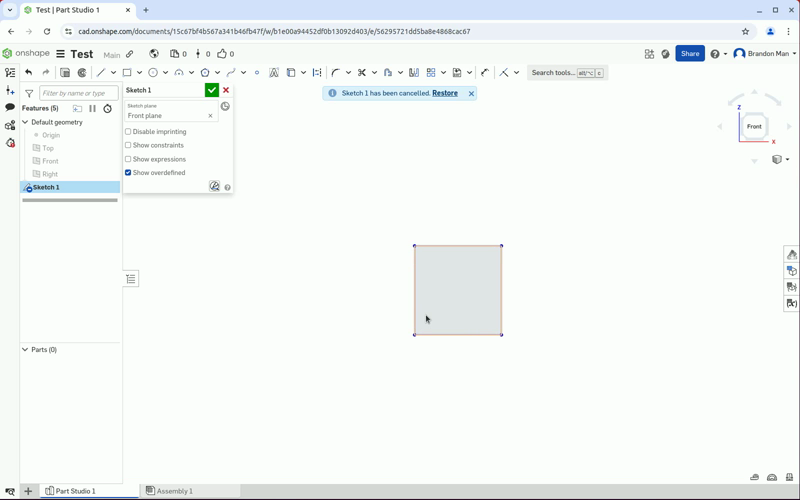
scroll(6)
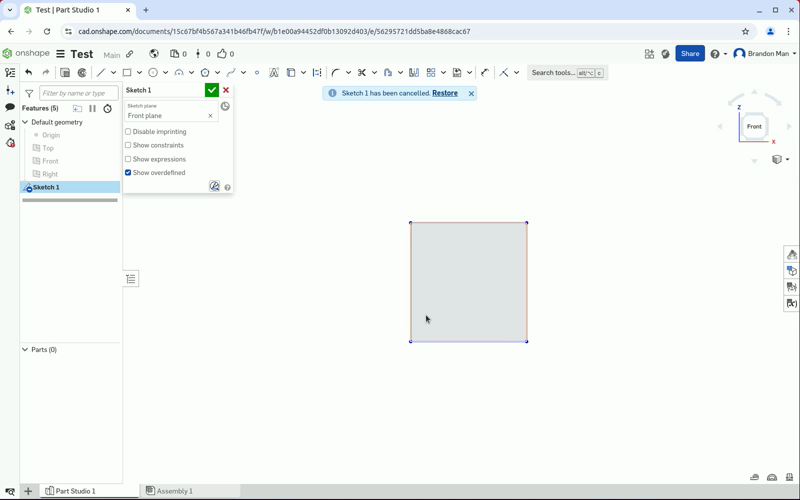
scroll(6)
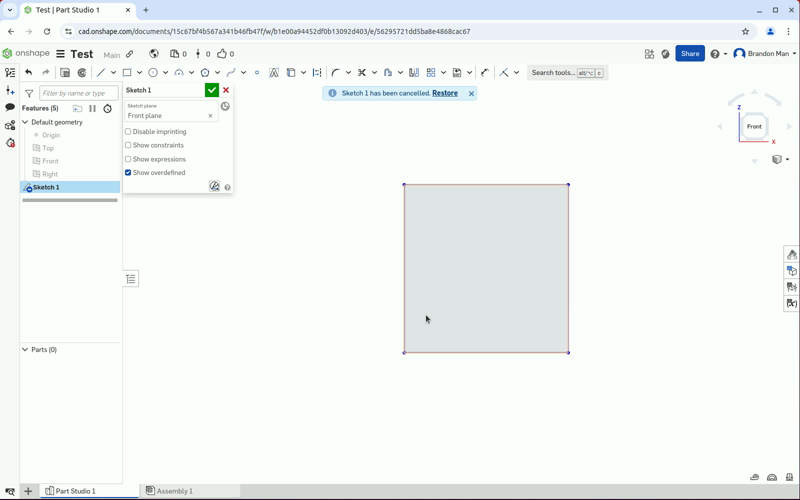
scroll(6)
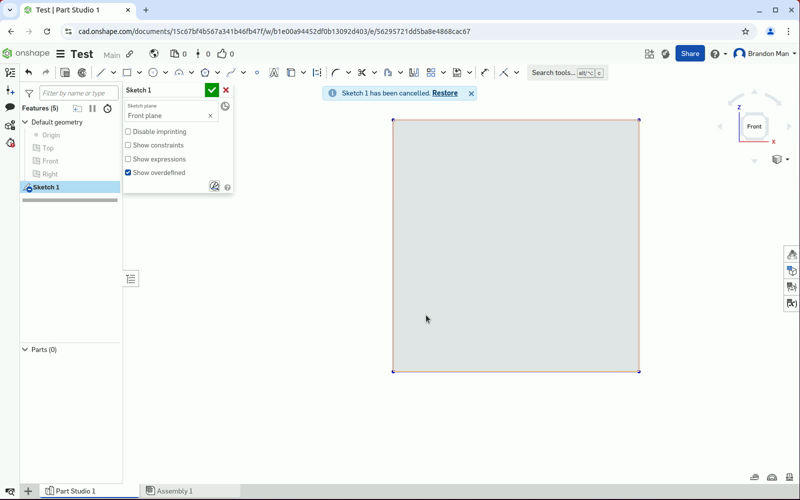
scroll(6)
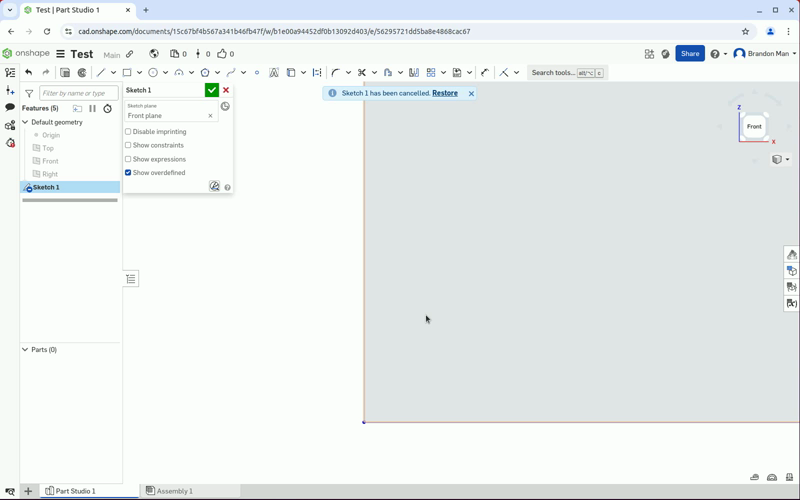
click(426, 314)
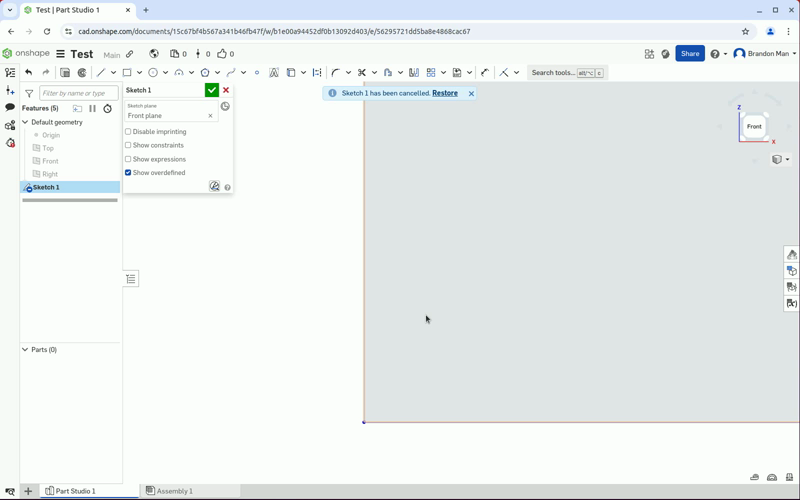
scroll(-6)
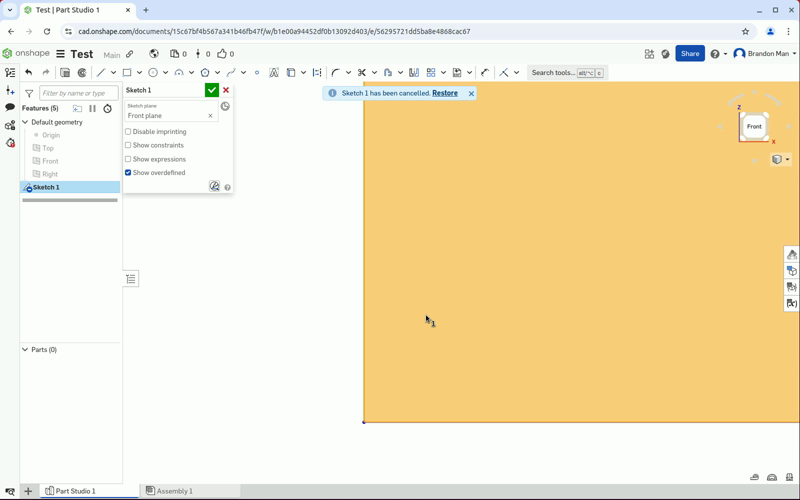
scroll(-6)
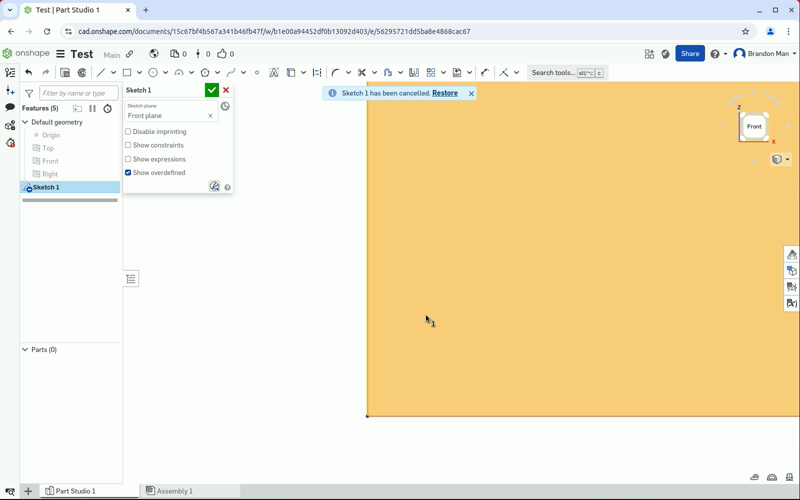
scroll(-6)
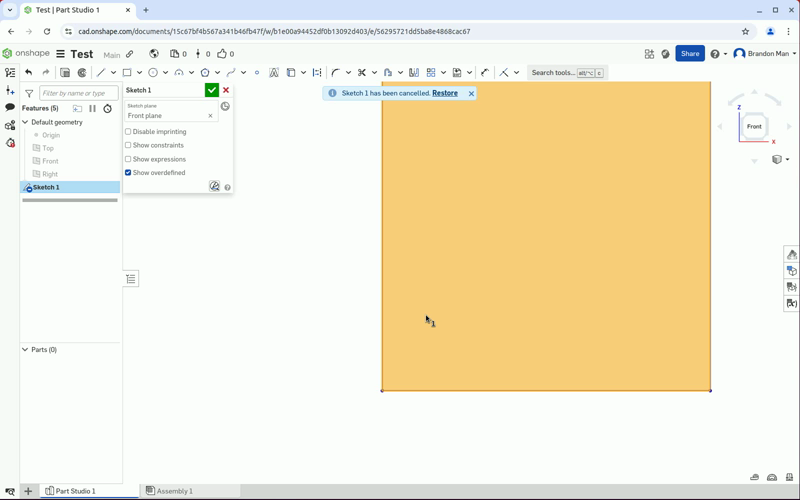
scroll(-6)
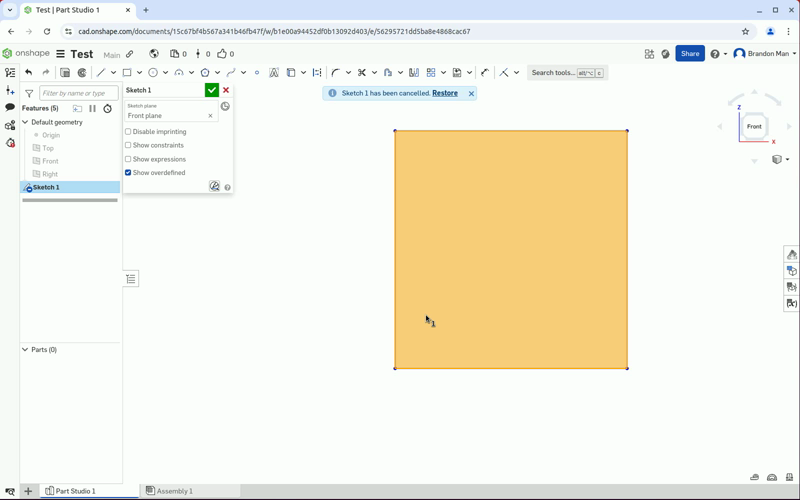
scroll(-6)
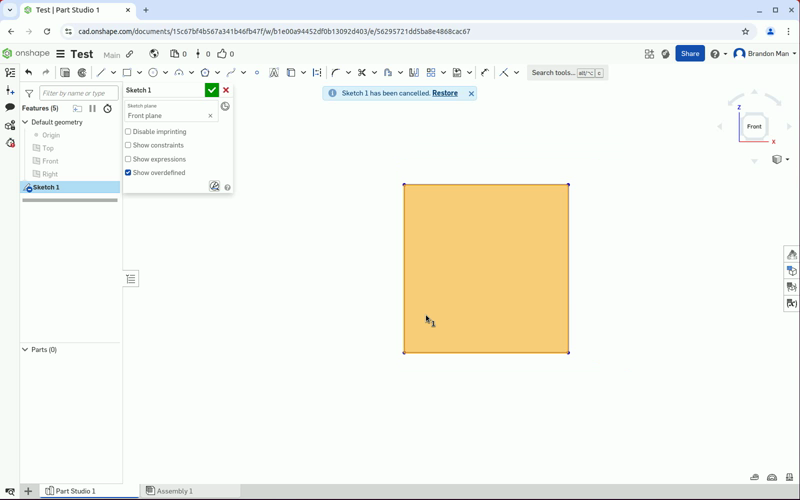
scroll(-6)
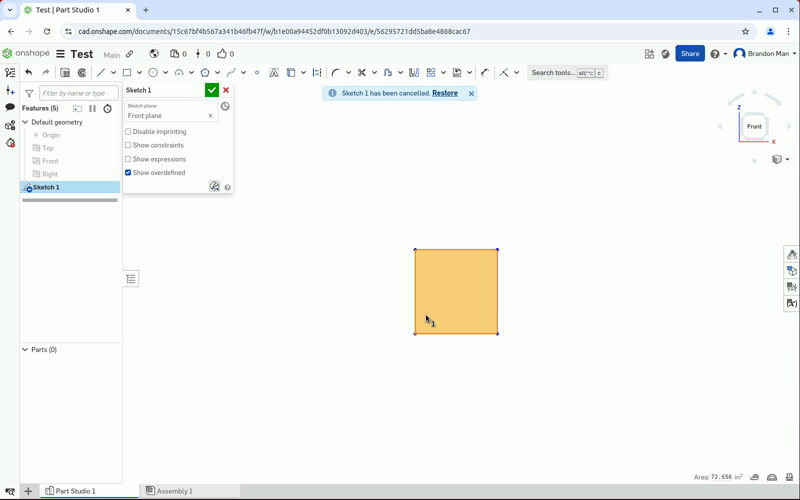
scroll(-6)
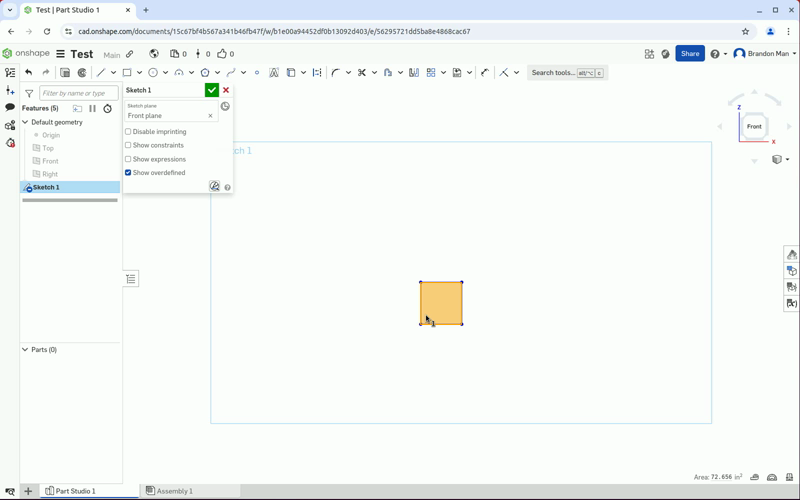
mouse_move(73, 352)
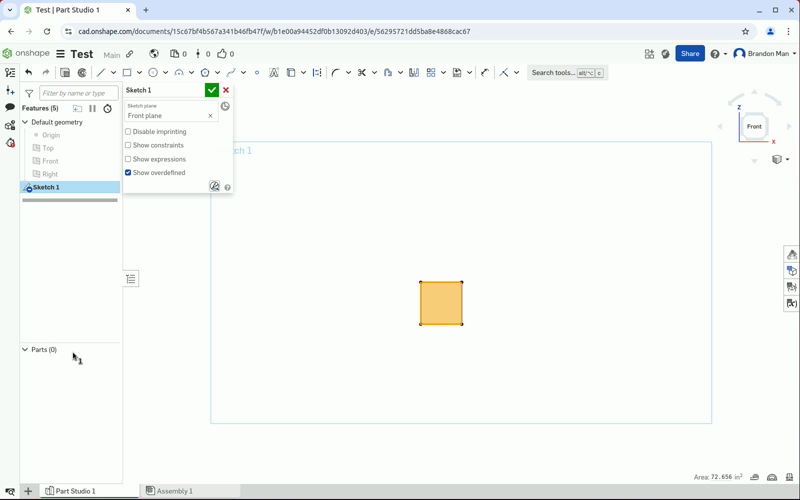
key(shift+y)
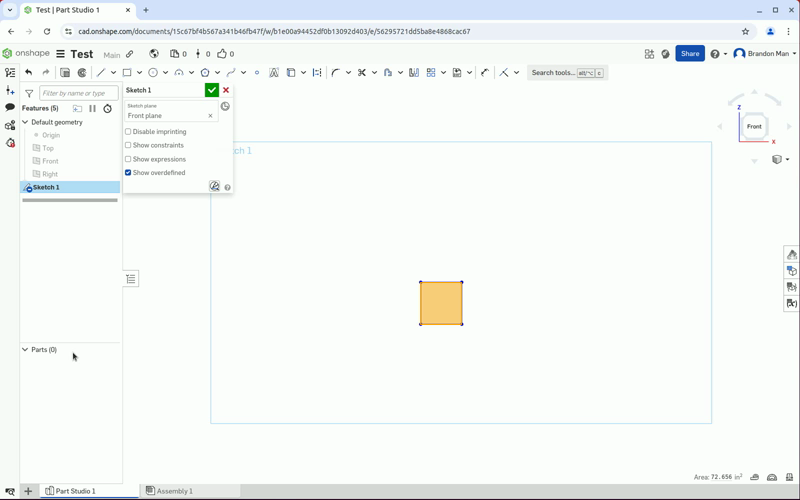
key(shift+e)
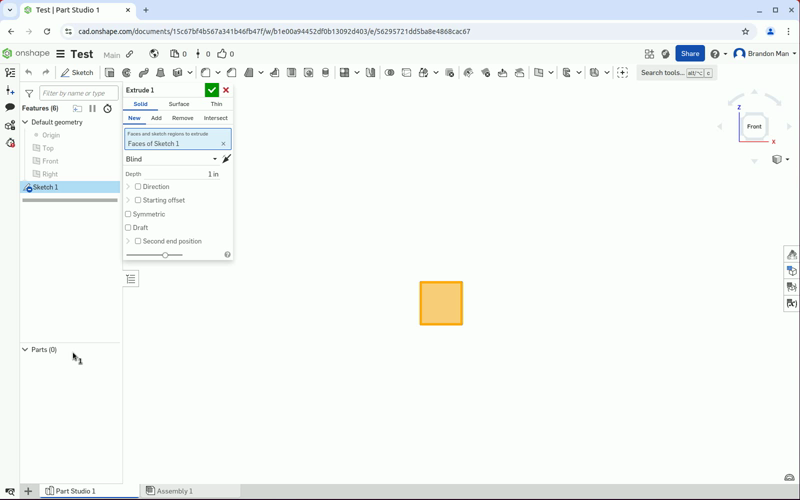
mouse_move(143, 106)
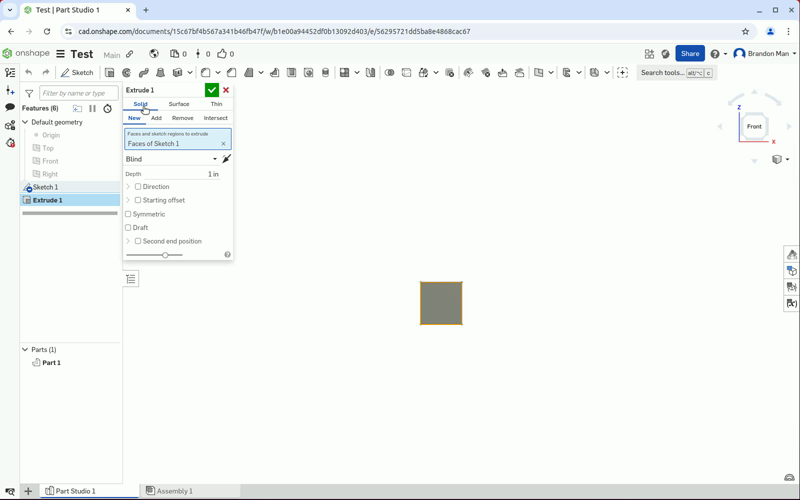
click(143, 106)
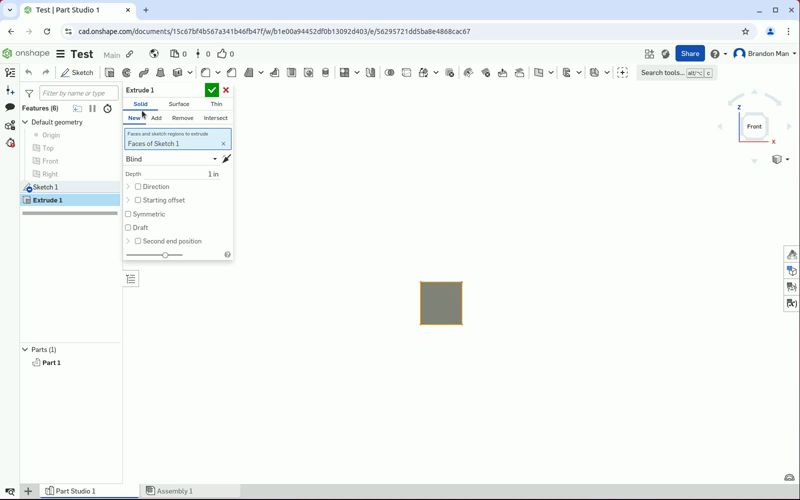
mouse_move(137, 120)
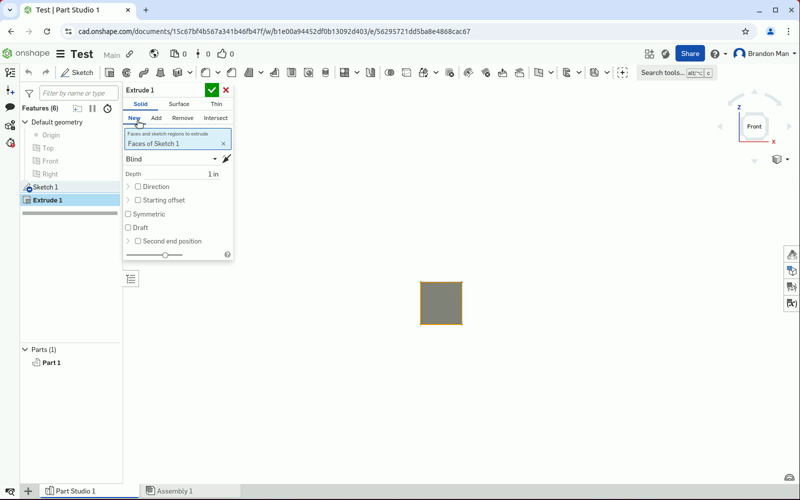
click(137, 120)
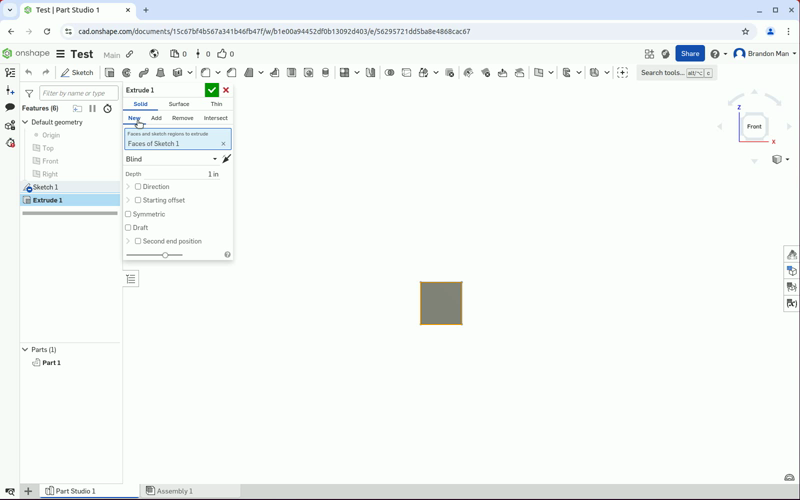
key(tab, 4)
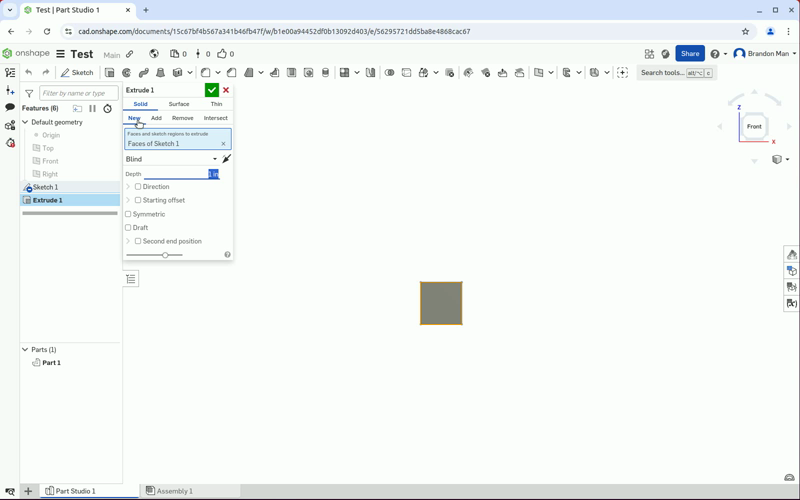
text(7.462)
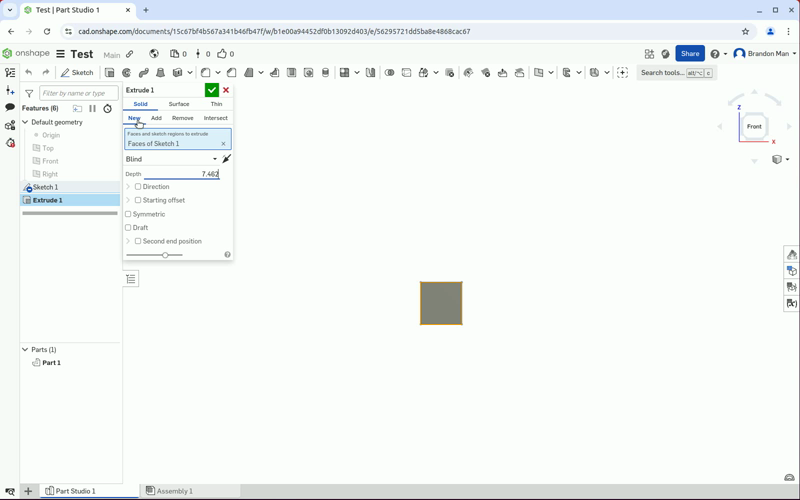
key(enter)
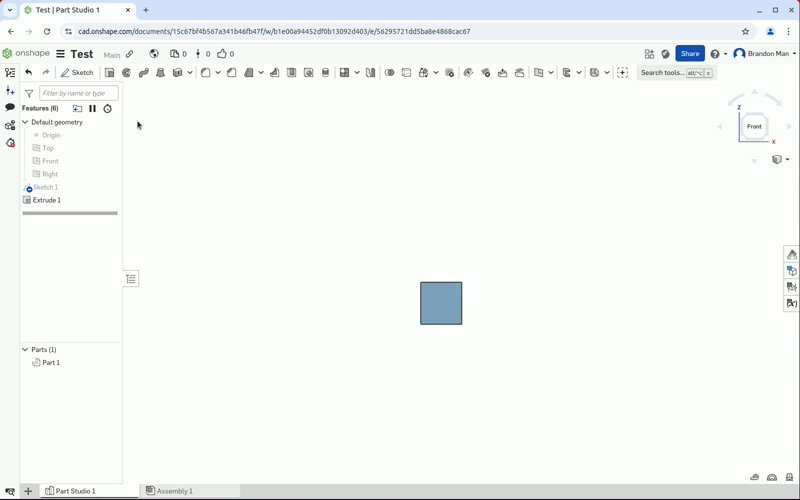
key(shift+h)
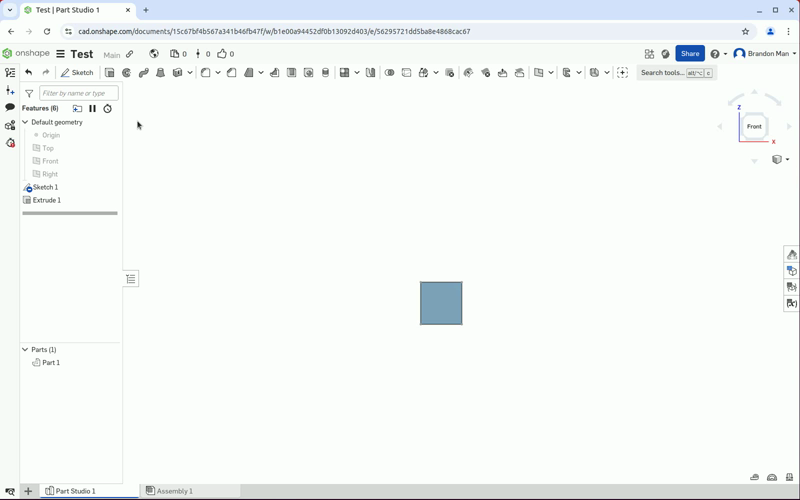
key(shift+h)
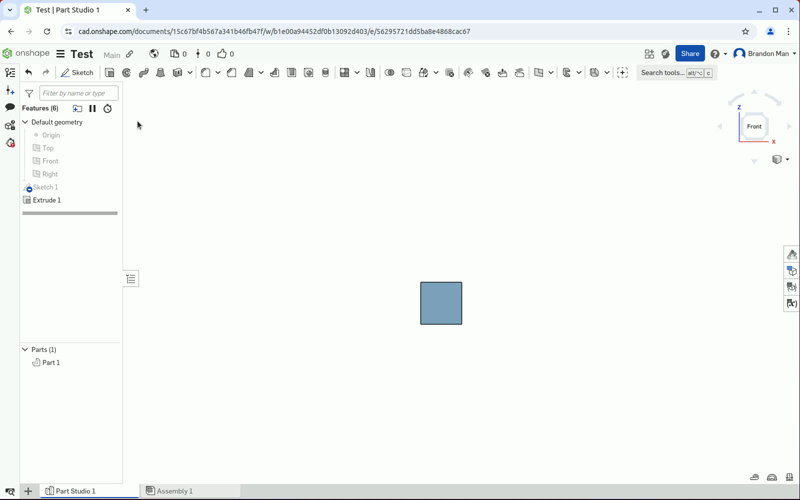
mouse_move(73, 189)
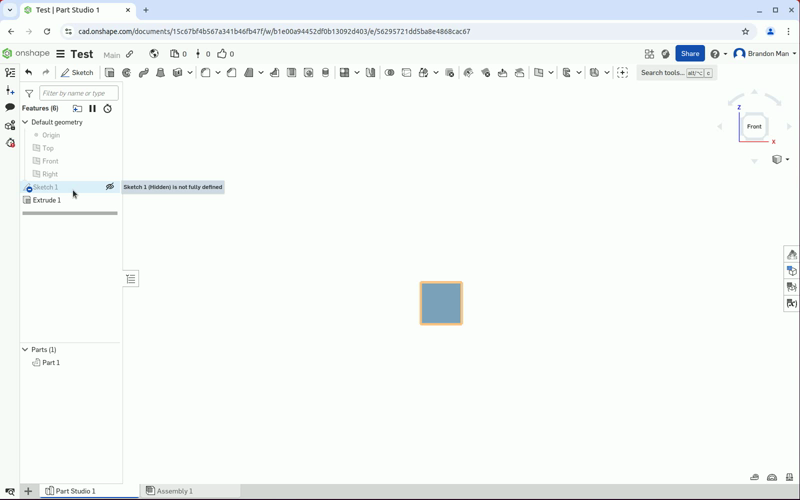
click(73, 189)
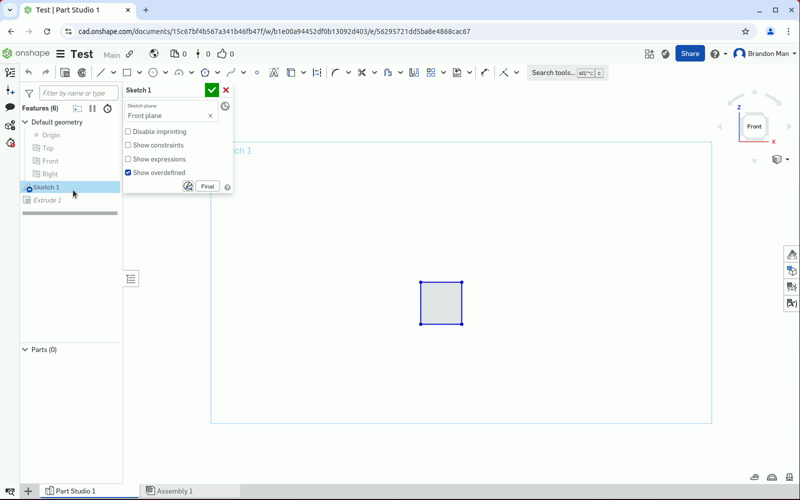
mouse_move(229, 92)
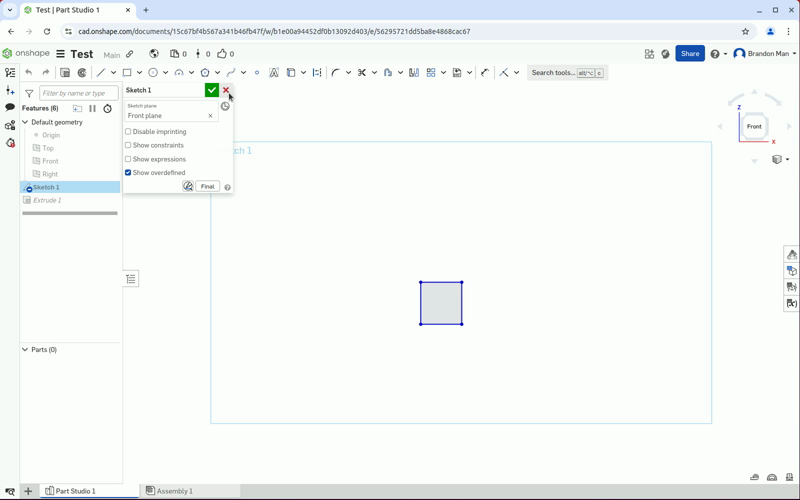
click(229, 92)
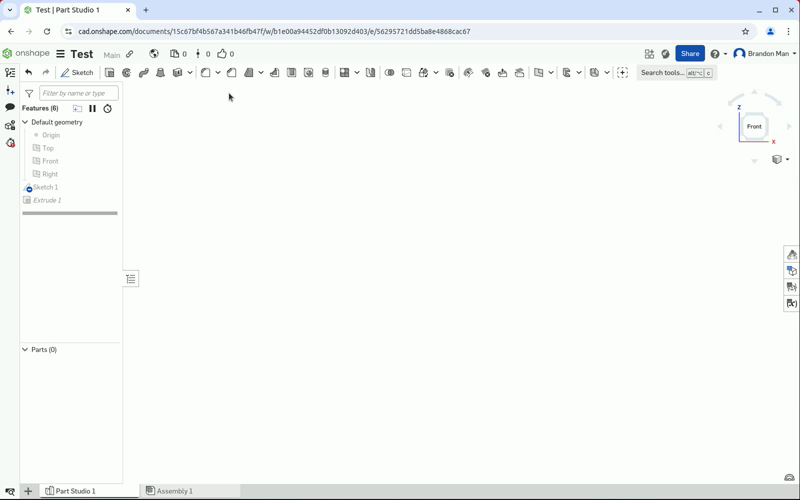
mouse_move(73, 352)
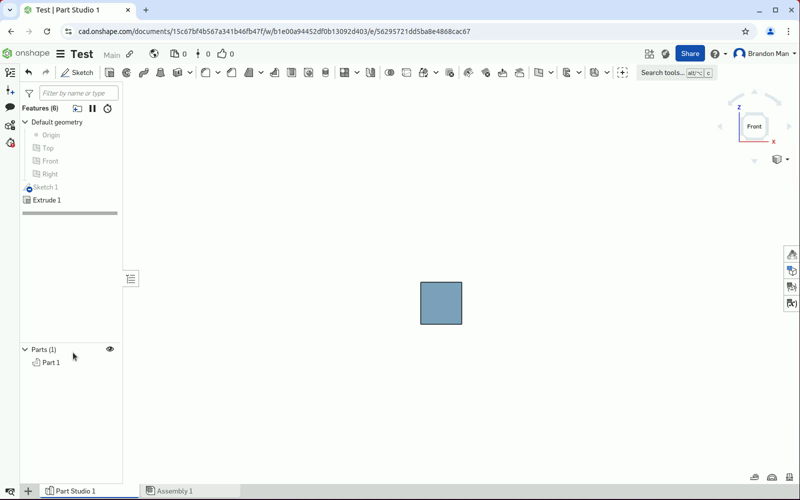
key(y)
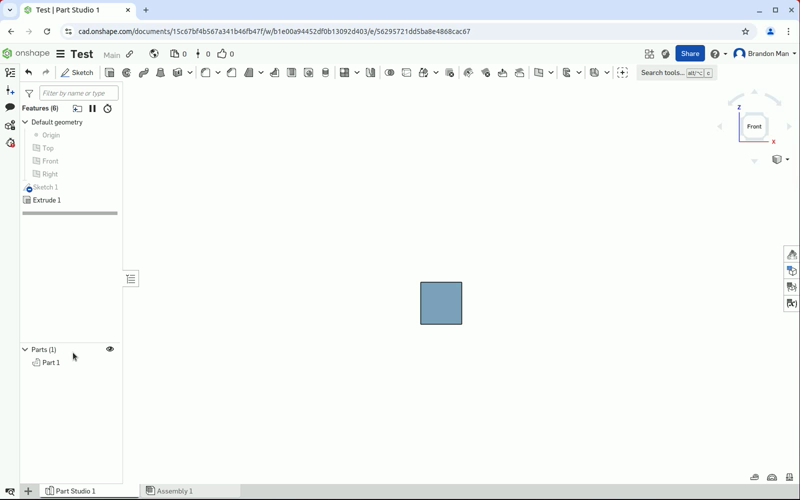
key(shift+p)
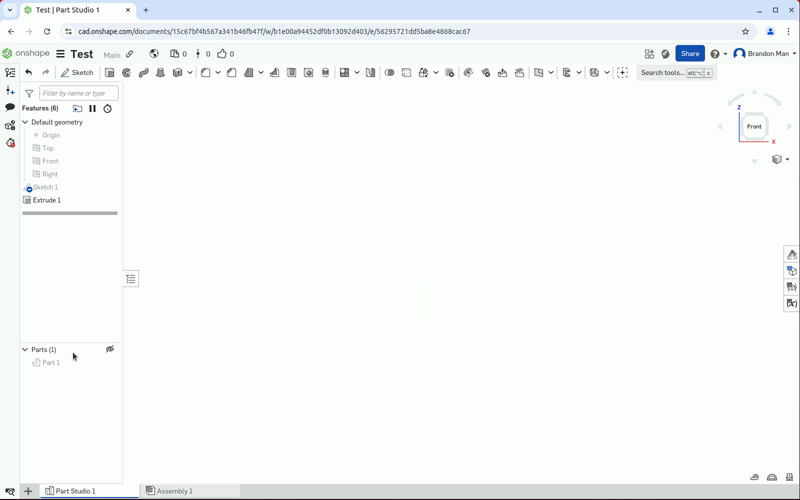
key(space)
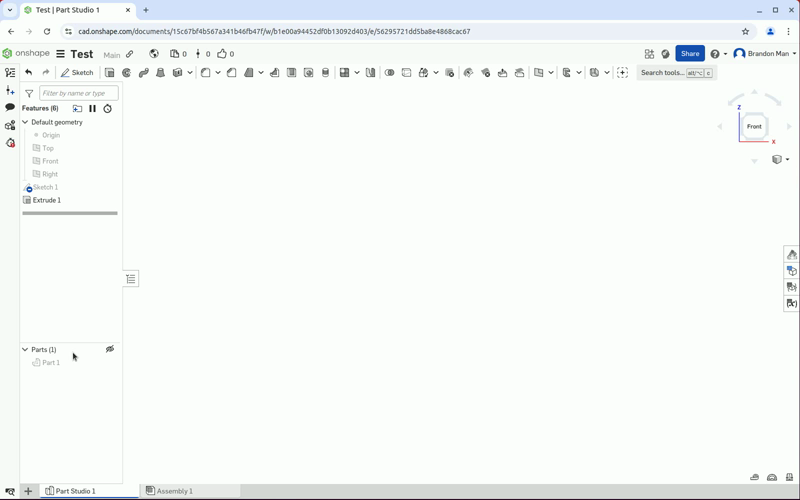
key_down(shift)
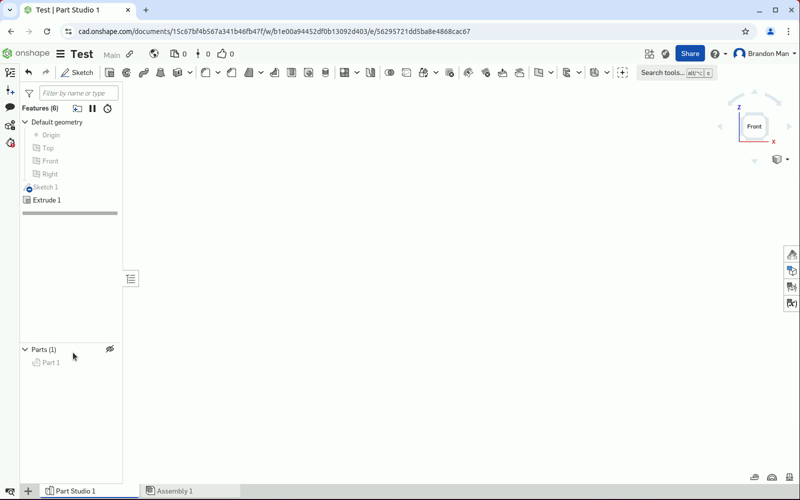
key(left)
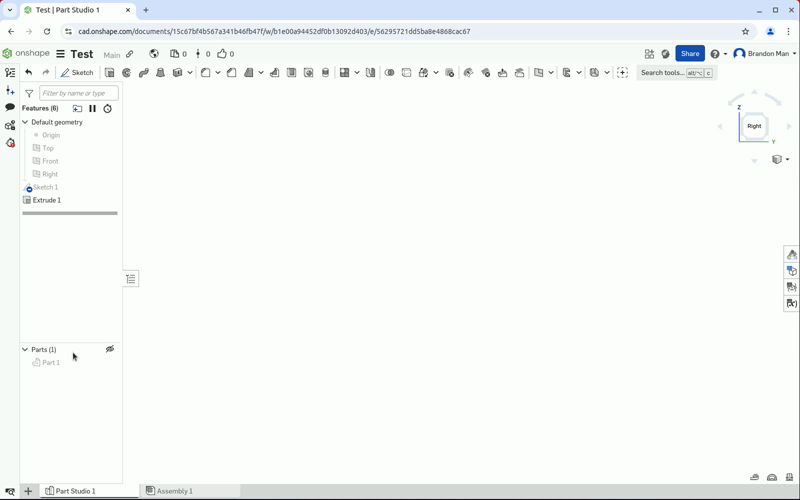
key_up(shift)
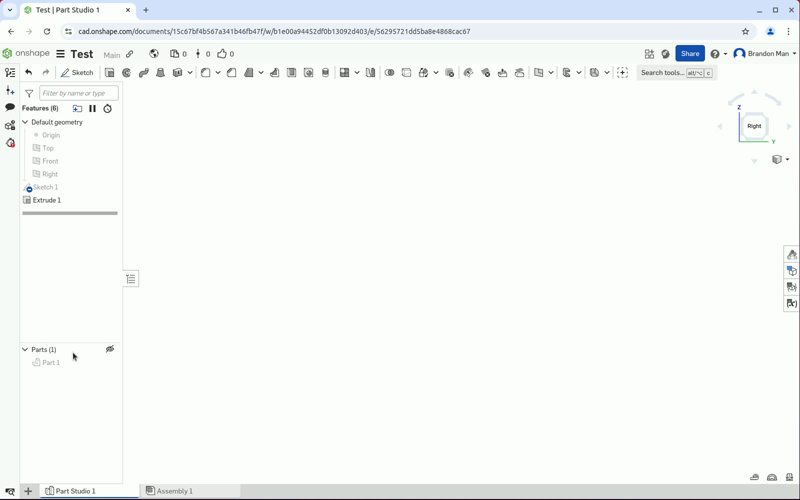
mouse_move(73, 352)
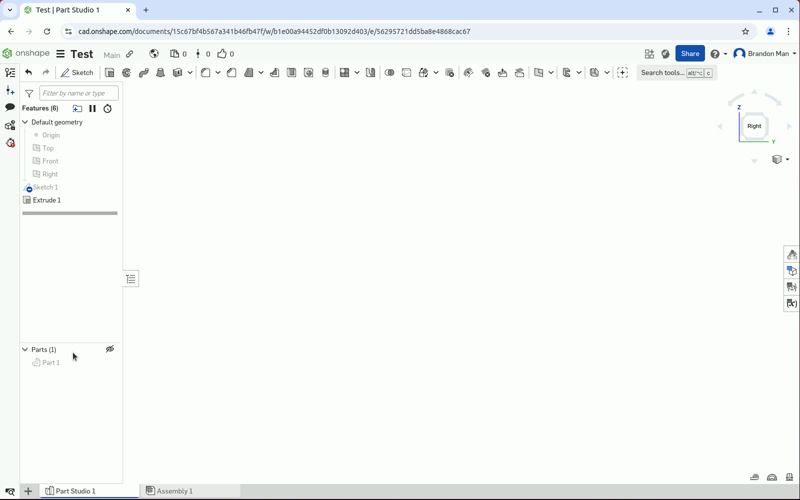
key(shift+y)
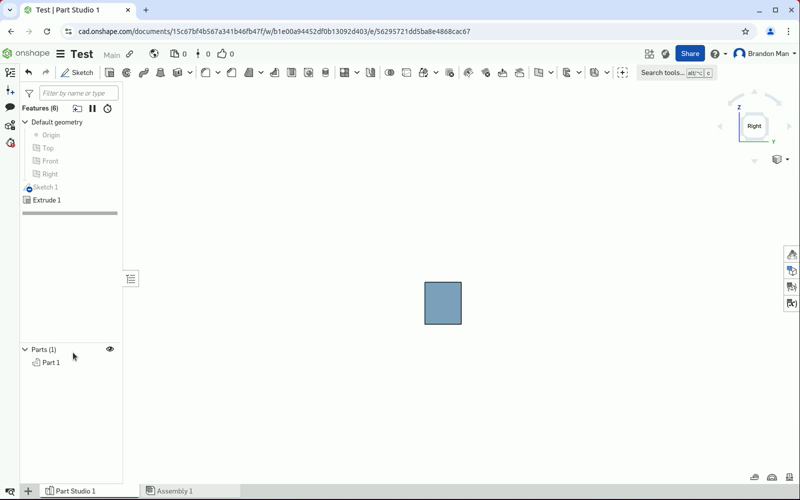
mouse_move(541, 75)
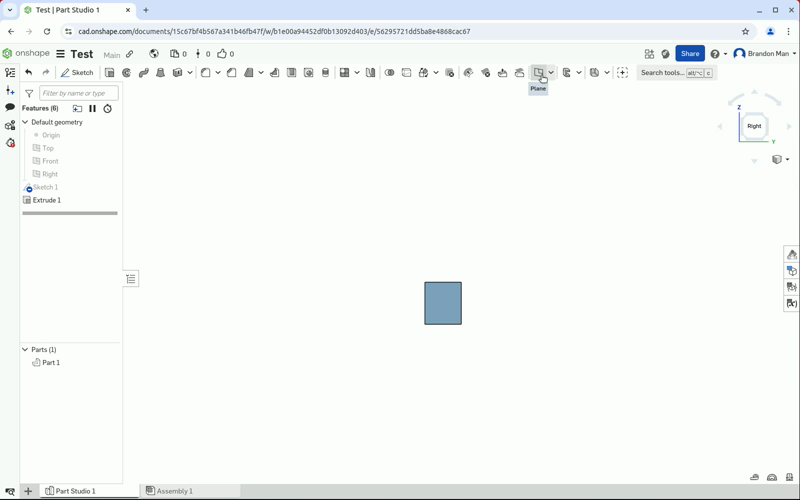
click(541, 75)
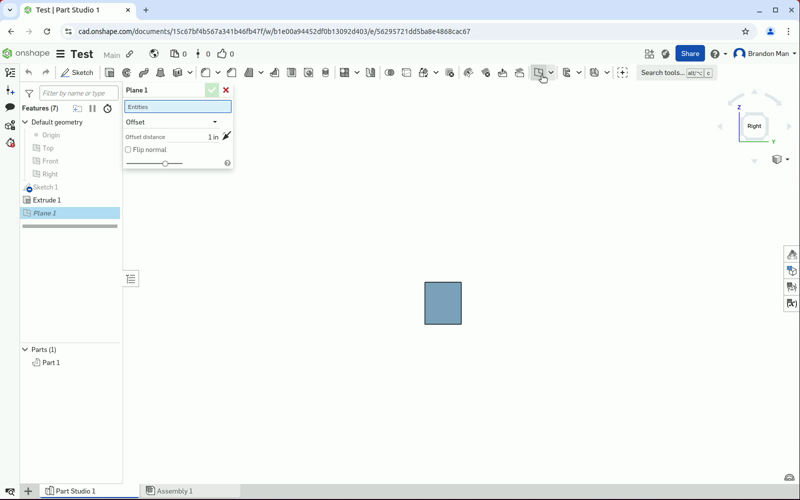
mouse_move(73, 176)
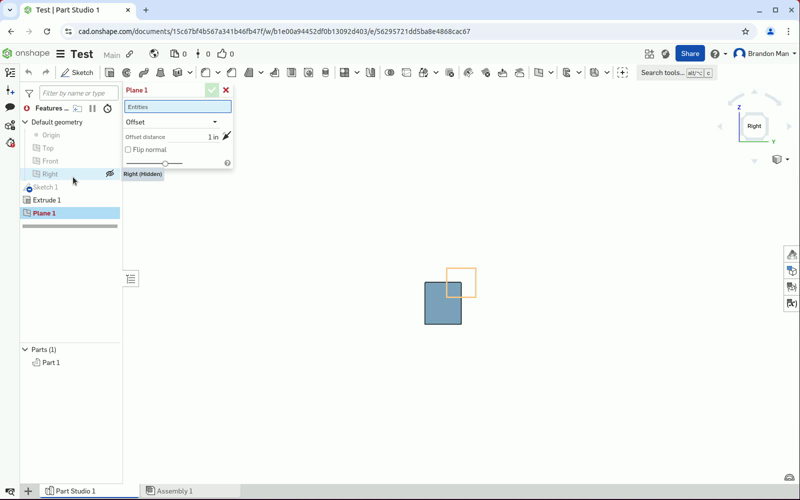
click(73, 176)
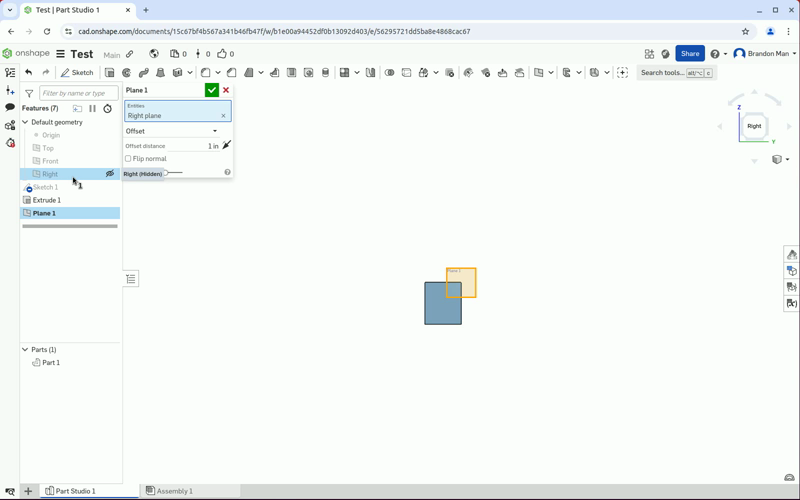
key(tab, 2)
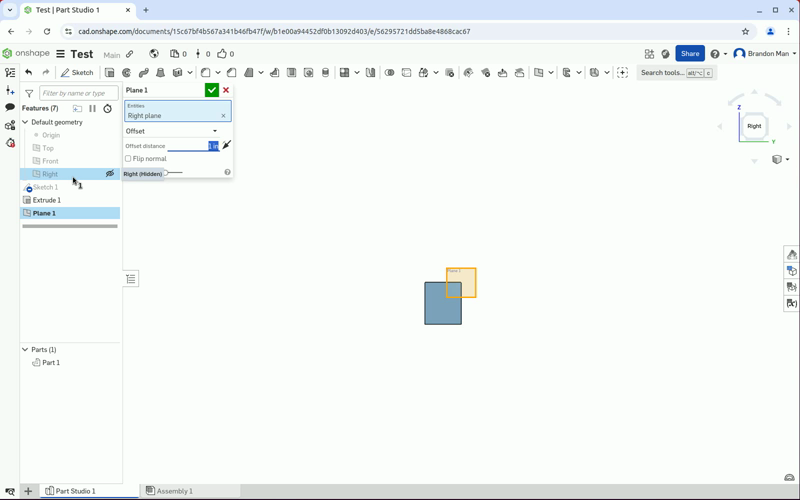
text(8.196)
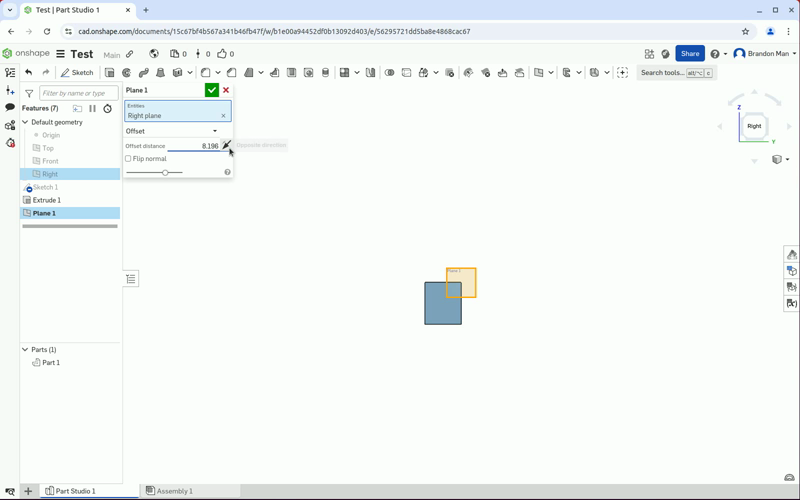
mouse_move(229, 147)
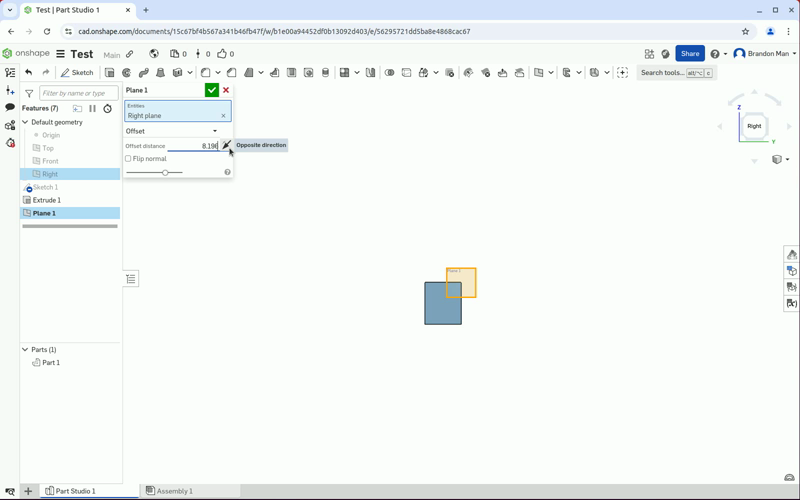
click(229, 147)
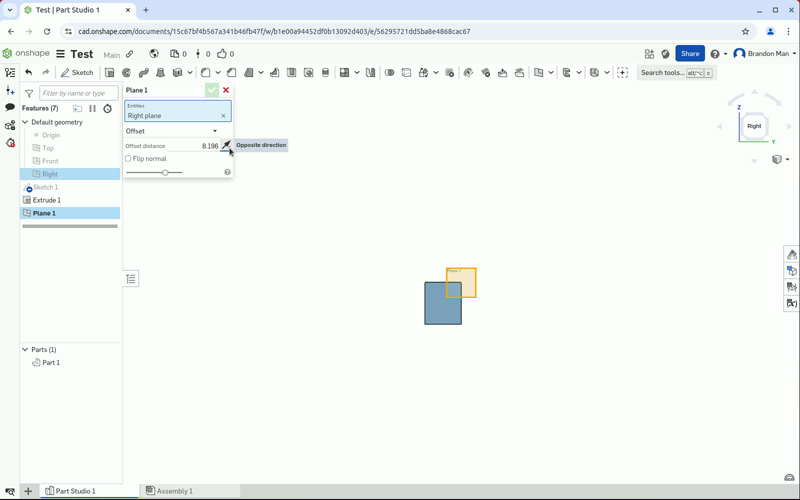
key(enter, 2)
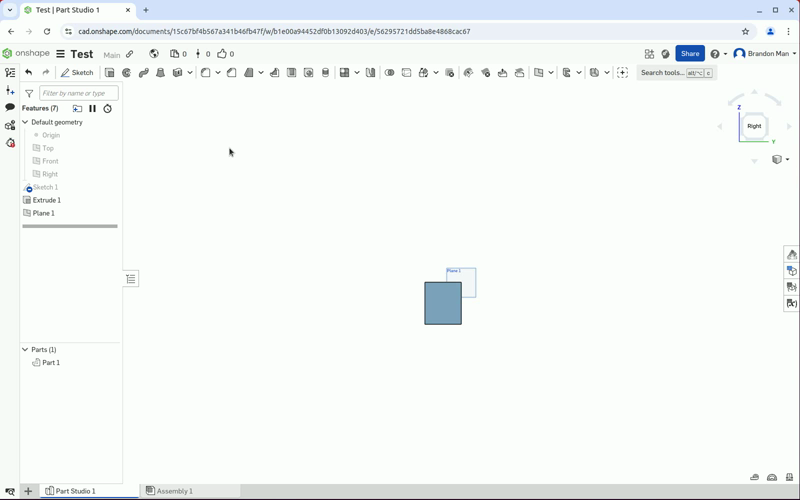
key(shift+s)
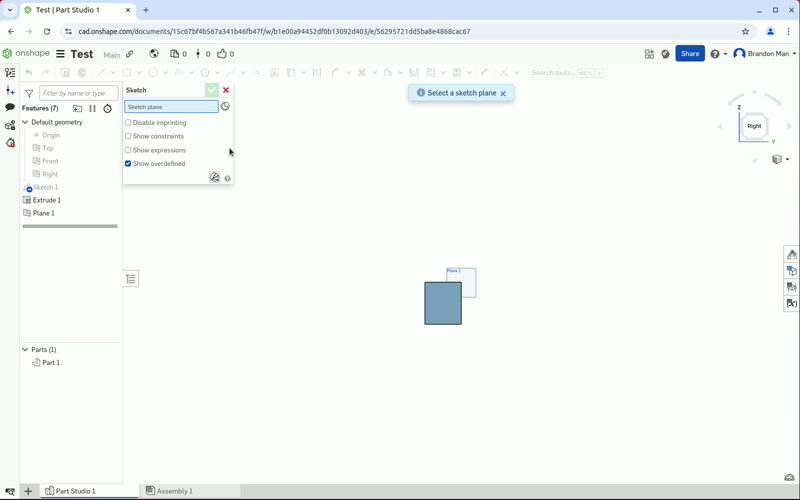
mouse_move(73, 215)
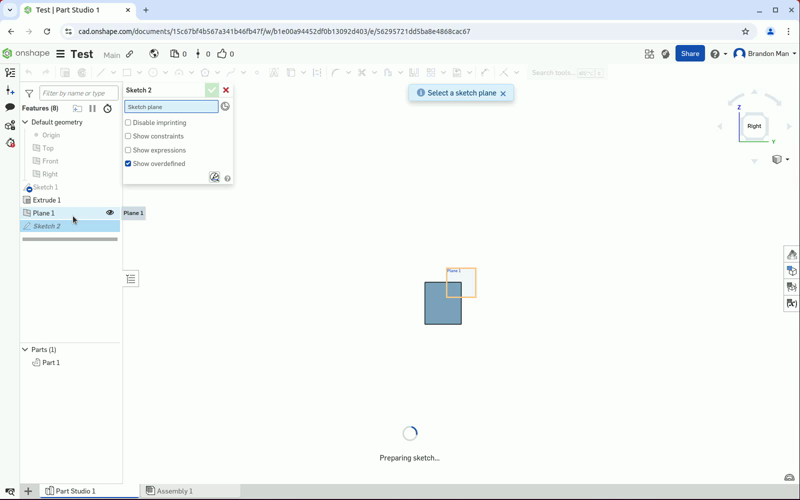
click(73, 215)
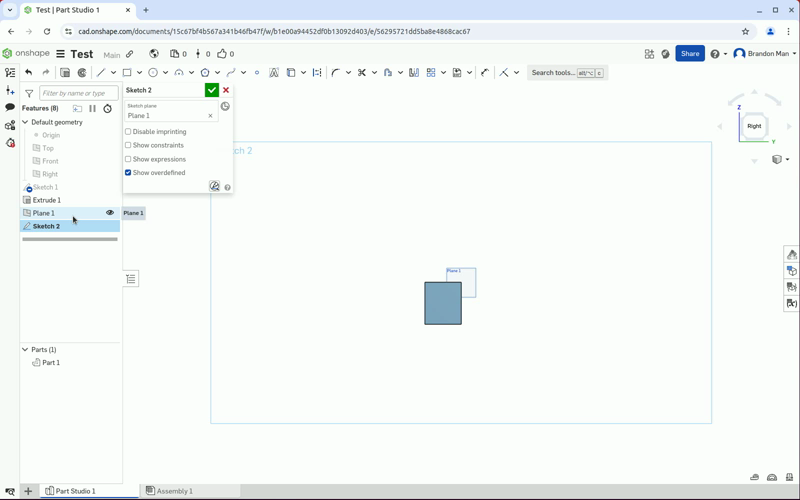
mouse_move(73, 352)
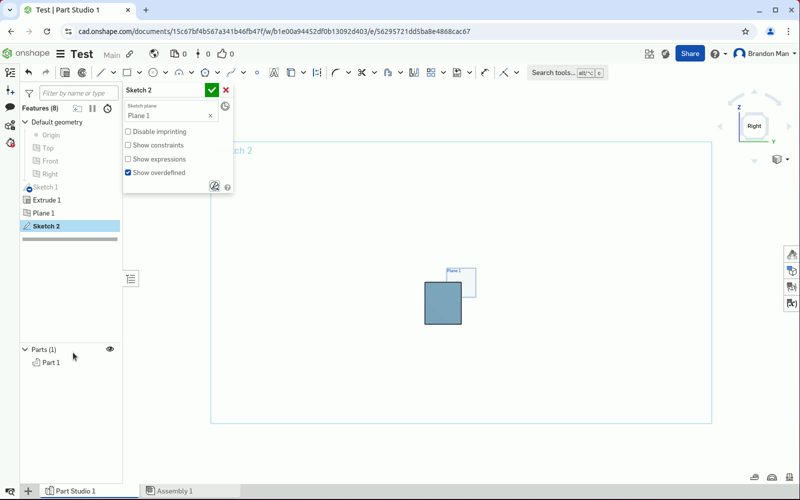
key(y)
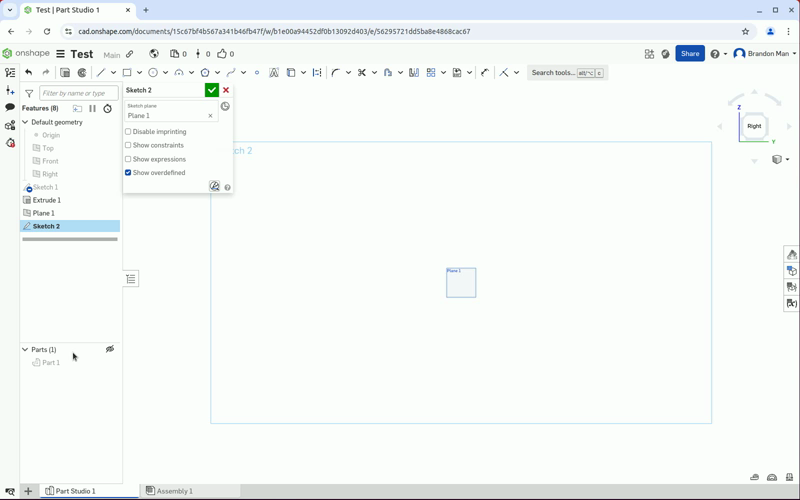
key(l)
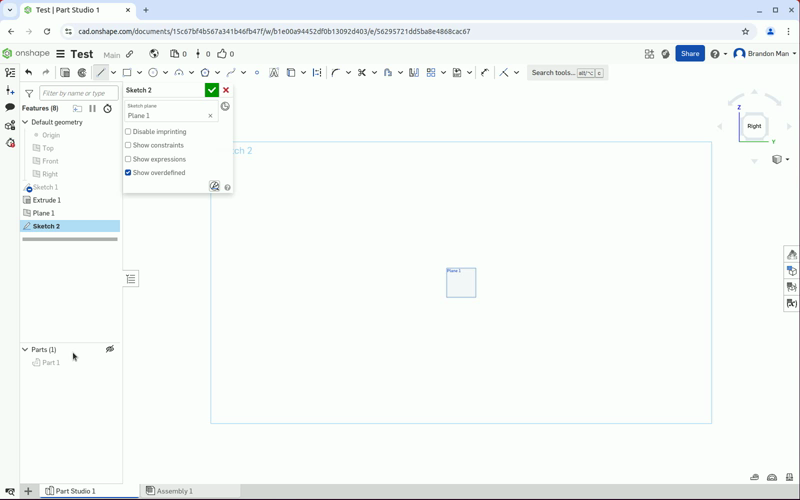
key_down(shift)
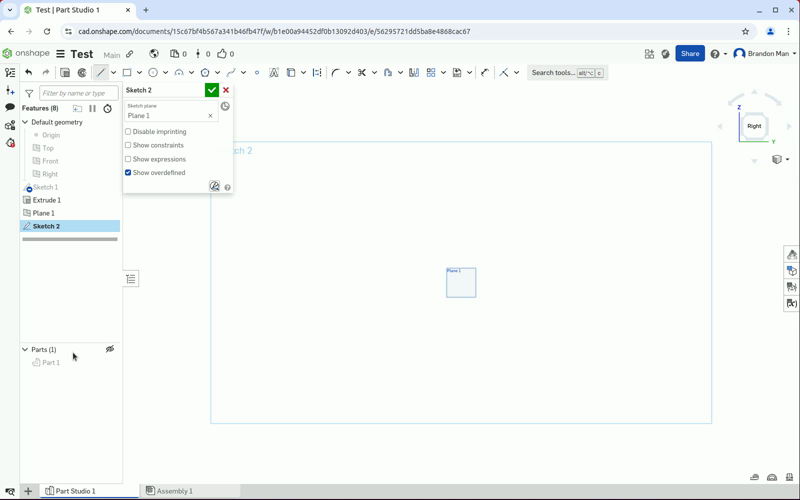
mouse_move(430, 292)
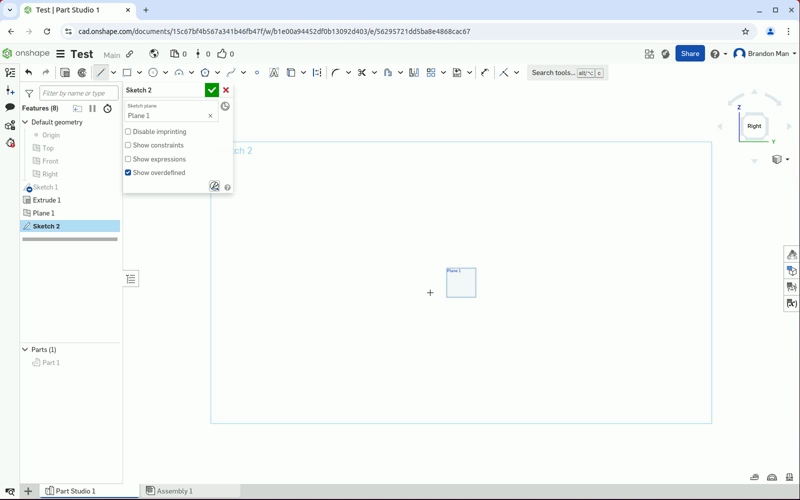
click(430, 292)
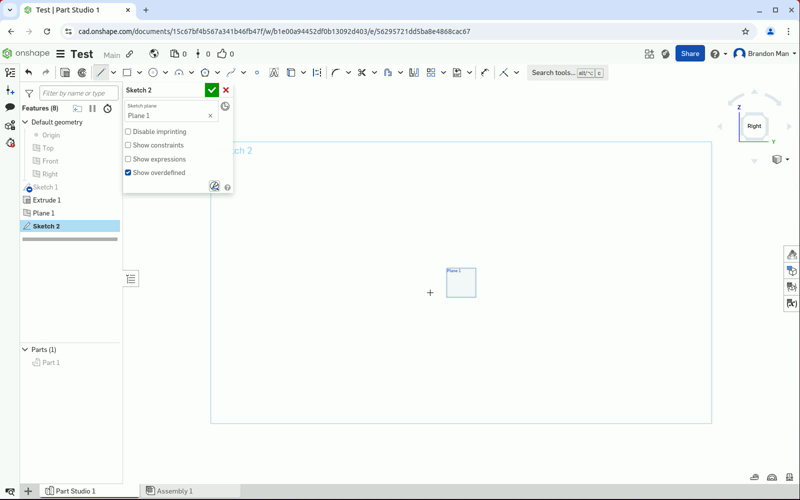
key_up(shift)
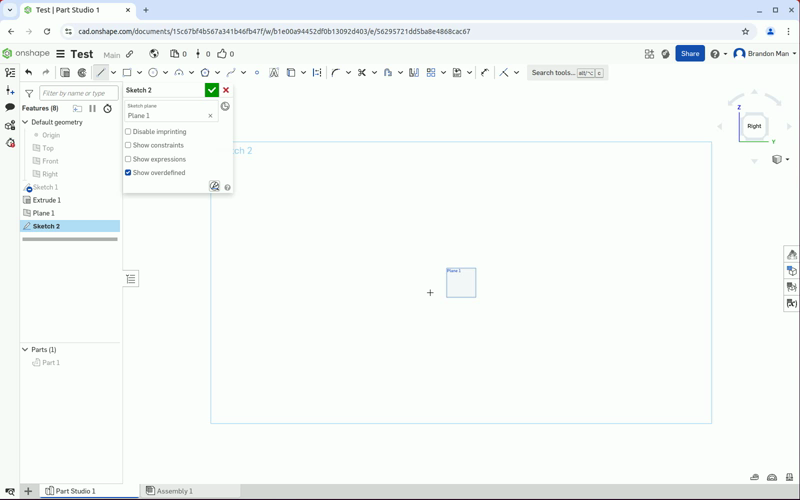
key_down(shift)
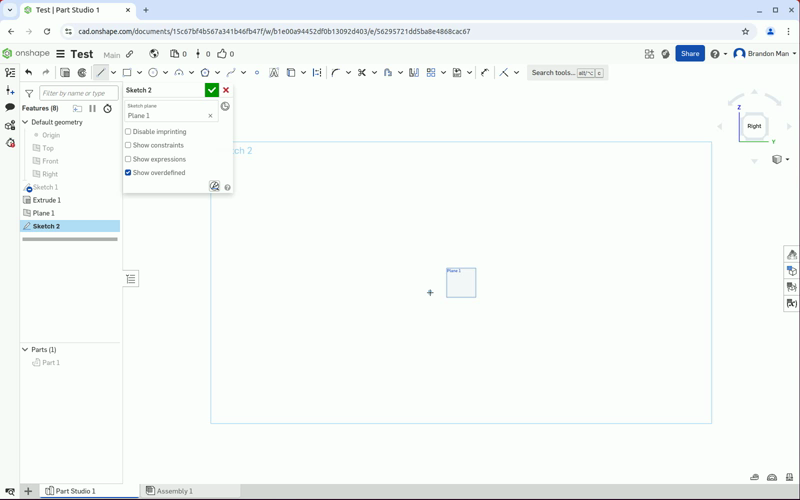
mouse_move(460, 292)
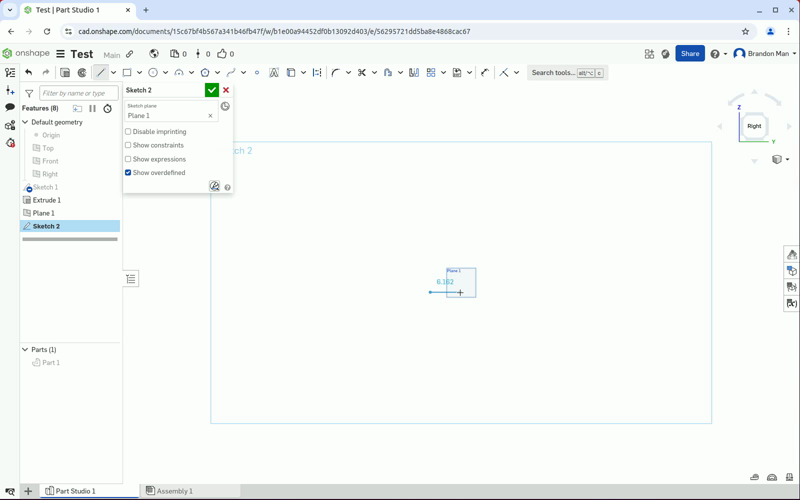
mouse_move(437, 292)
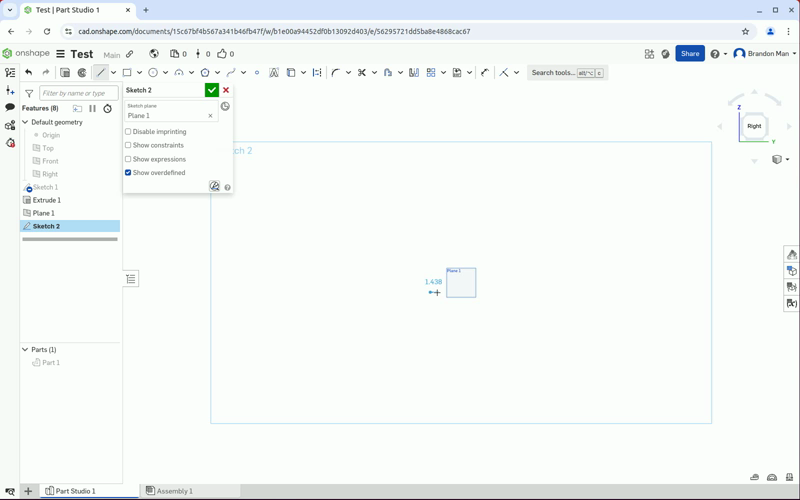
scroll(6)
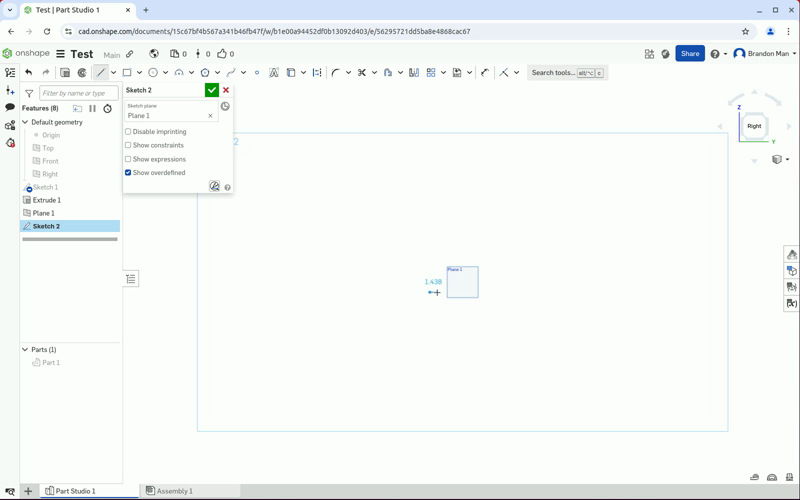
scroll(6)
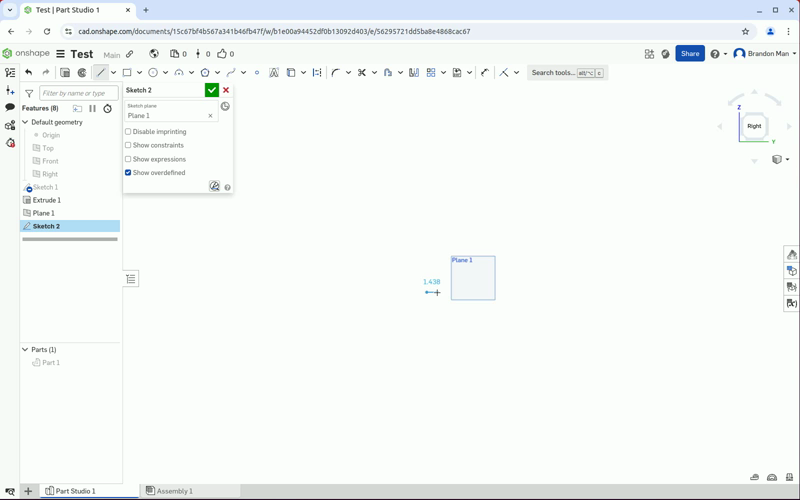
scroll(6)
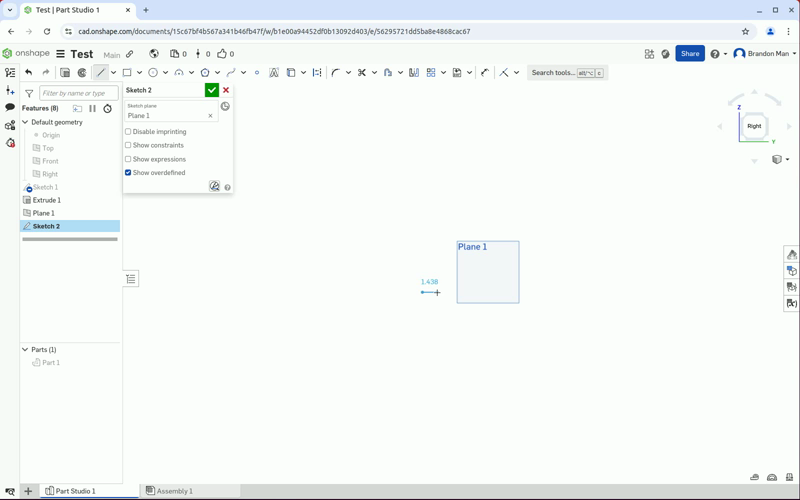
scroll(6)
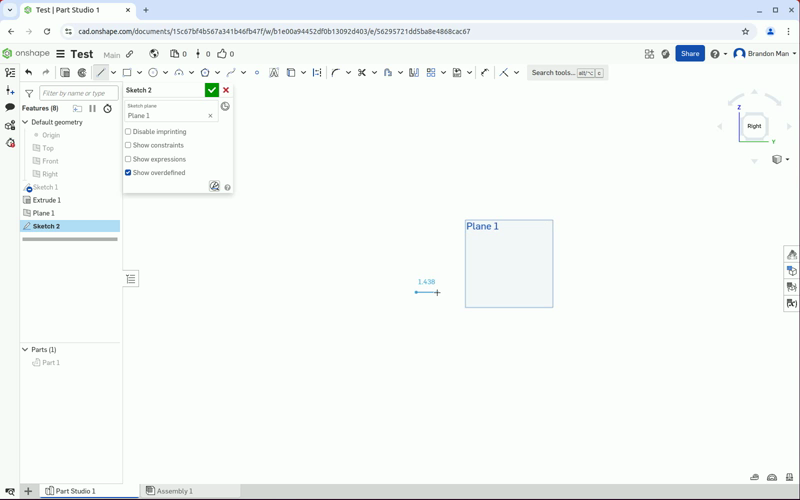
scroll(6)
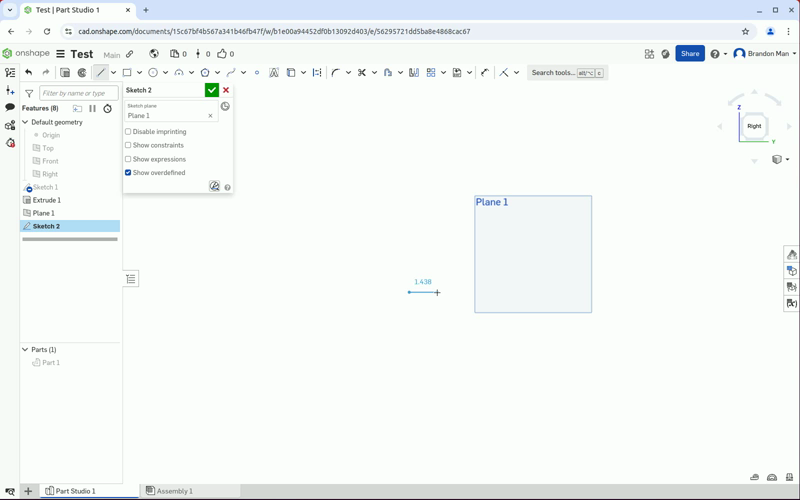
scroll(6)
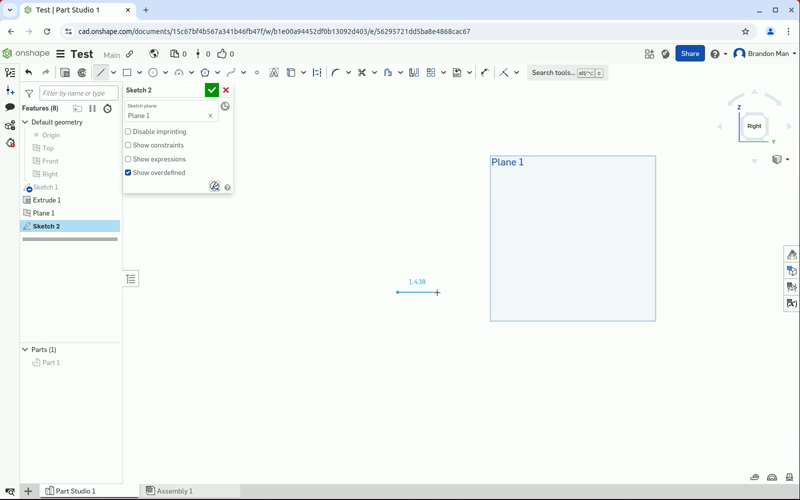
scroll(6)
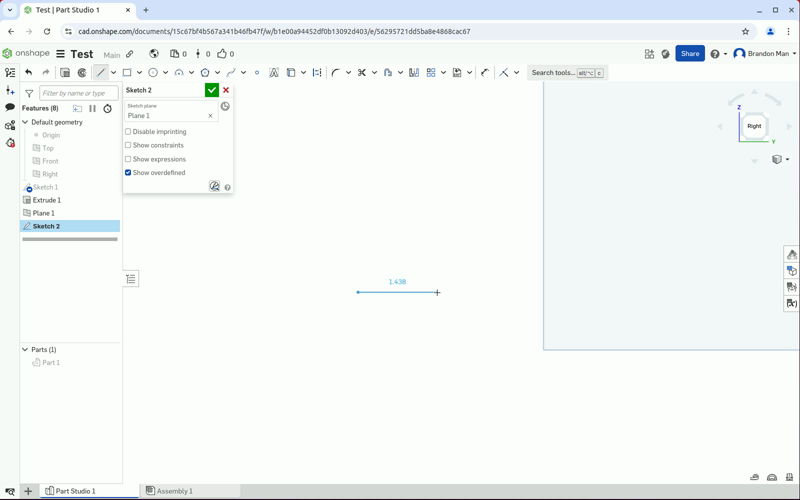
click(437, 292)
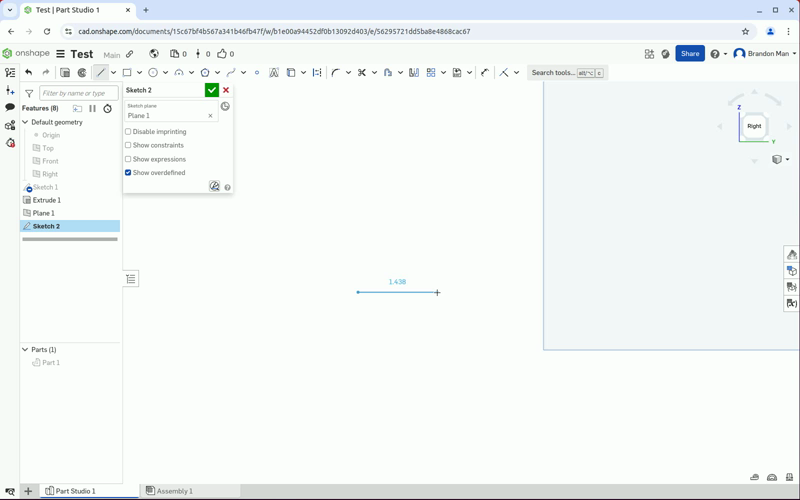
scroll(-6)
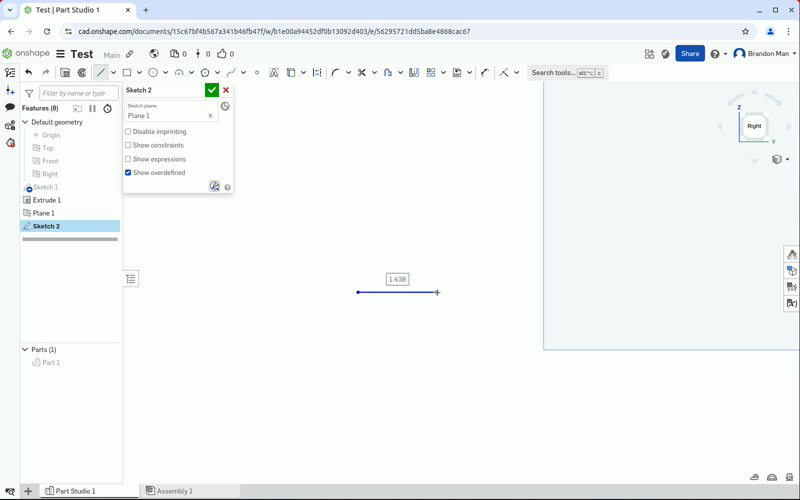
scroll(-6)
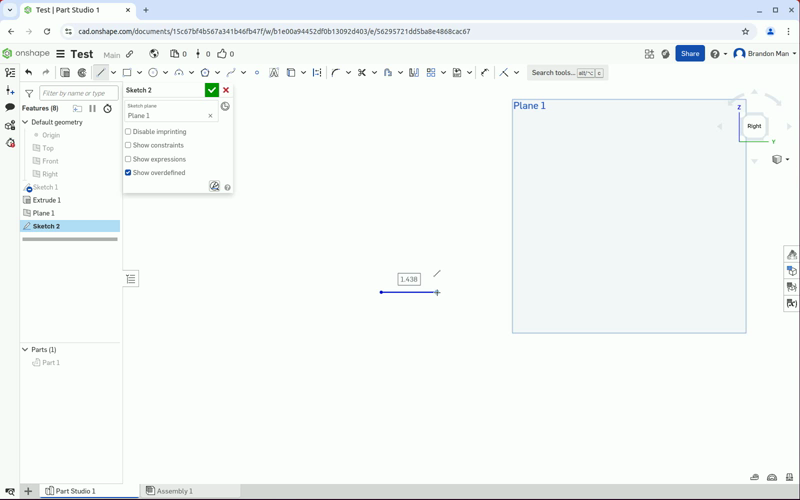
scroll(-6)
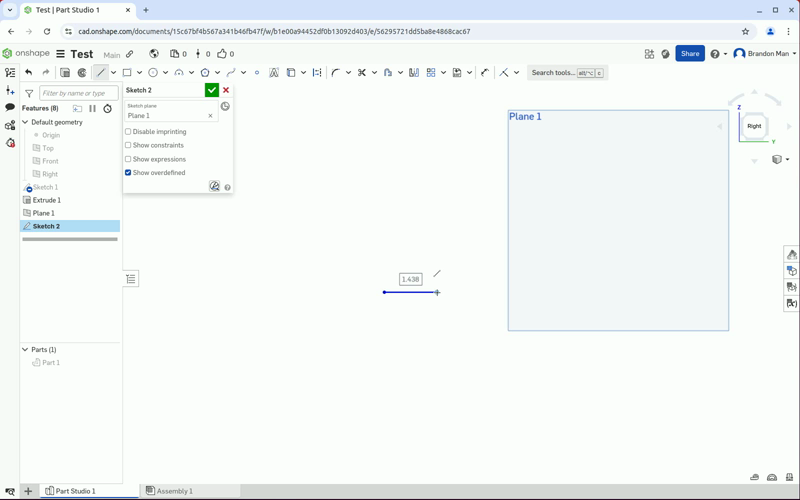
scroll(-6)
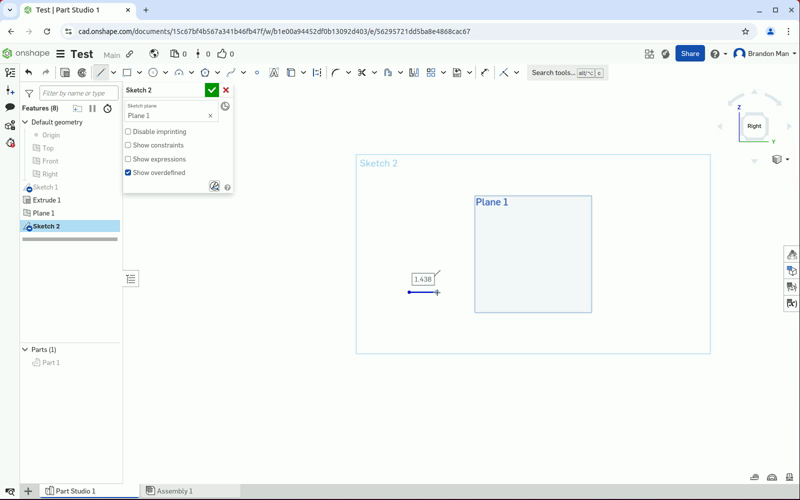
scroll(-6)
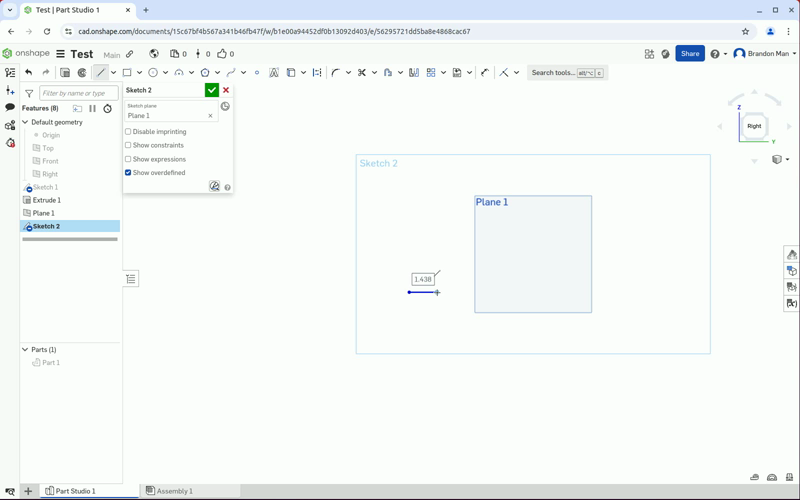
scroll(-6)
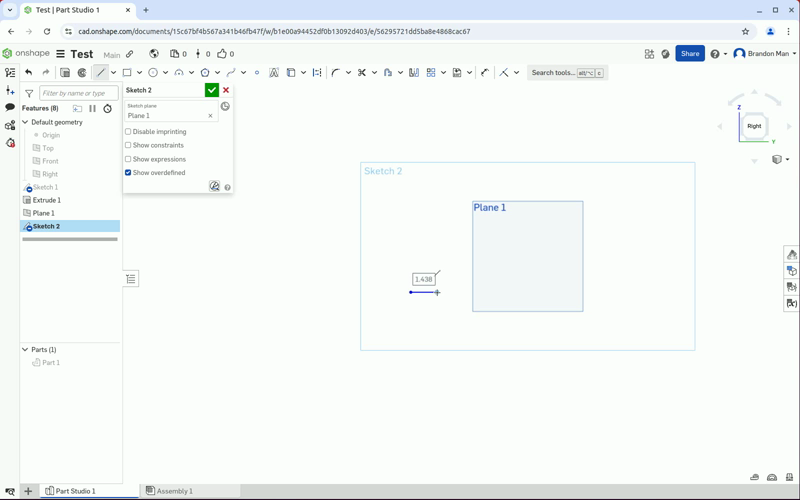
scroll(-6)
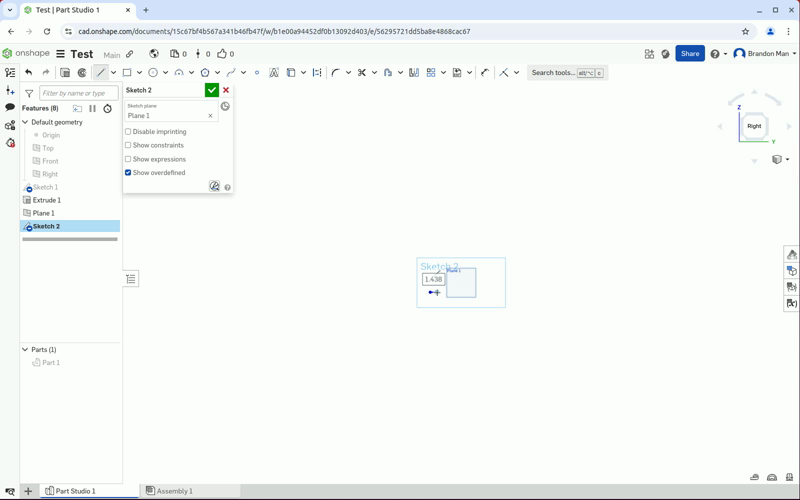
key_up(shift)
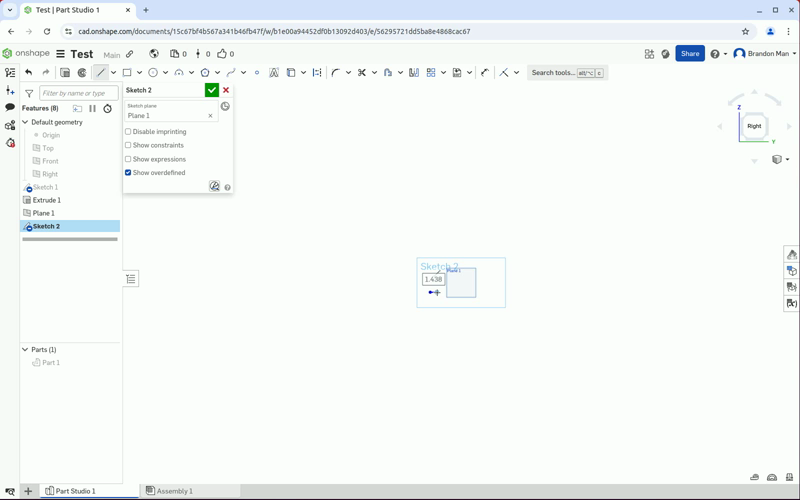
key_down(shift)
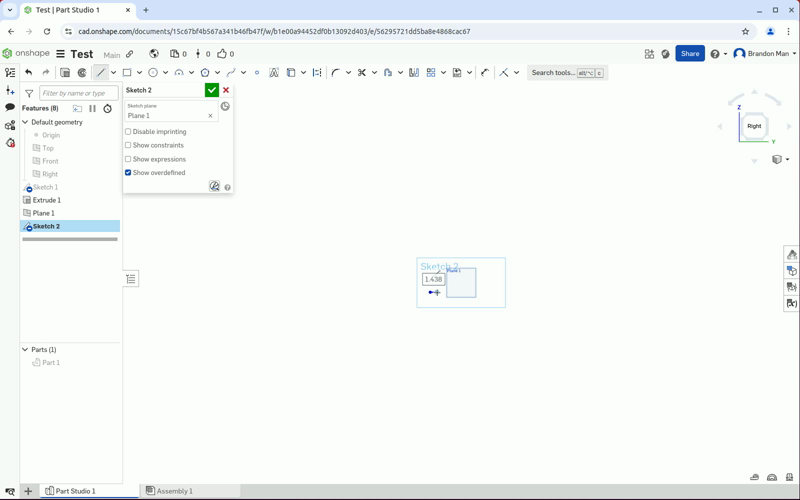
mouse_move(467, 292)
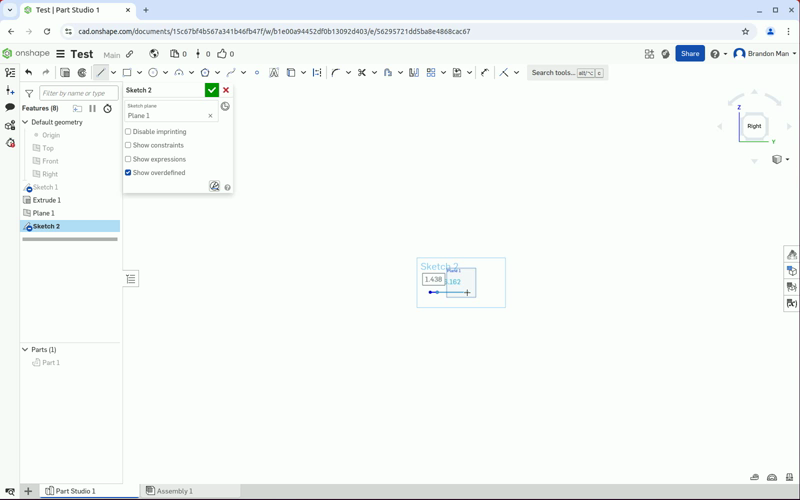
mouse_move(437, 286)
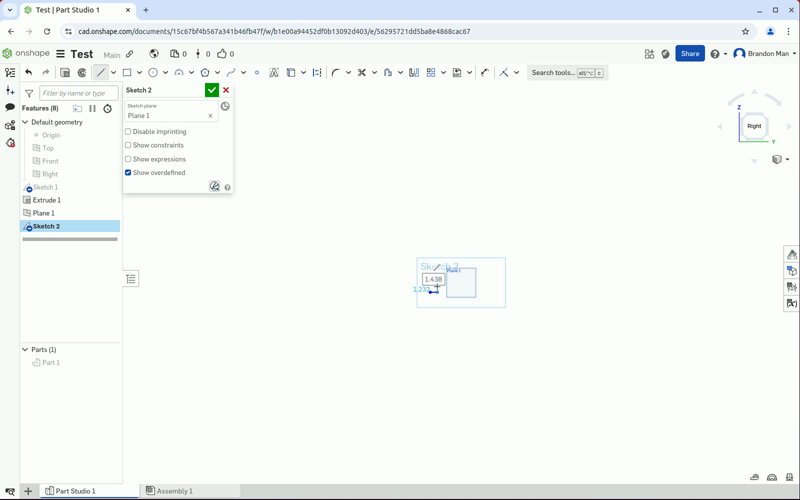
scroll(6)
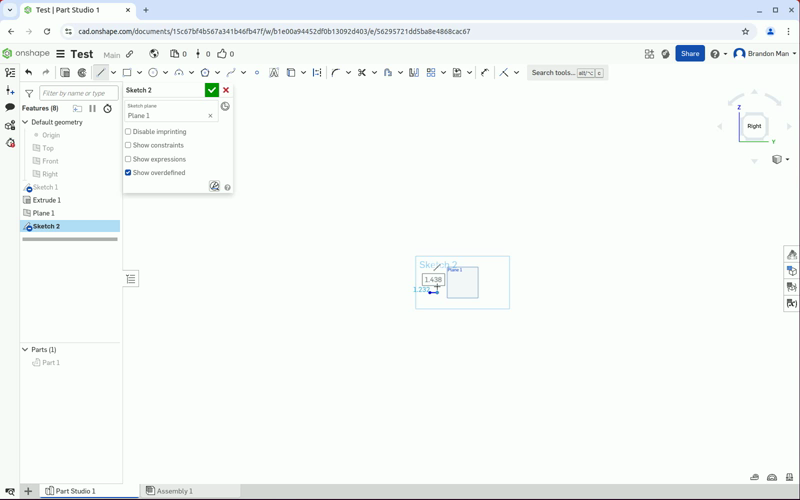
scroll(6)
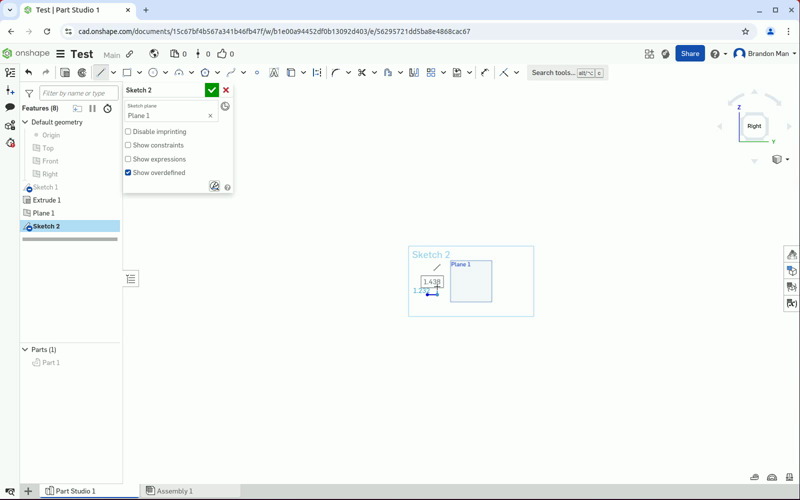
scroll(6)
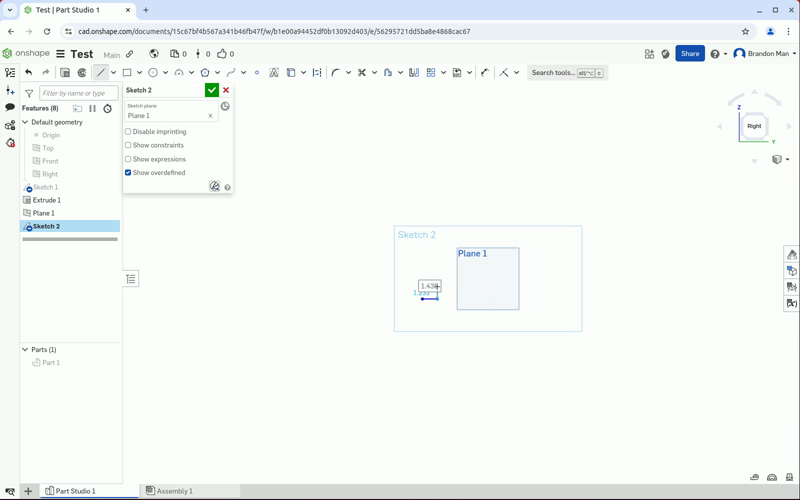
scroll(6)
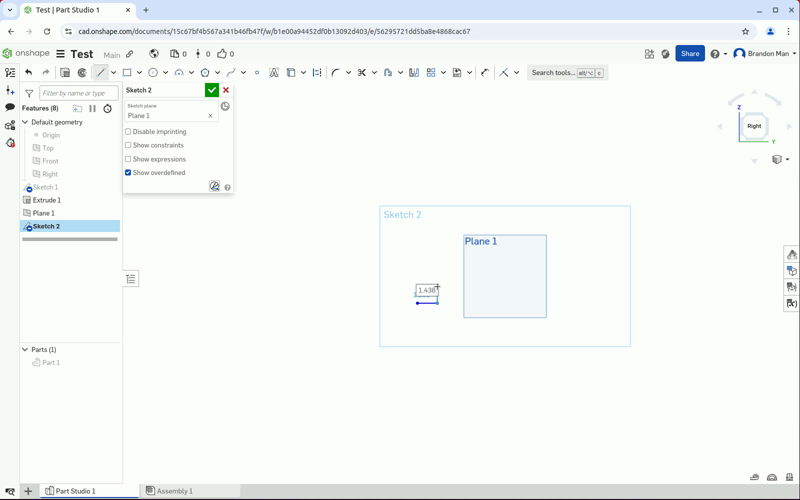
scroll(6)
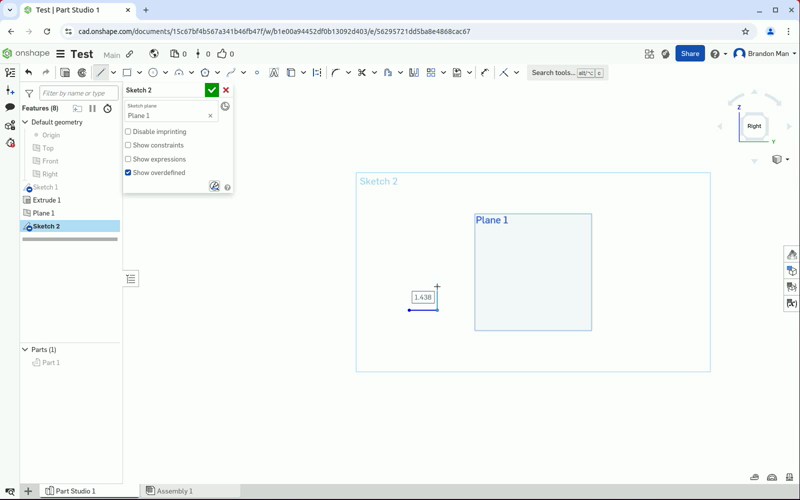
scroll(6)
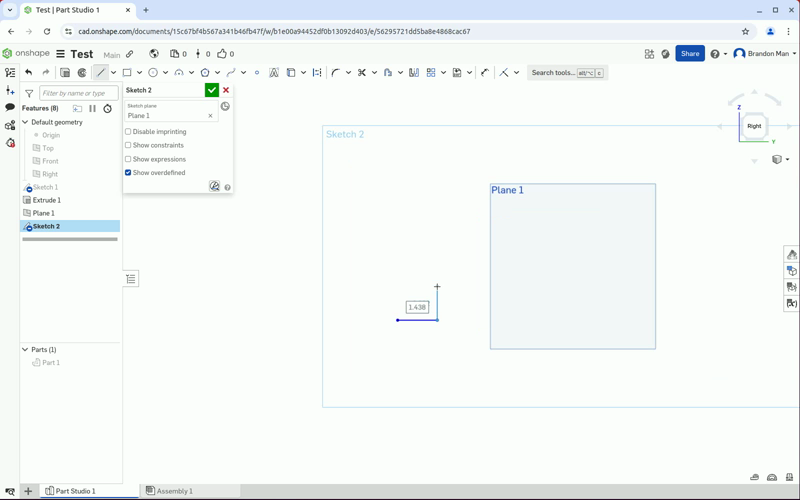
scroll(6)
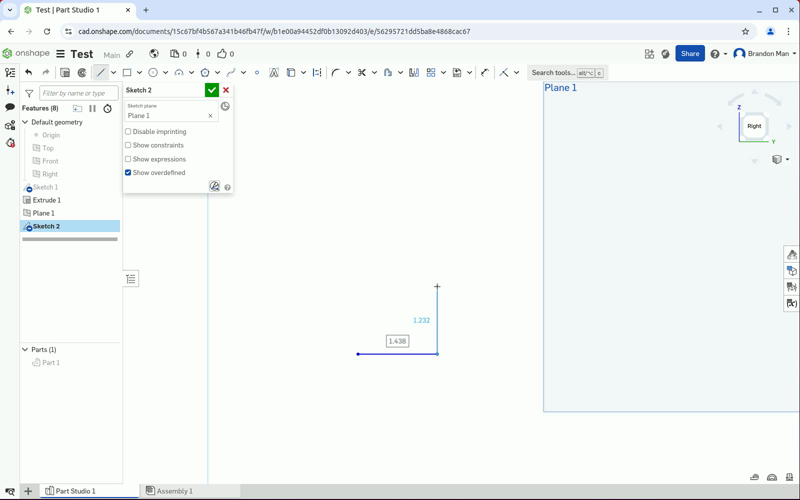
click(437, 286)
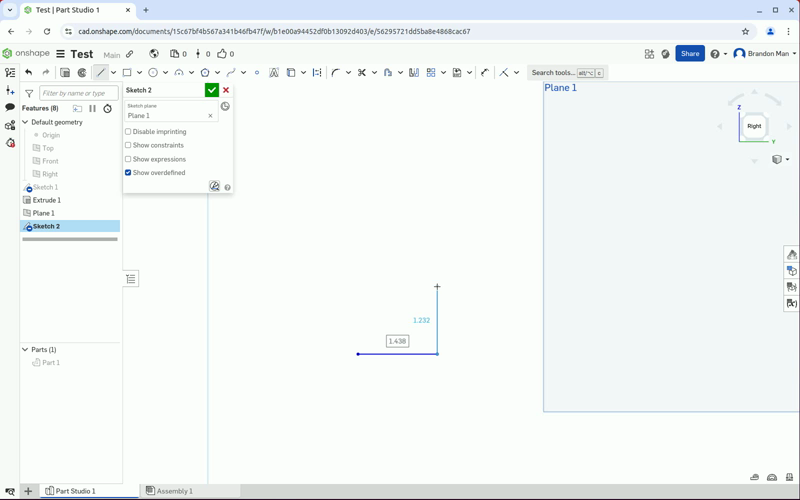
scroll(-6)
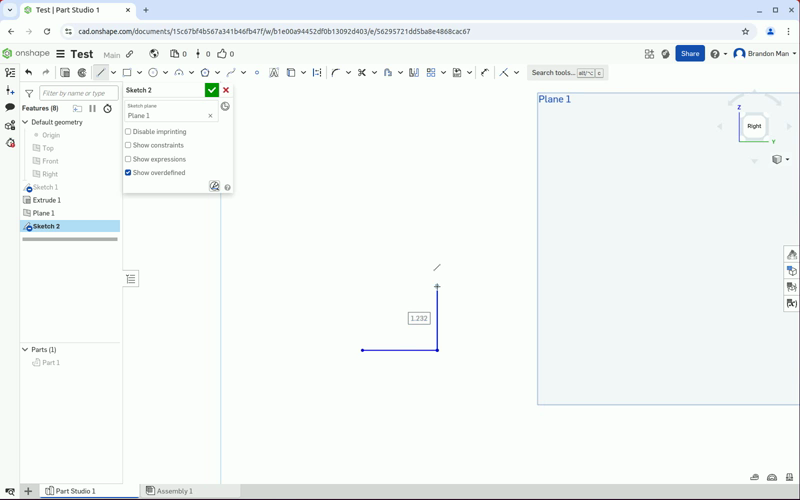
scroll(-6)
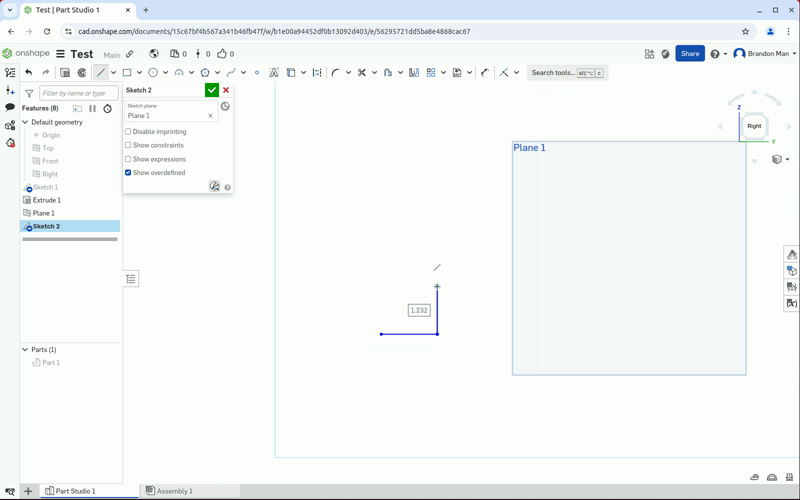
scroll(-6)
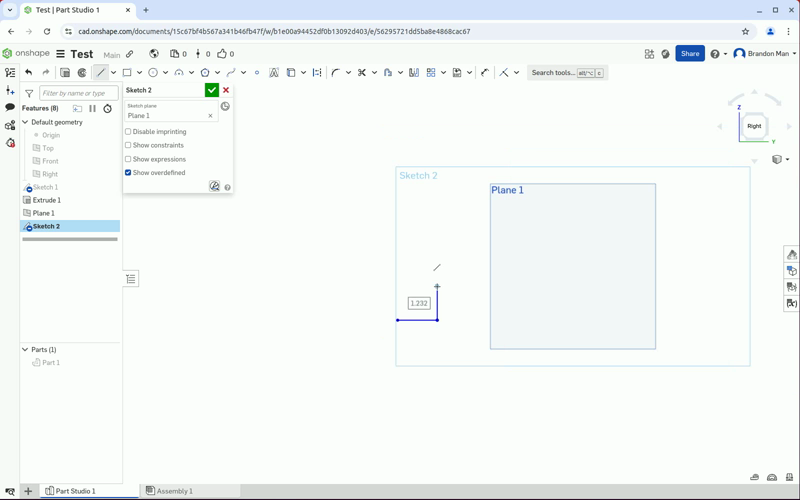
scroll(-6)
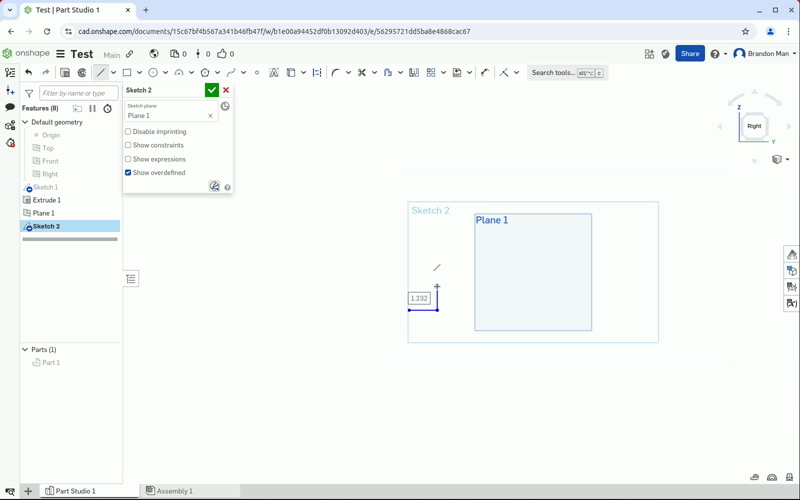
scroll(-6)
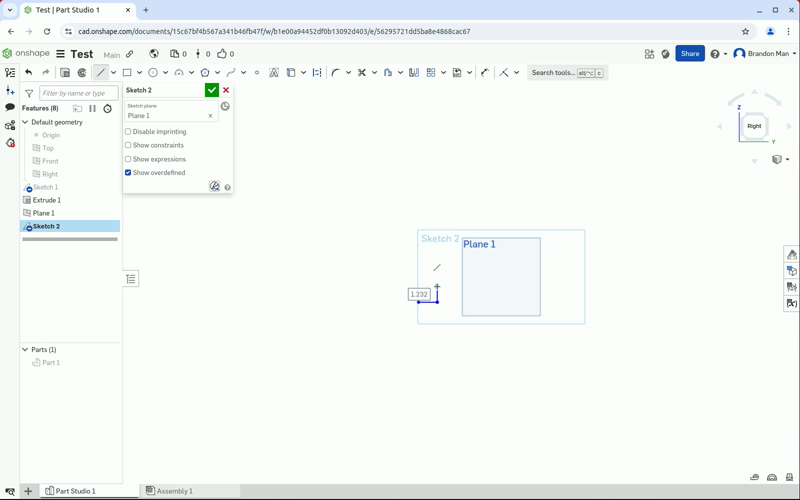
scroll(-6)
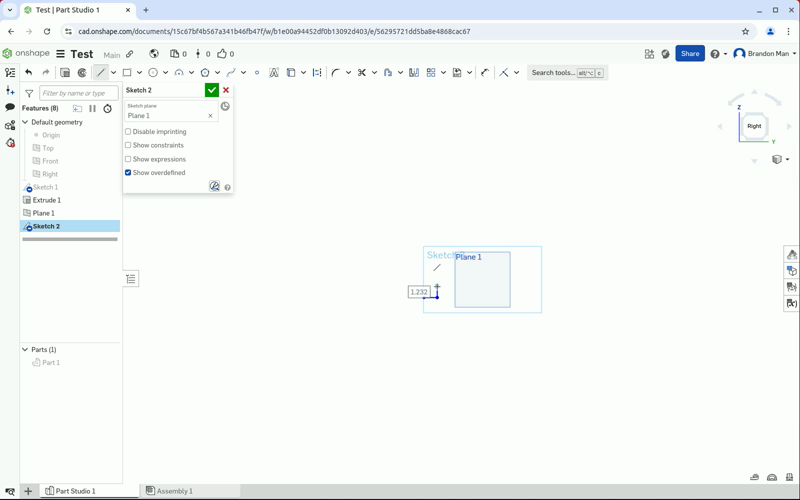
scroll(-6)
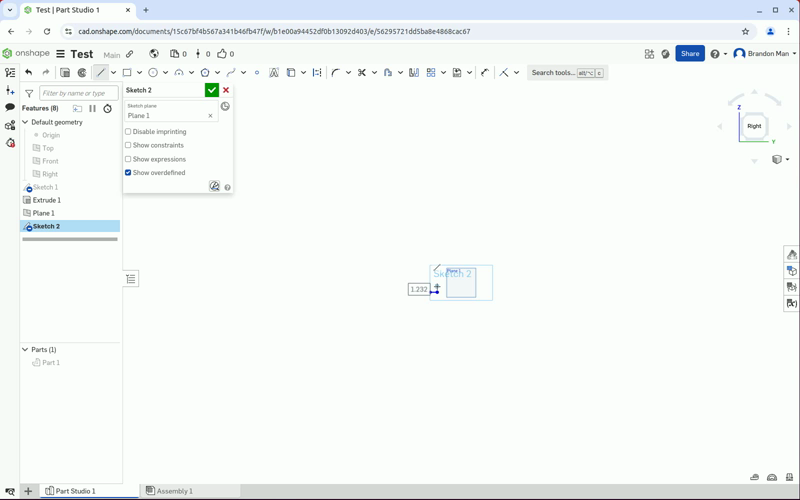
key_up(shift)
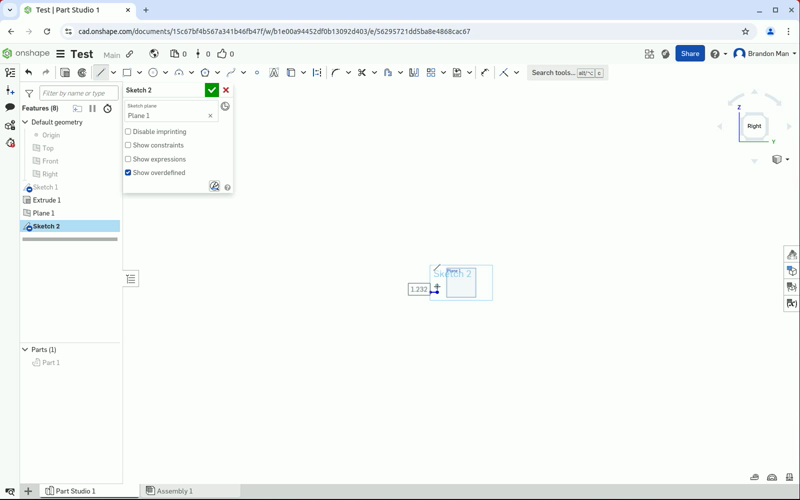
key_down(shift)
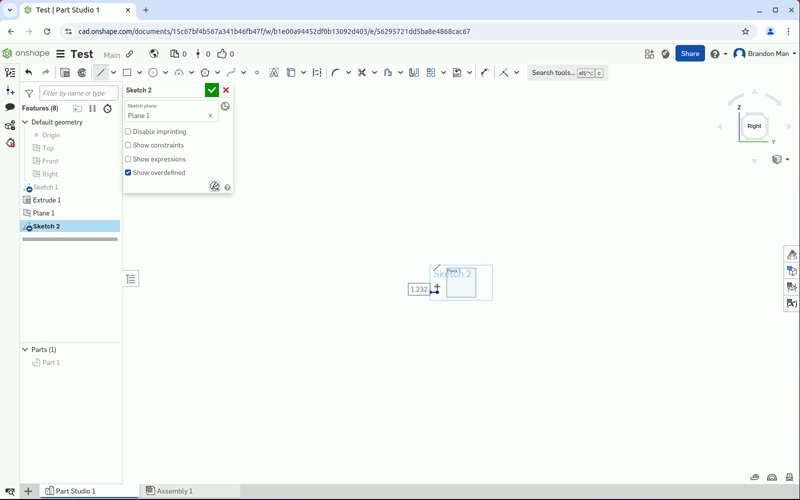
mouse_move(467, 286)
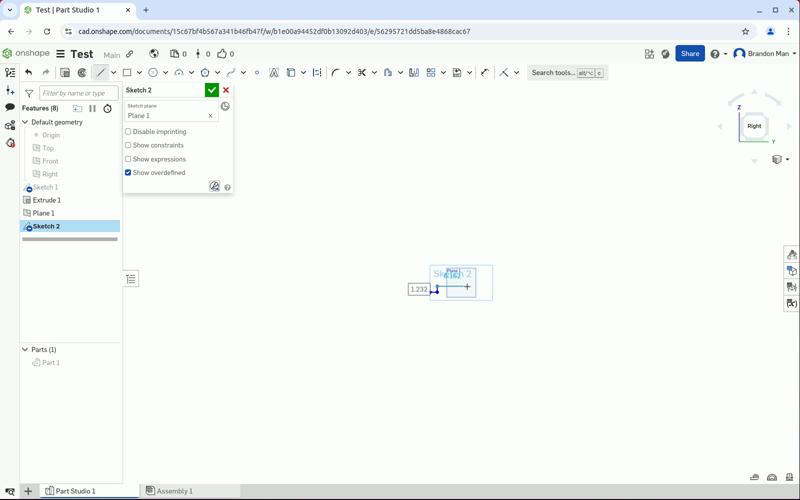
mouse_move(430, 286)
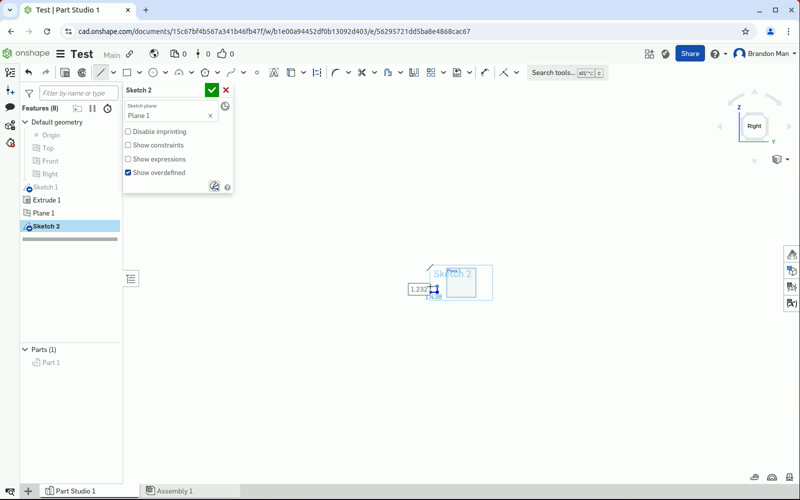
scroll(6)
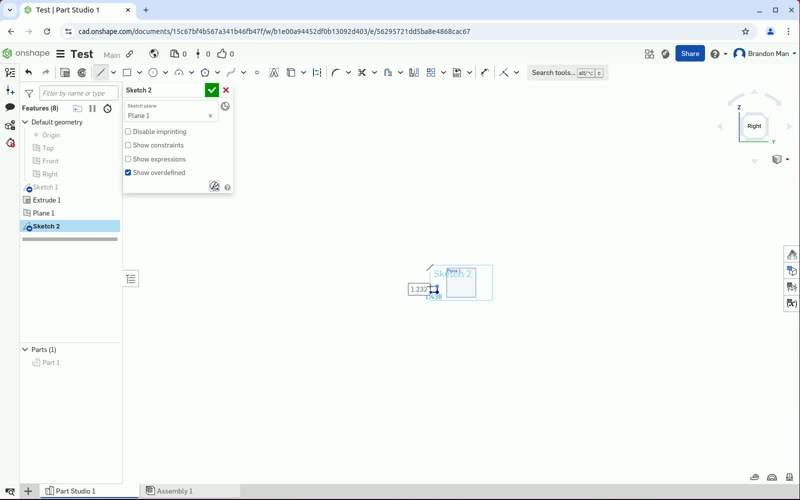
scroll(6)
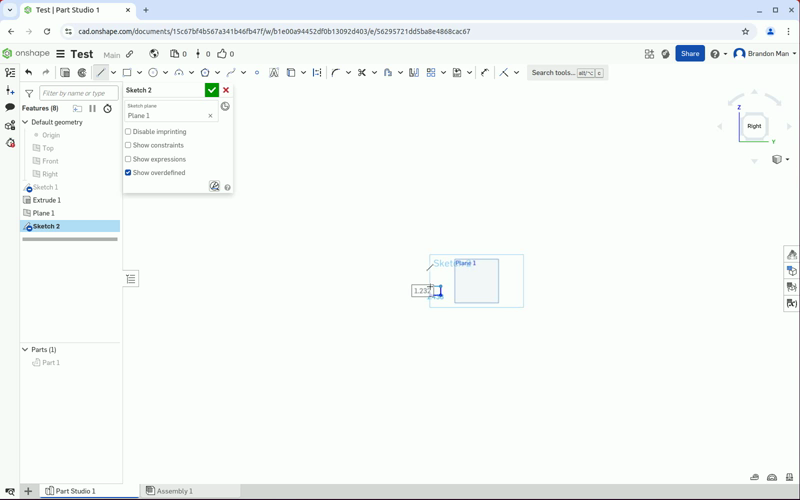
scroll(6)
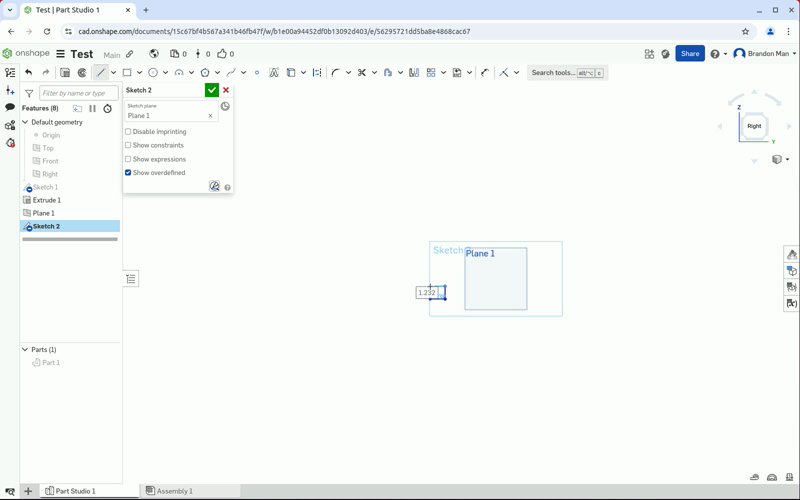
scroll(6)
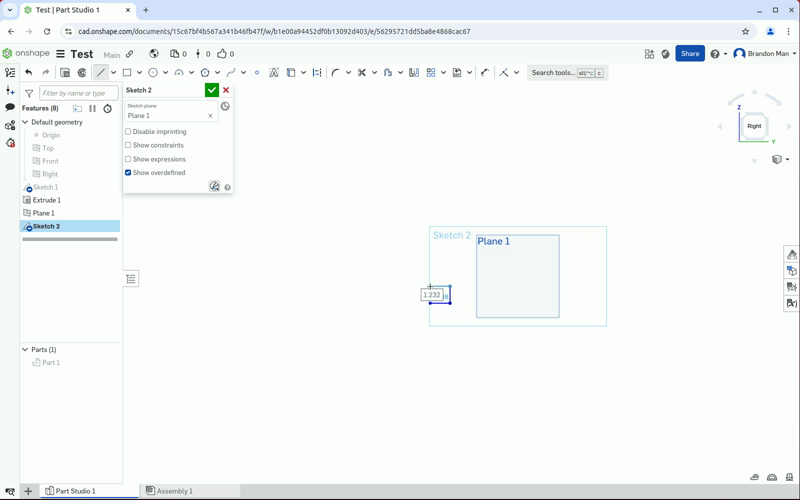
scroll(6)
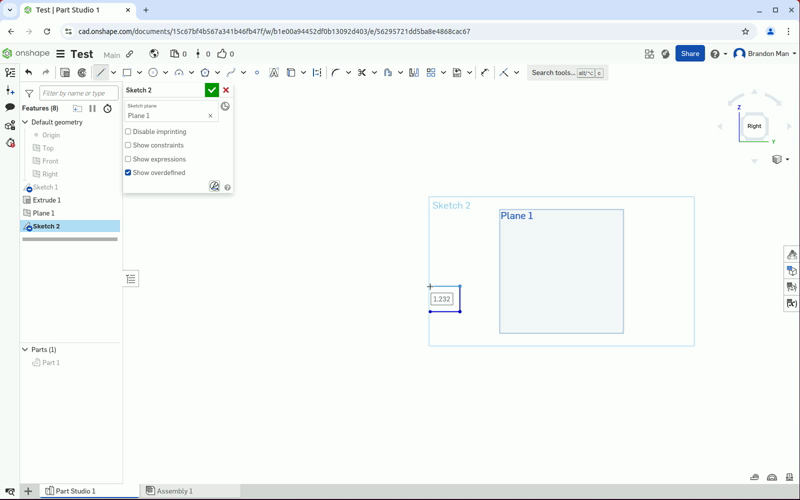
scroll(6)
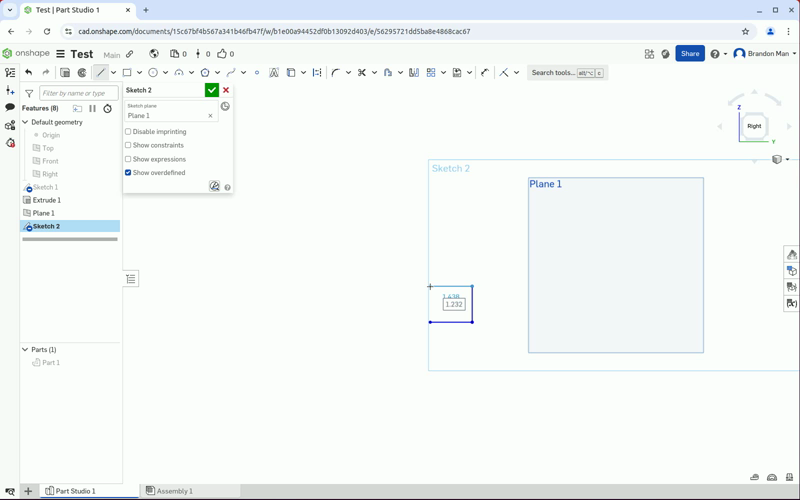
scroll(6)
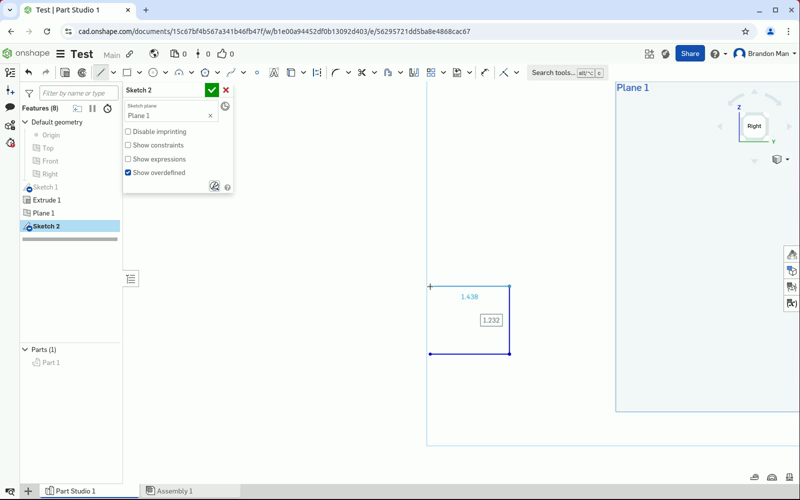
click(430, 286)
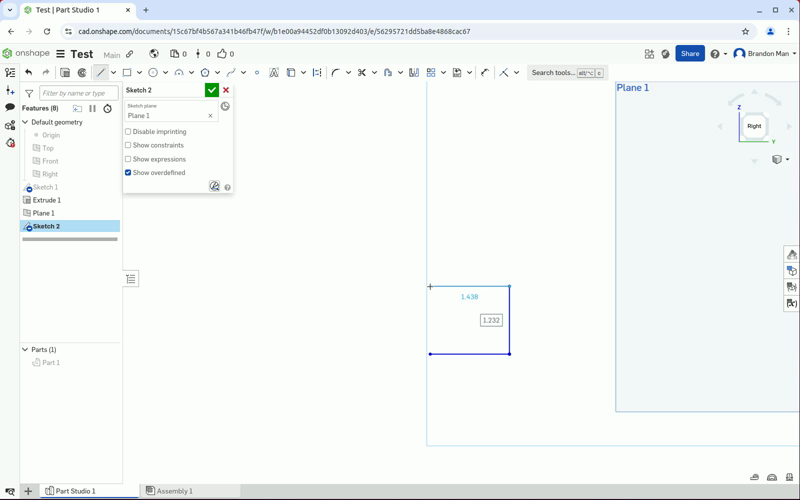
scroll(-6)
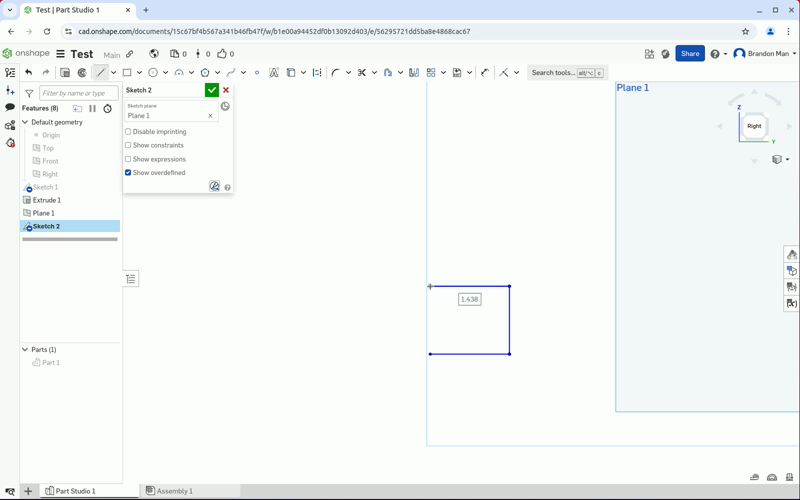
scroll(-6)
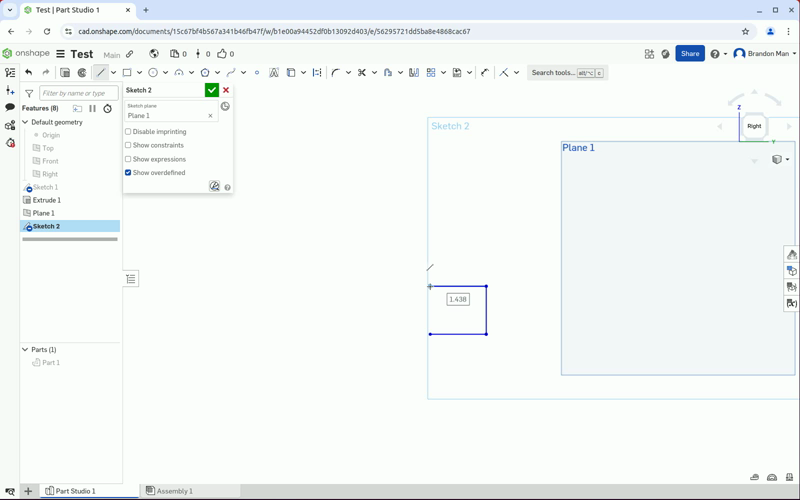
scroll(-6)
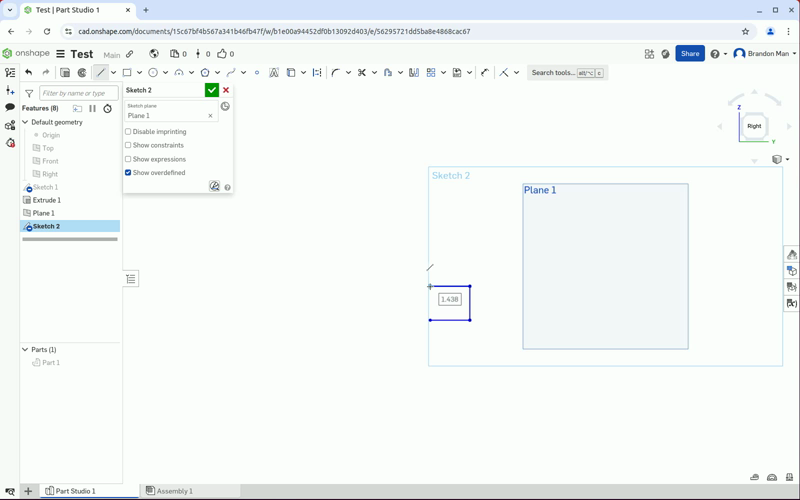
scroll(-6)
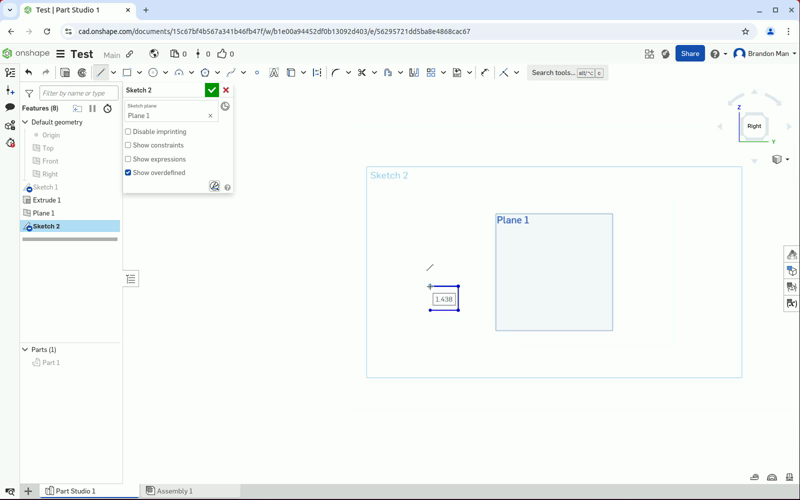
scroll(-6)
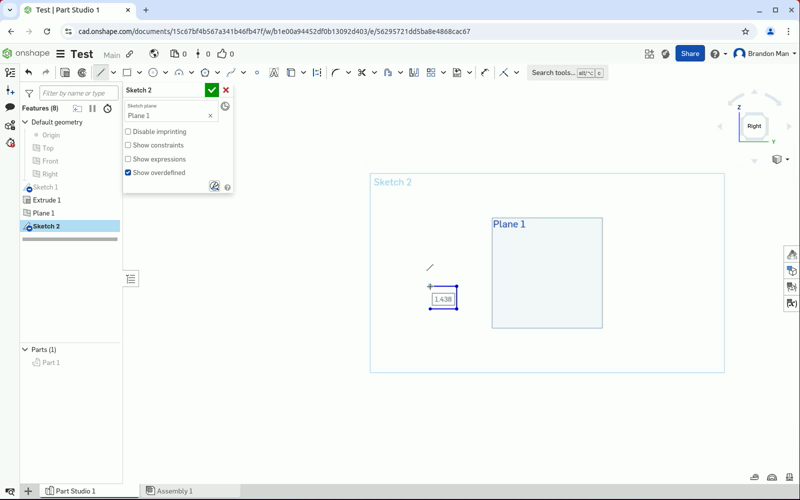
scroll(-6)
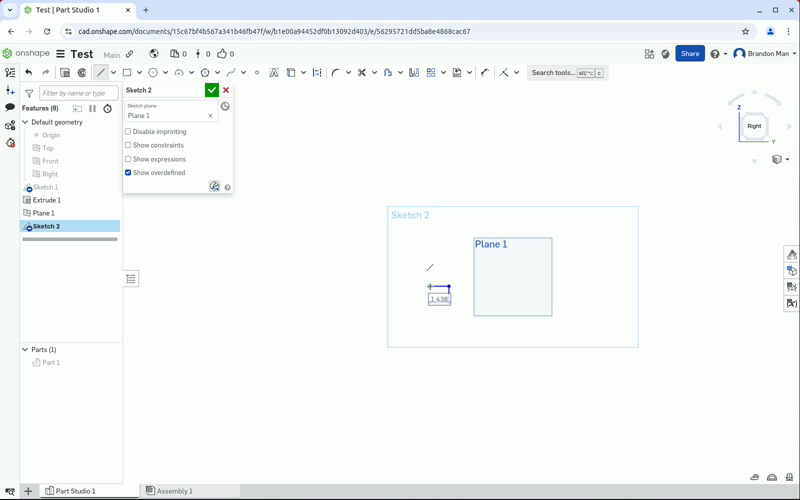
scroll(-6)
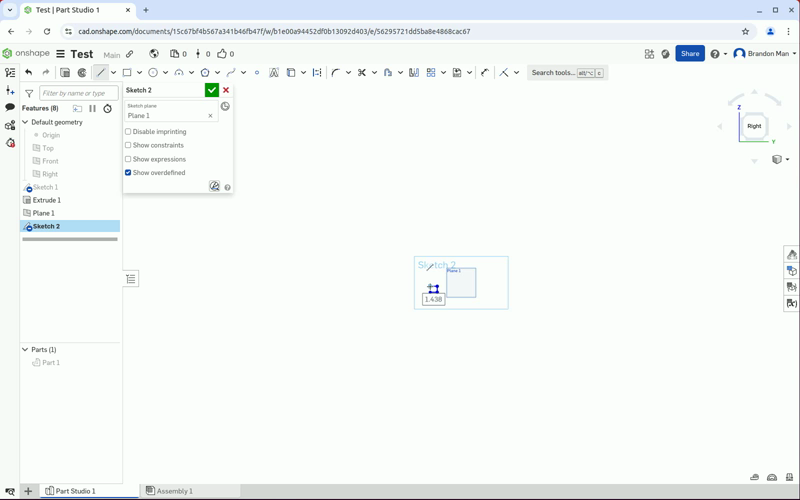
key_up(shift)
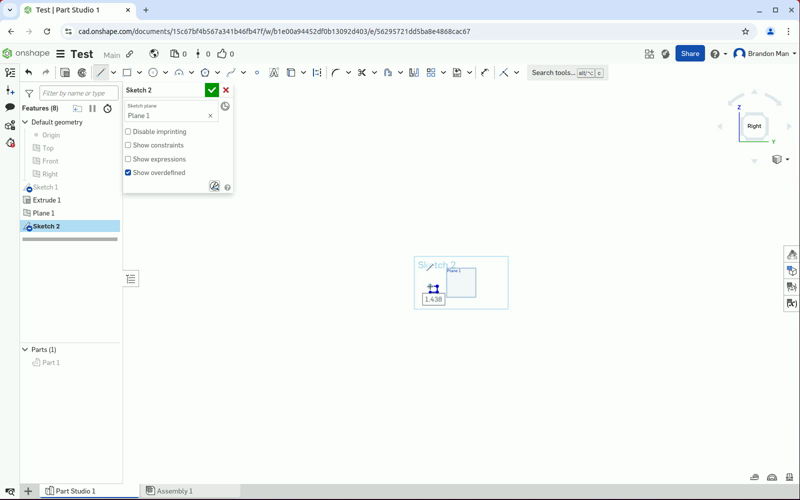
mouse_move(460, 286)
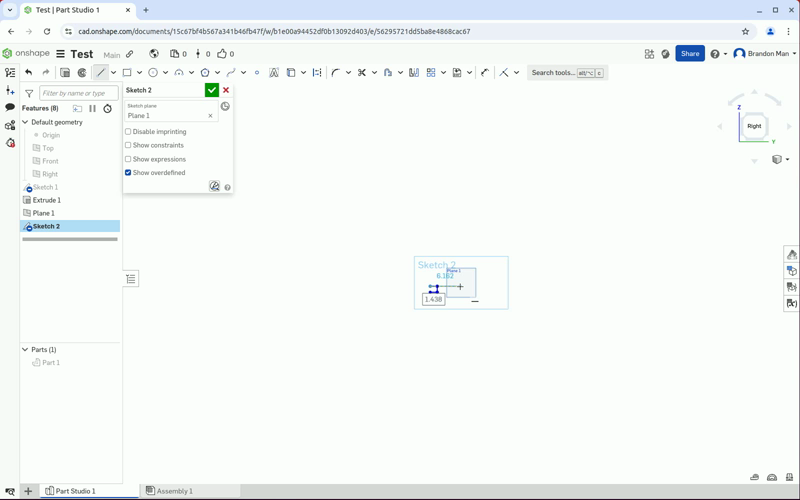
key_down(shift)
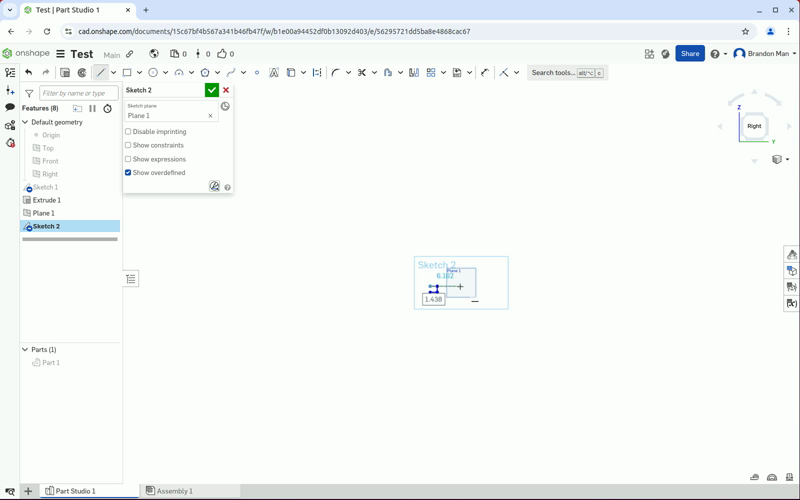
mouse_move(430, 292)
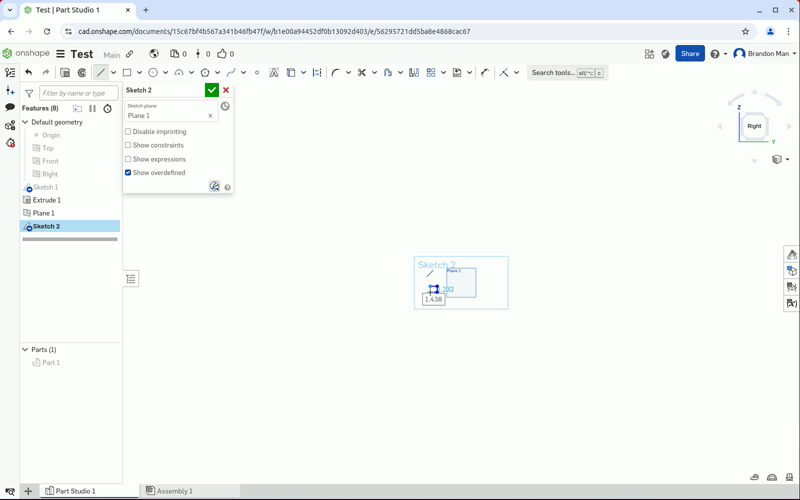
scroll(6)
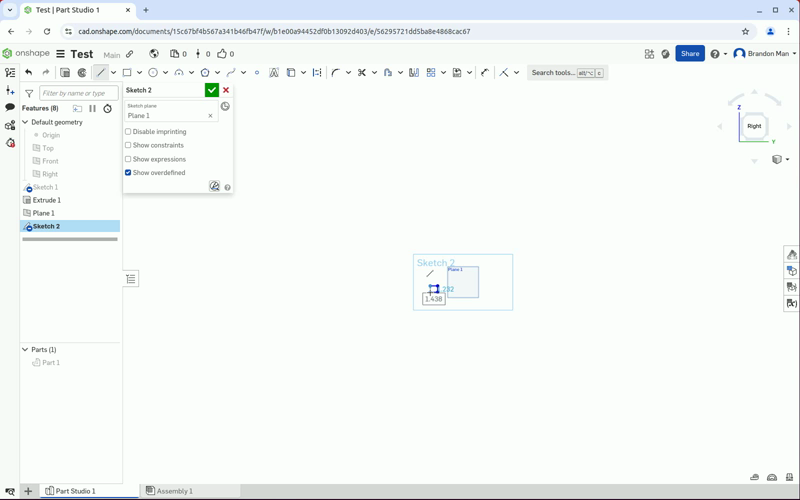
scroll(6)
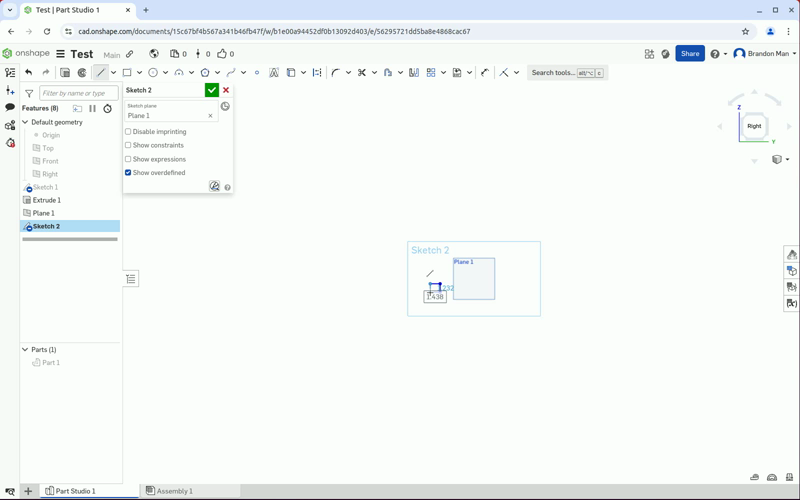
scroll(6)
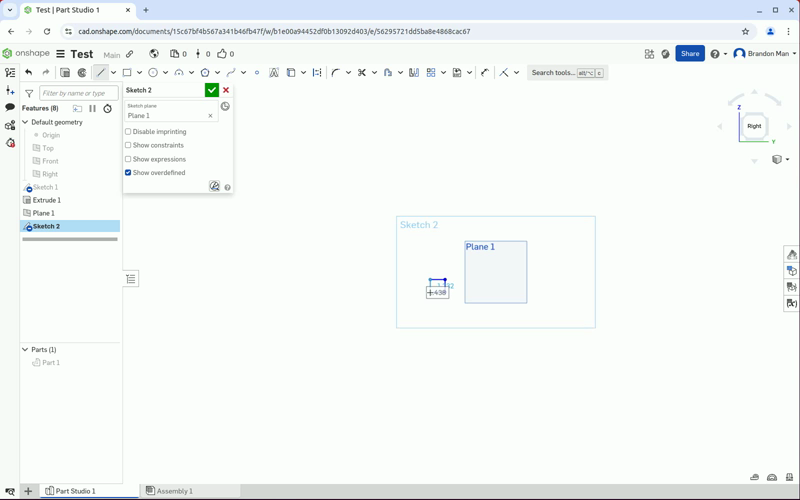
scroll(6)
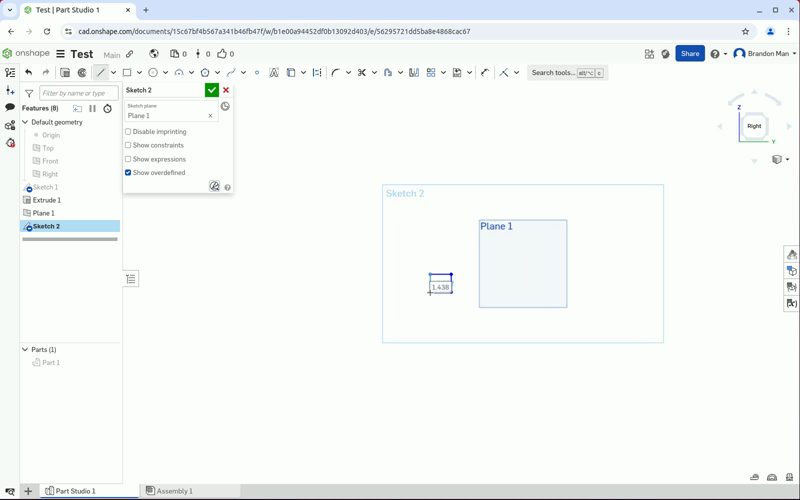
scroll(6)
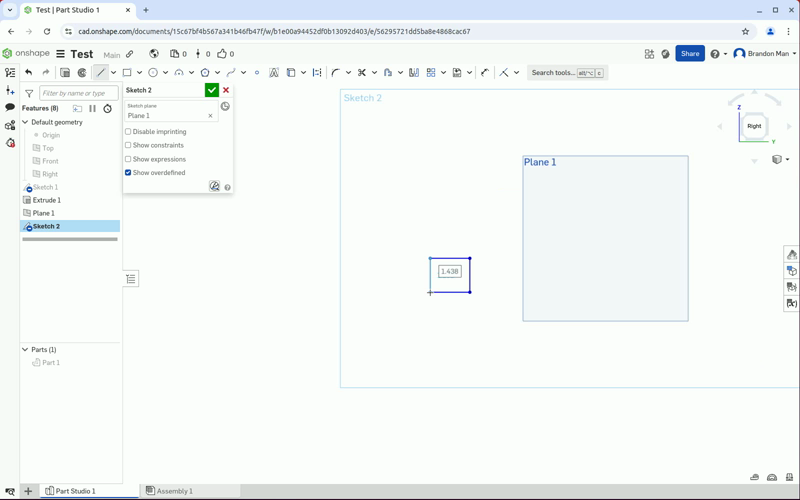
scroll(6)
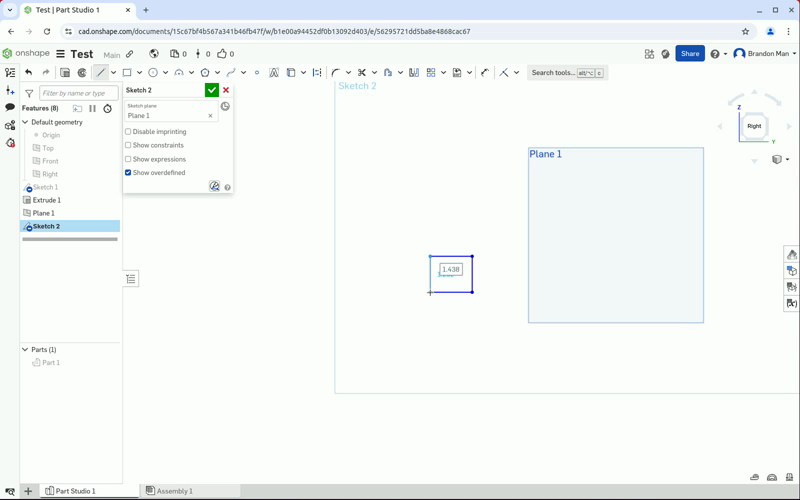
scroll(6)
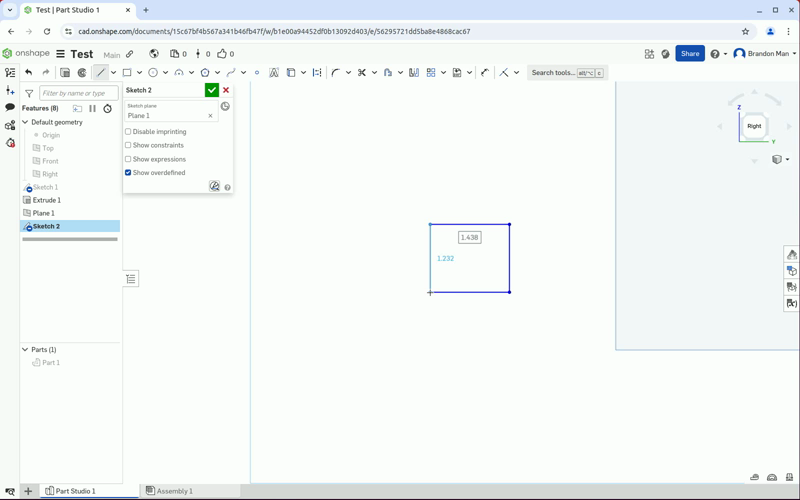
key_up(shift)
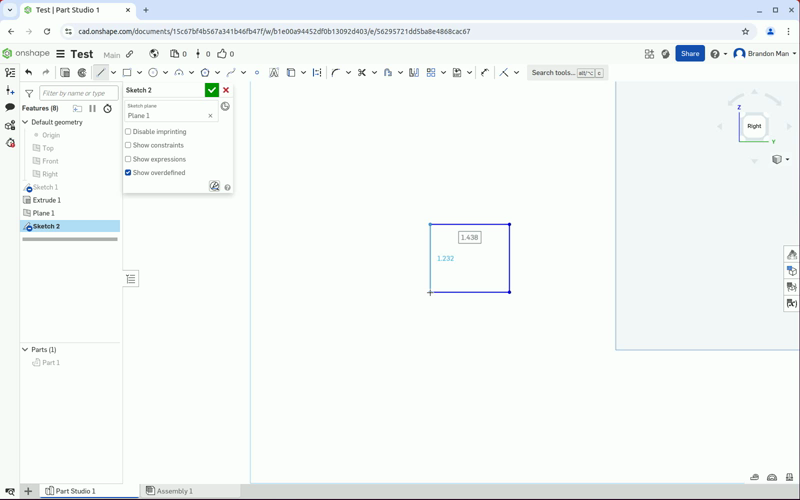
click(430, 292)
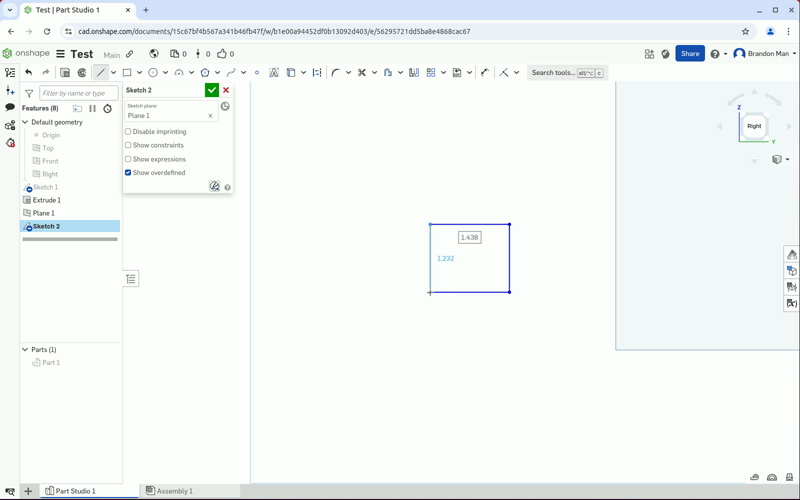
scroll(-6)
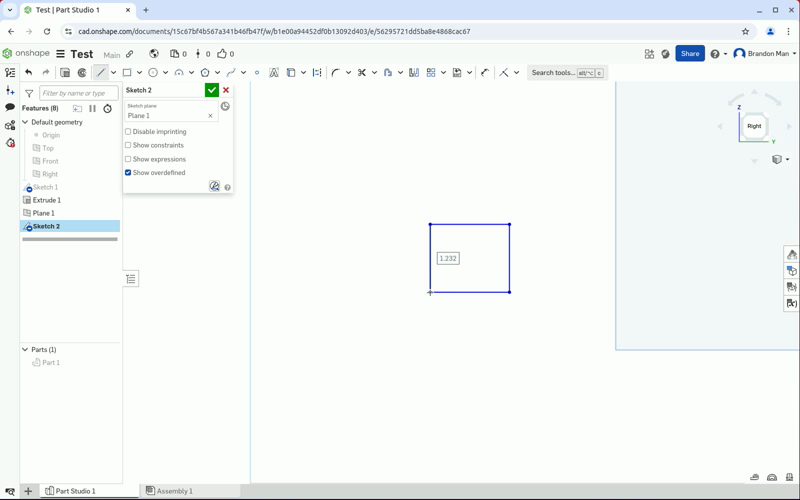
scroll(-6)
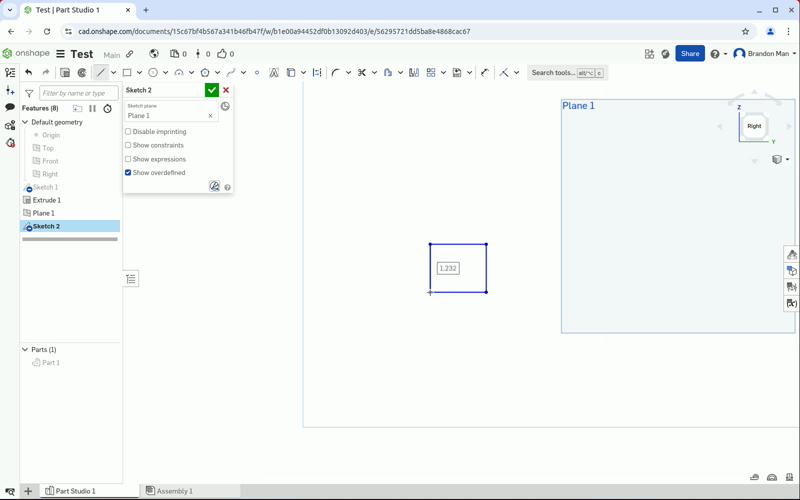
scroll(-6)
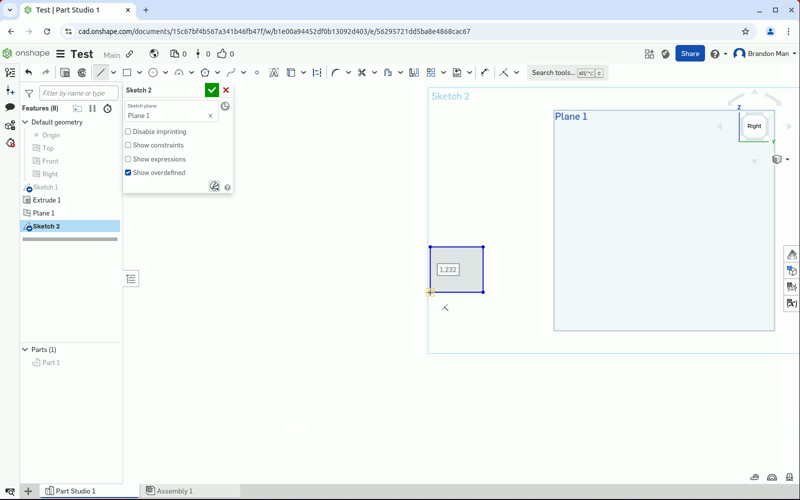
scroll(-6)
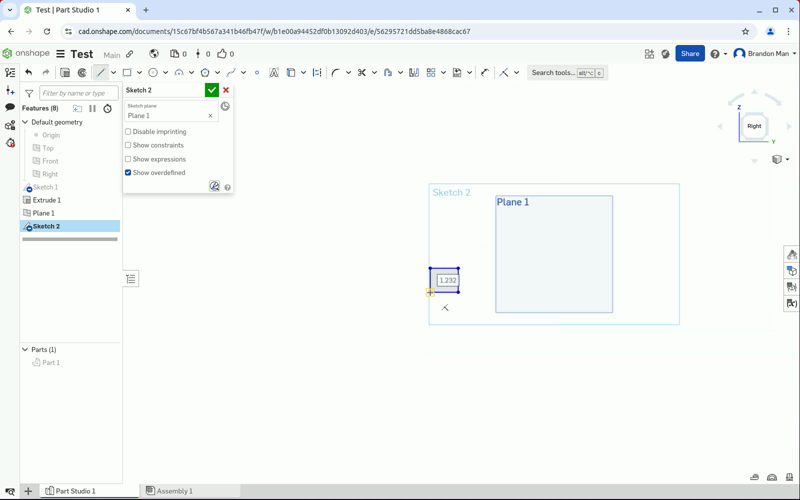
scroll(-6)
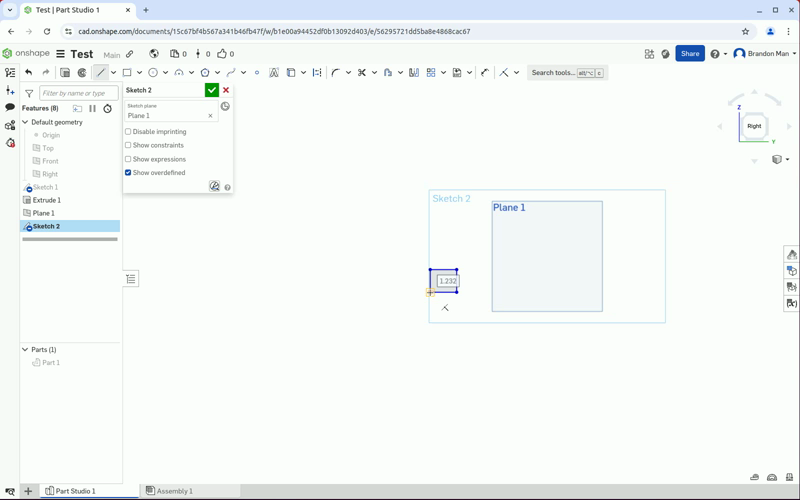
scroll(-6)
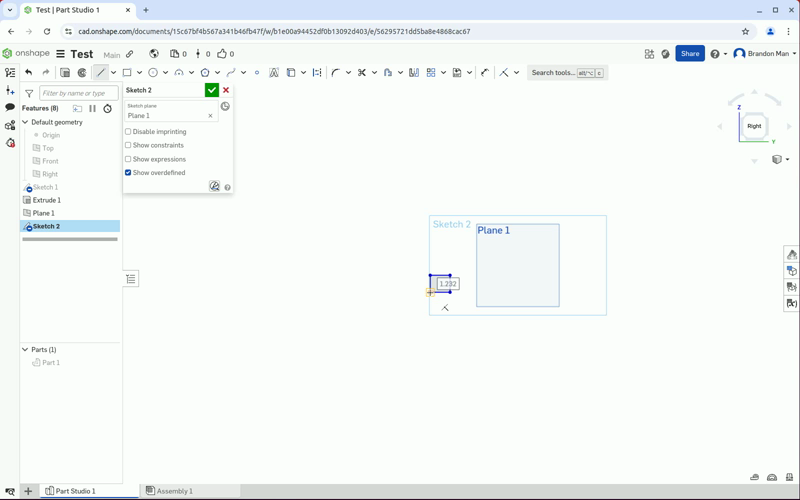
scroll(-6)
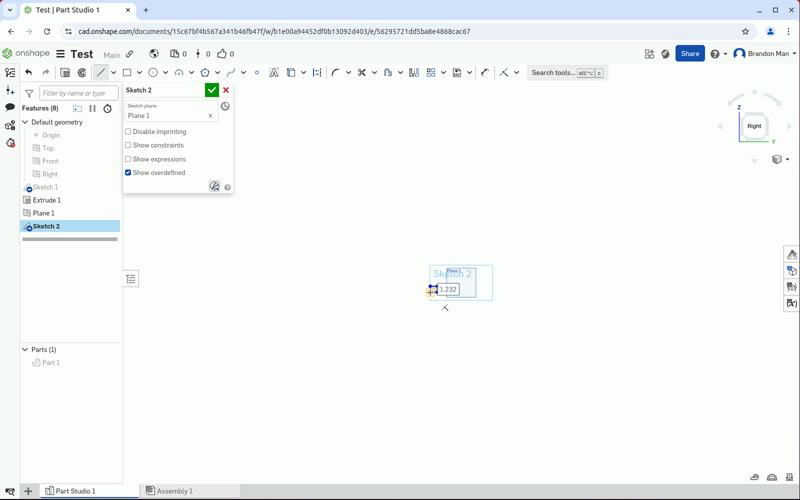
key(esc)
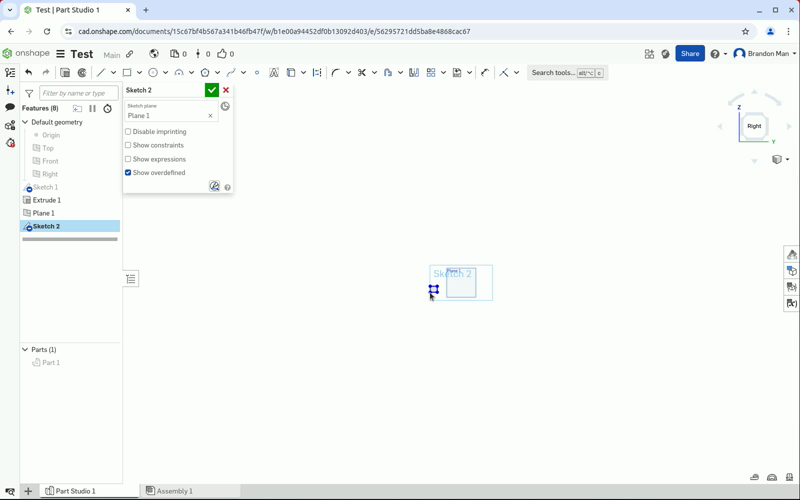
mouse_move(433, 291)
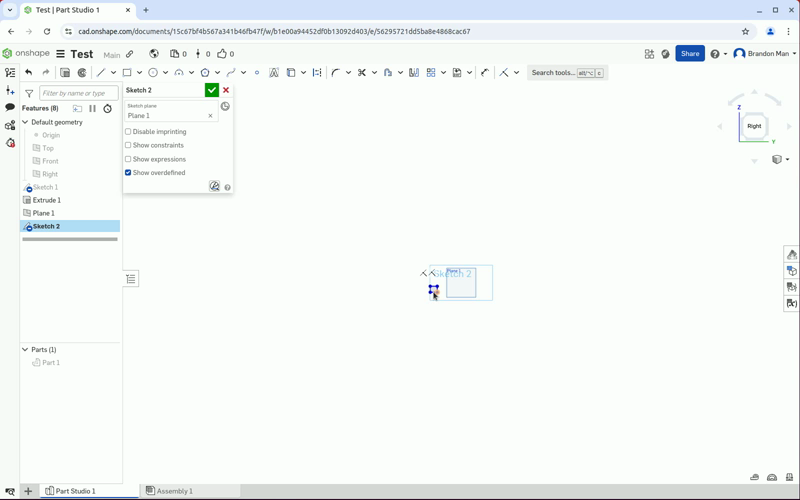
scroll(6)
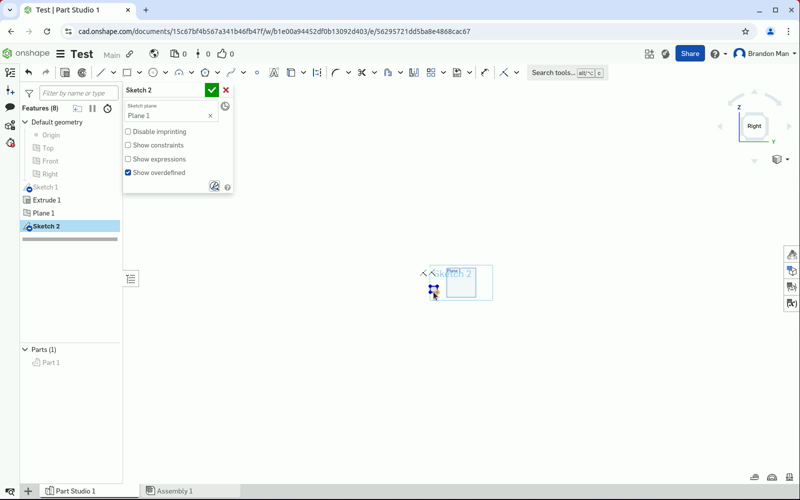
scroll(6)
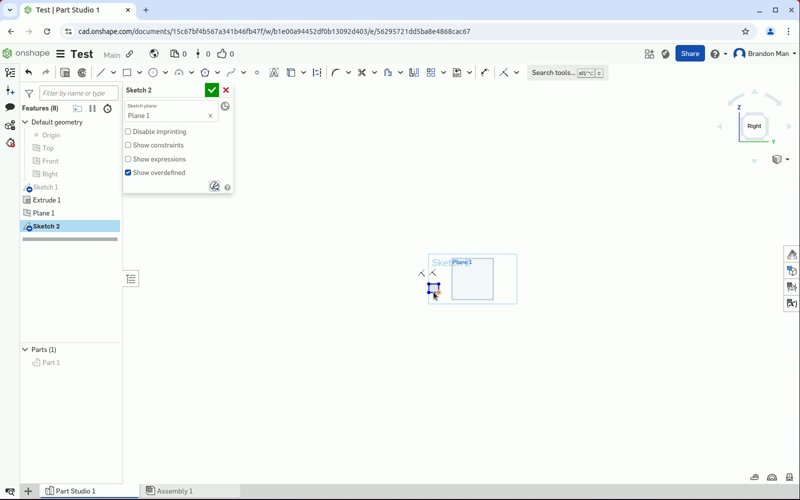
scroll(6)
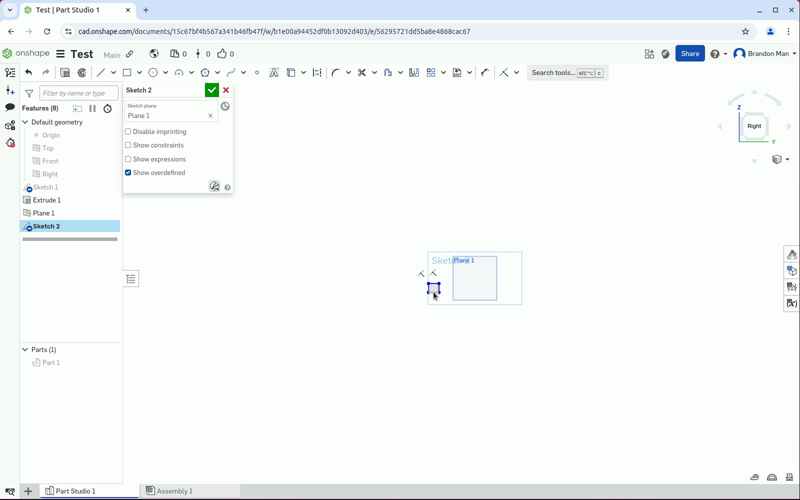
scroll(6)
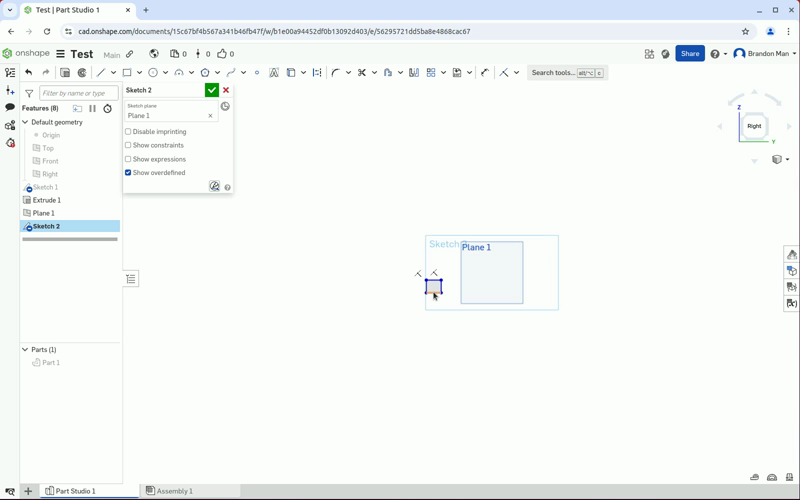
scroll(6)
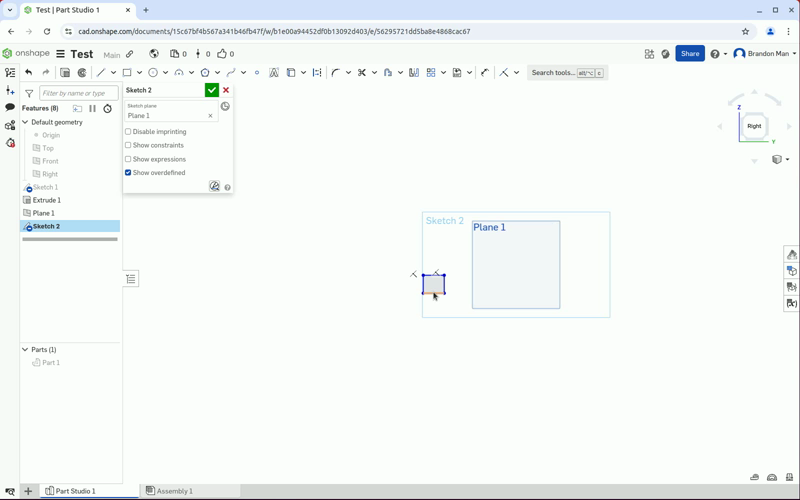
scroll(6)
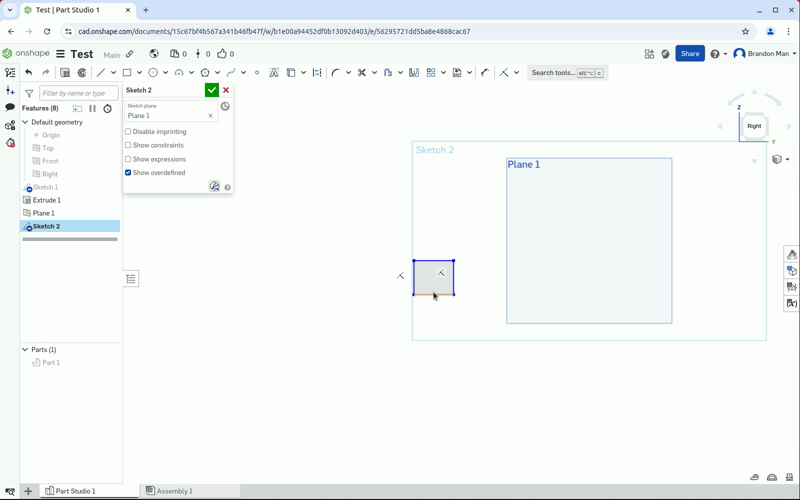
scroll(6)
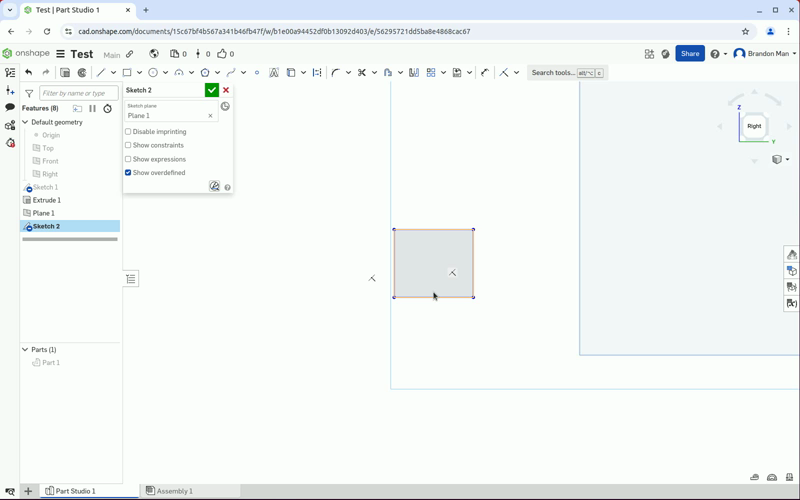
click(433, 291)
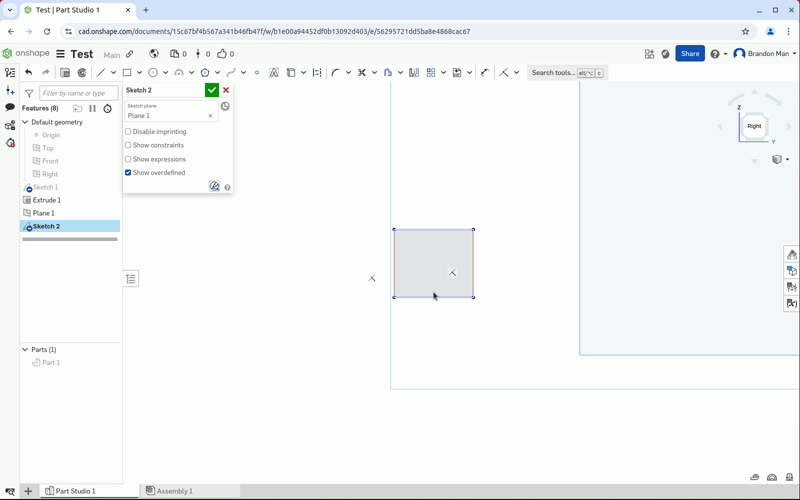
scroll(-6)
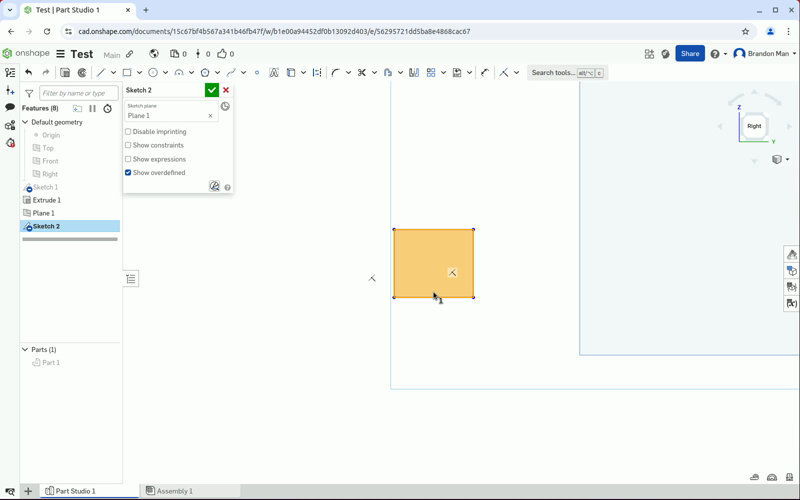
scroll(-6)
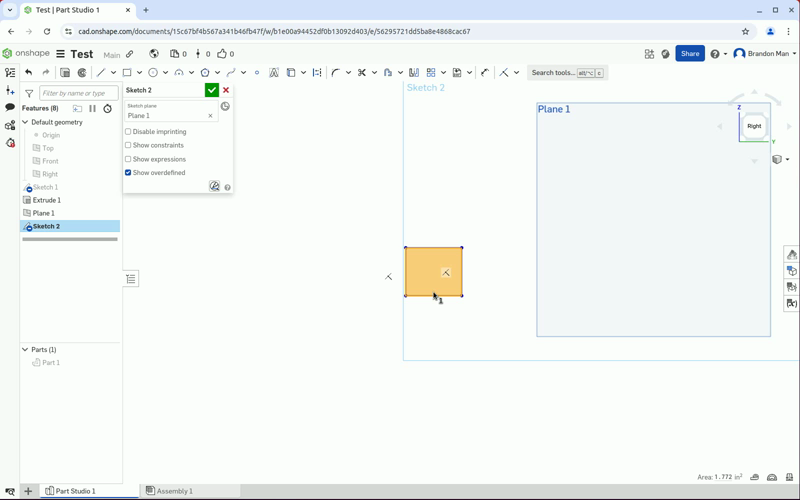
scroll(-6)
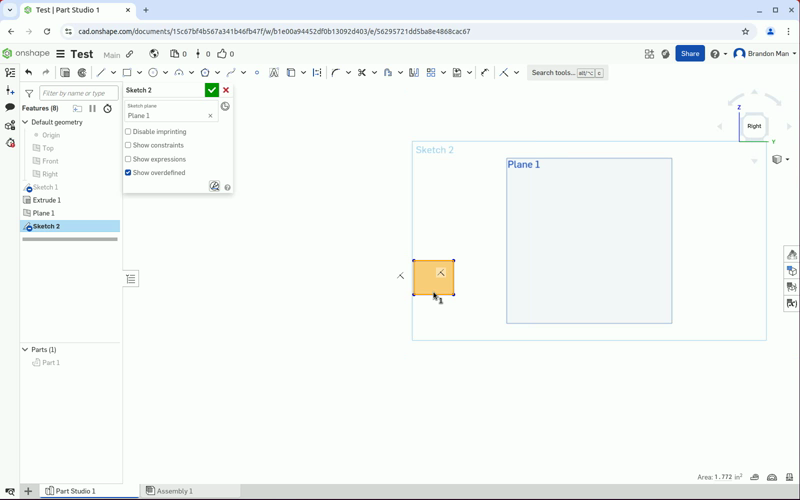
scroll(-6)
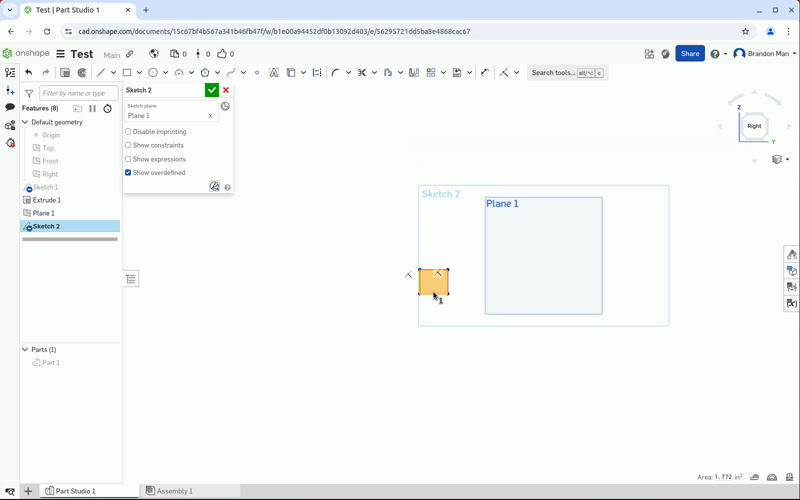
scroll(-6)
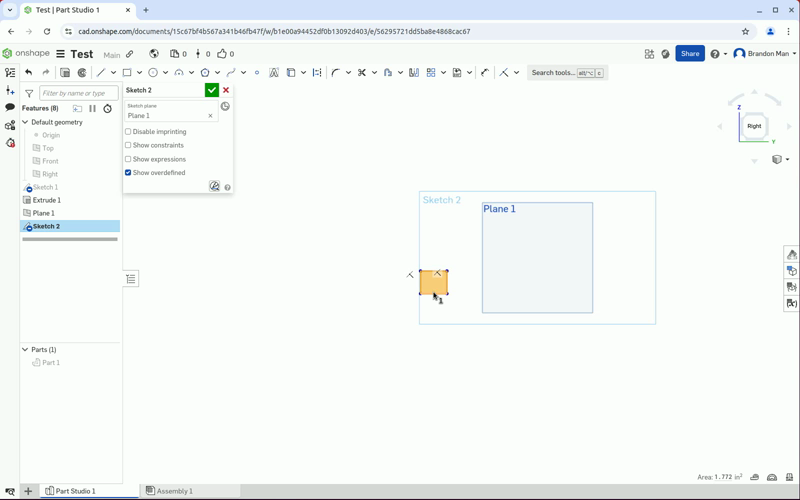
scroll(-6)
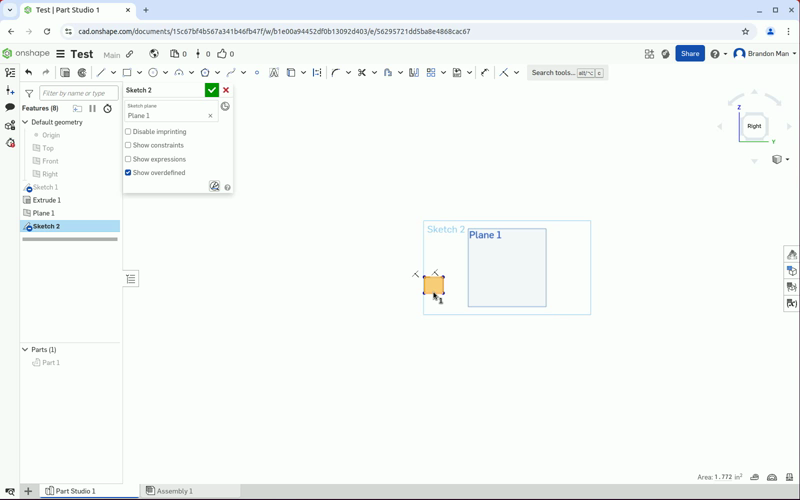
scroll(-6)
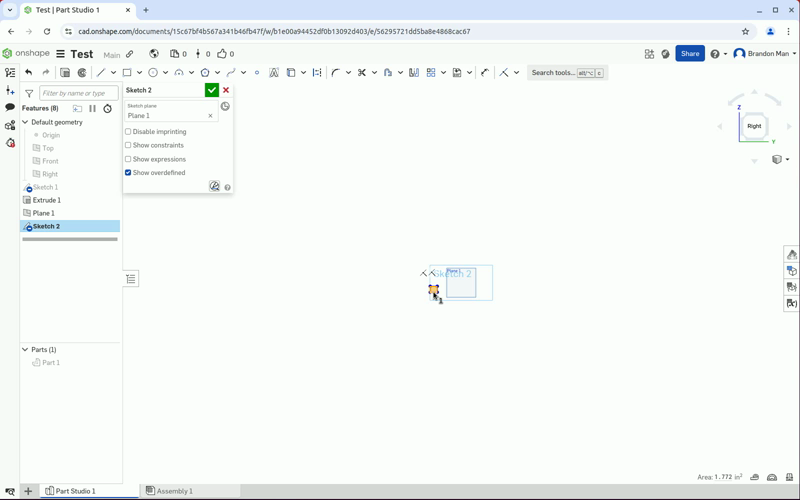
mouse_move(73, 352)
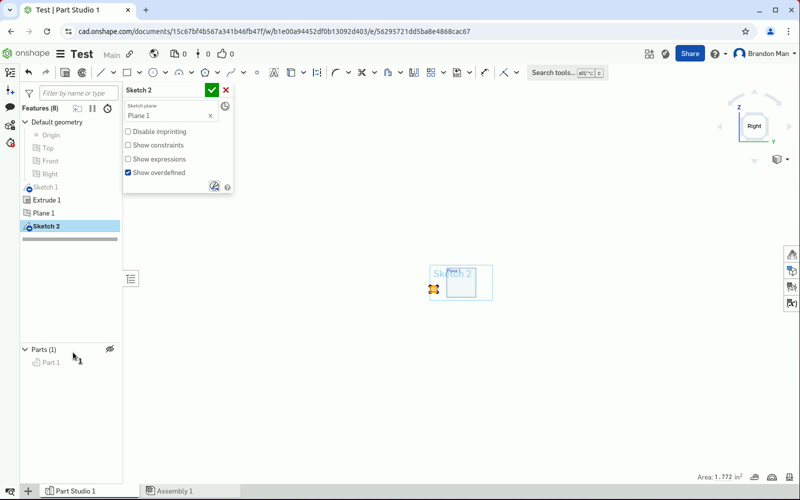
key(shift+y)
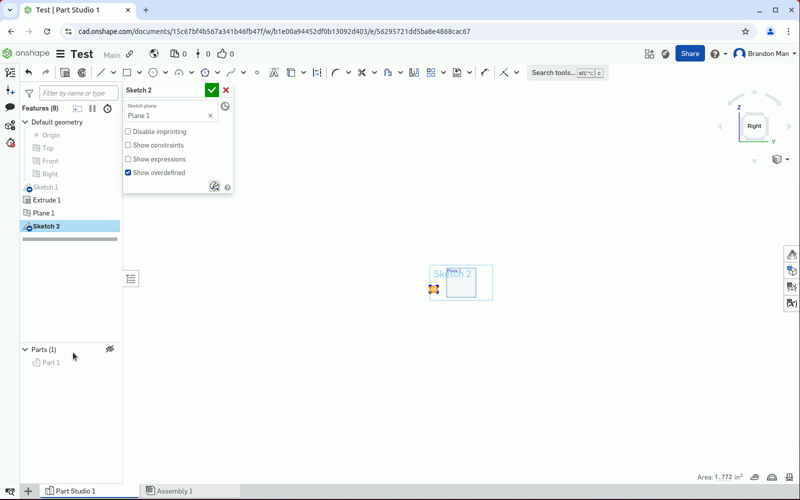
key(shift+e)
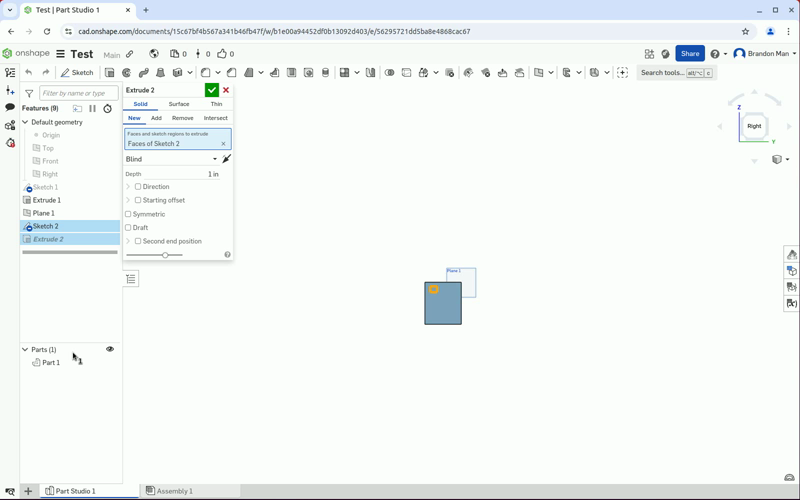
mouse_move(143, 106)
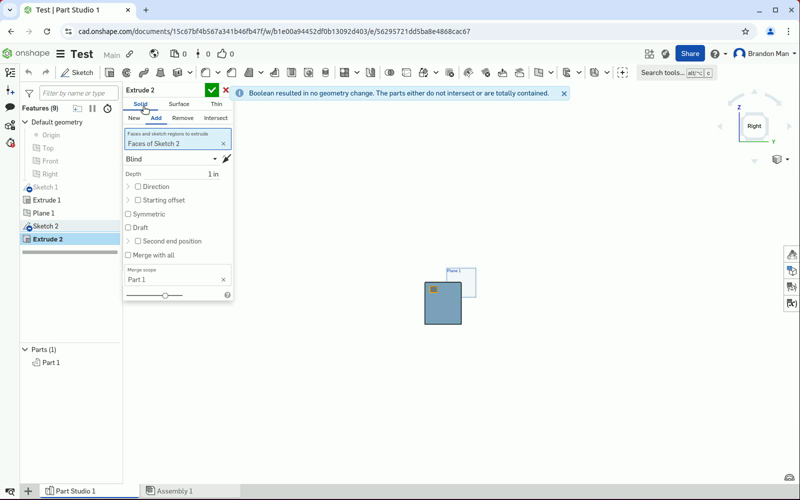
click(143, 106)
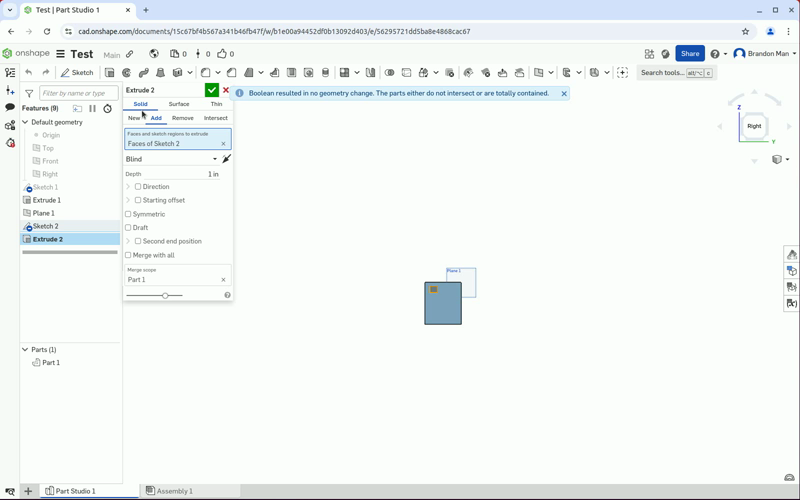
mouse_move(137, 120)
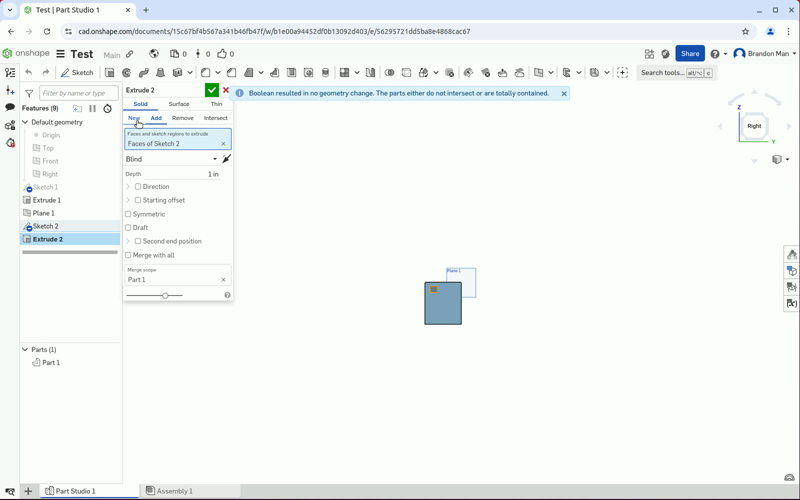
click(137, 120)
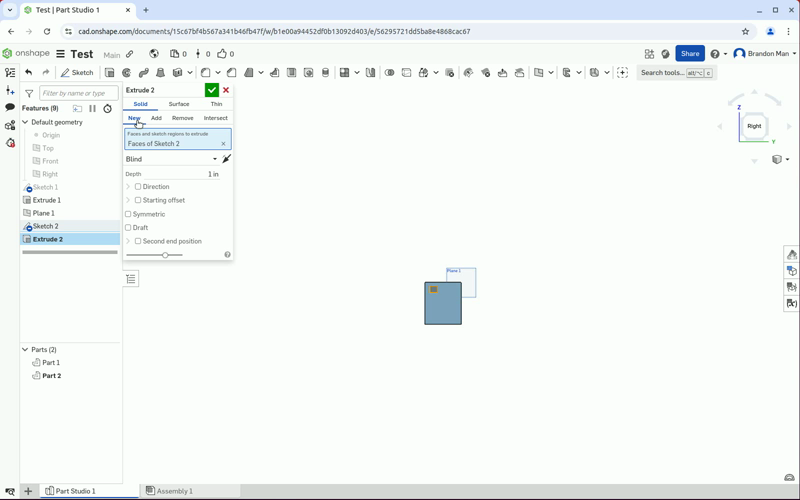
key(tab, 4)
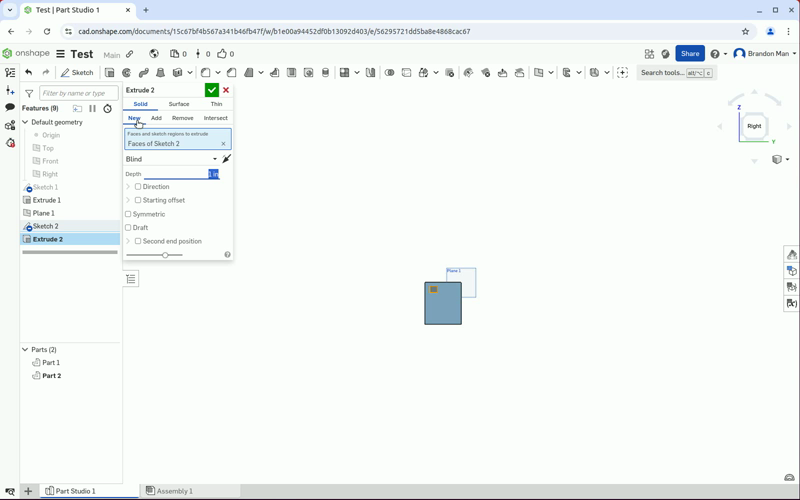
text(14.924)
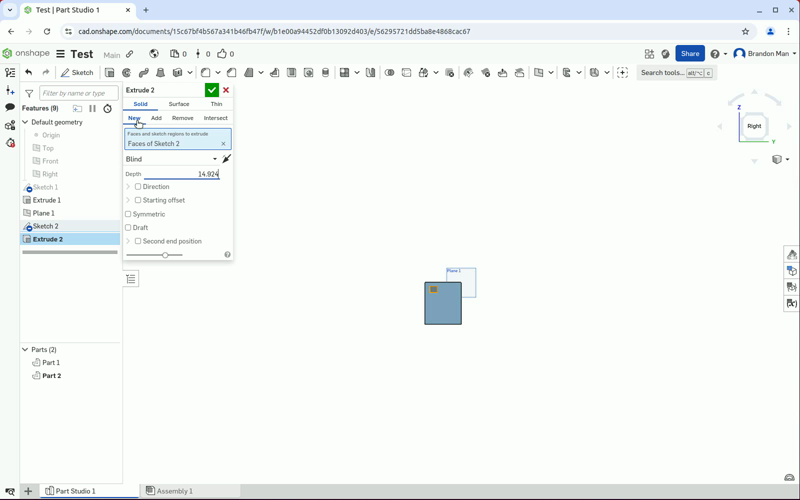
key(enter)
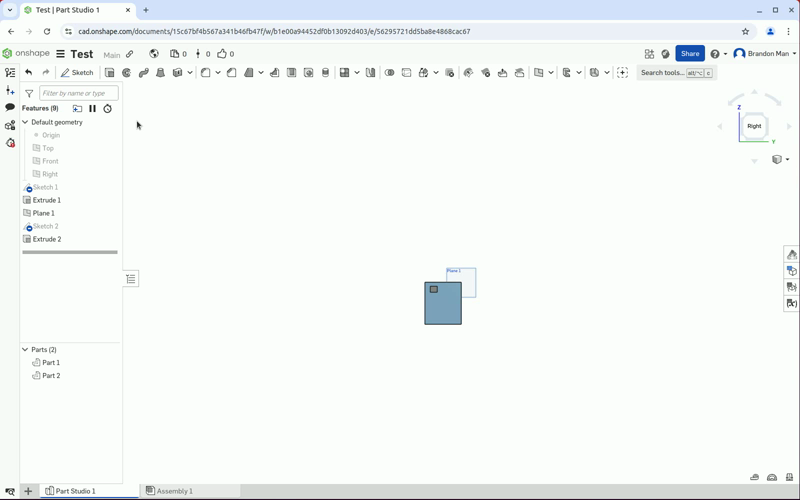
key(shift+h)
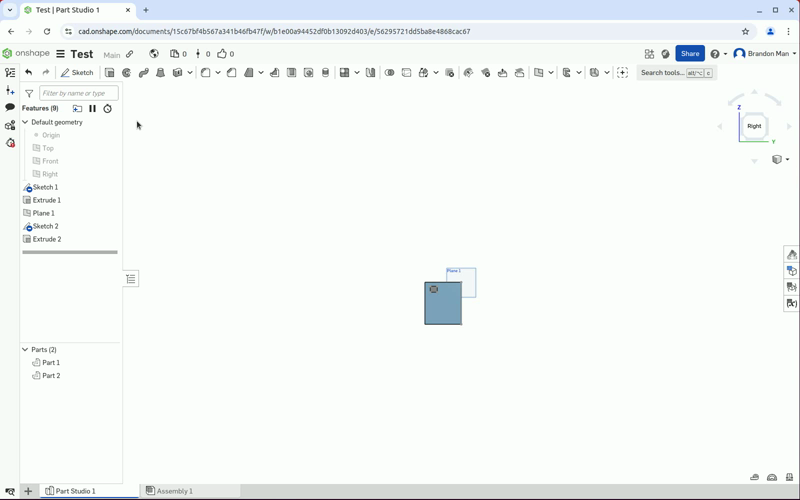
key(shift+h)
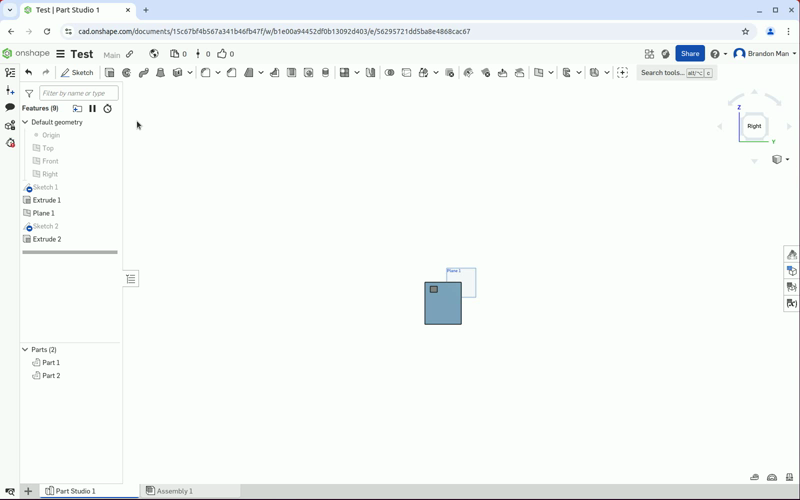
mouse_move(73, 189)
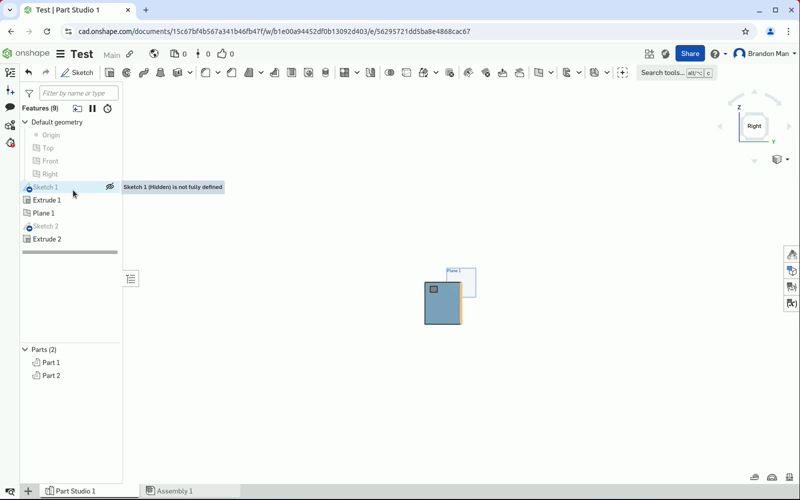
click(73, 189)
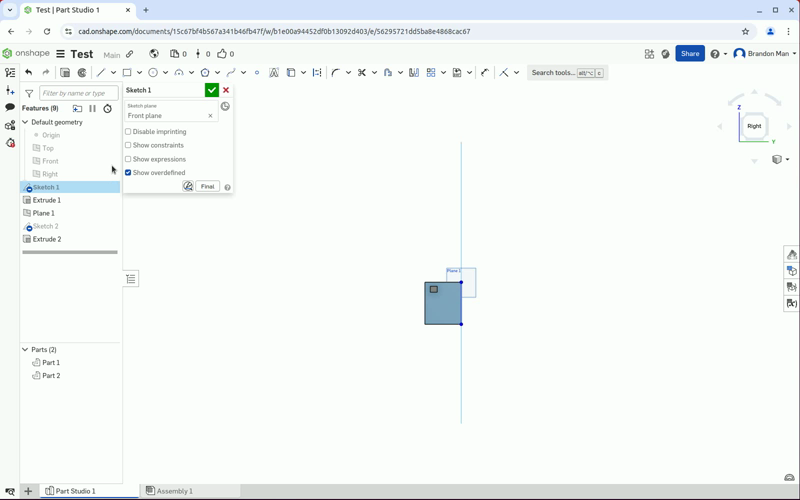
mouse_move(229, 92)
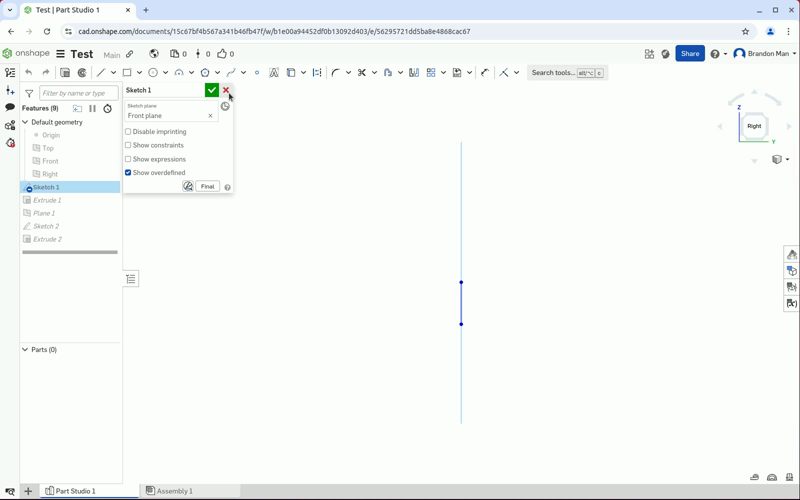
click(229, 92)
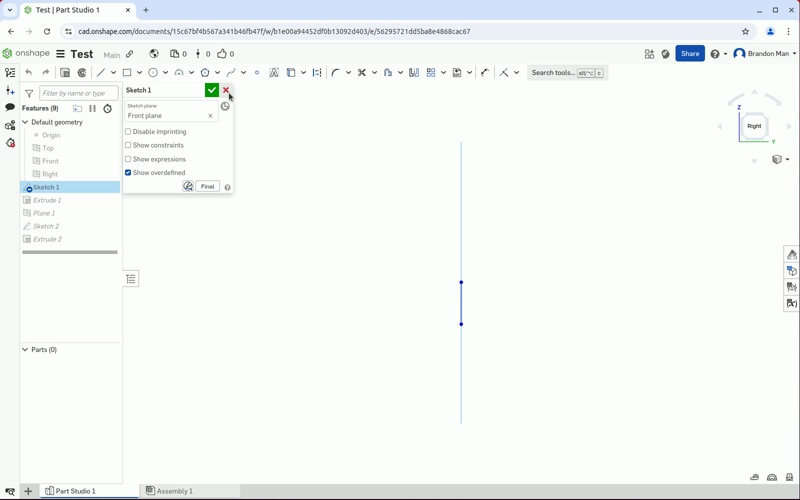
key(shift+s)
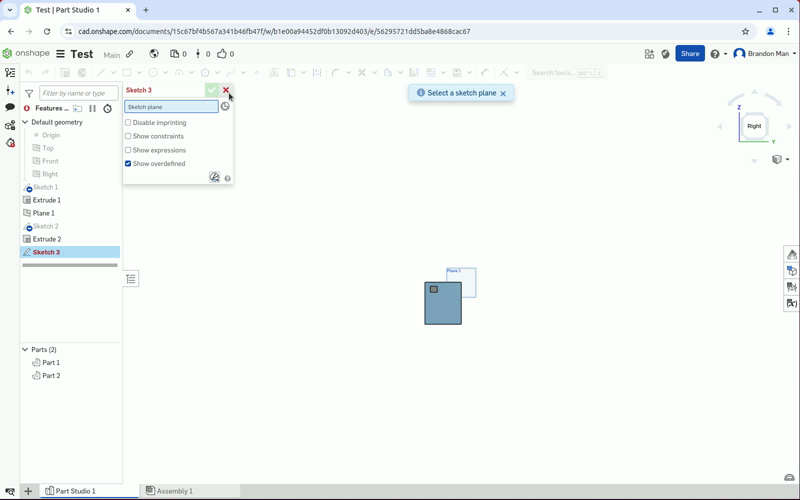
mouse_move(73, 215)
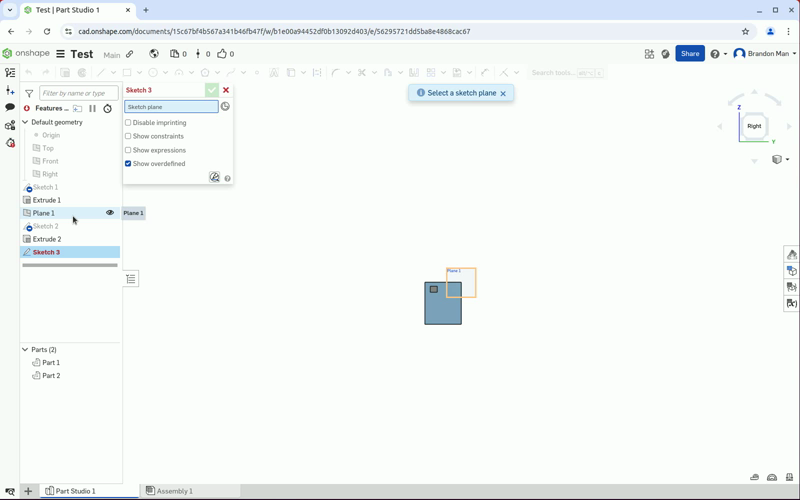
click(73, 215)
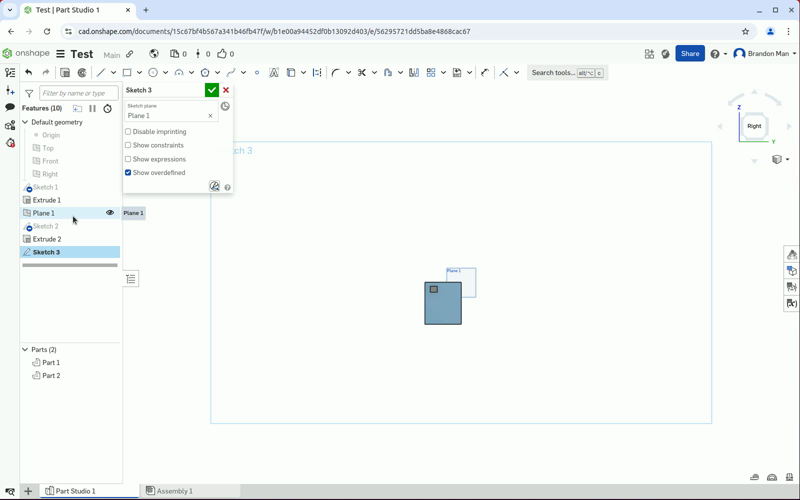
mouse_move(73, 352)
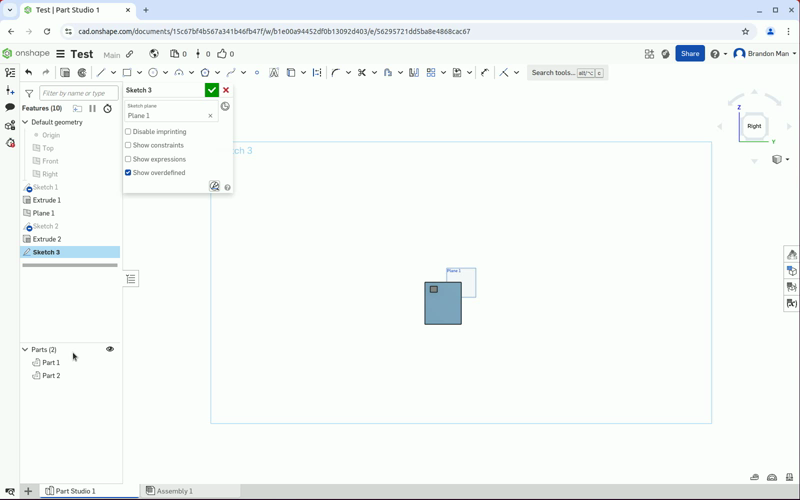
key(y)
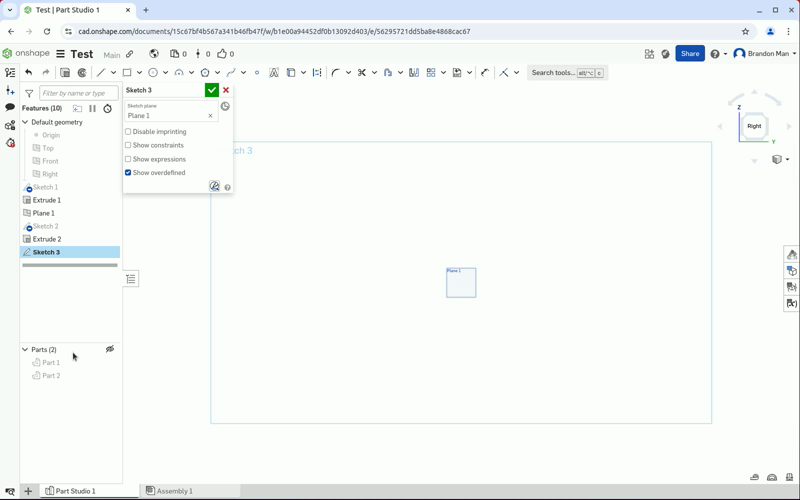
key(l)
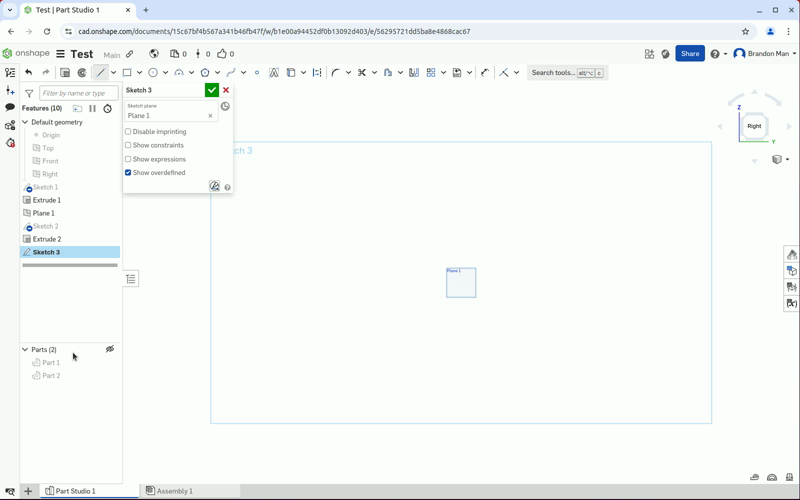
key_down(shift)
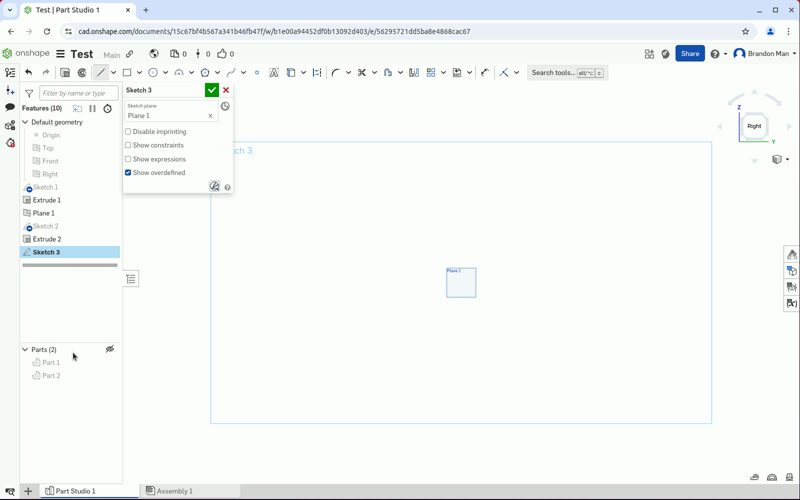
mouse_move(454, 291)
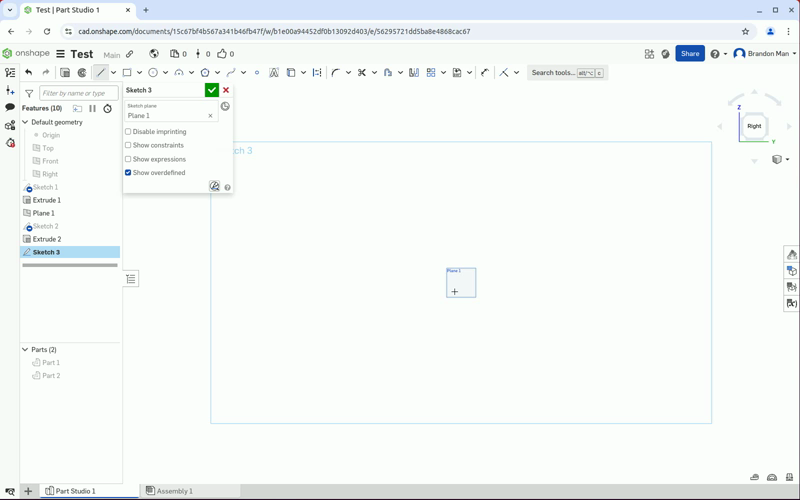
click(454, 291)
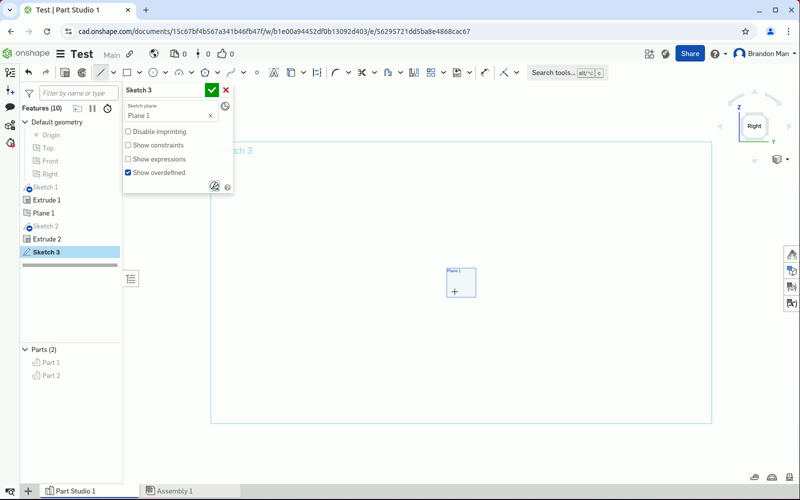
key_up(shift)
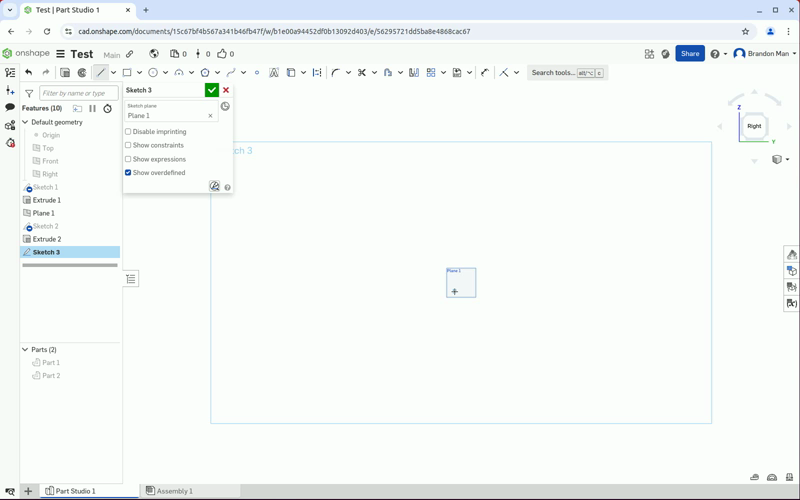
key_down(shift)
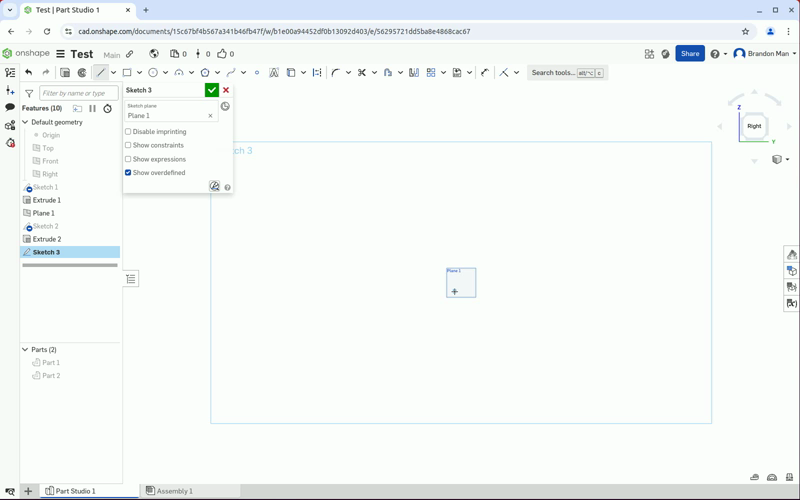
mouse_move(484, 291)
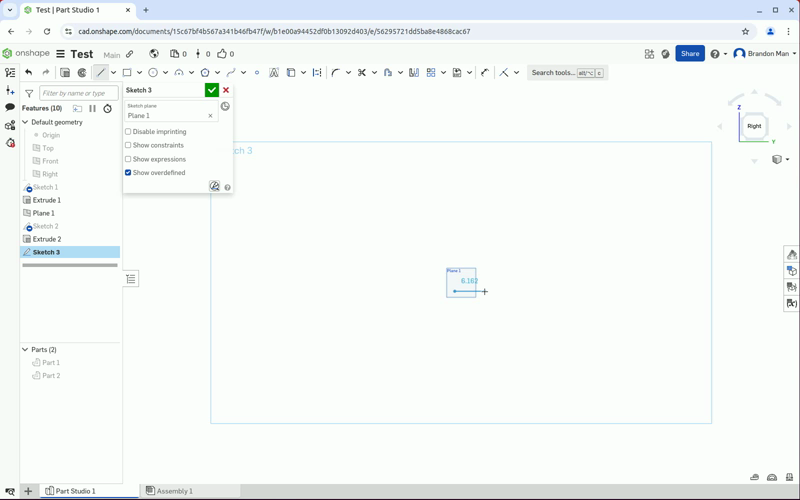
mouse_move(461, 291)
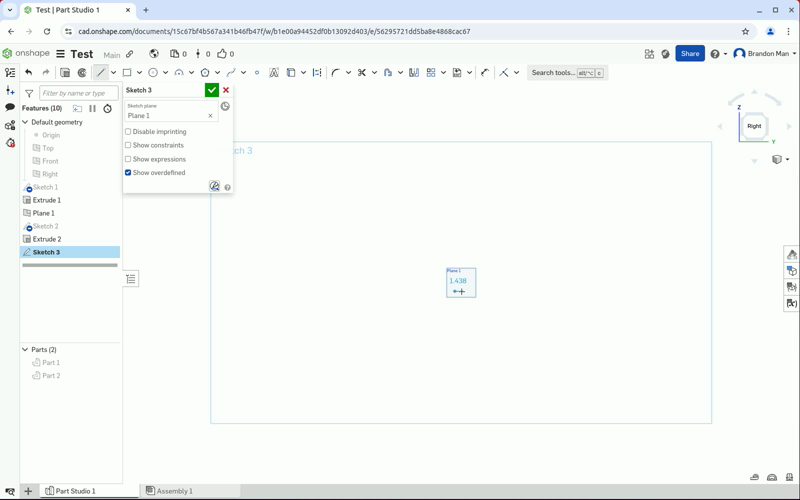
scroll(6)
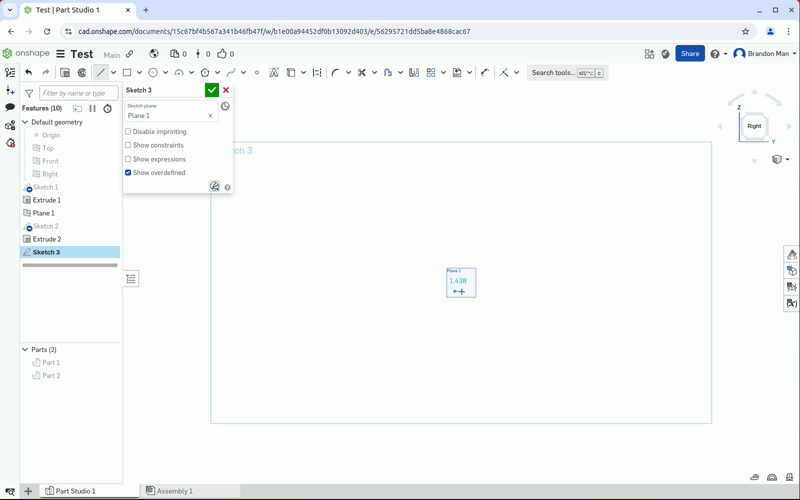
scroll(6)
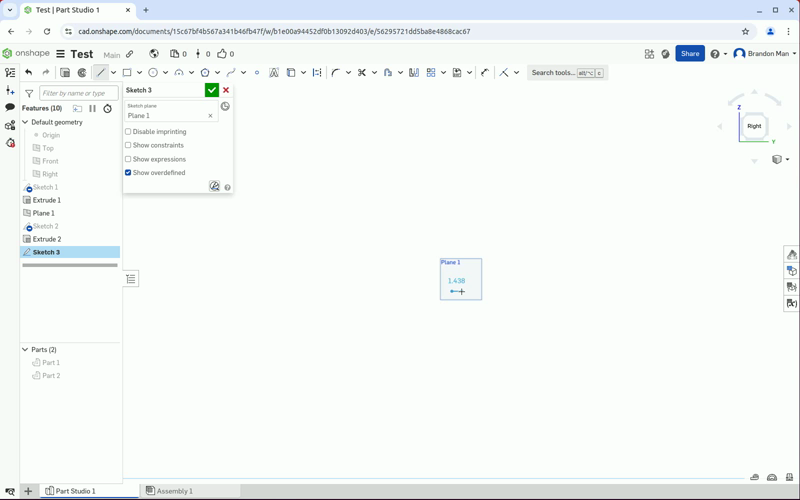
scroll(6)
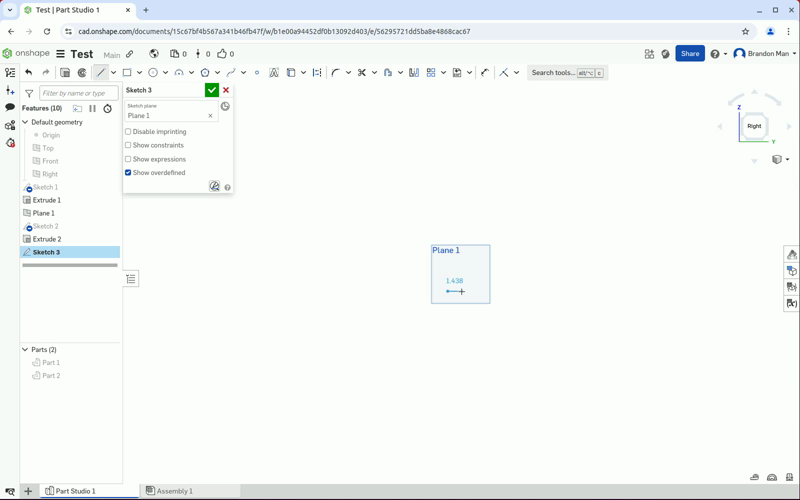
scroll(6)
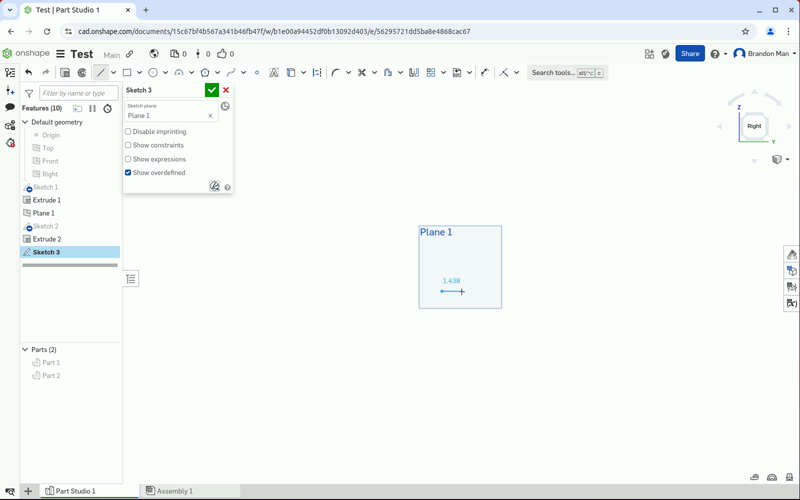
scroll(6)
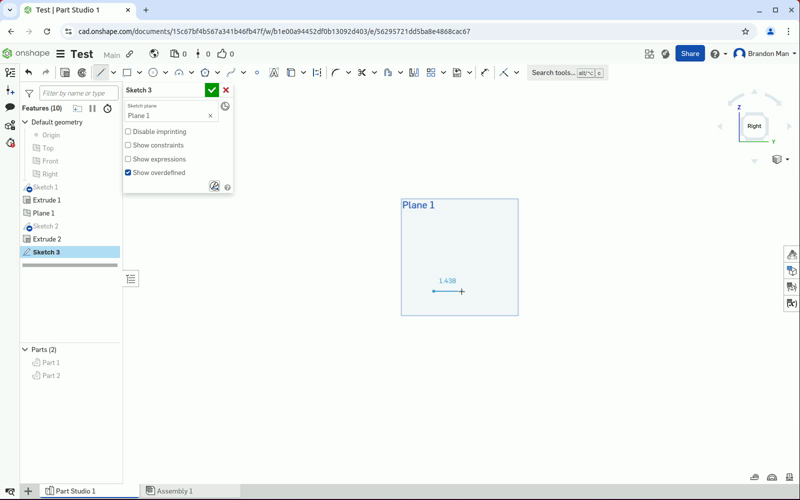
scroll(6)
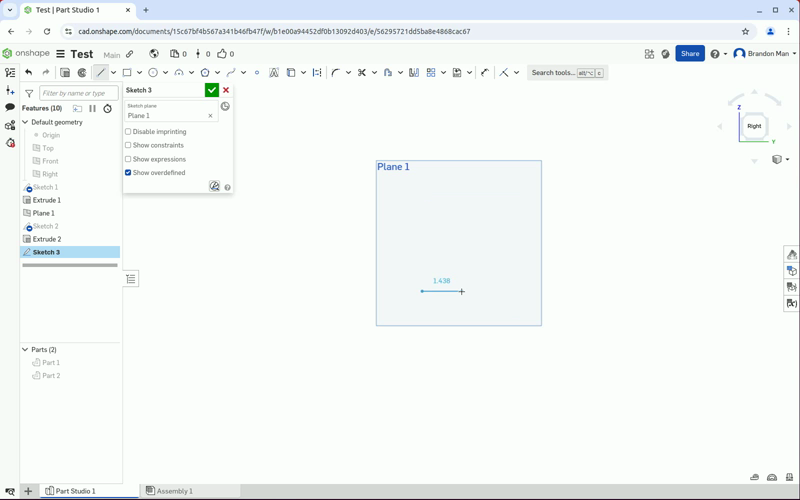
scroll(6)
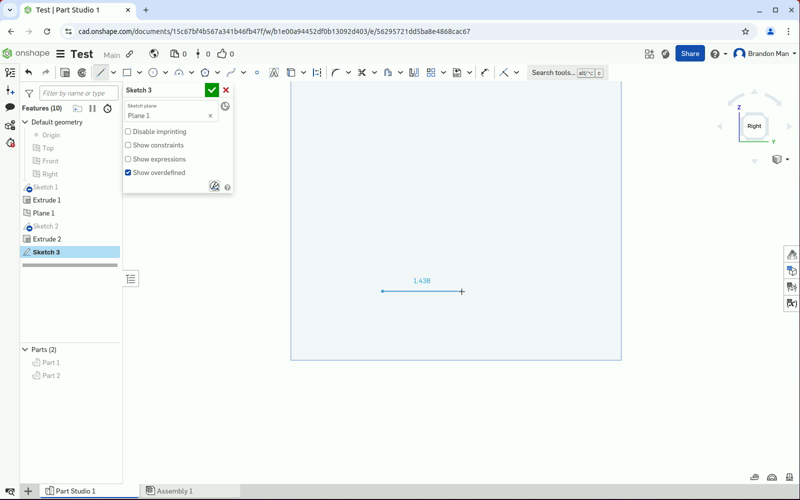
click(461, 291)
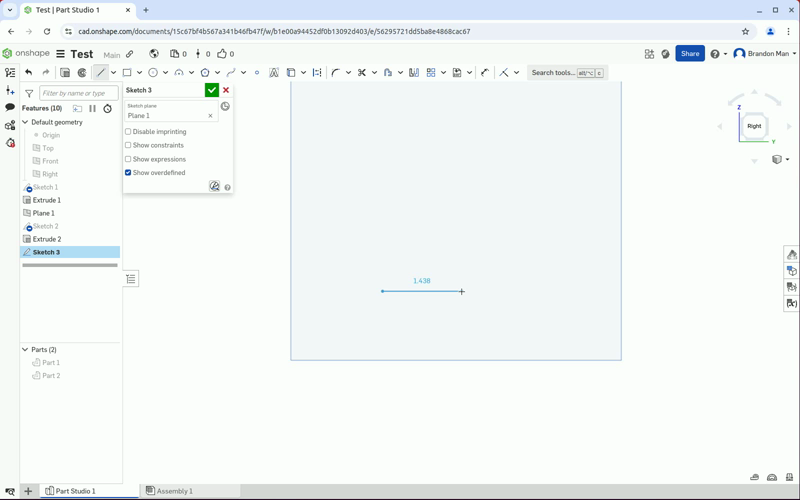
scroll(-6)
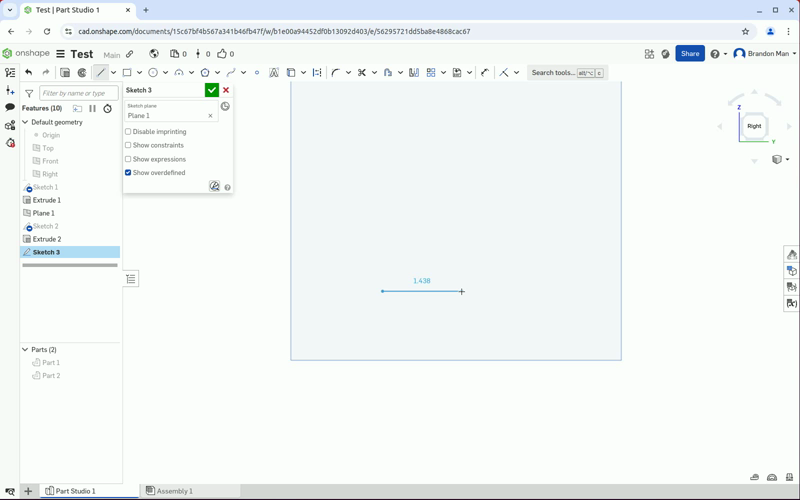
scroll(-6)
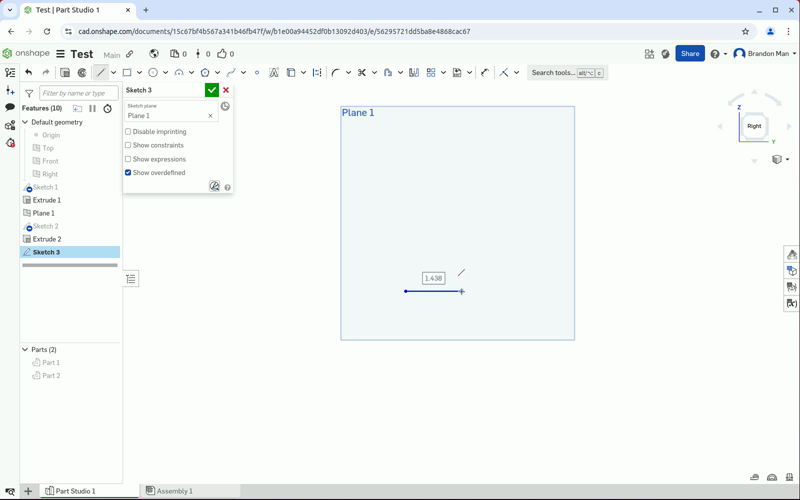
scroll(-6)
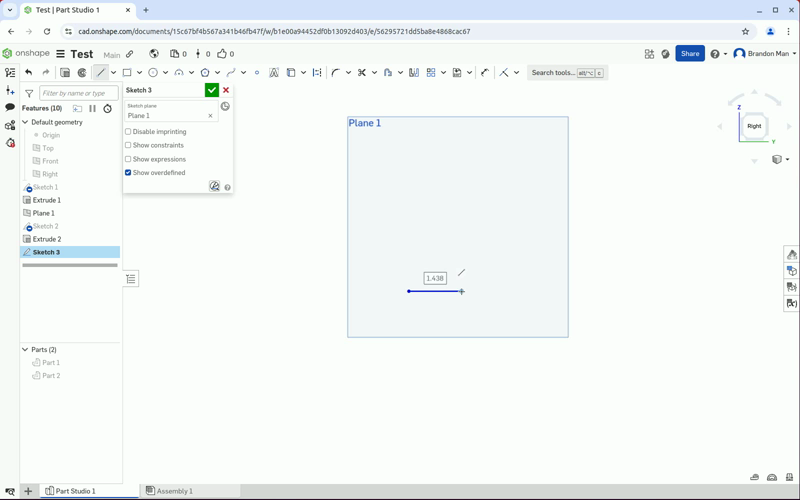
scroll(-6)
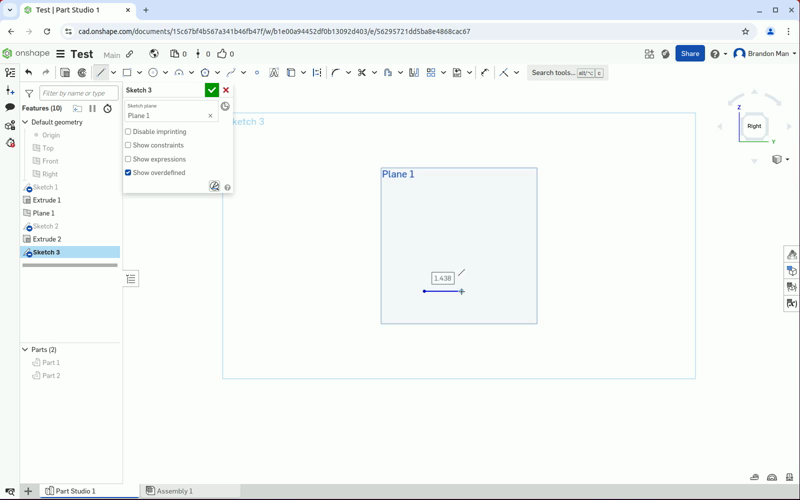
scroll(-6)
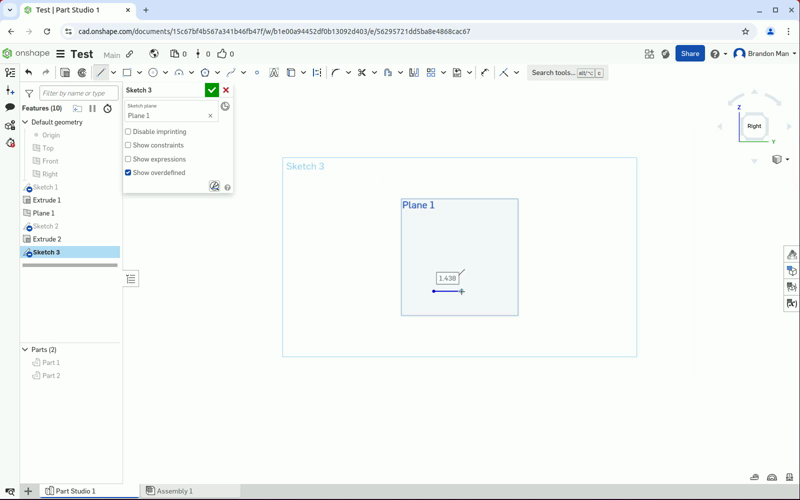
scroll(-6)
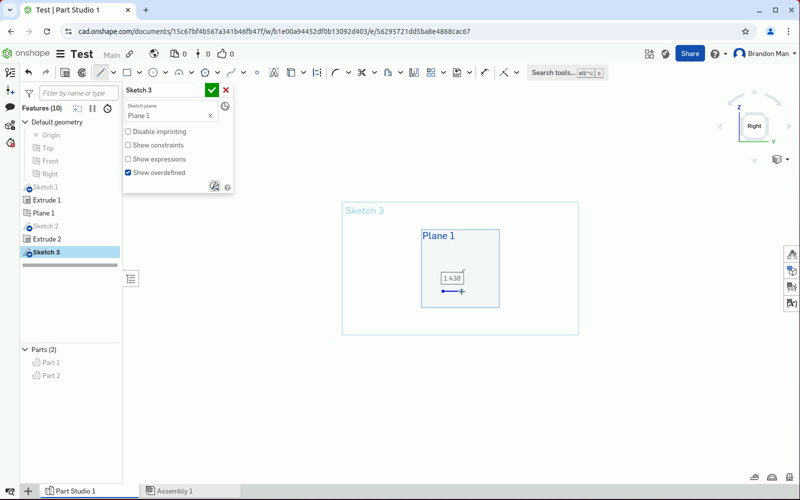
scroll(-6)
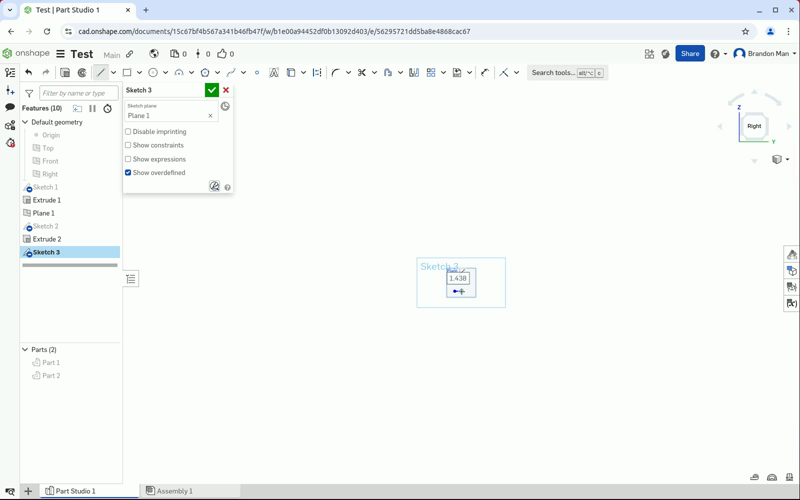
key_up(shift)
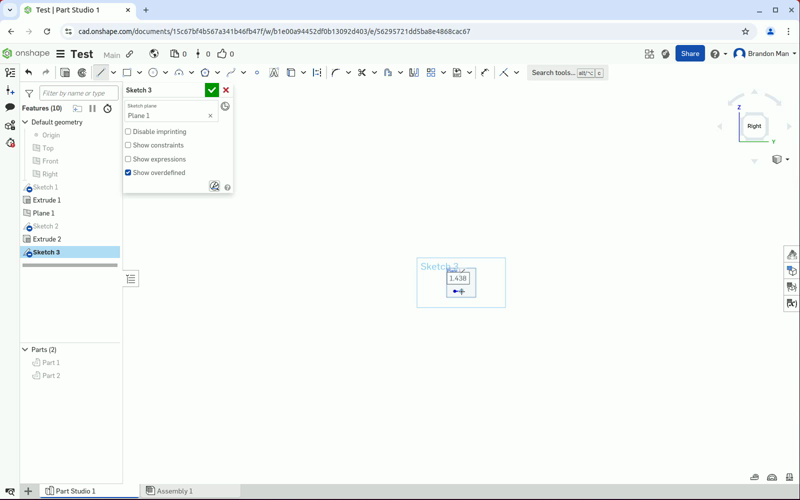
key_down(shift)
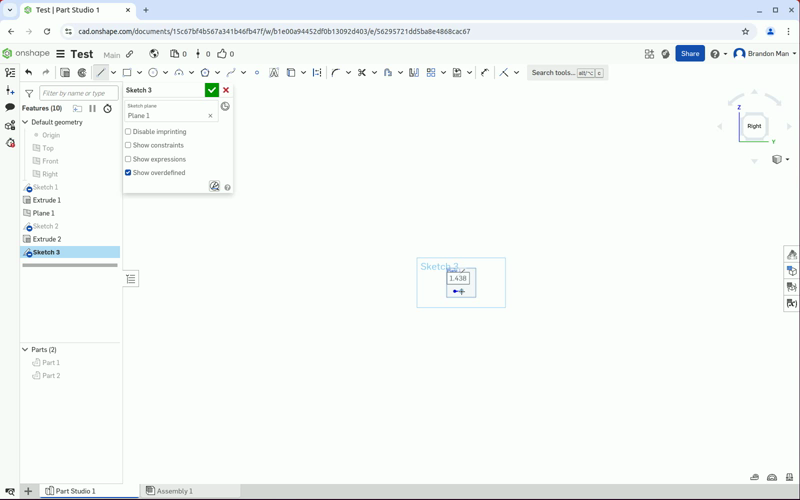
mouse_move(492, 291)
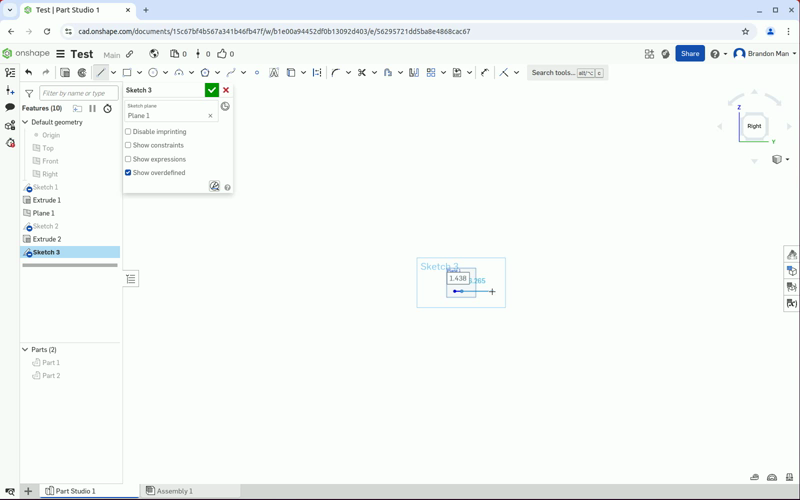
mouse_move(461, 285)
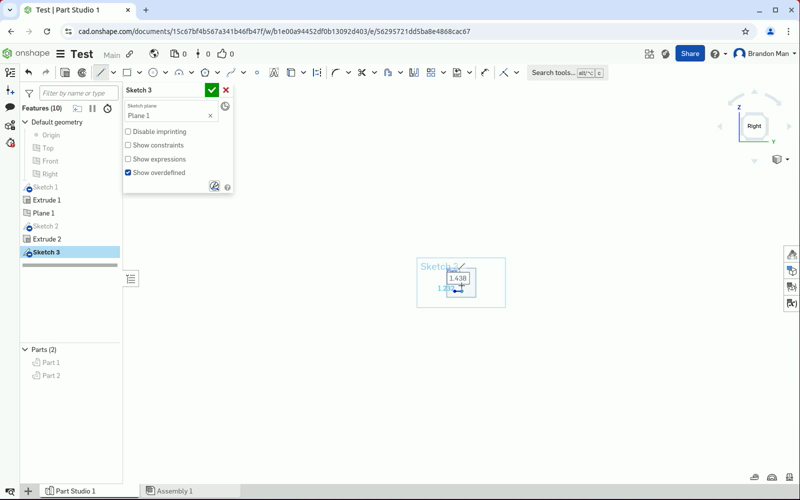
scroll(6)
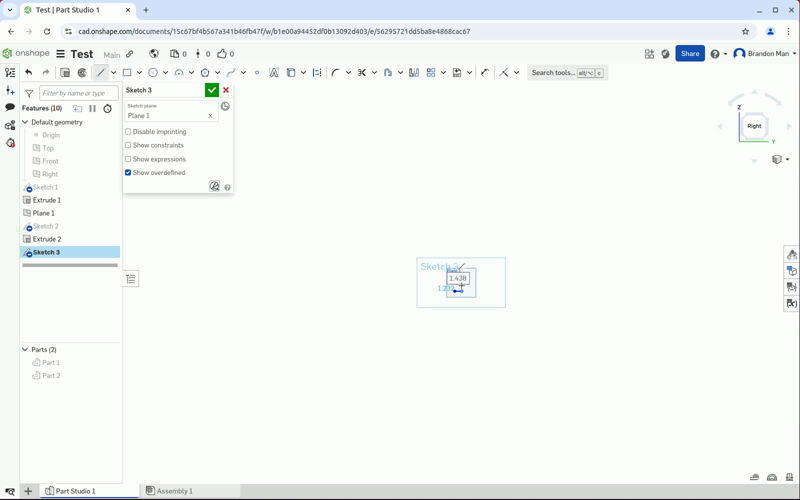
scroll(6)
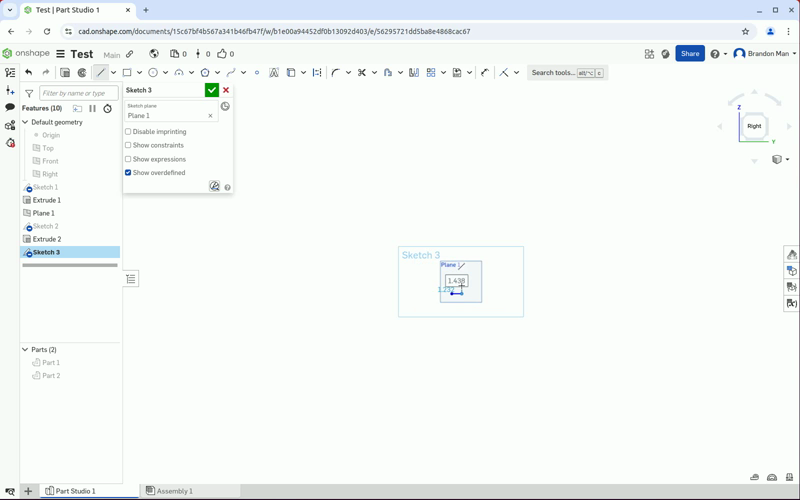
scroll(6)
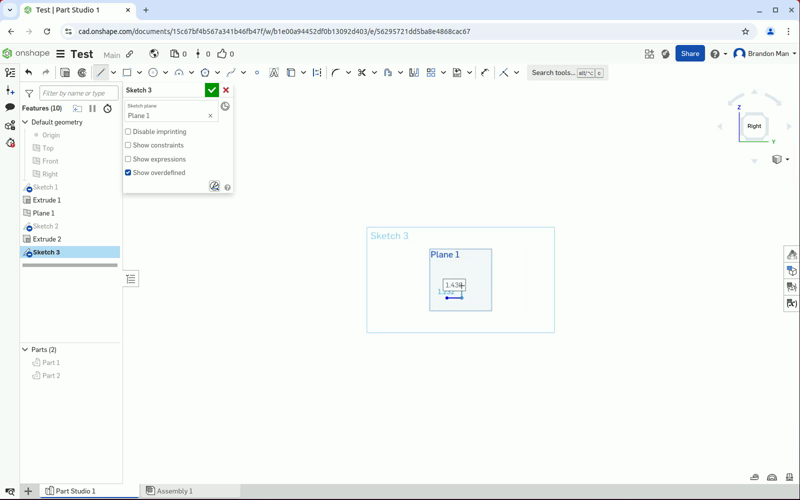
scroll(6)
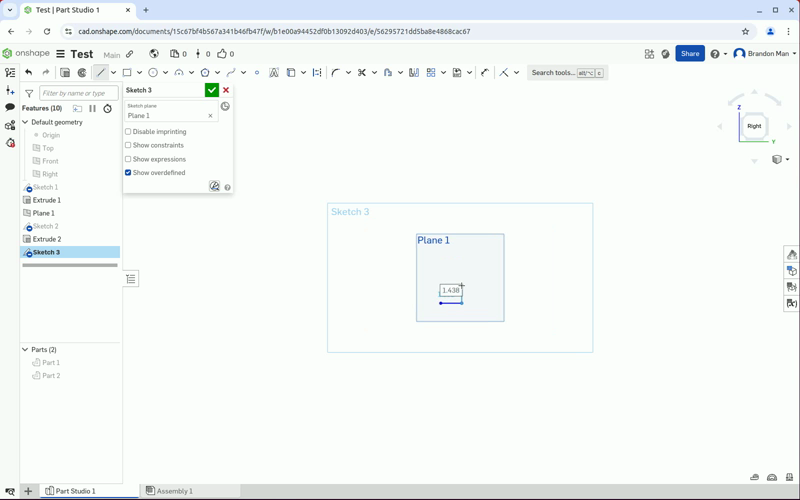
scroll(6)
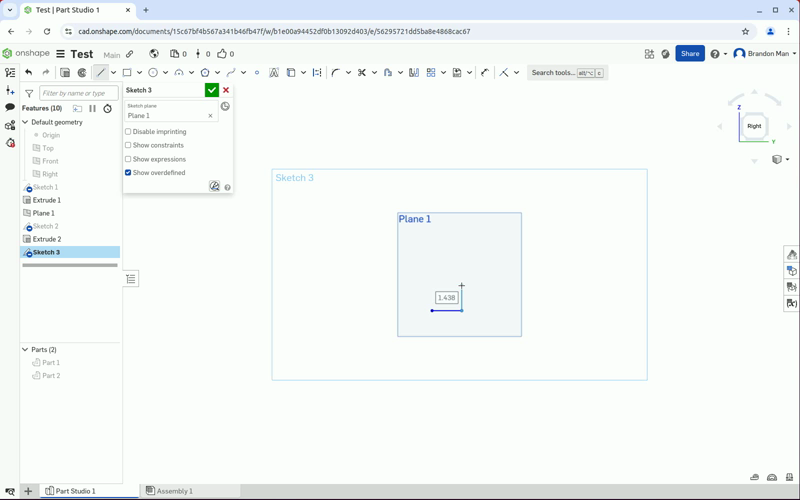
scroll(6)
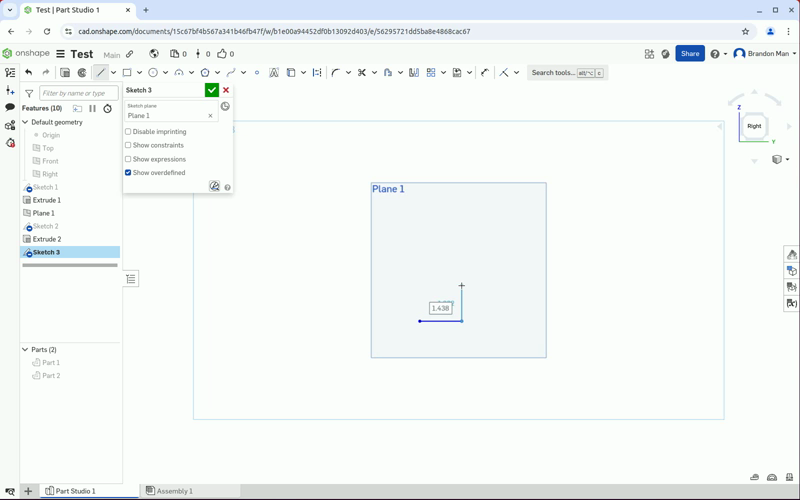
scroll(6)
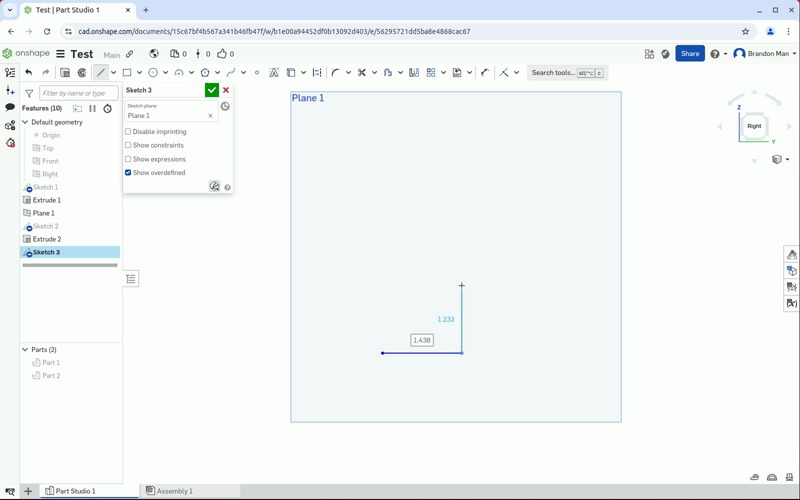
click(461, 285)
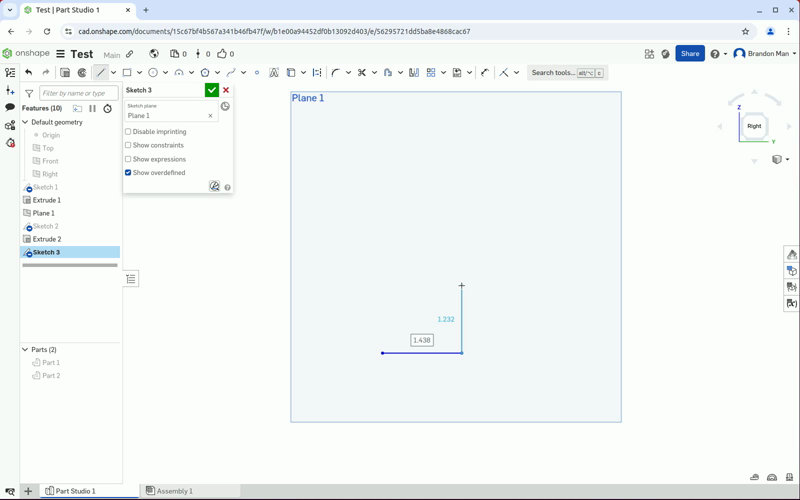
scroll(-6)
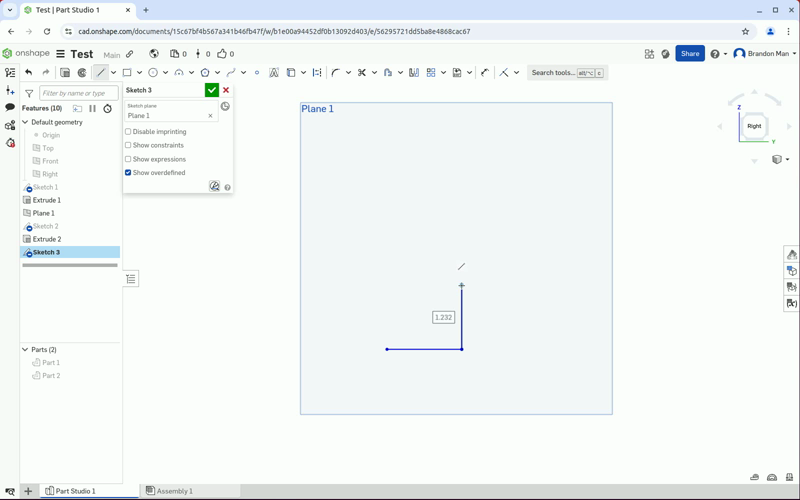
scroll(-6)
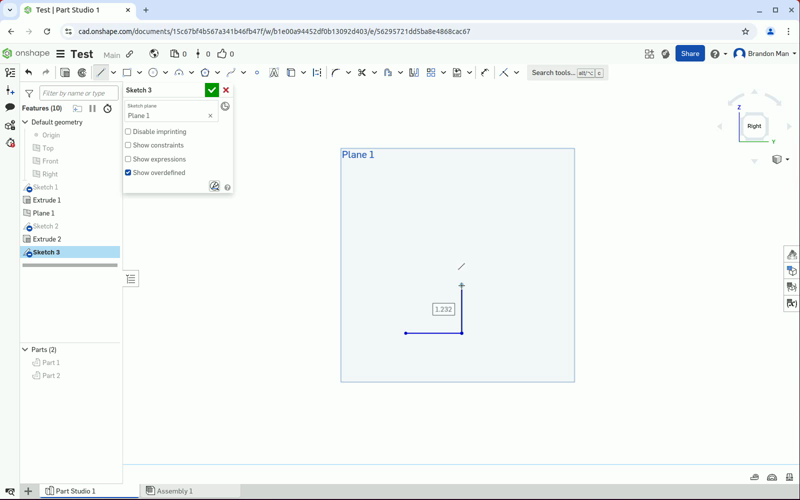
scroll(-6)
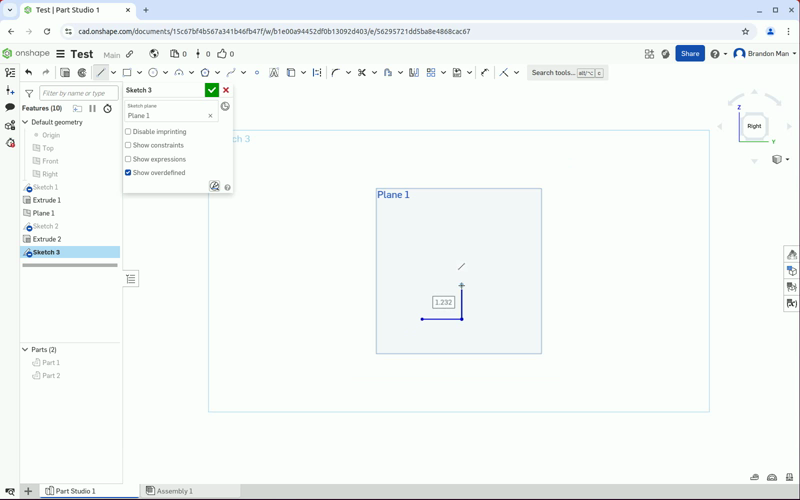
scroll(-6)
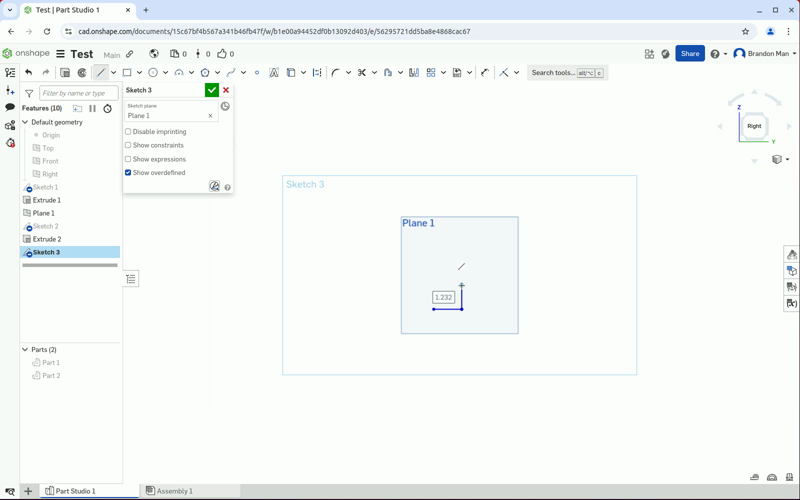
scroll(-6)
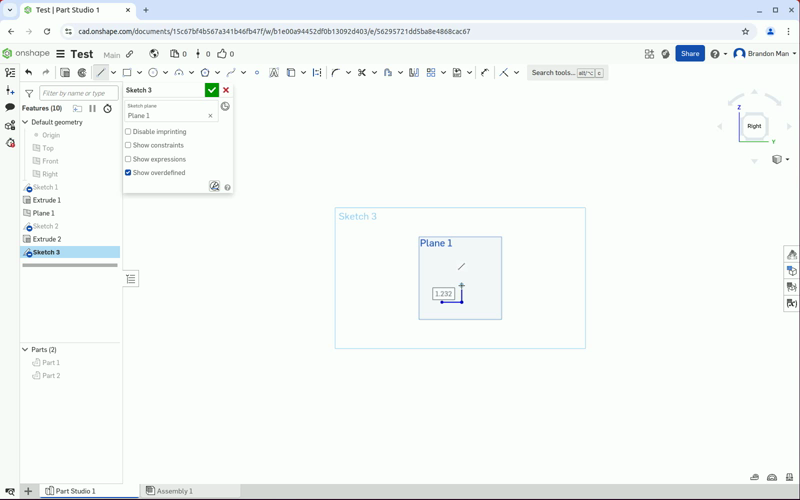
scroll(-6)
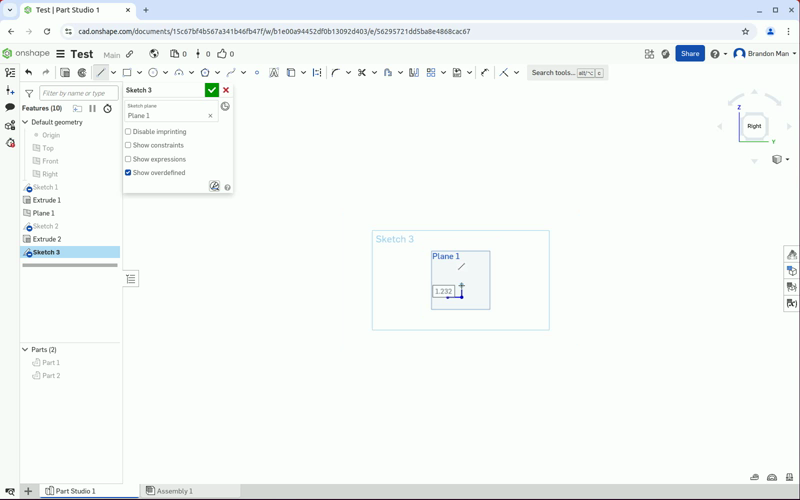
scroll(-6)
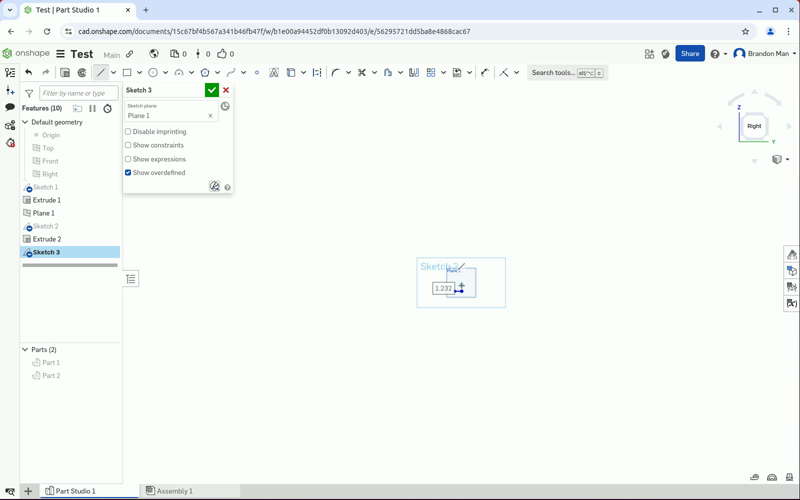
key_up(shift)
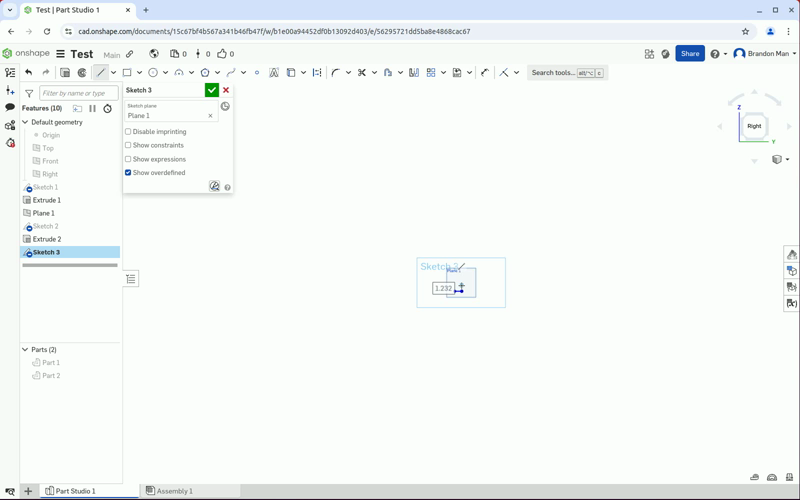
key_down(shift)
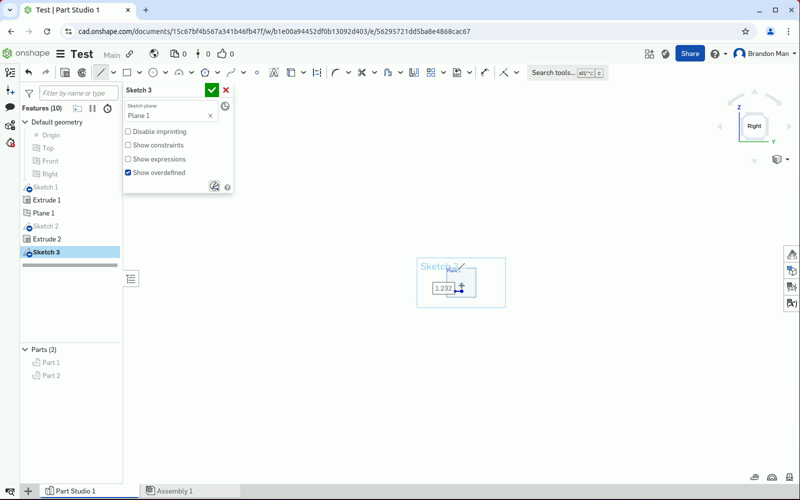
mouse_move(492, 285)
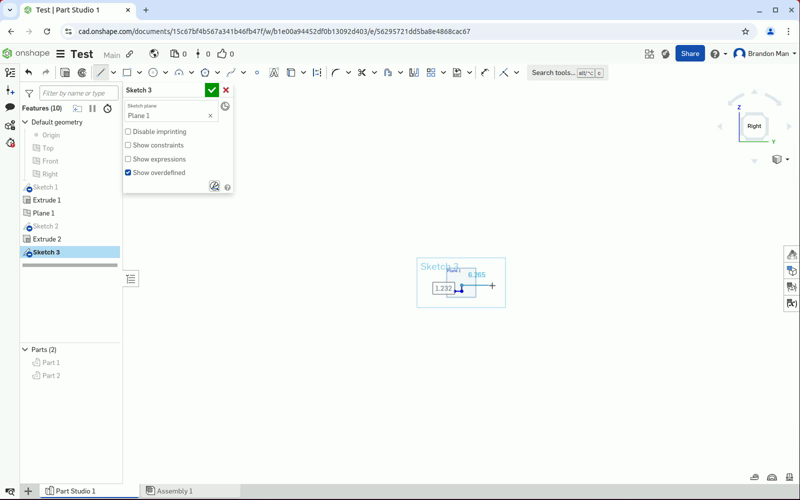
mouse_move(454, 285)
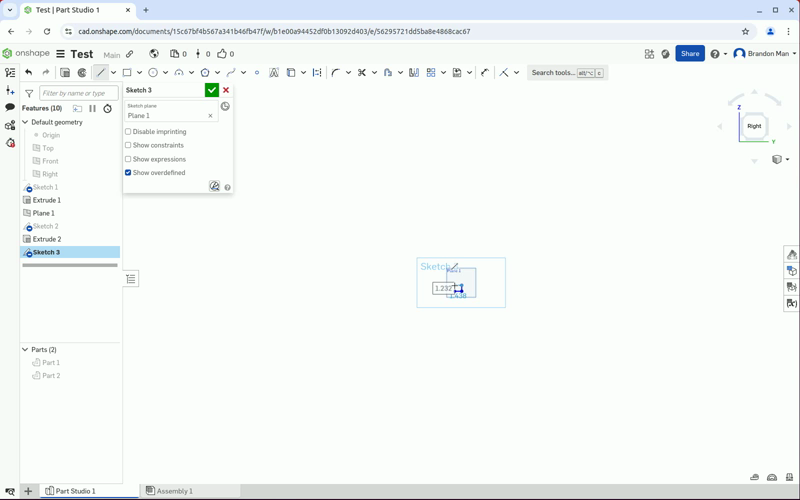
scroll(6)
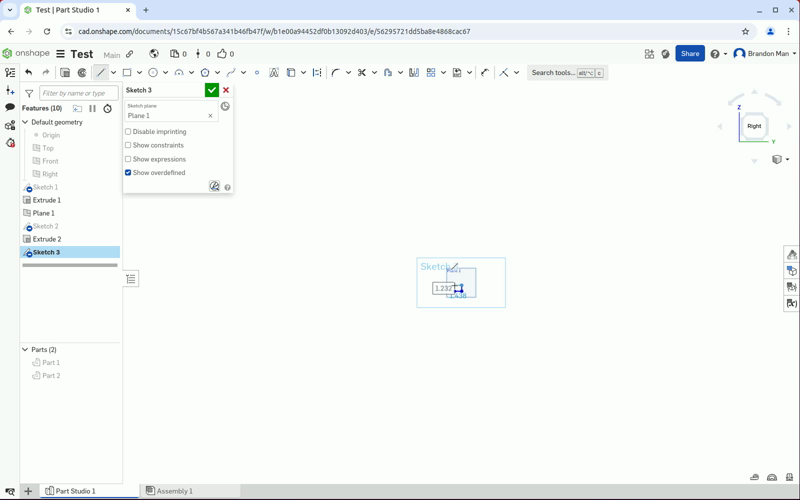
scroll(6)
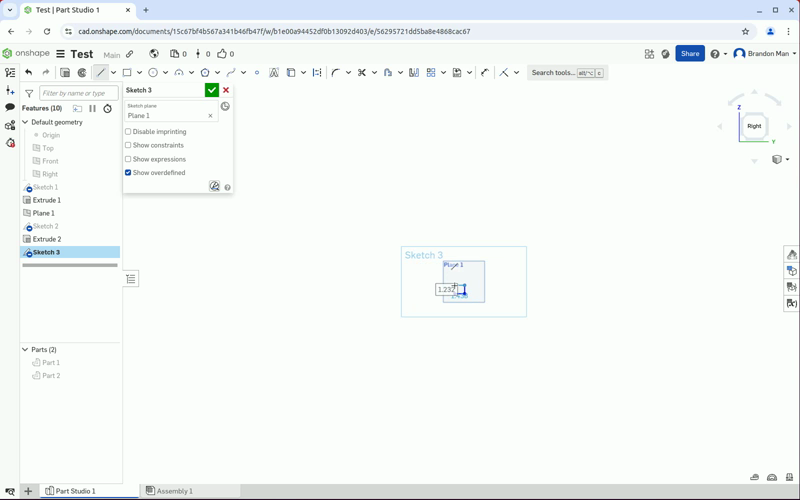
scroll(6)
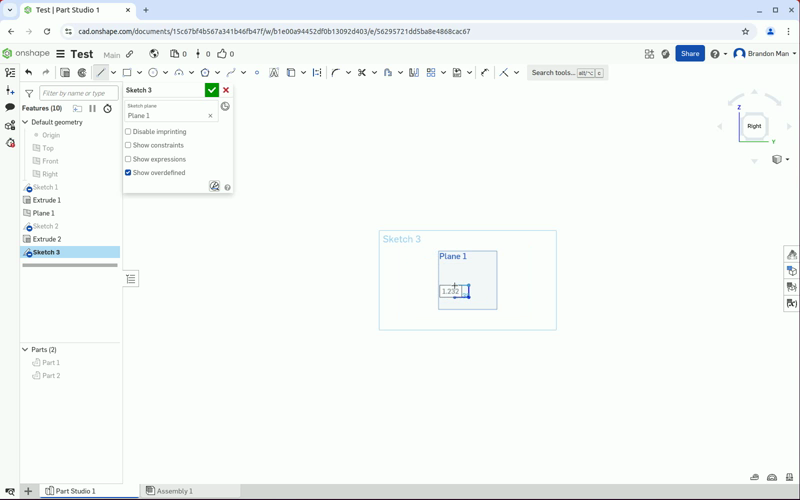
scroll(6)
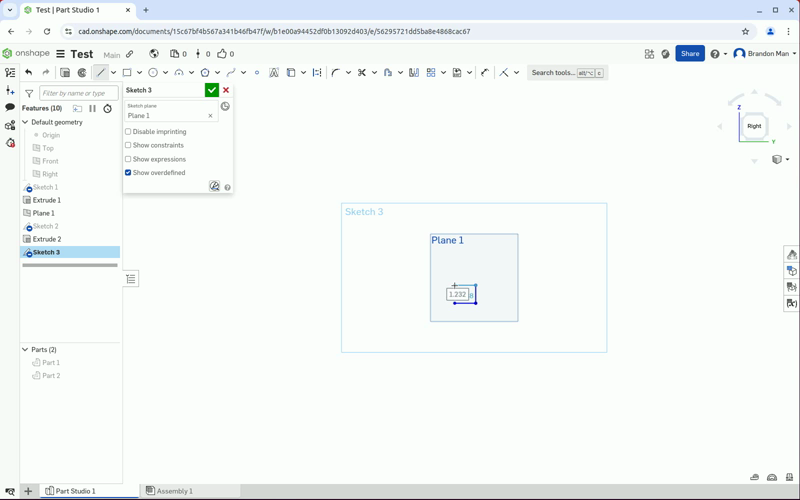
scroll(6)
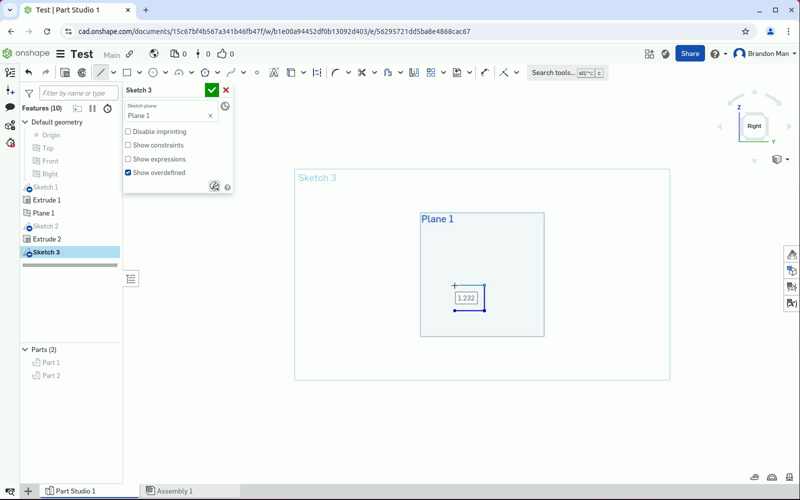
scroll(6)
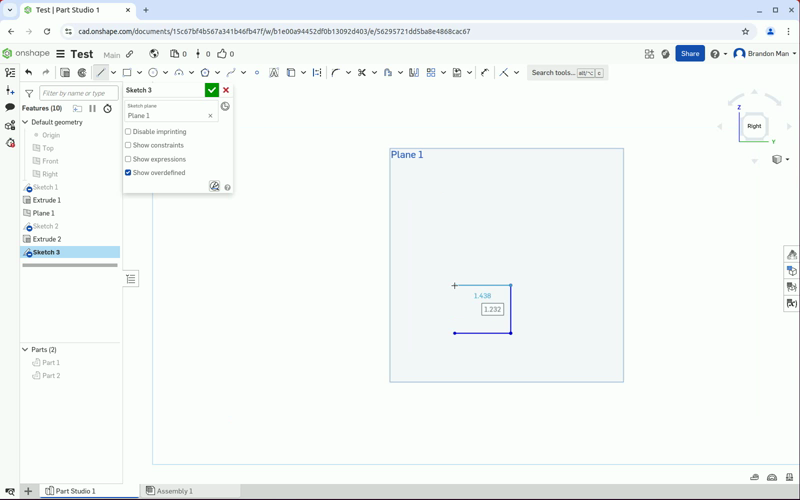
scroll(6)
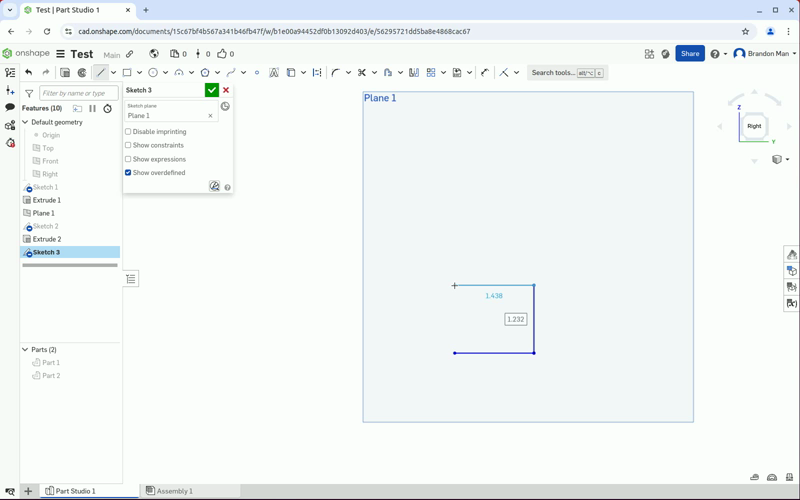
click(454, 285)
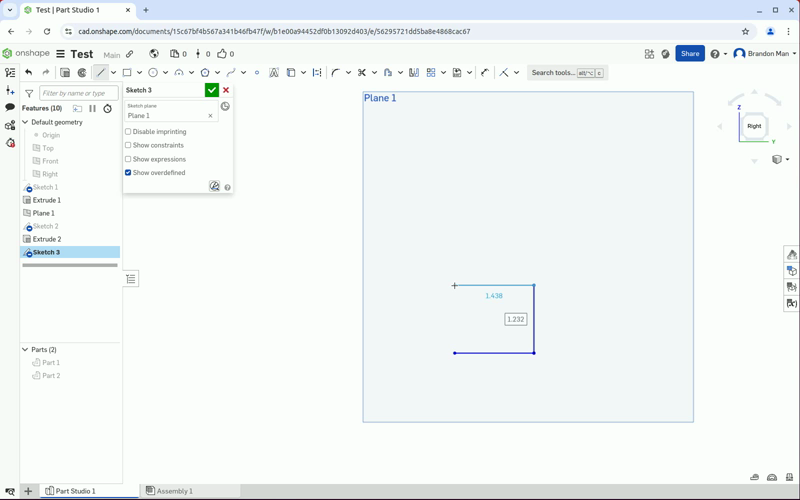
scroll(-6)
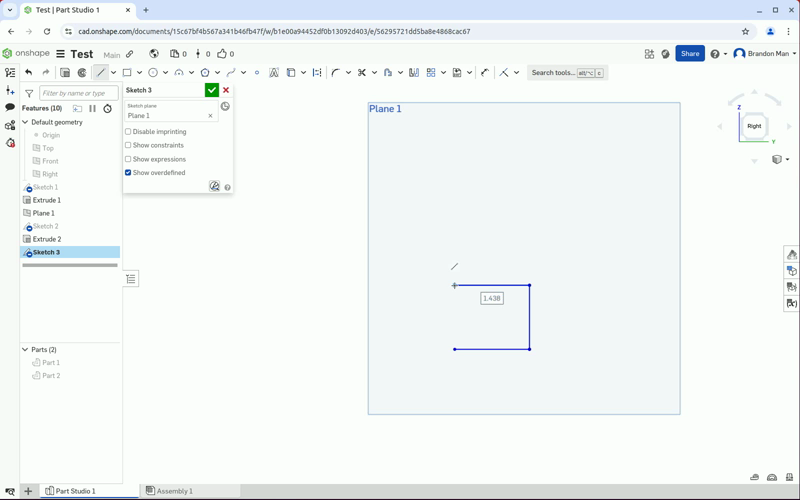
scroll(-6)
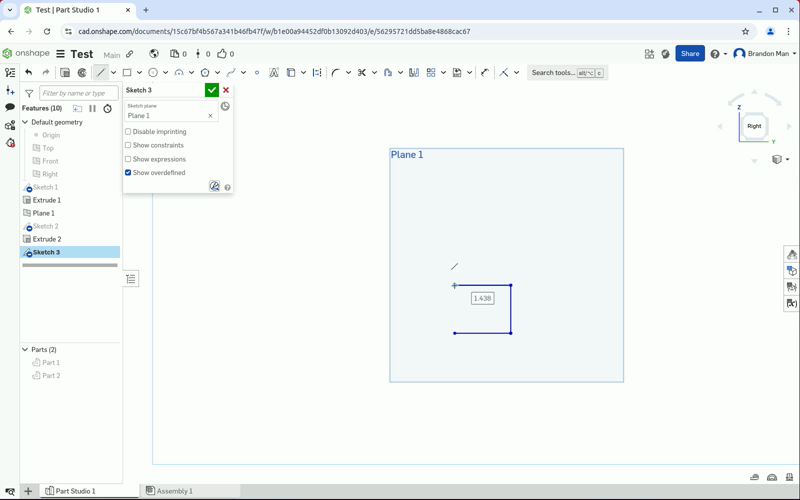
scroll(-6)
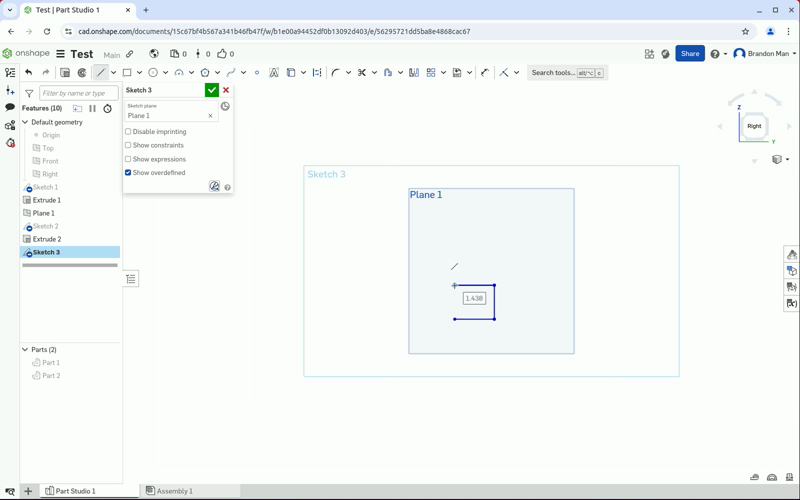
scroll(-6)
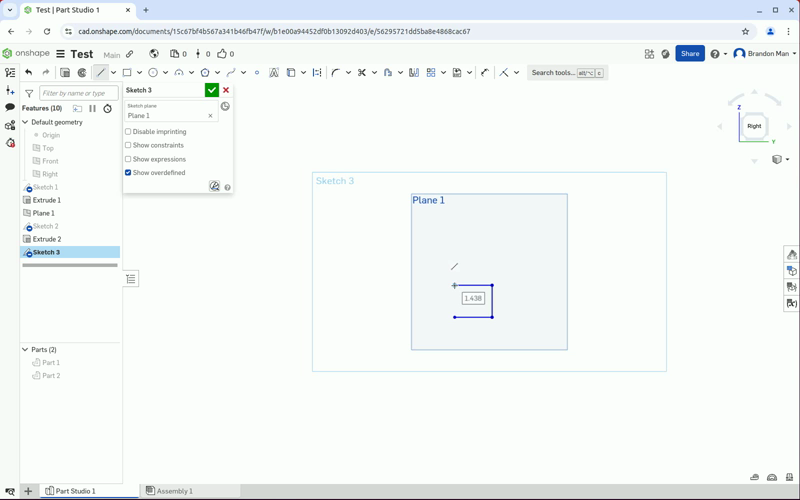
scroll(-6)
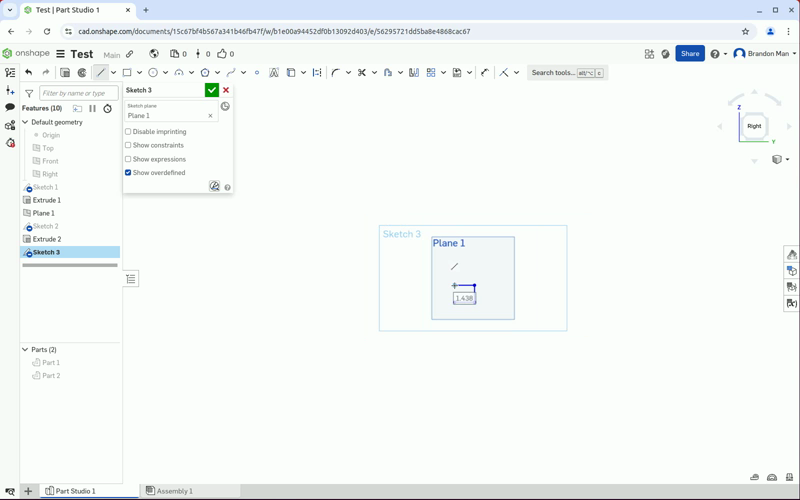
scroll(-6)
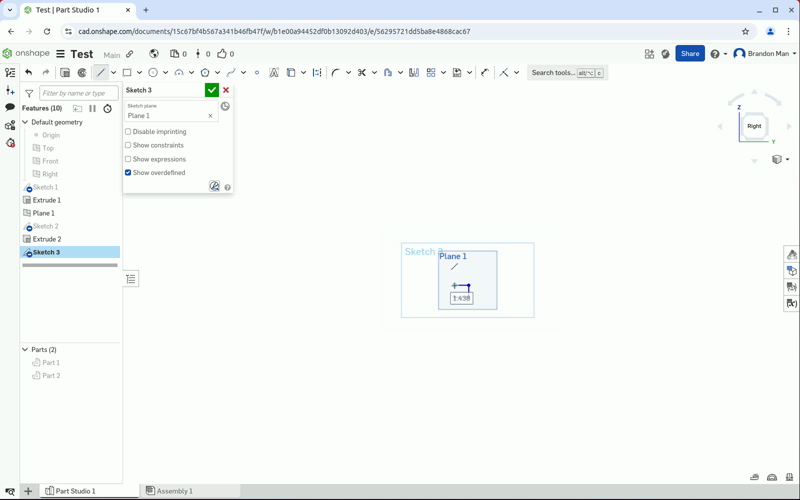
scroll(-6)
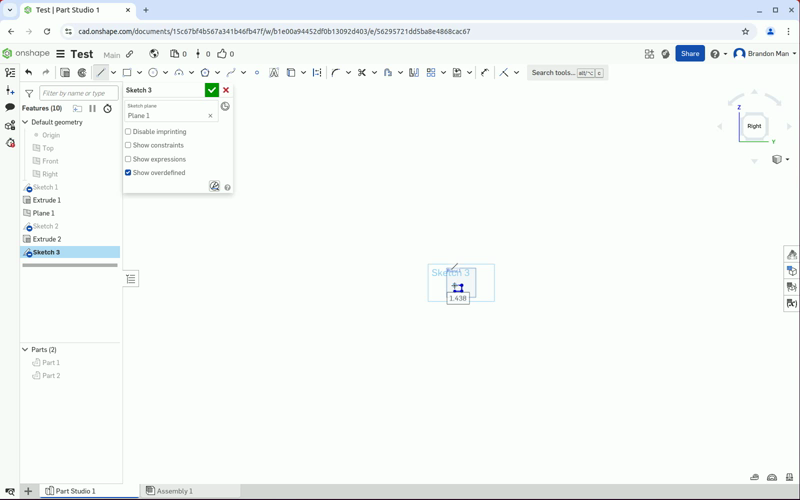
key_up(shift)
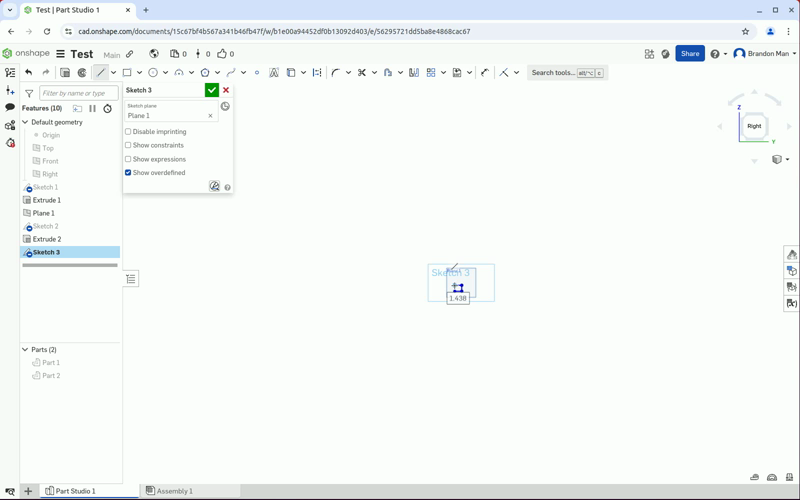
mouse_move(484, 285)
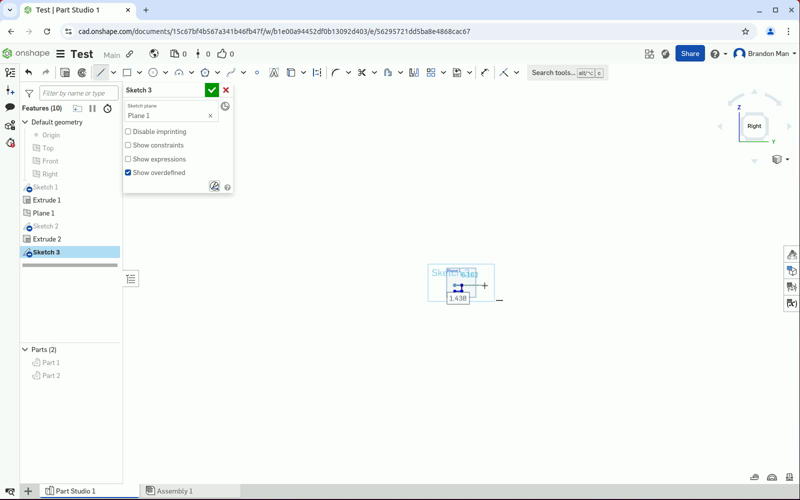
key_down(shift)
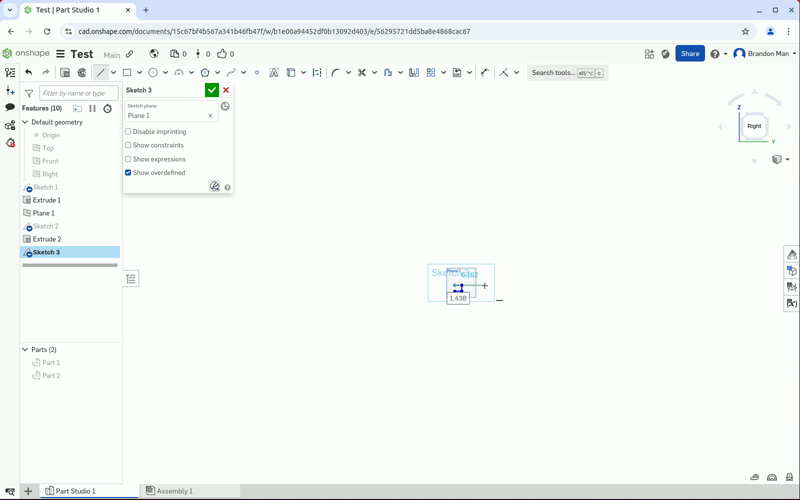
mouse_move(454, 291)
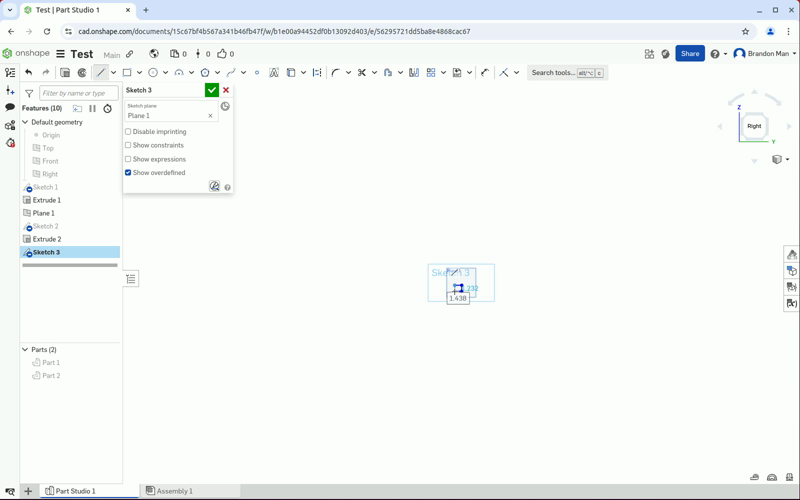
scroll(6)
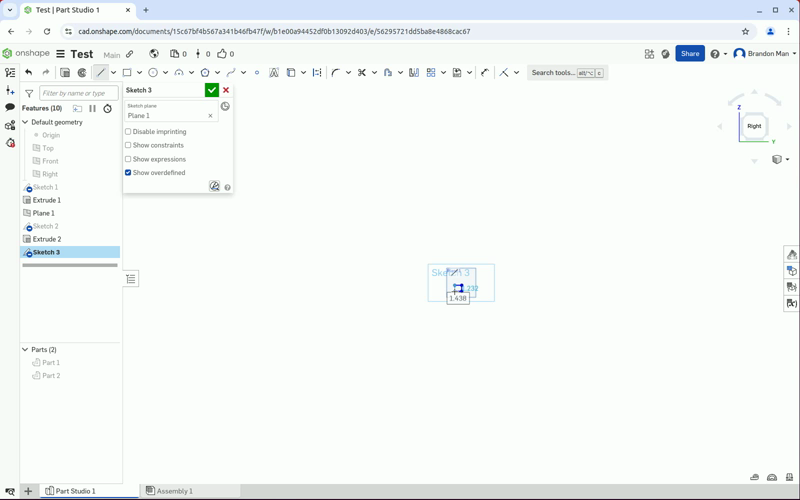
scroll(6)
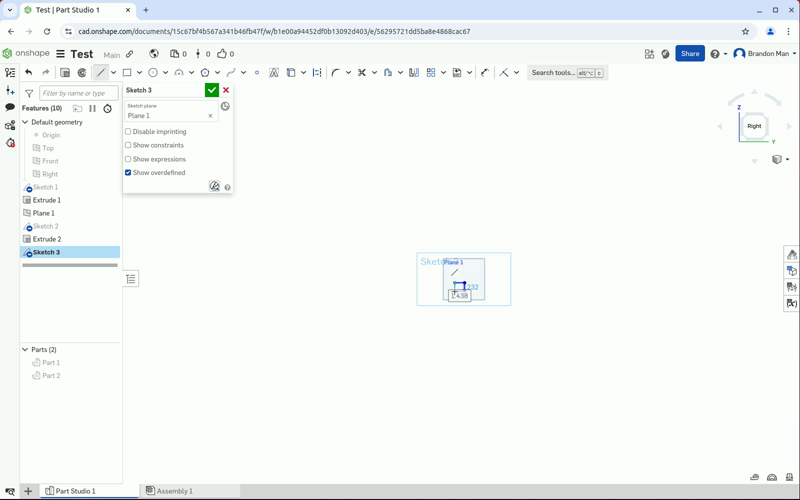
scroll(6)
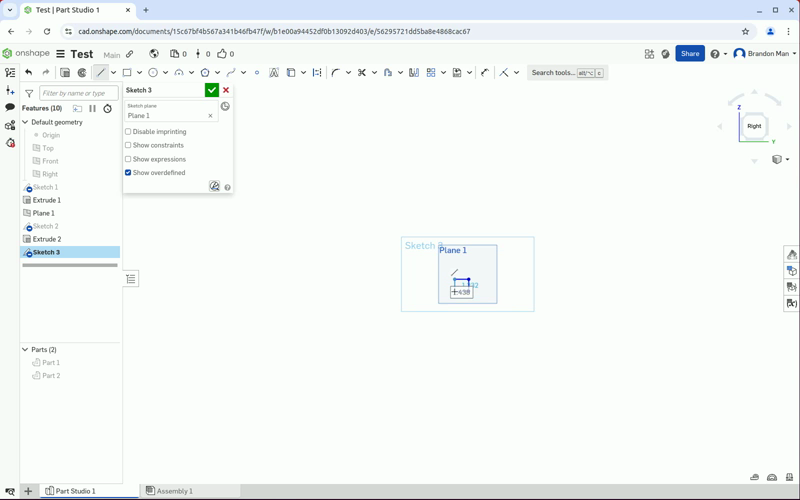
scroll(6)
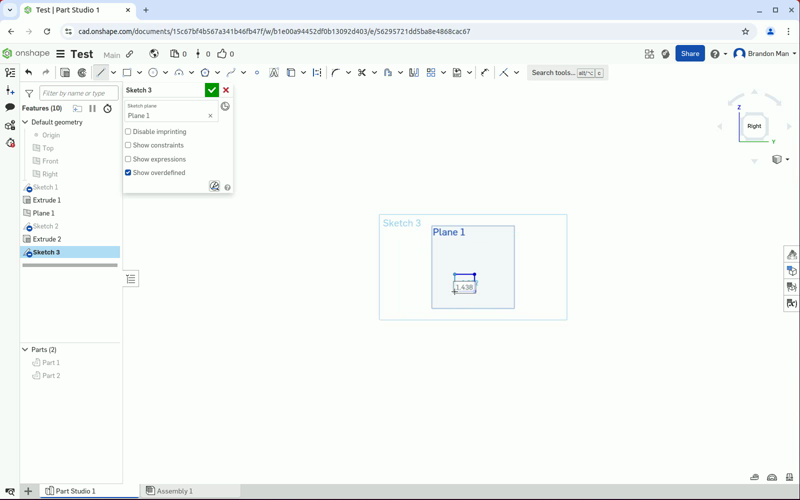
scroll(6)
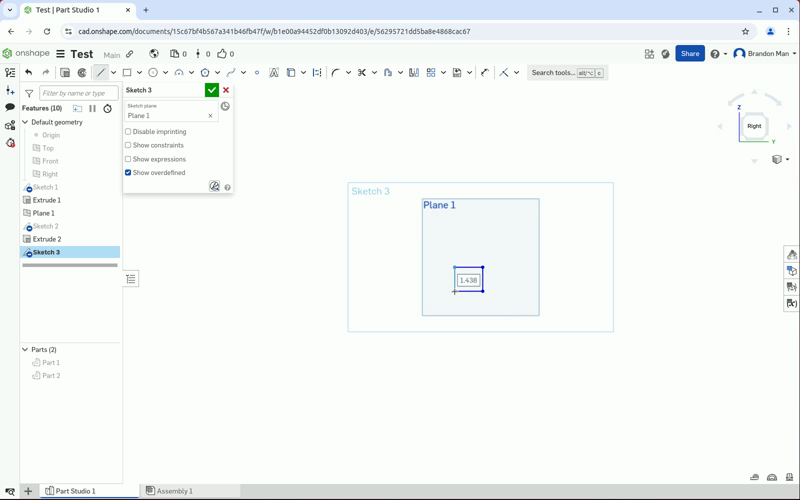
scroll(6)
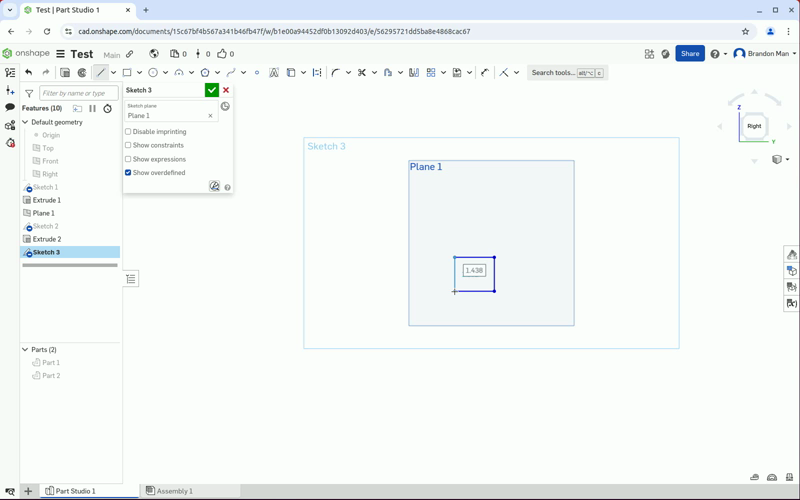
scroll(6)
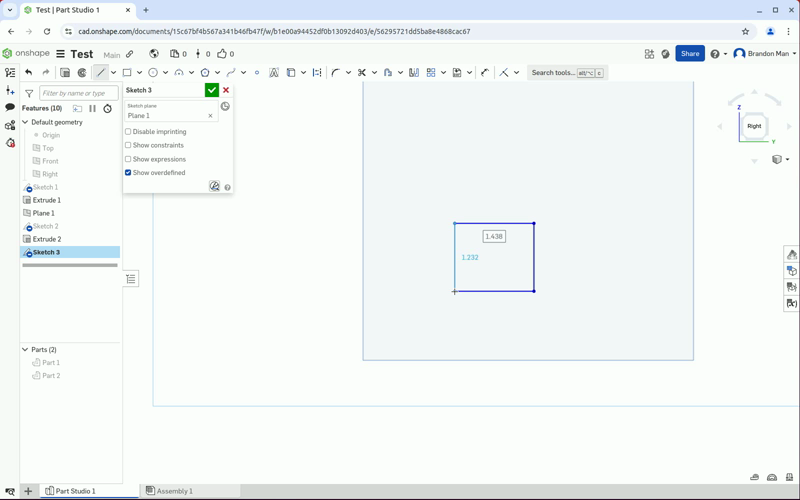
key_up(shift)
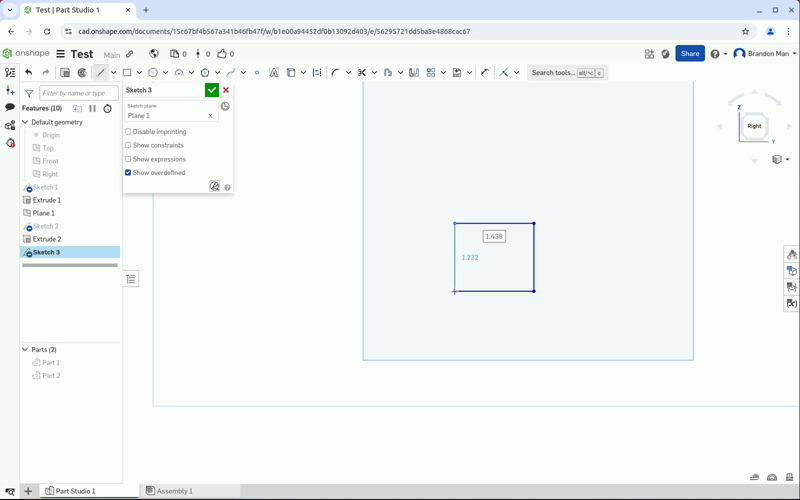
click(454, 291)
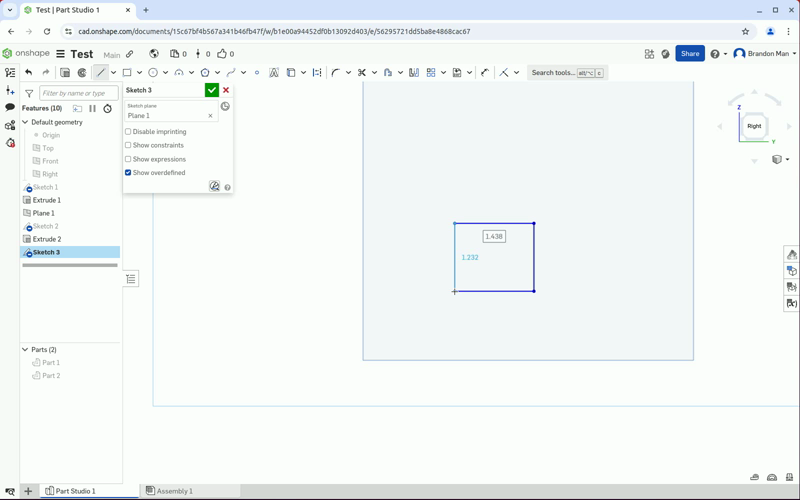
scroll(-6)
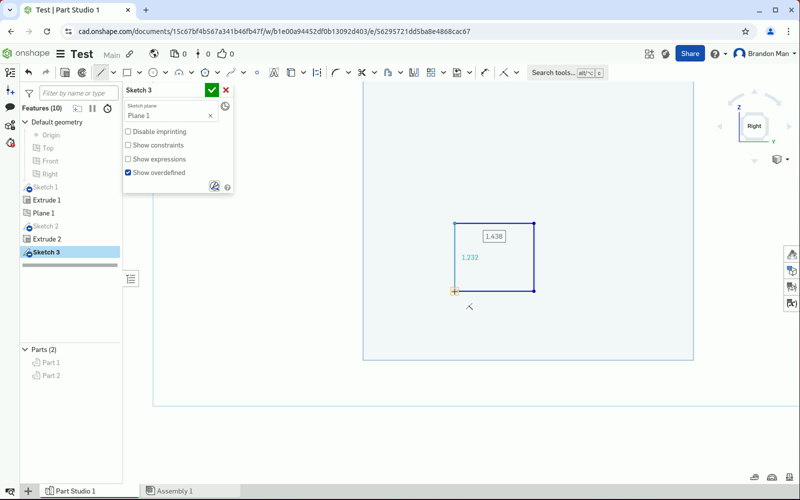
scroll(-6)
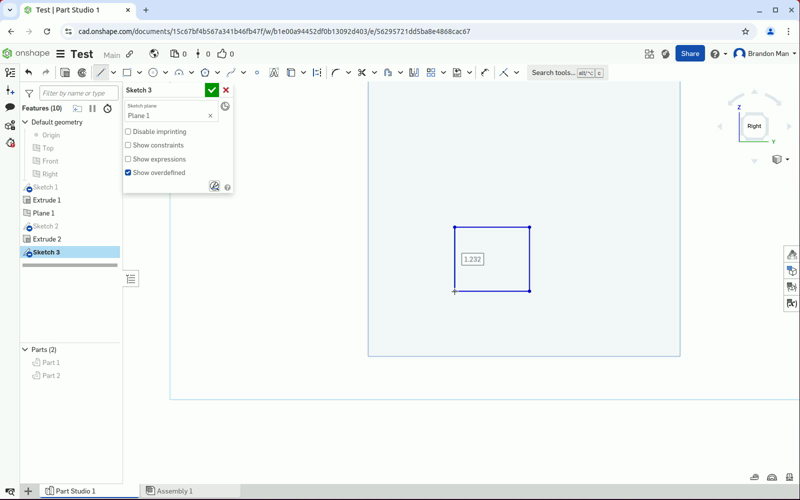
scroll(-6)
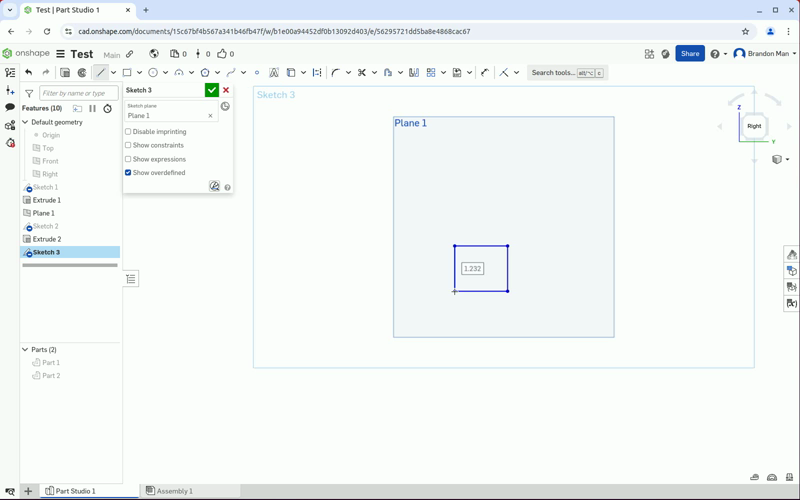
scroll(-6)
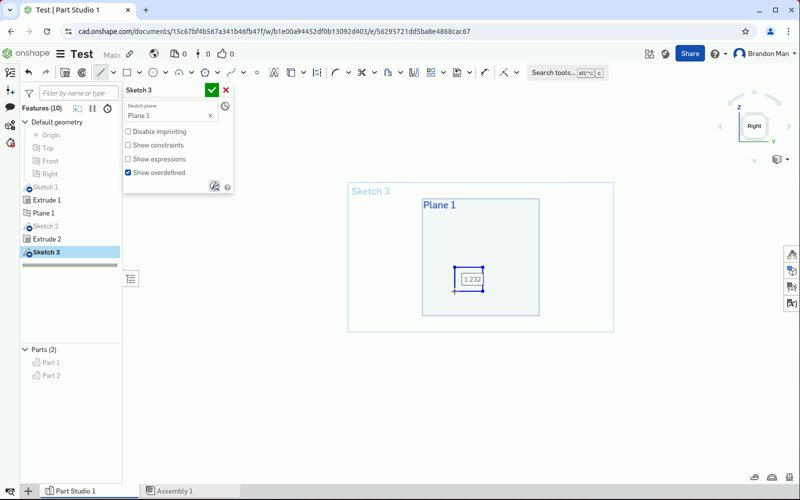
scroll(-6)
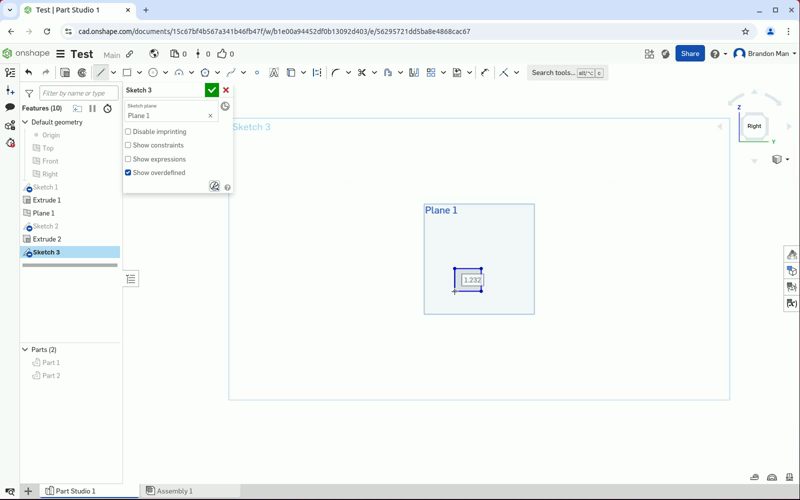
scroll(-6)
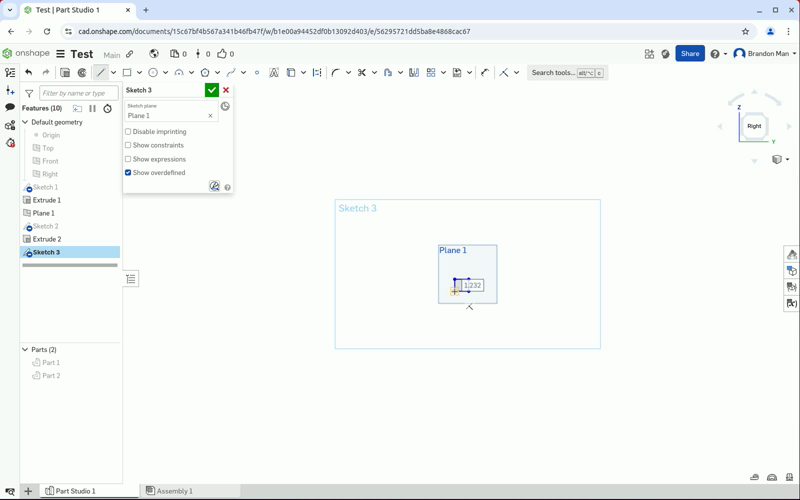
scroll(-6)
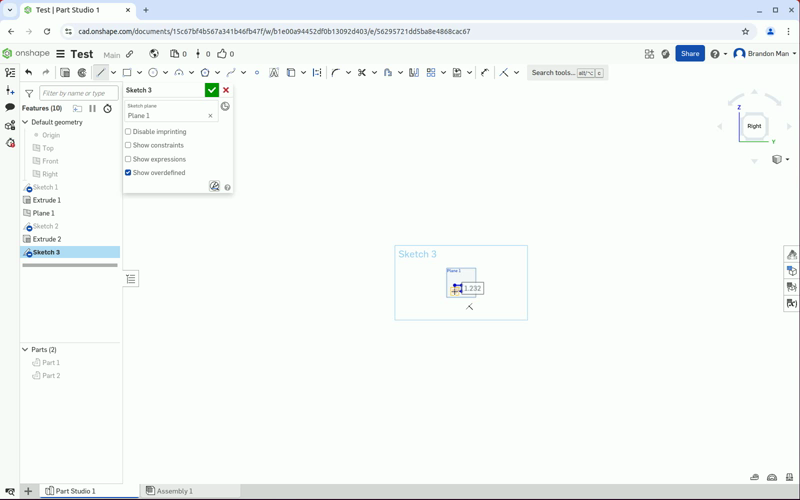
key(esc)
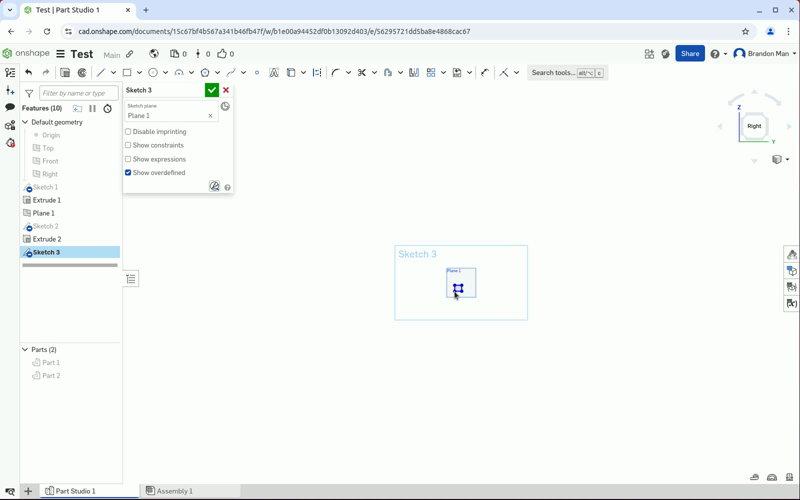
mouse_move(455, 288)
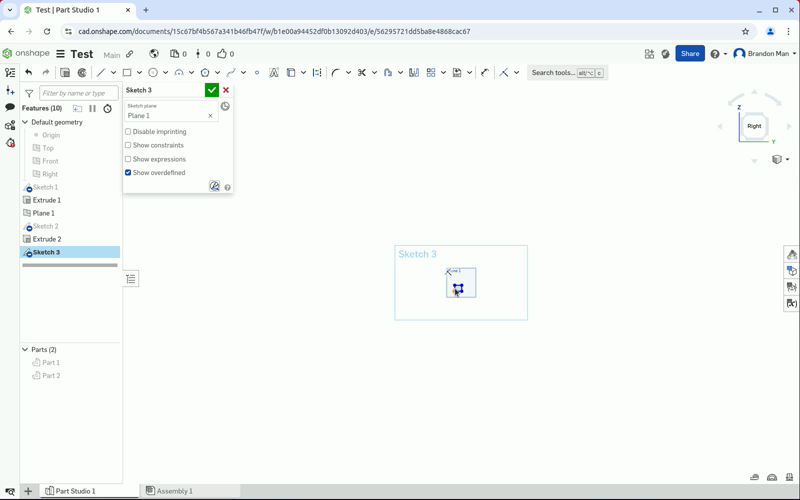
scroll(6)
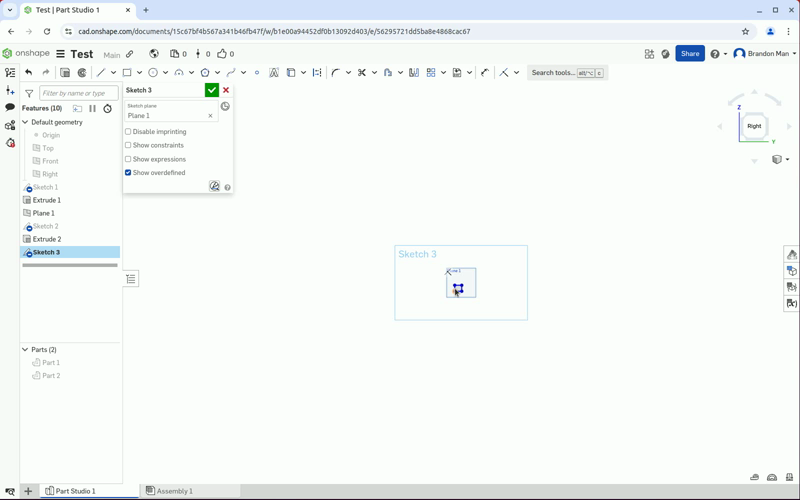
scroll(6)
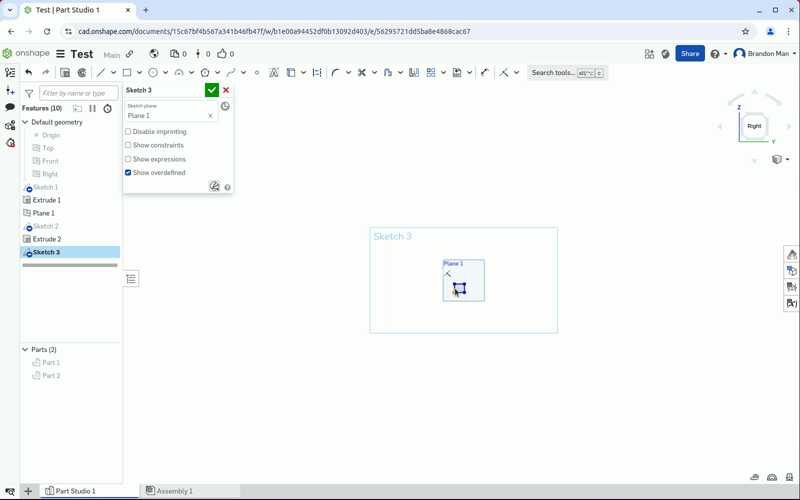
scroll(6)
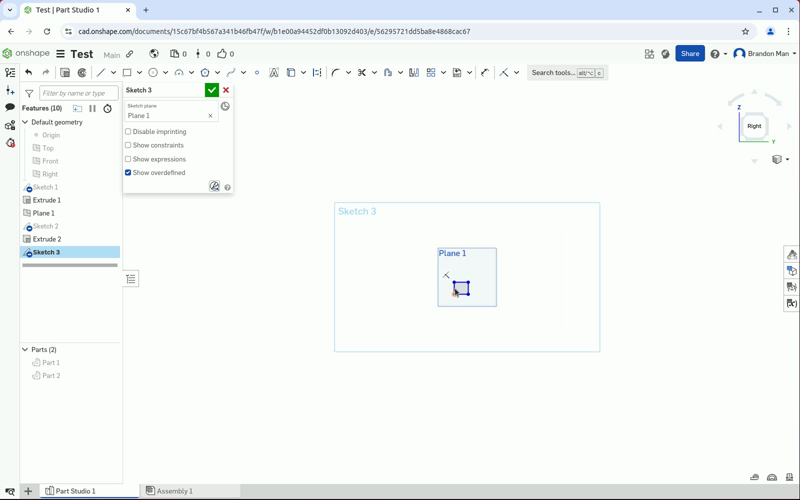
scroll(6)
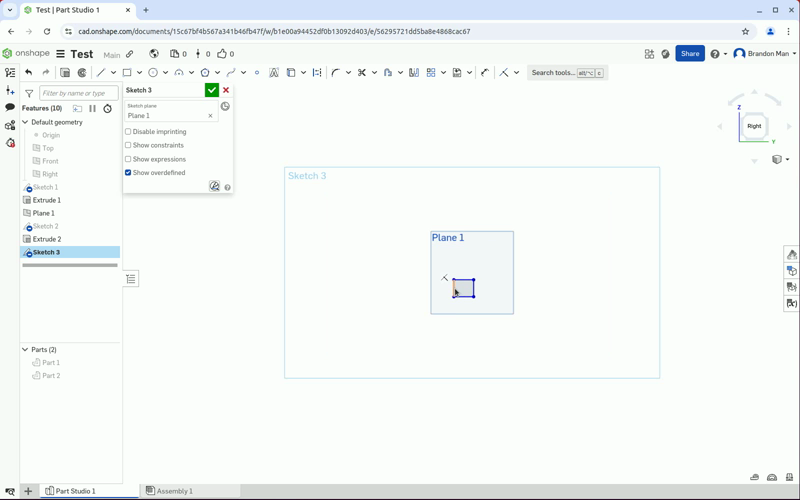
scroll(6)
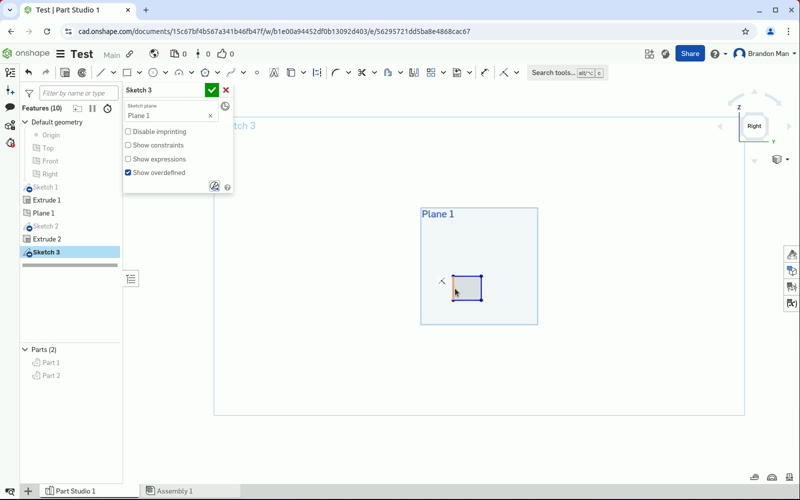
scroll(6)
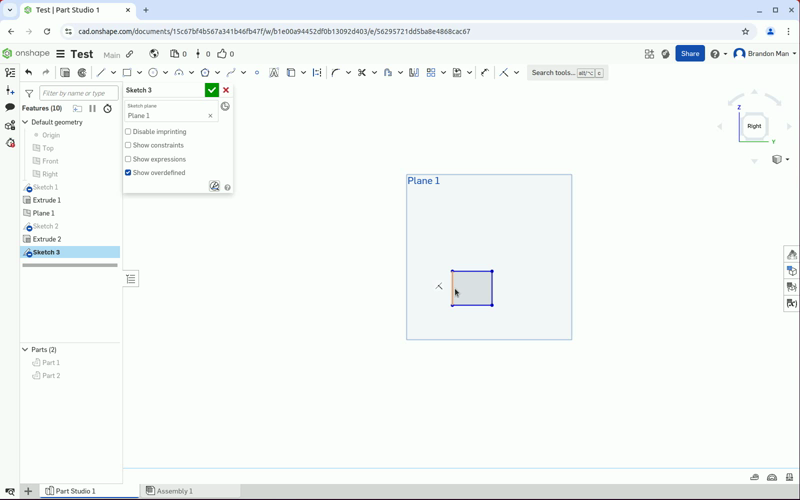
scroll(6)
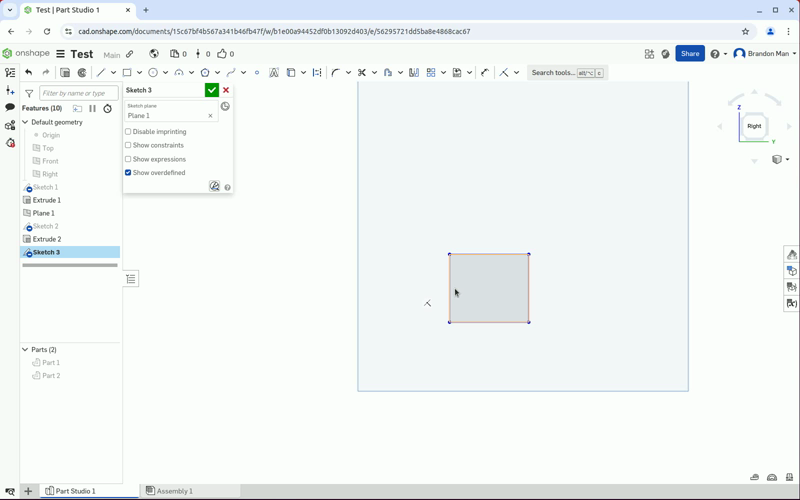
click(455, 288)
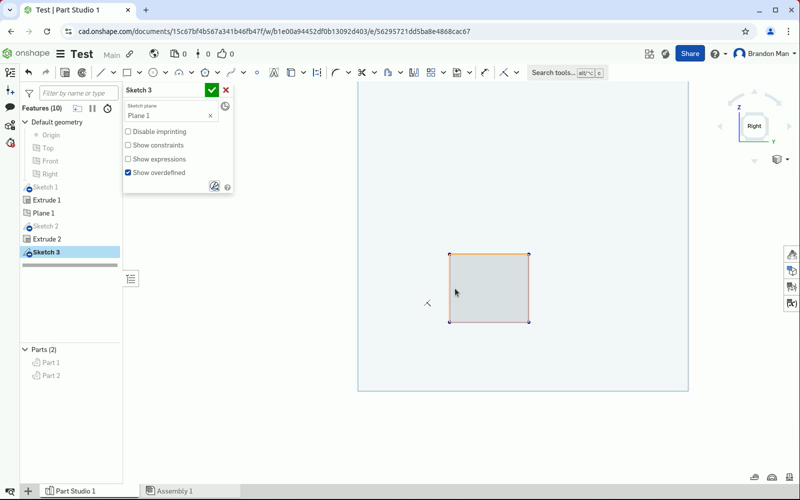
scroll(-6)
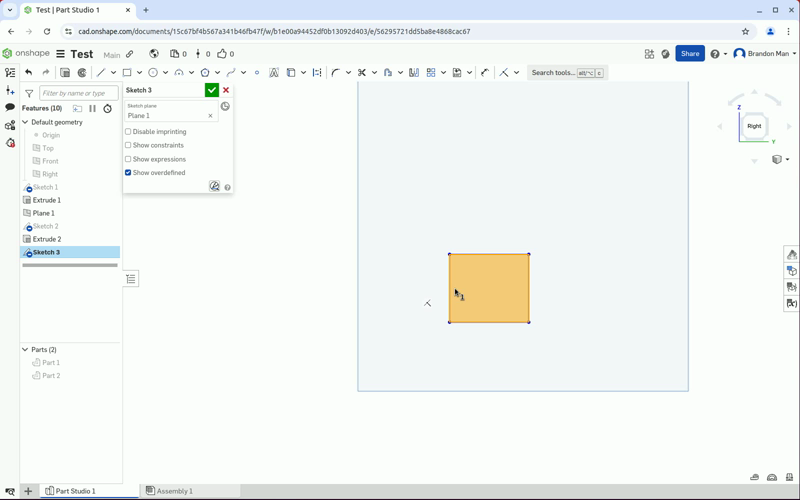
scroll(-6)
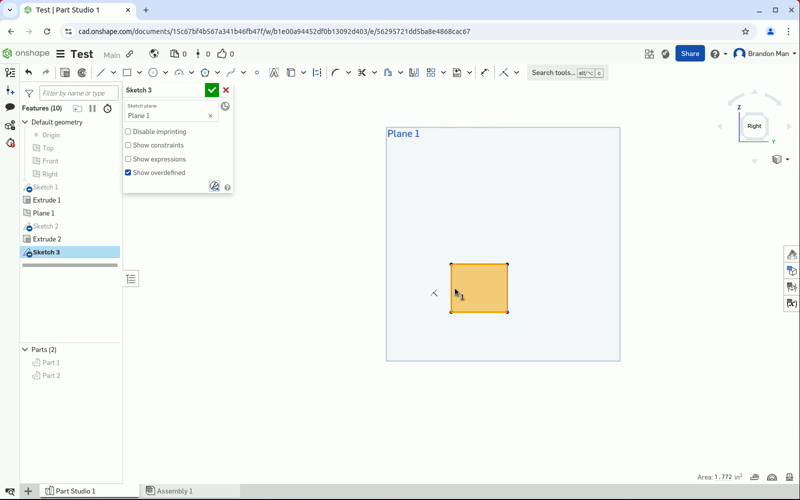
scroll(-6)
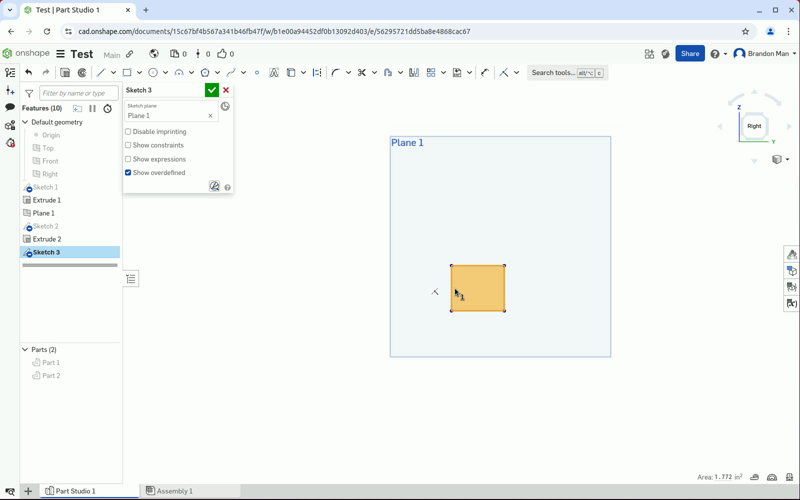
scroll(-6)
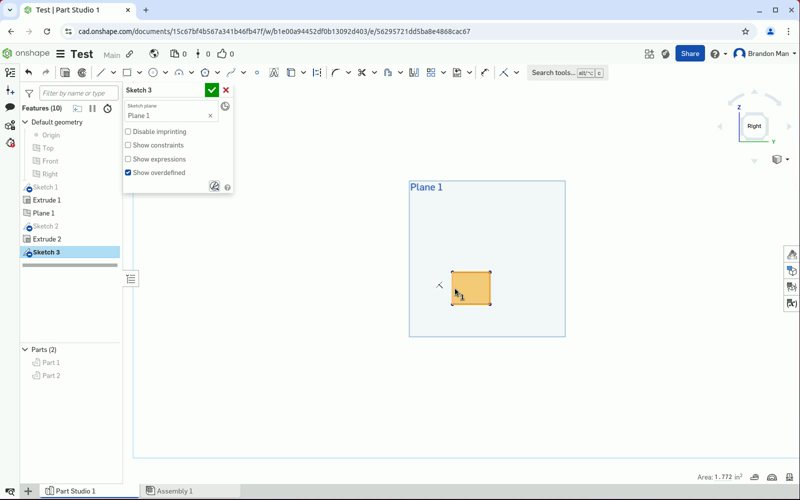
scroll(-6)
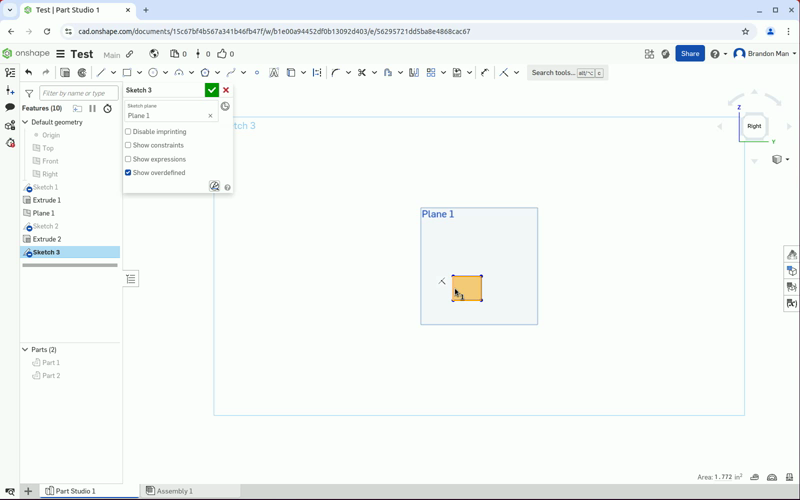
scroll(-6)
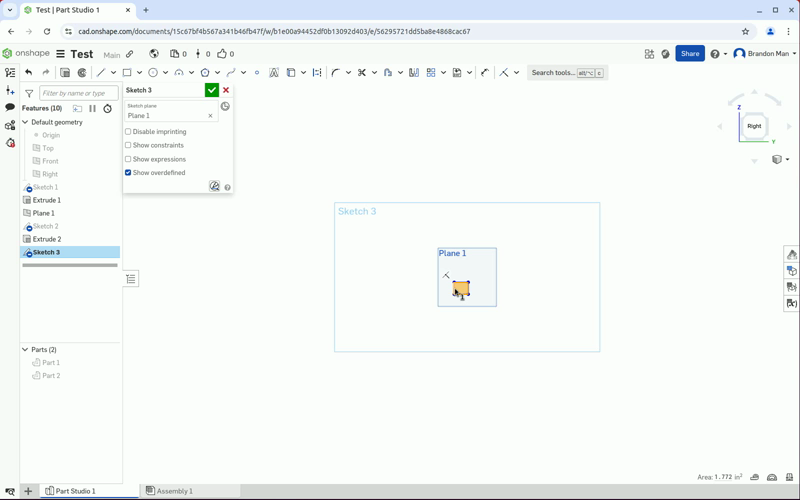
scroll(-6)
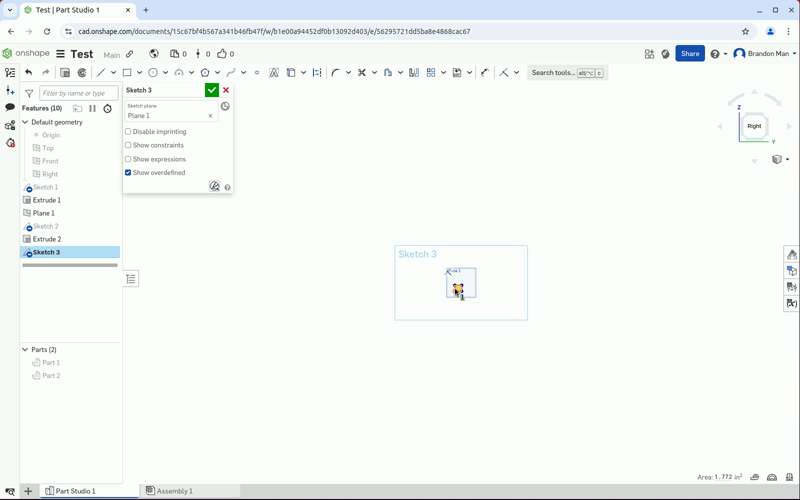
mouse_move(73, 352)
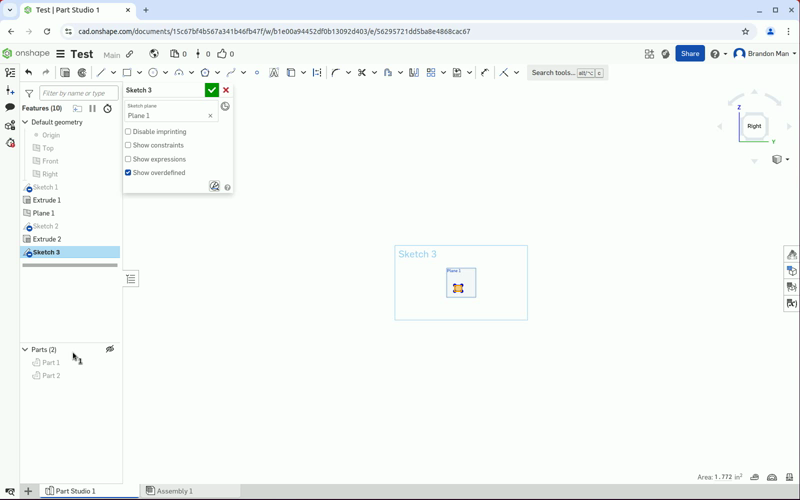
key(shift+y)
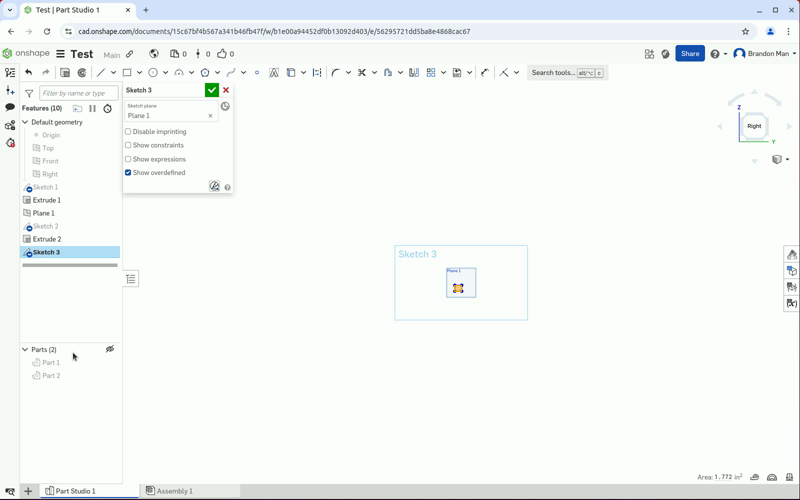
key(shift+e)
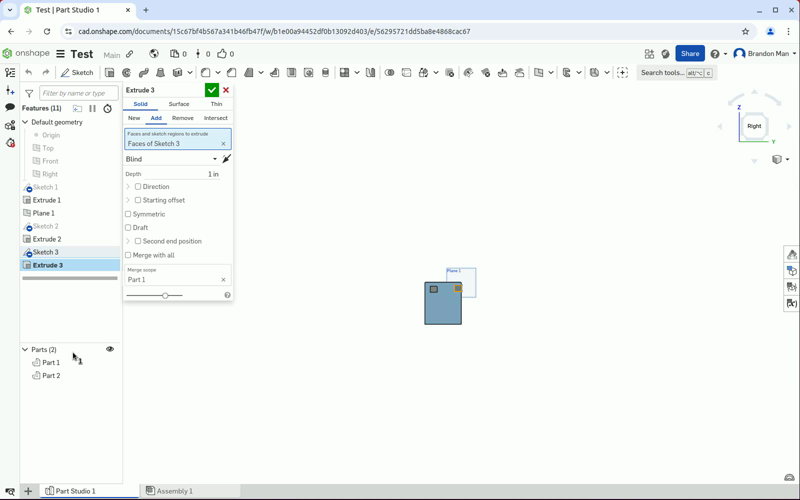
mouse_move(143, 106)
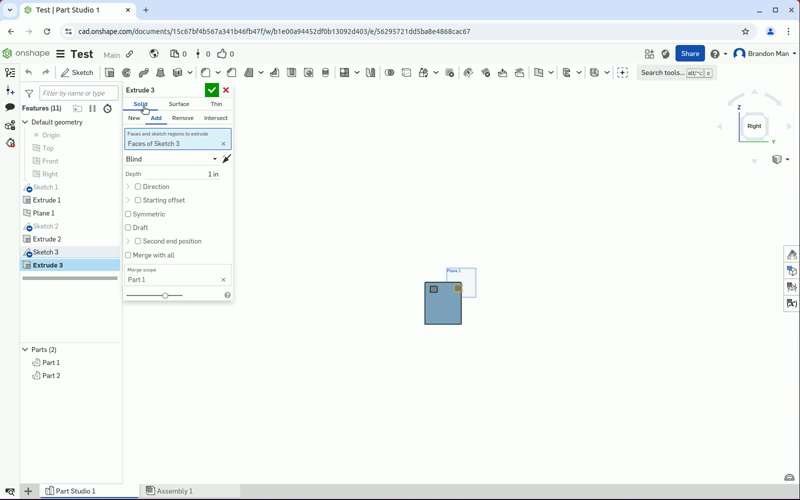
click(143, 106)
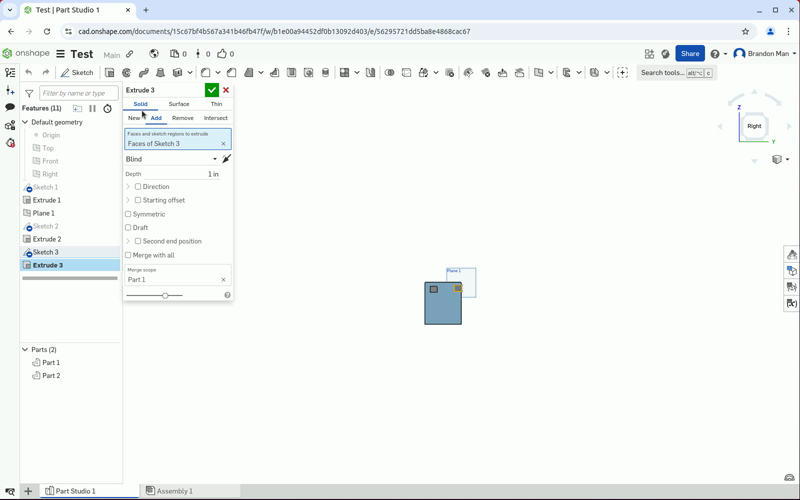
mouse_move(137, 120)
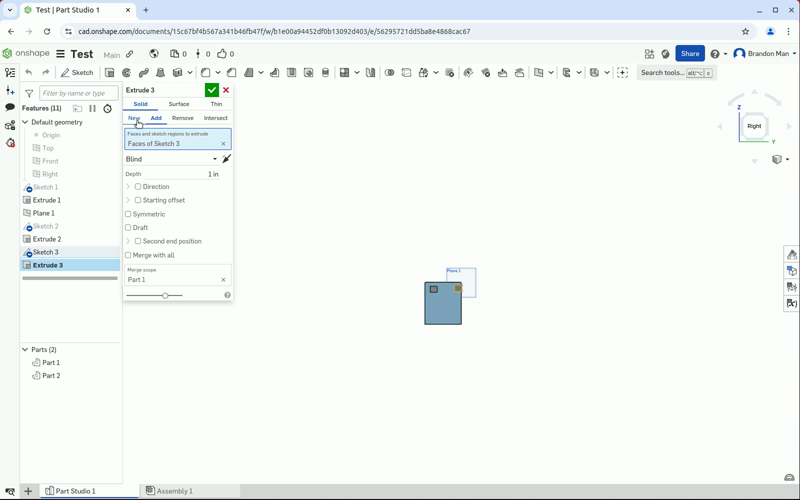
click(137, 120)
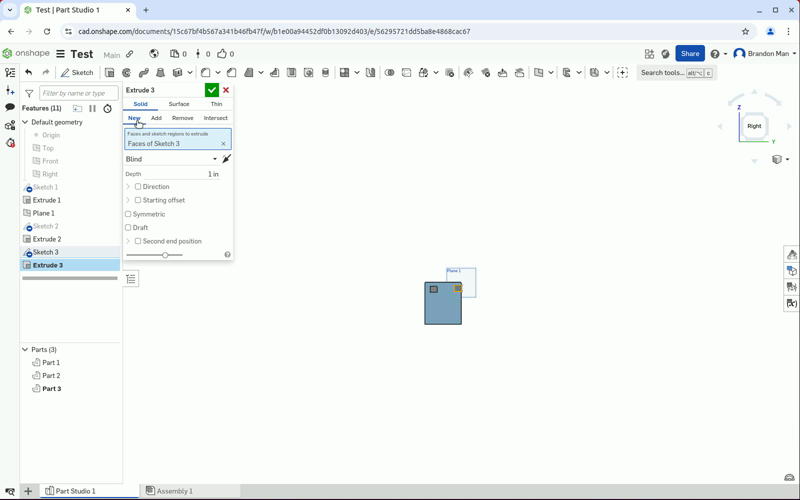
key(tab, 4)
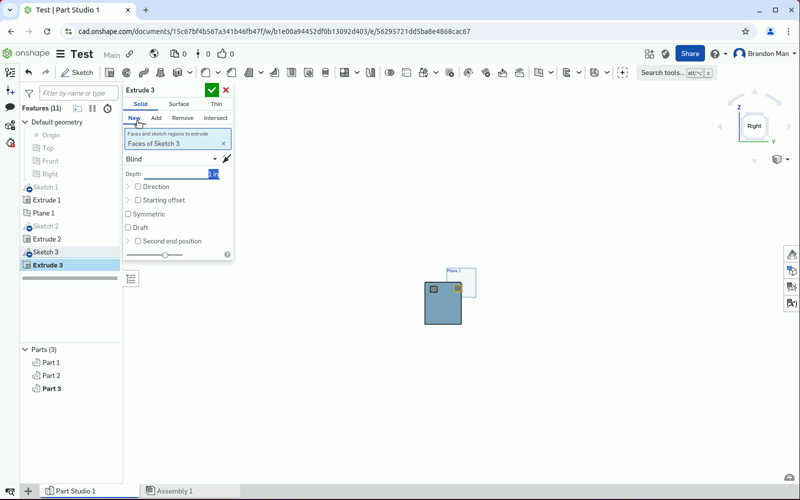
text(14.924)
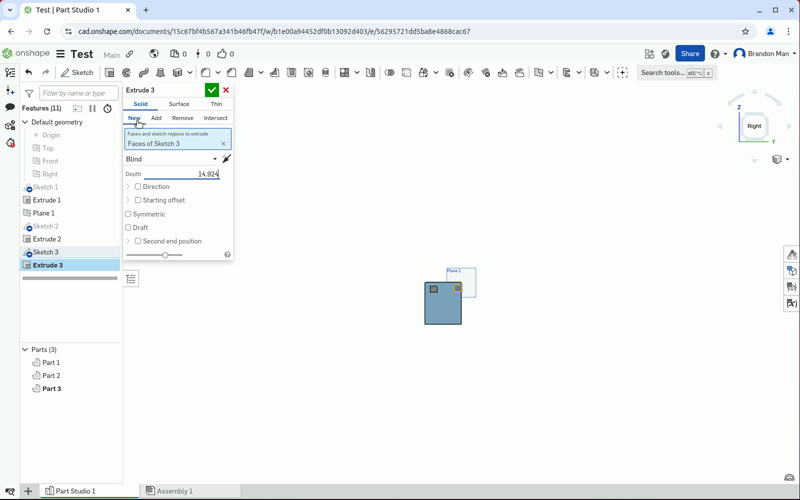
key(enter)
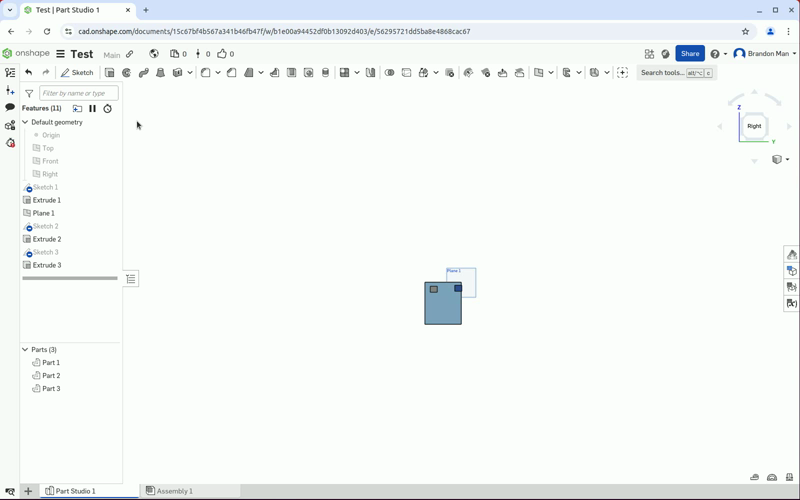
key(shift+h)
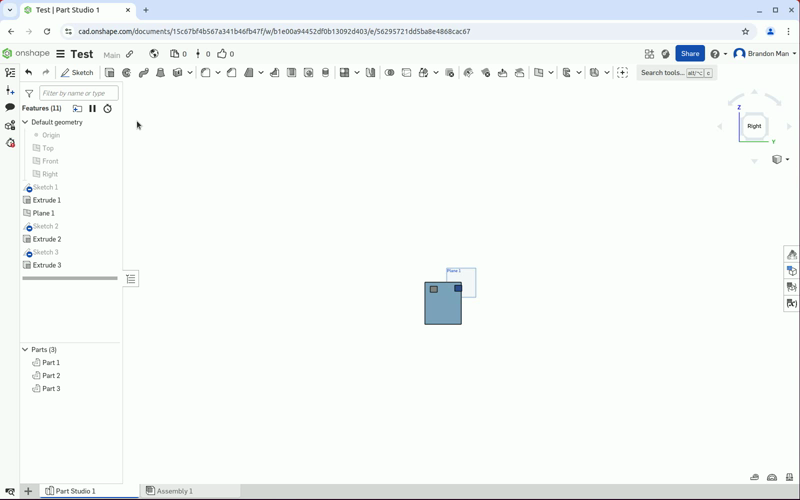
key(shift+h)
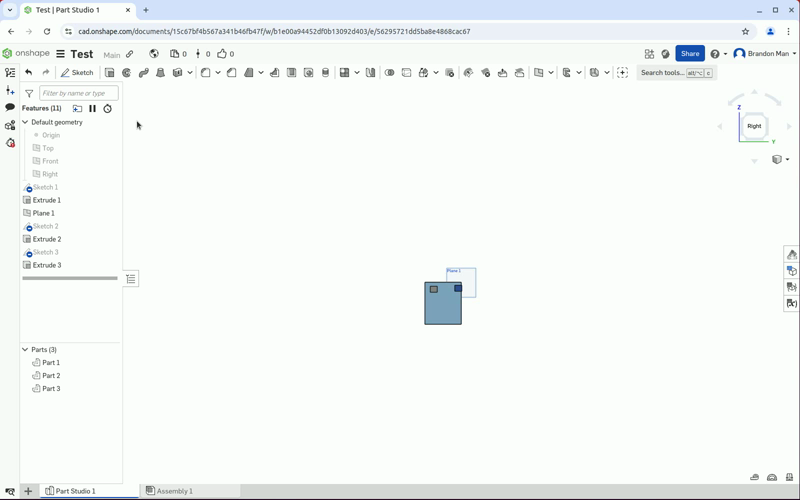
mouse_move(73, 189)
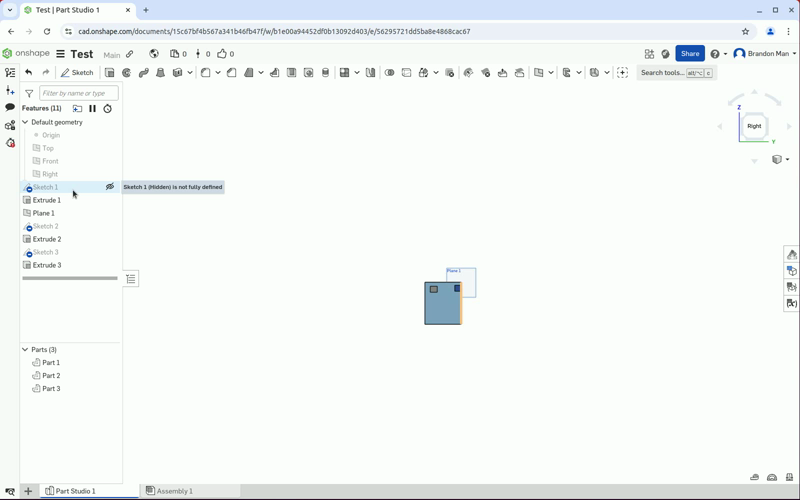
click(73, 189)
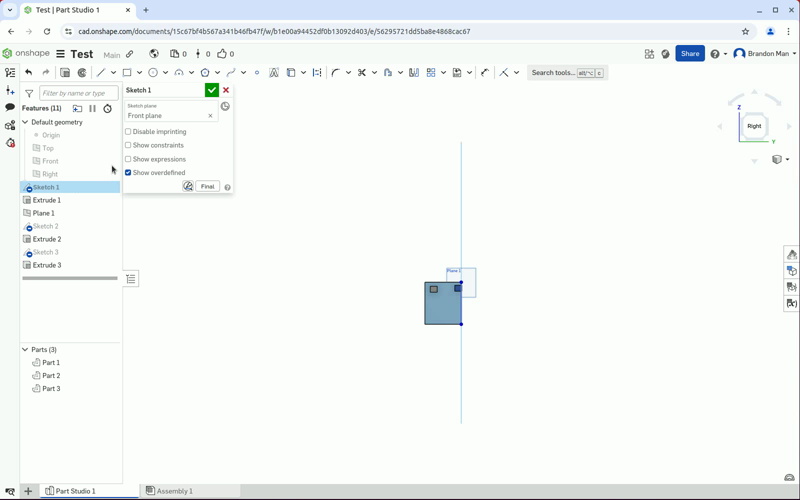
mouse_move(229, 92)
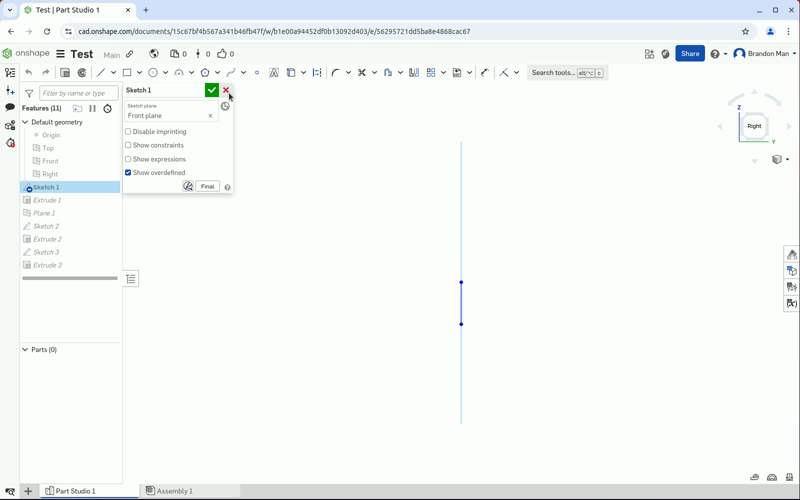
click(229, 92)
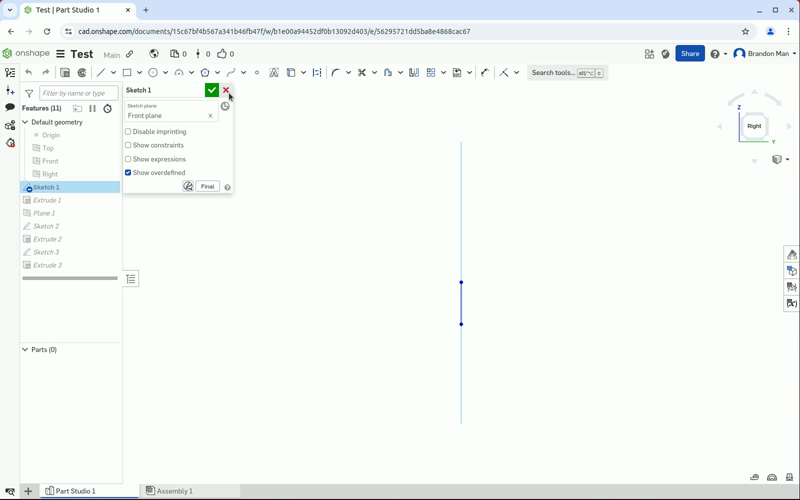
key(shift+s)
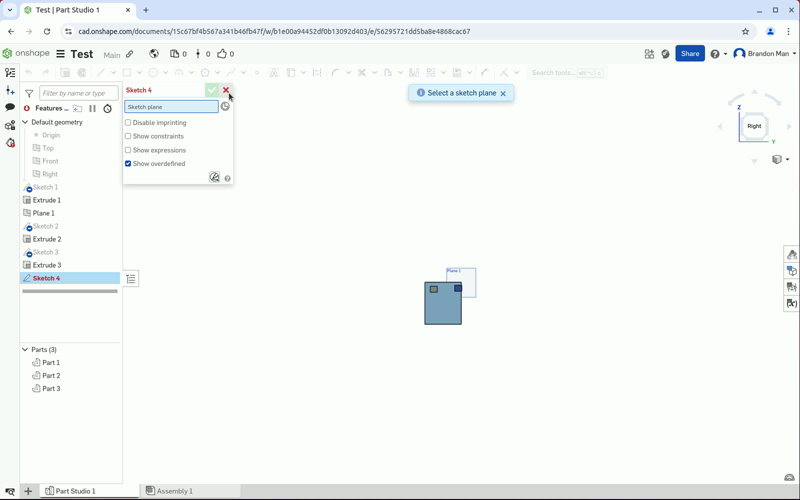
mouse_move(73, 215)
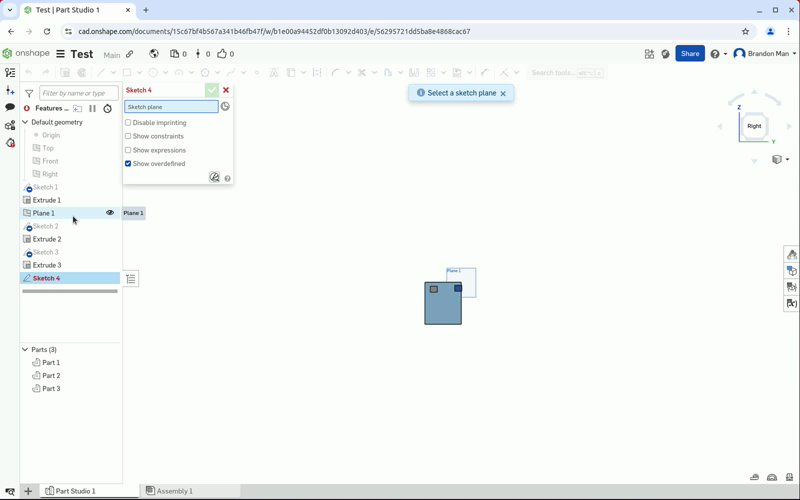
click(73, 215)
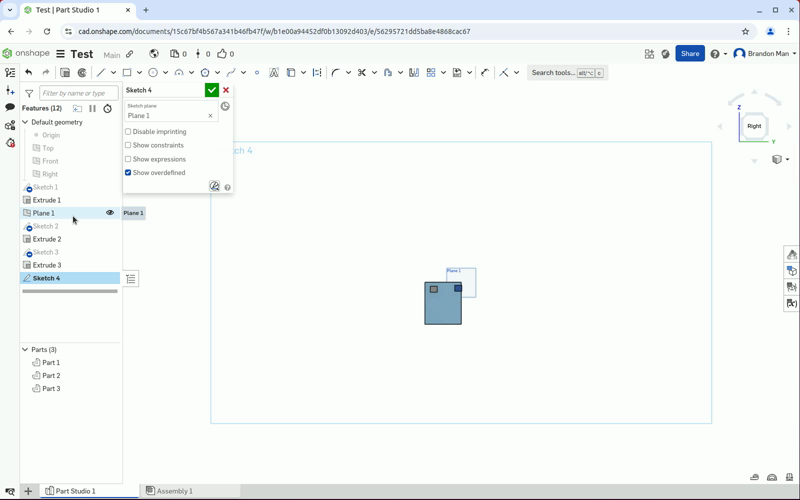
mouse_move(73, 352)
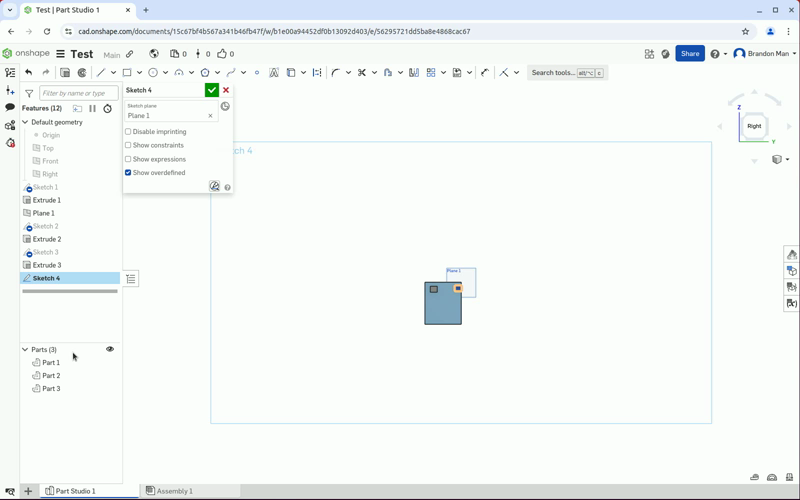
key(y)
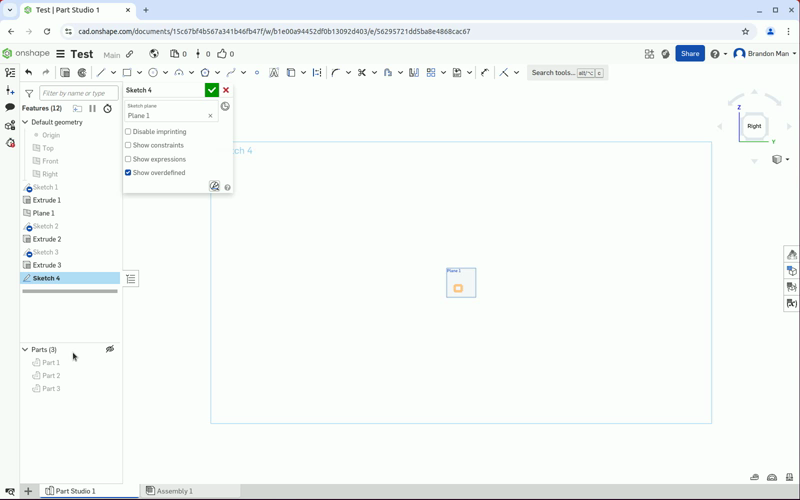
key(l)
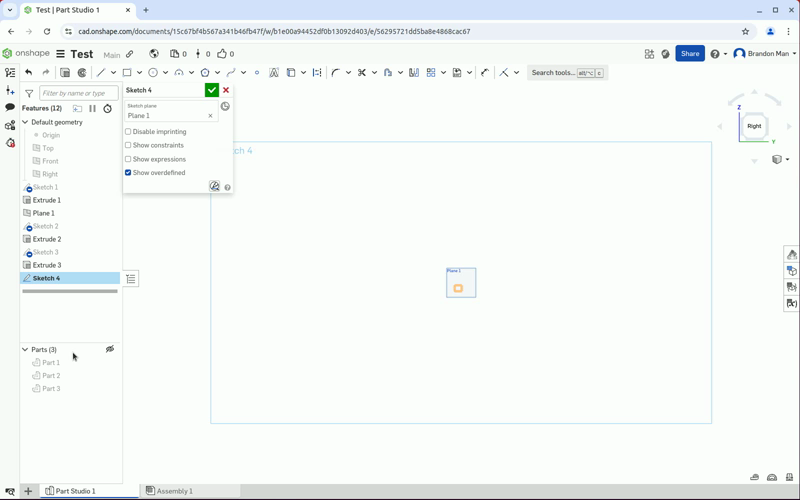
key_down(shift)
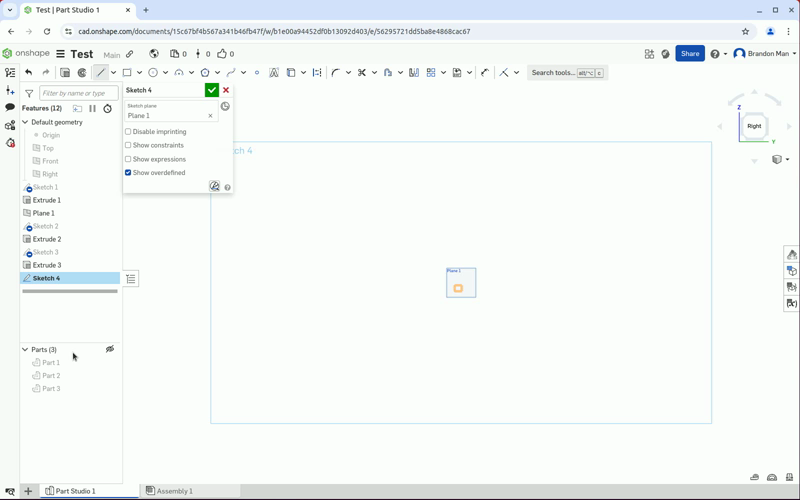
mouse_move(431, 320)
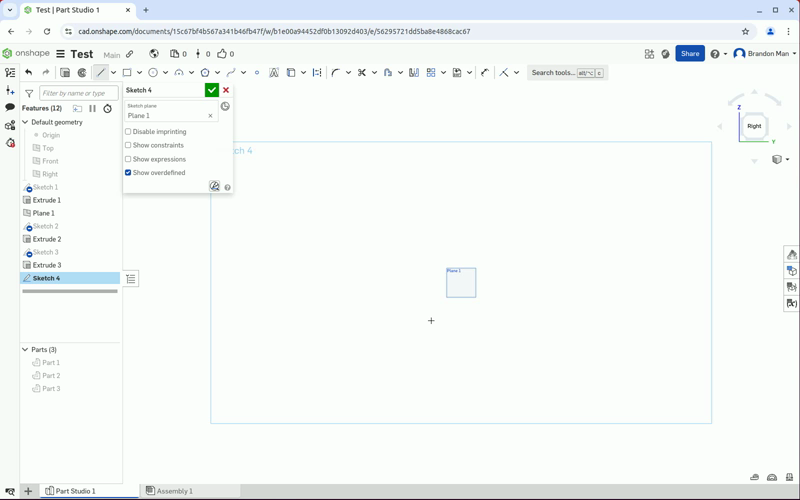
click(431, 320)
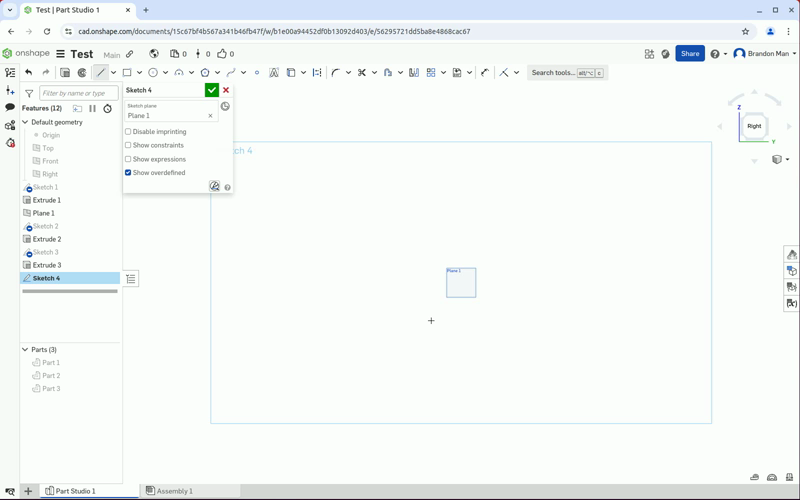
key_up(shift)
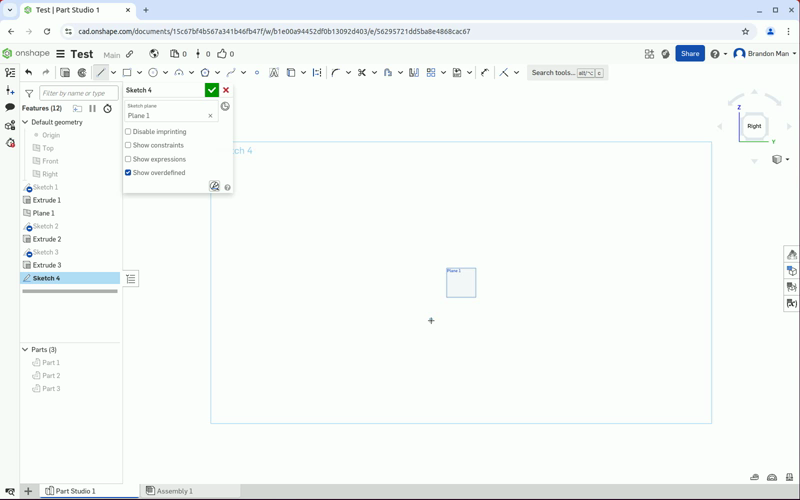
key_down(shift)
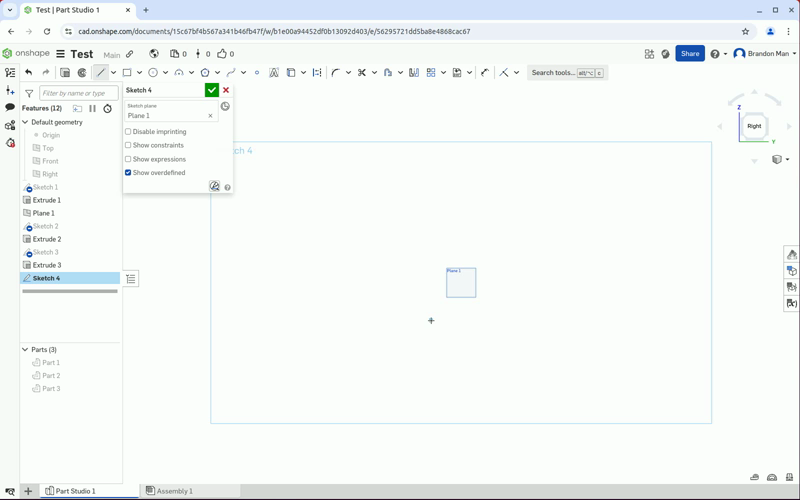
mouse_move(461, 320)
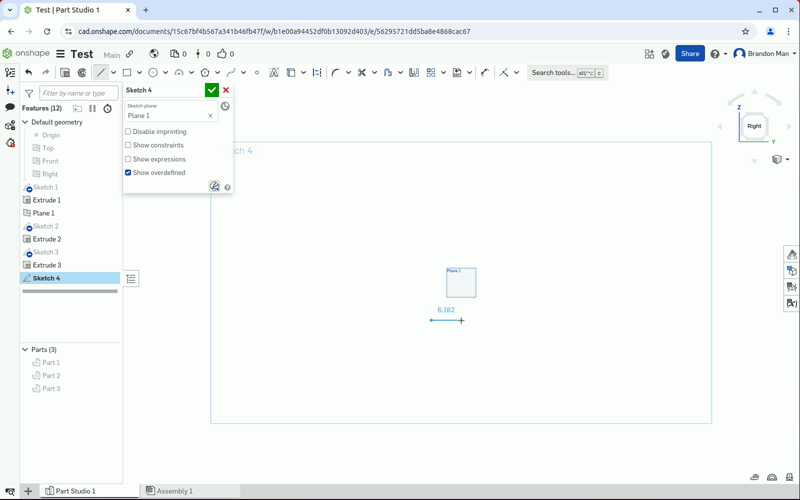
mouse_move(437, 320)
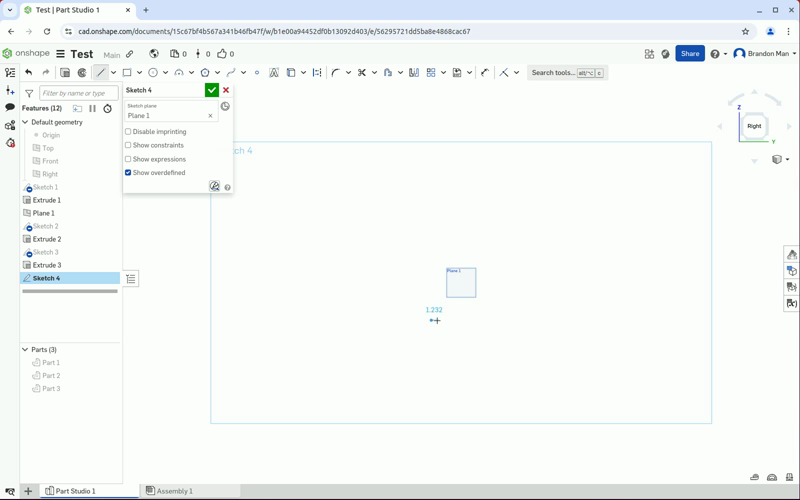
scroll(6)
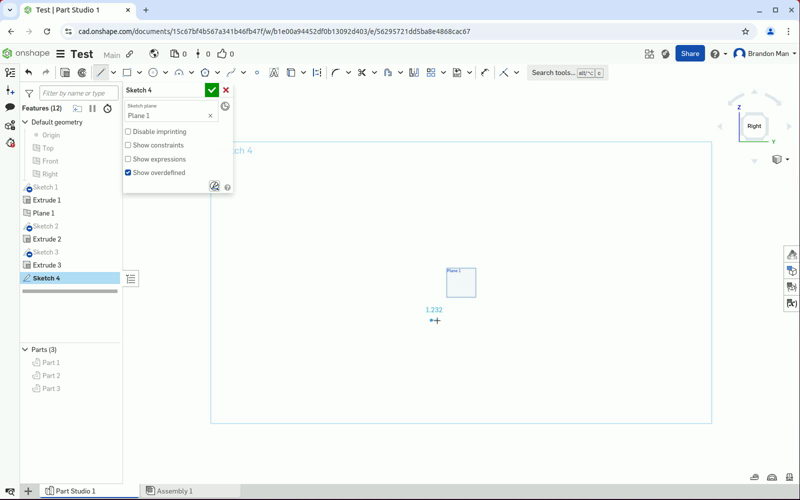
scroll(6)
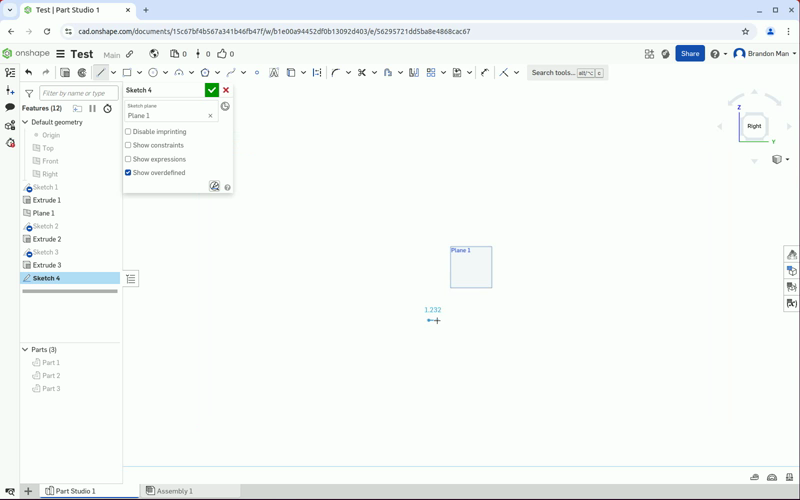
scroll(6)
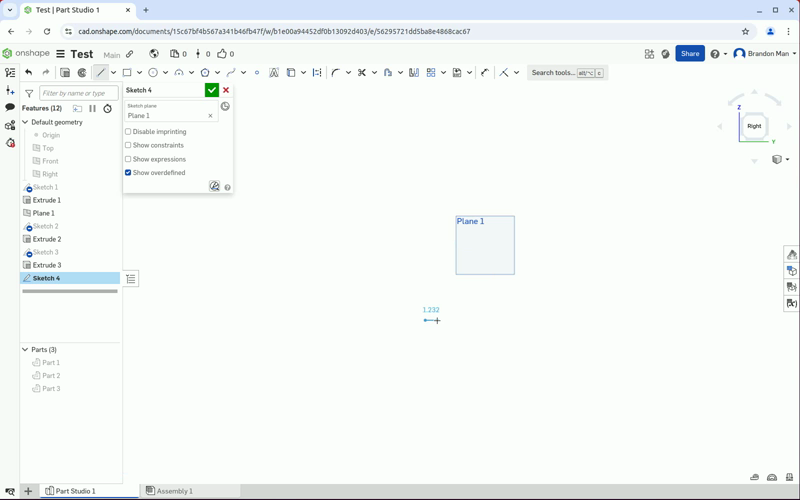
scroll(6)
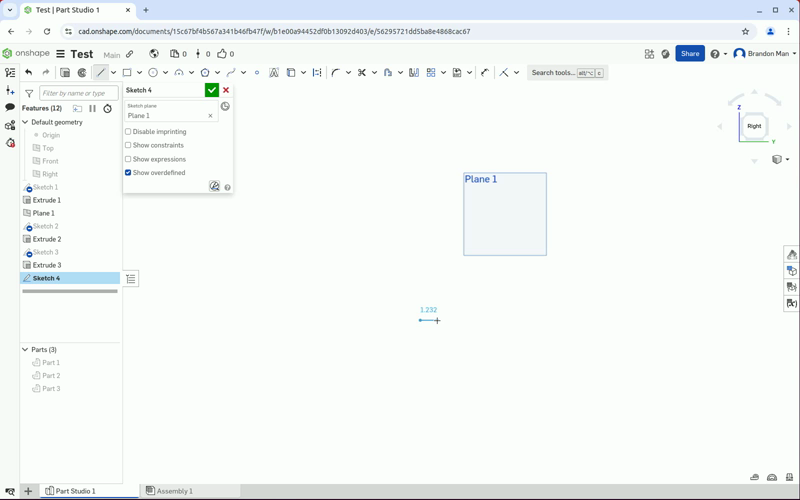
scroll(6)
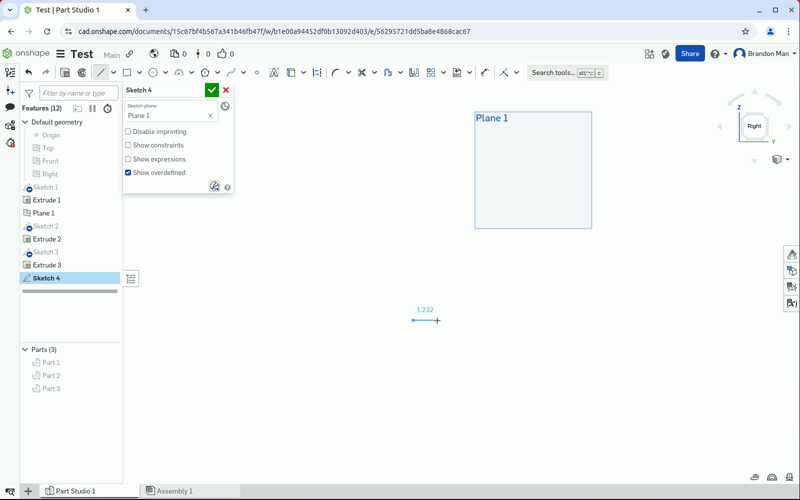
scroll(6)
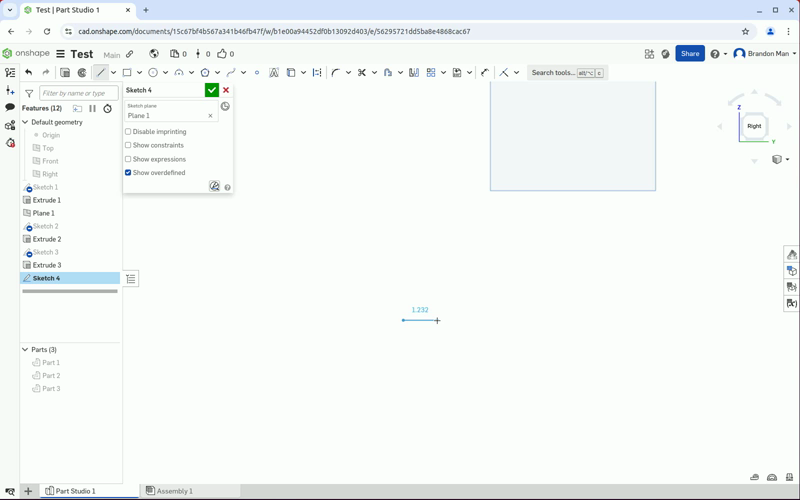
scroll(6)
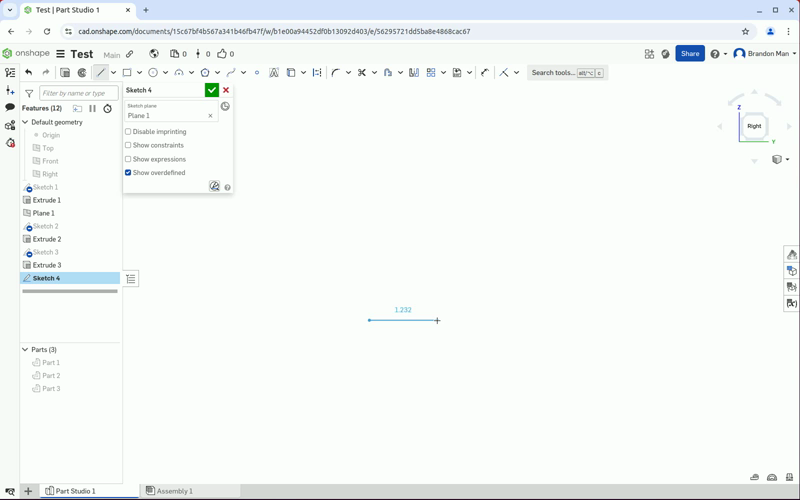
click(437, 320)
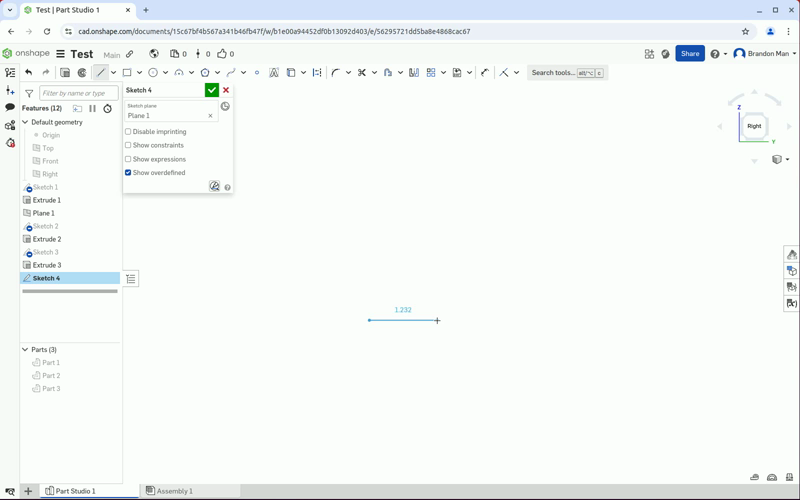
scroll(-6)
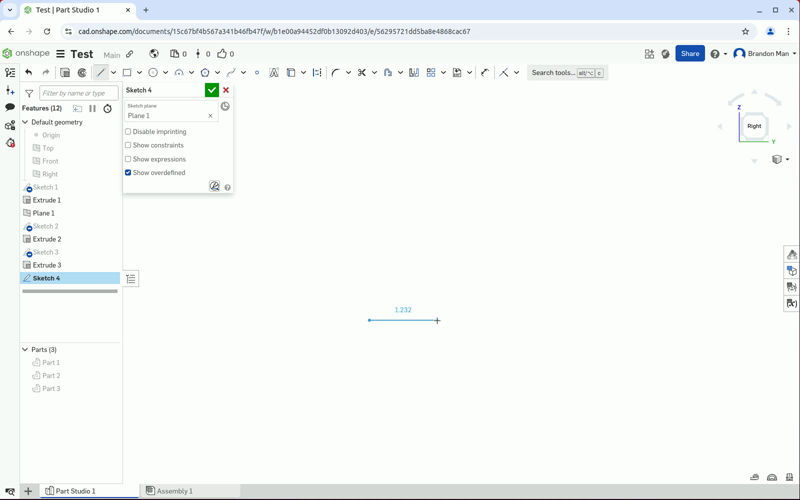
scroll(-6)
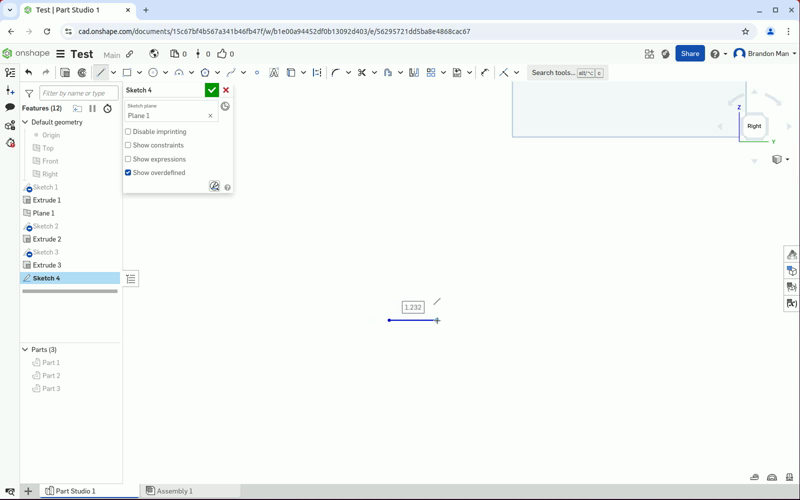
scroll(-6)
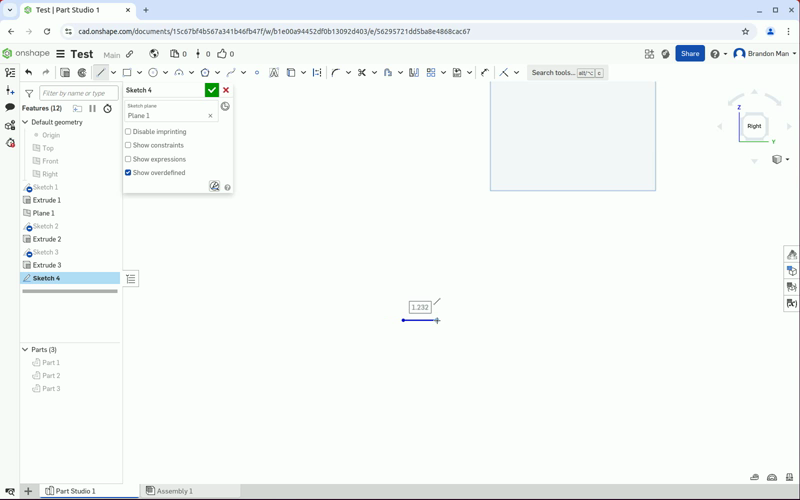
scroll(-6)
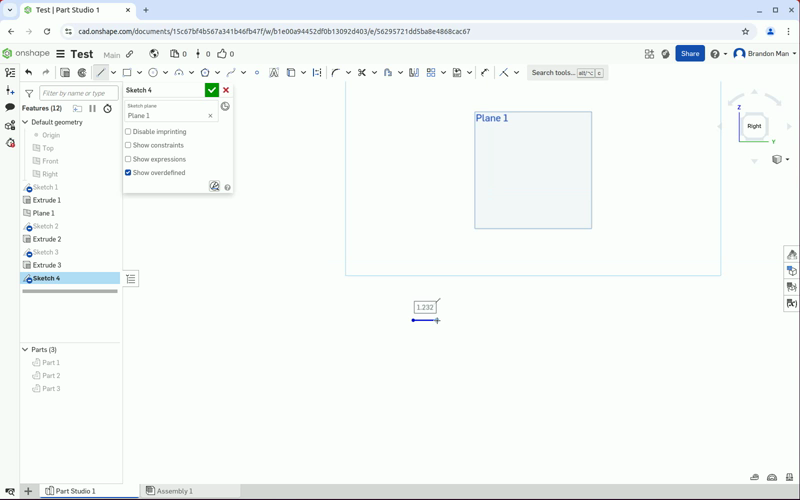
scroll(-6)
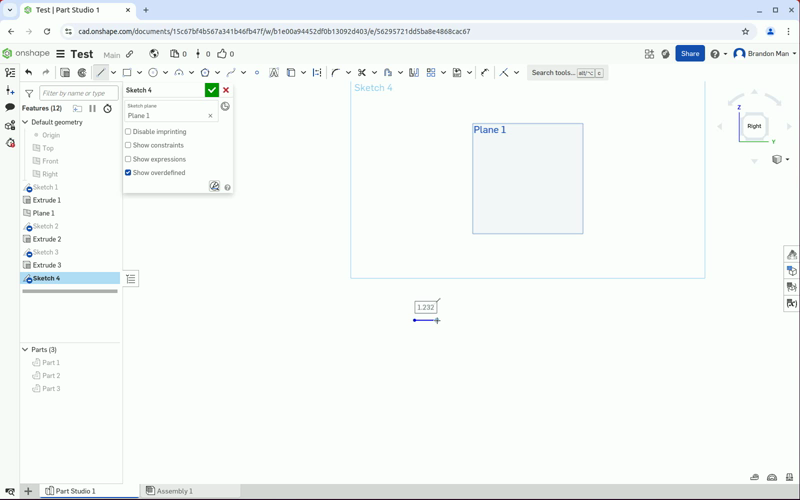
scroll(-6)
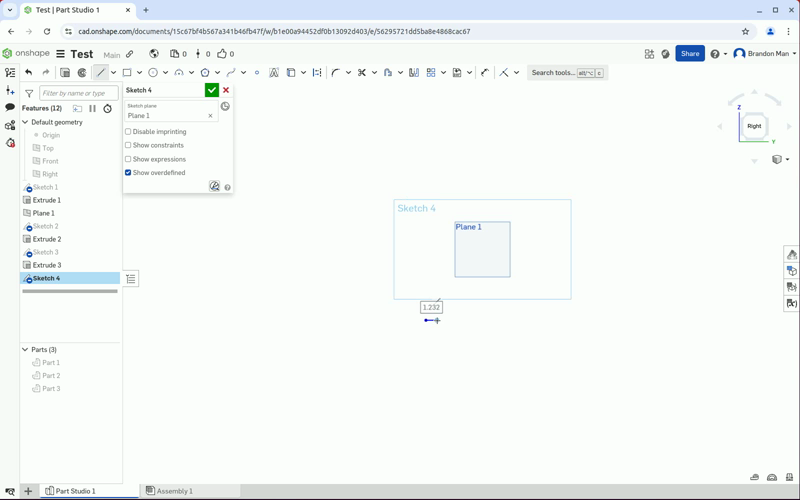
scroll(-6)
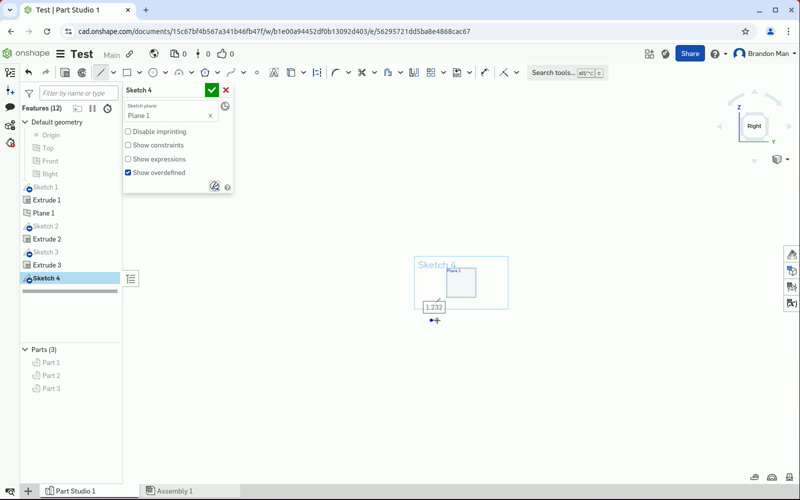
key_up(shift)
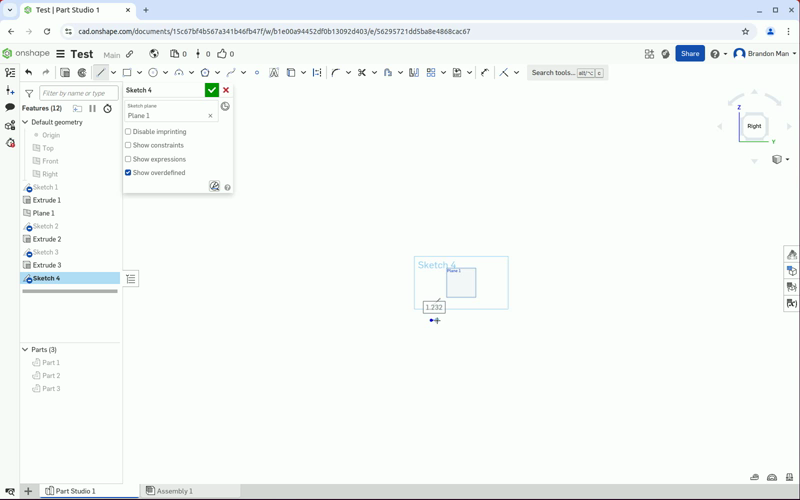
key_down(shift)
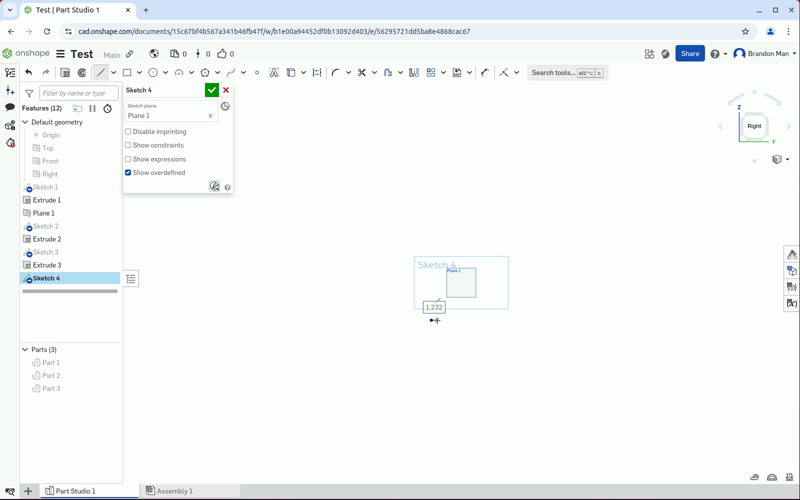
mouse_move(467, 320)
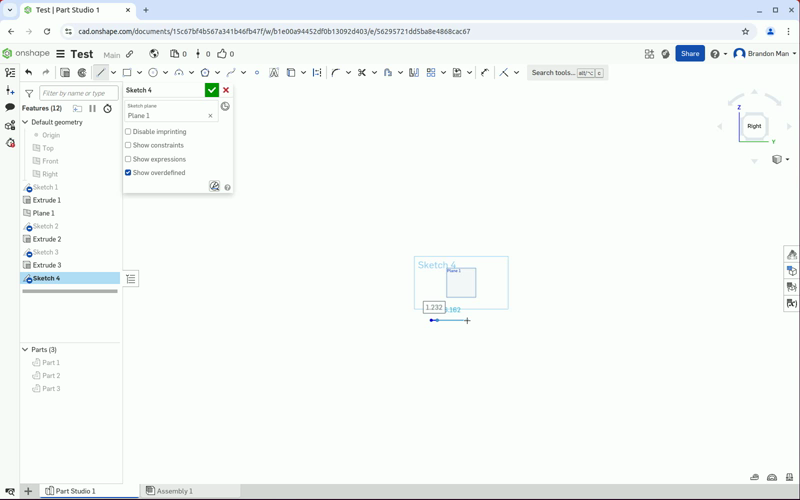
mouse_move(437, 314)
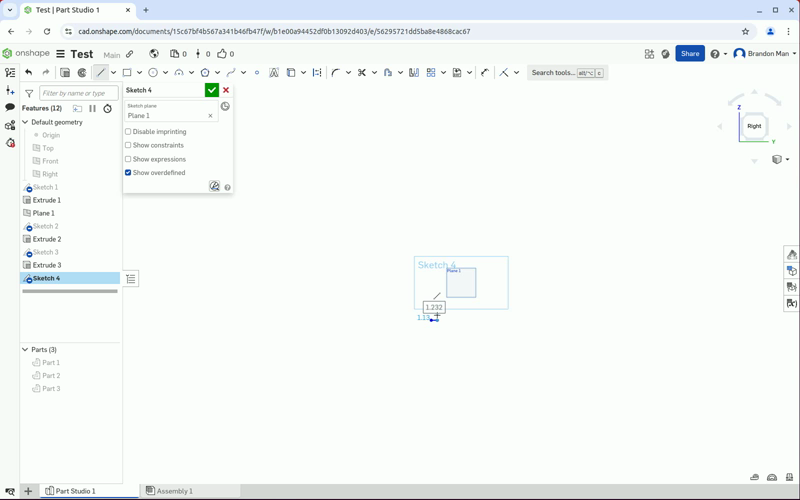
scroll(6)
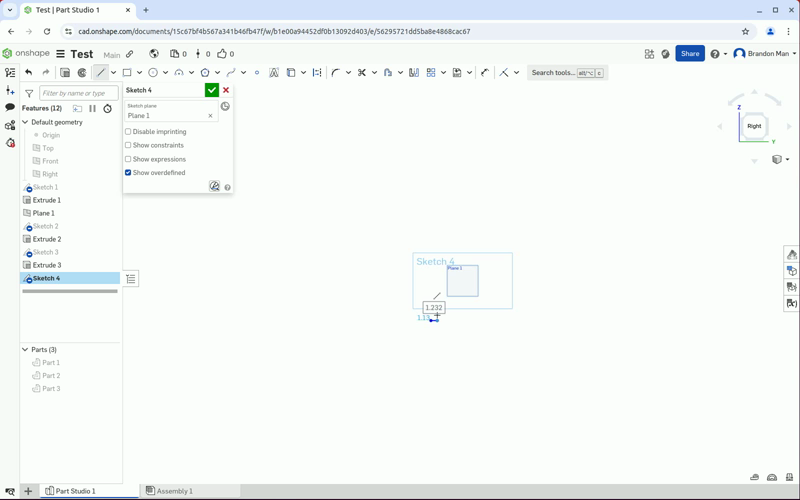
scroll(6)
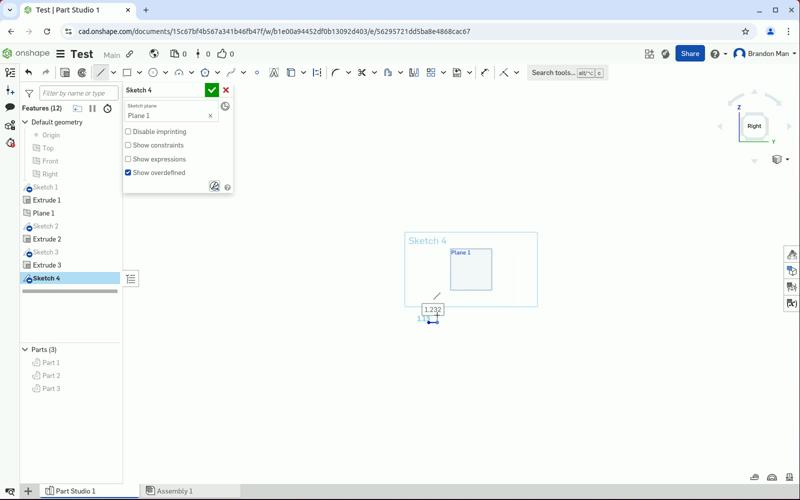
scroll(6)
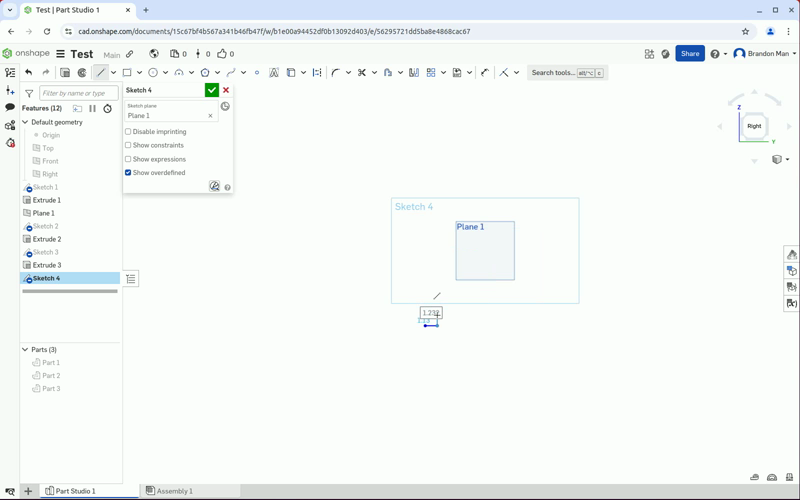
scroll(6)
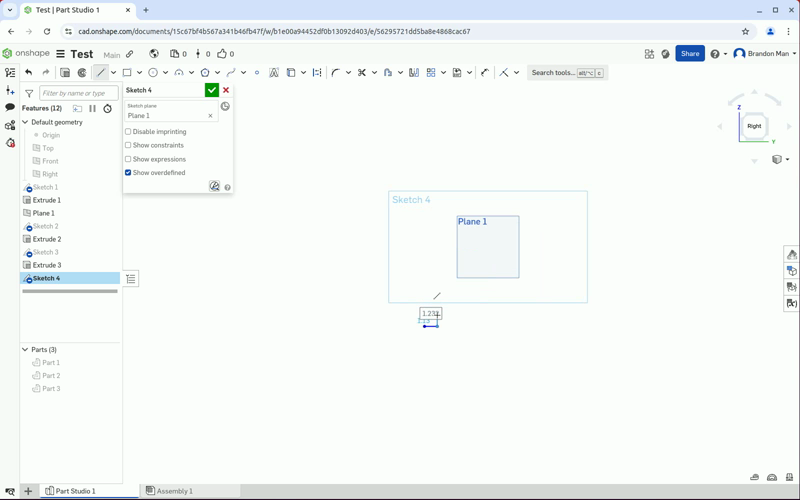
scroll(6)
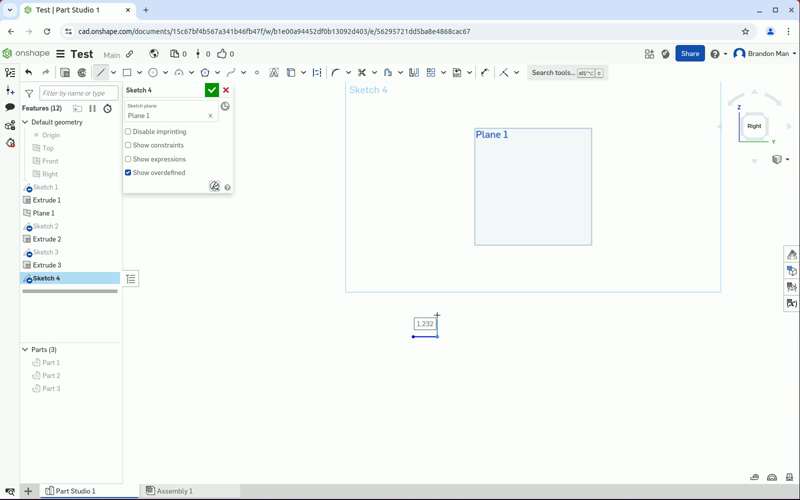
scroll(6)
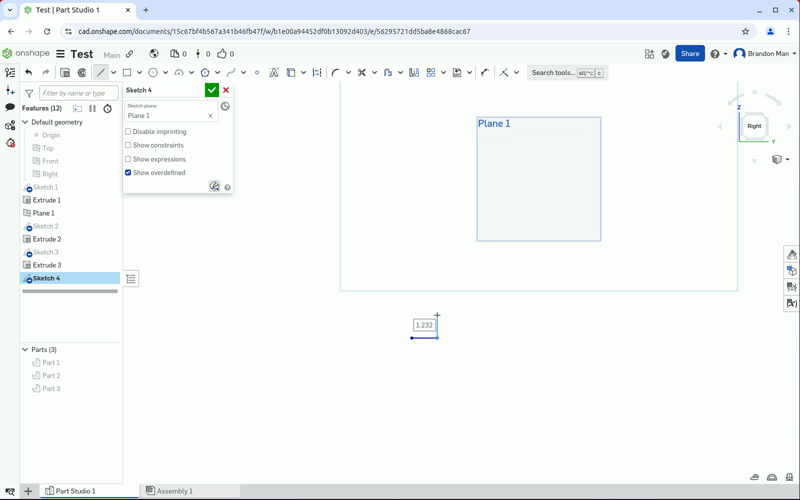
scroll(6)
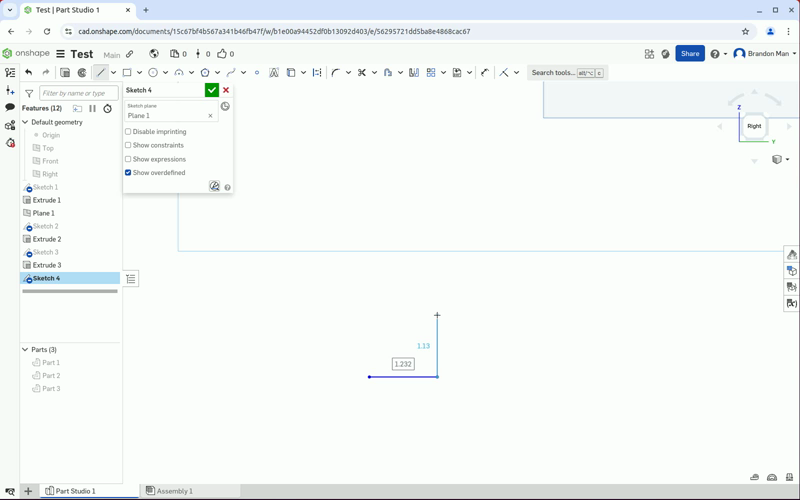
click(437, 314)
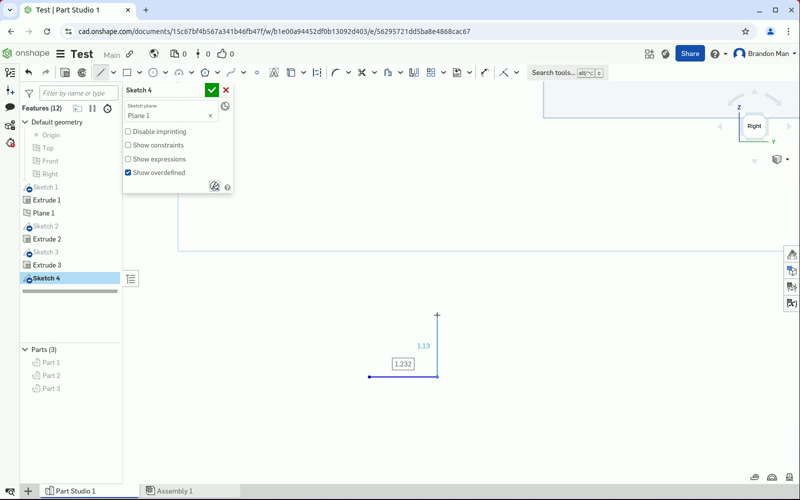
scroll(-6)
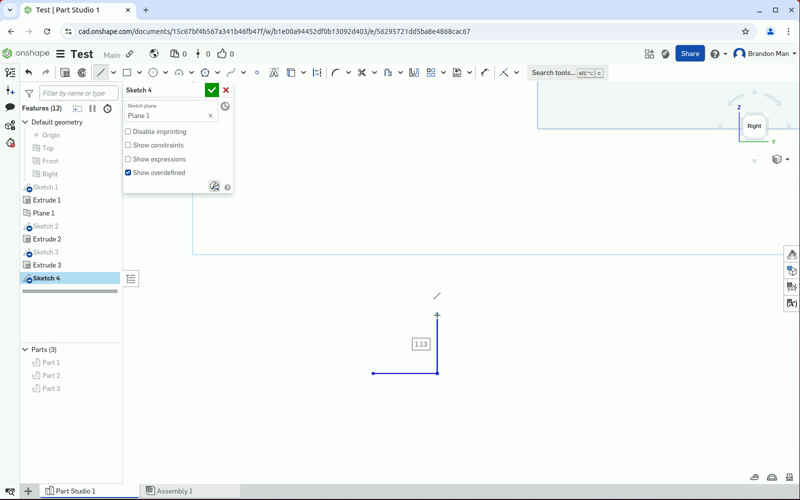
scroll(-6)
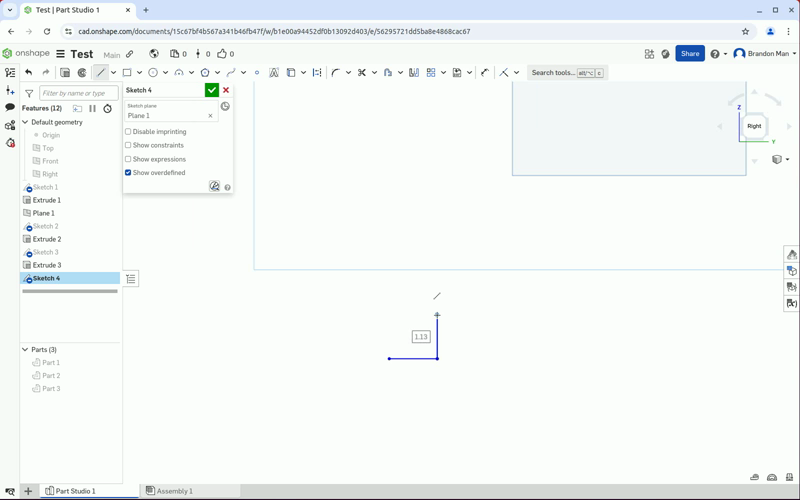
scroll(-6)
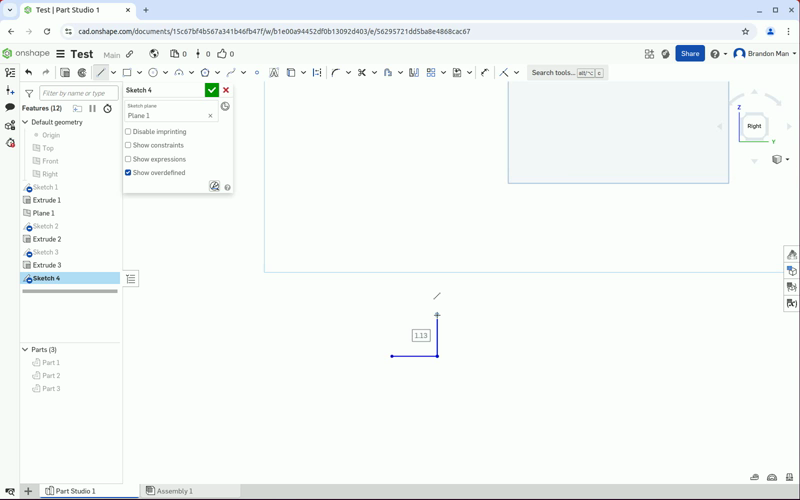
scroll(-6)
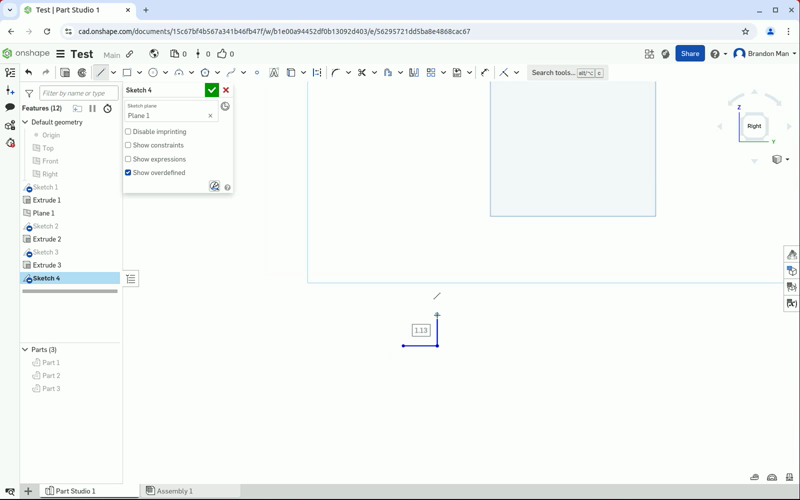
scroll(-6)
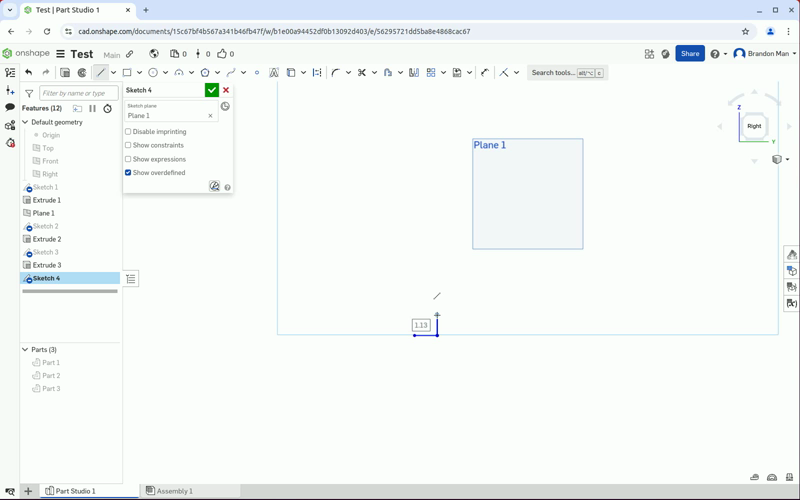
scroll(-6)
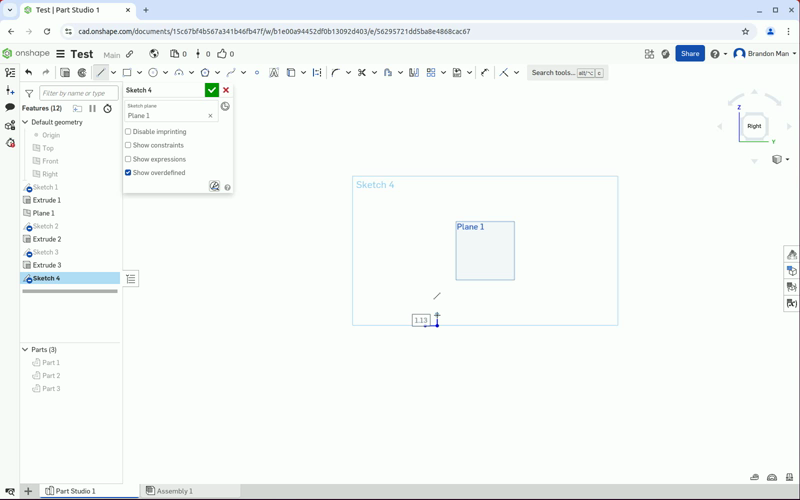
scroll(-6)
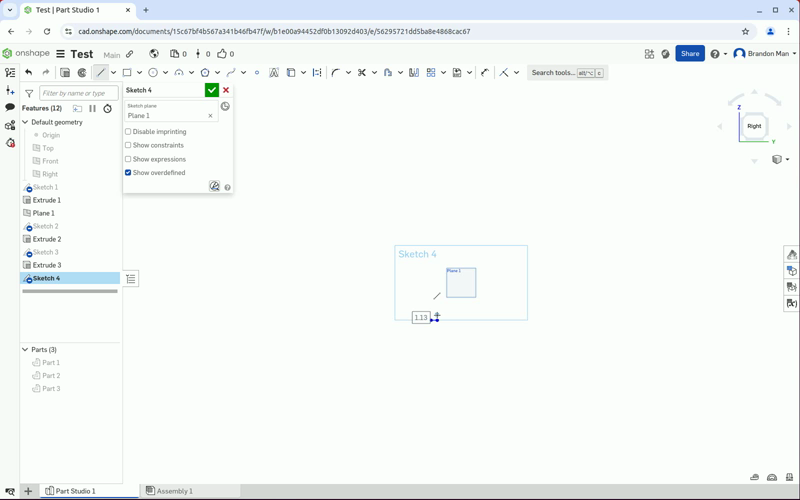
key_up(shift)
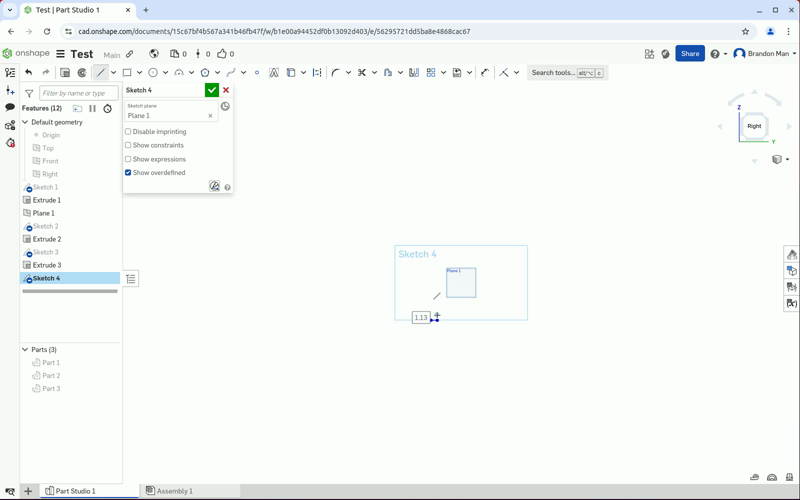
key_down(shift)
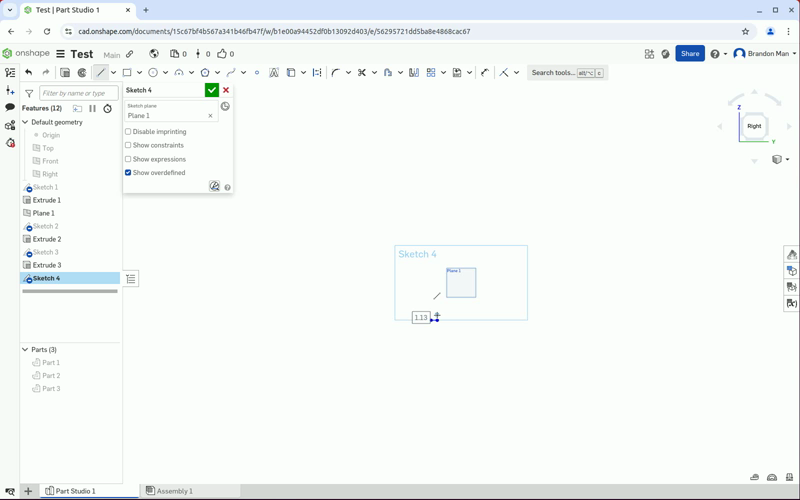
mouse_move(467, 314)
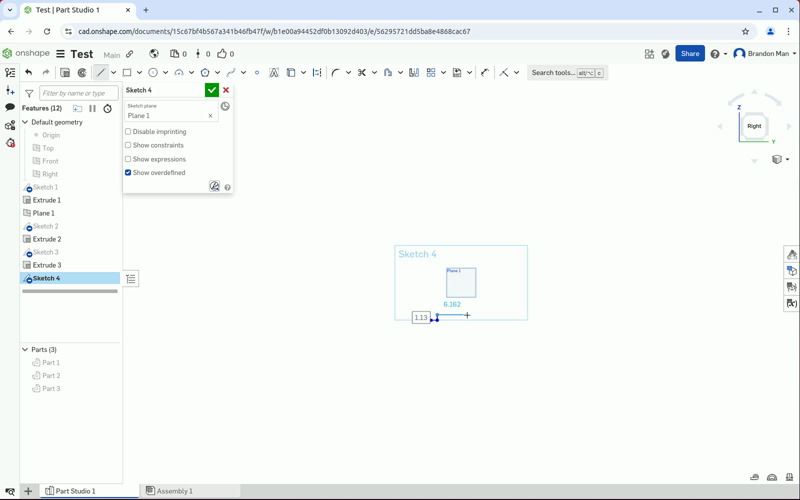
mouse_move(431, 314)
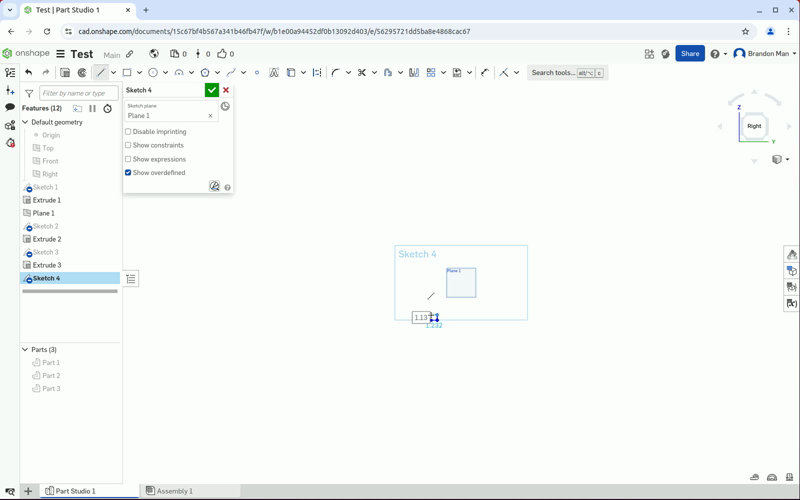
scroll(6)
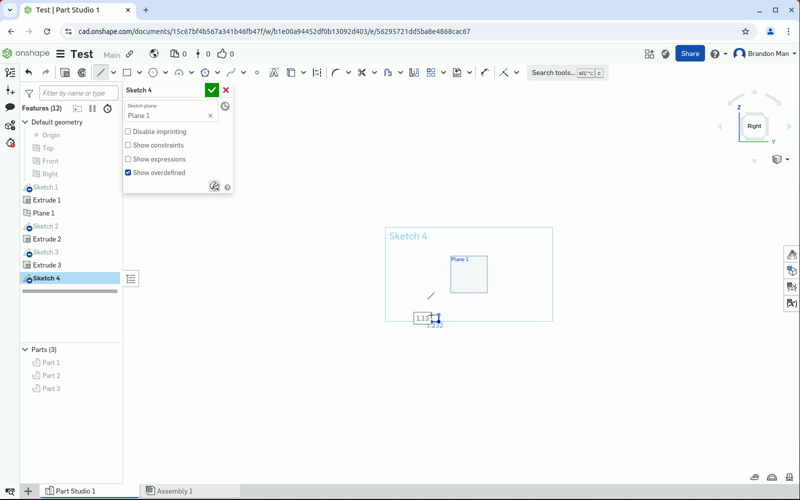
scroll(6)
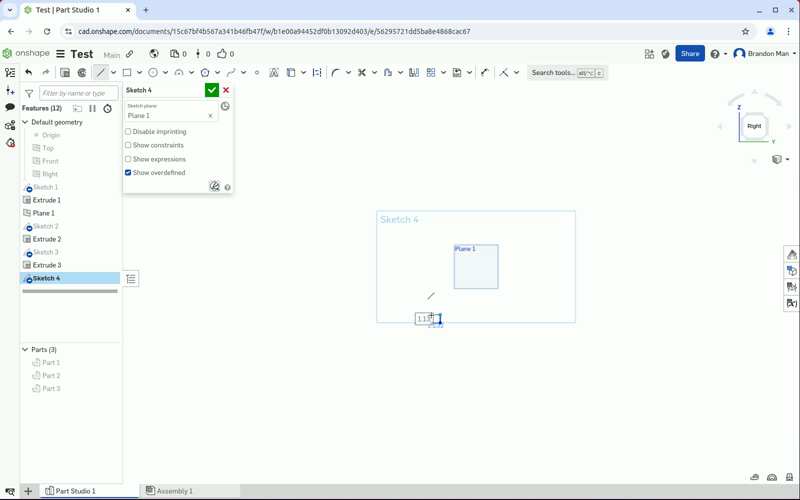
scroll(6)
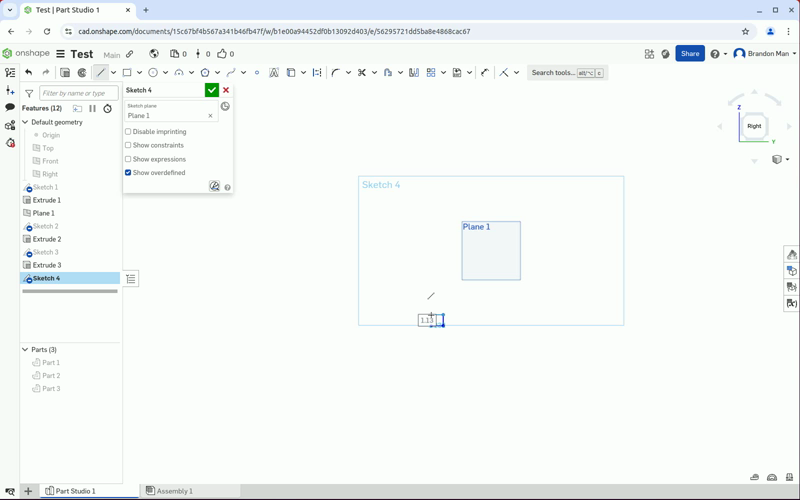
scroll(6)
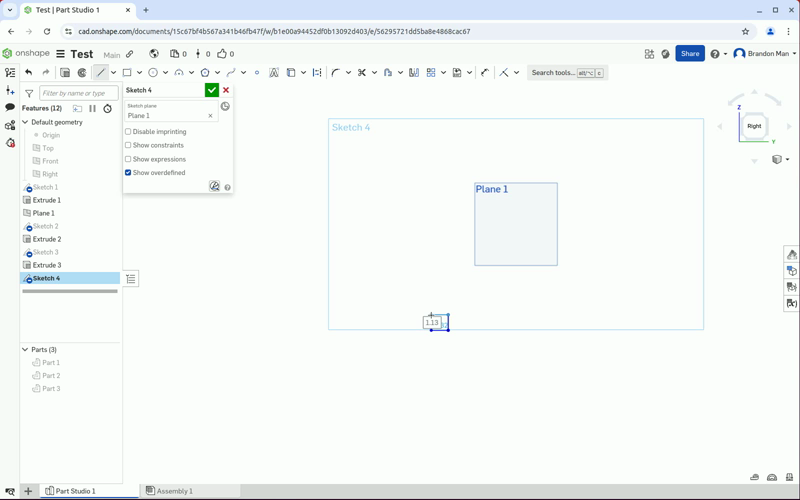
scroll(6)
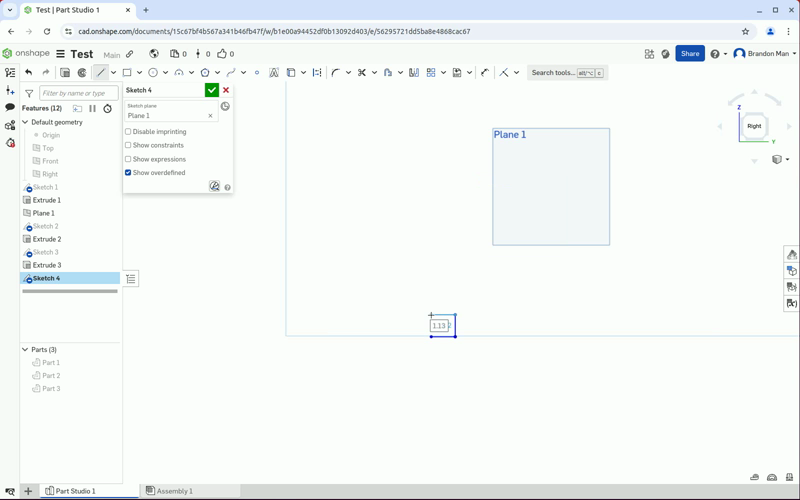
scroll(6)
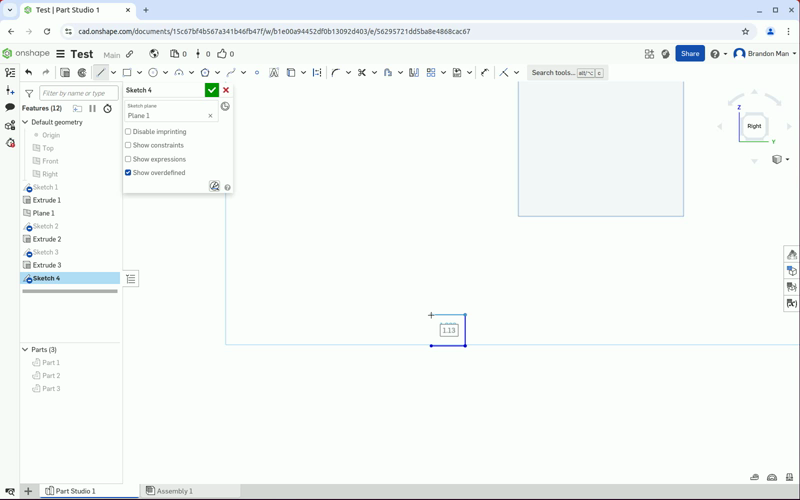
scroll(6)
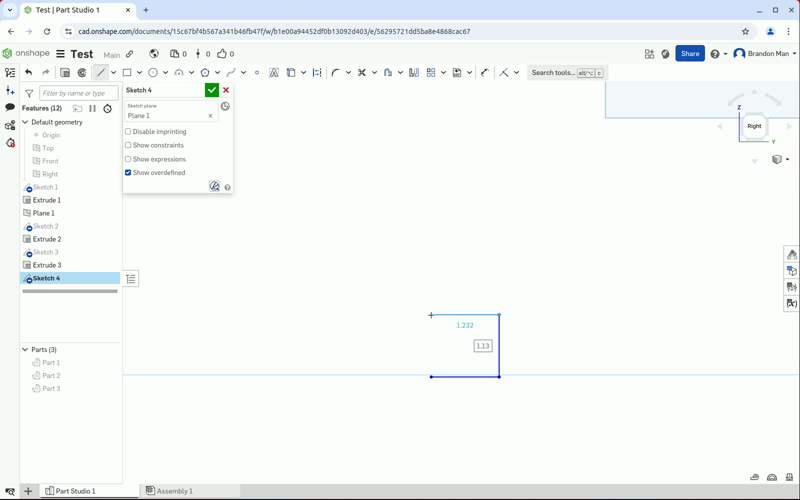
click(431, 314)
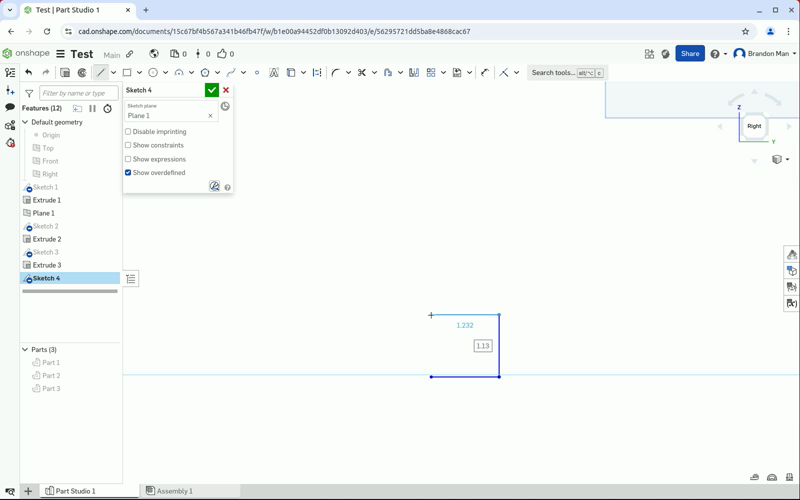
scroll(-6)
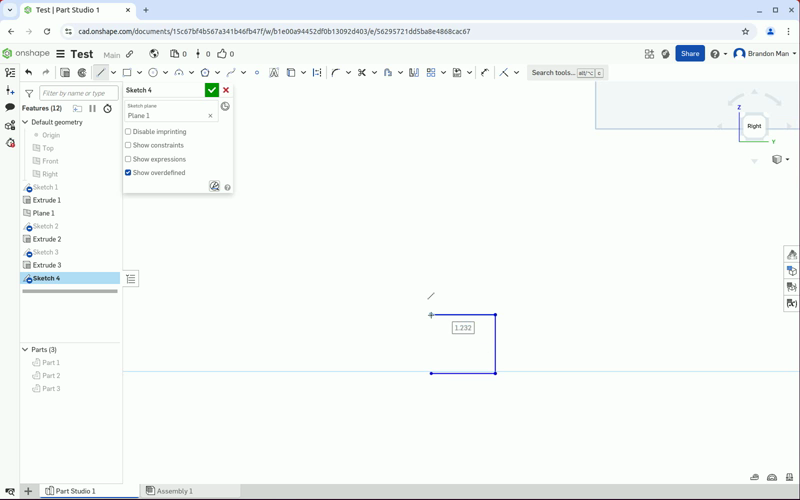
scroll(-6)
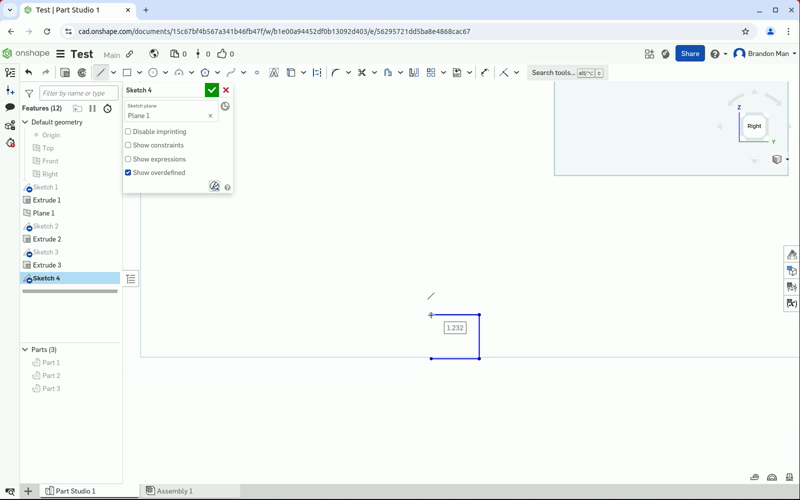
scroll(-6)
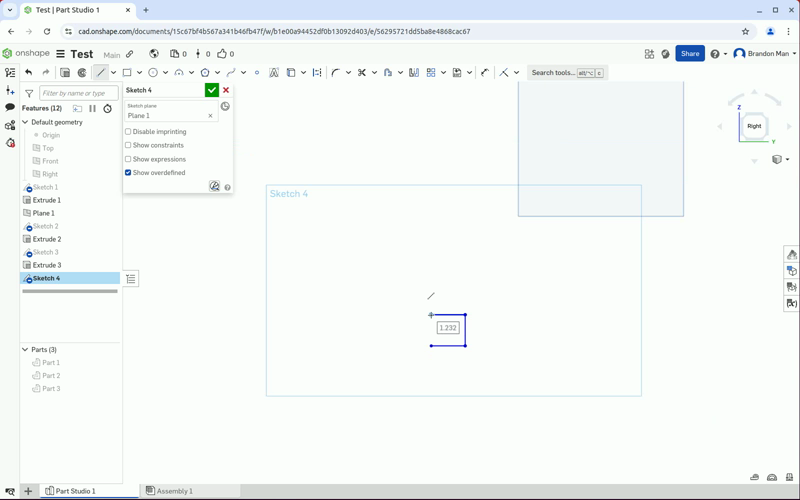
scroll(-6)
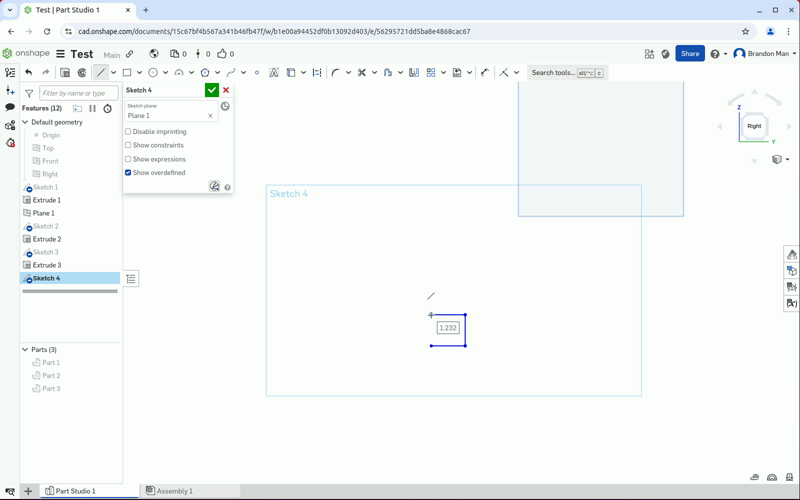
scroll(-6)
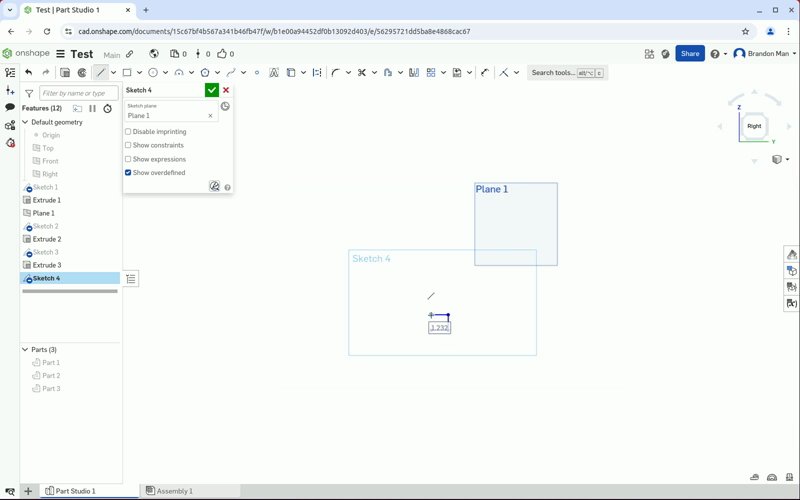
scroll(-6)
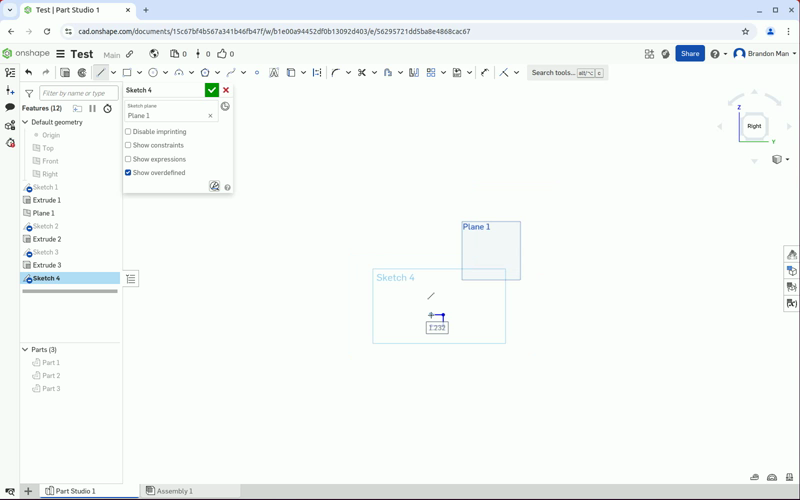
scroll(-6)
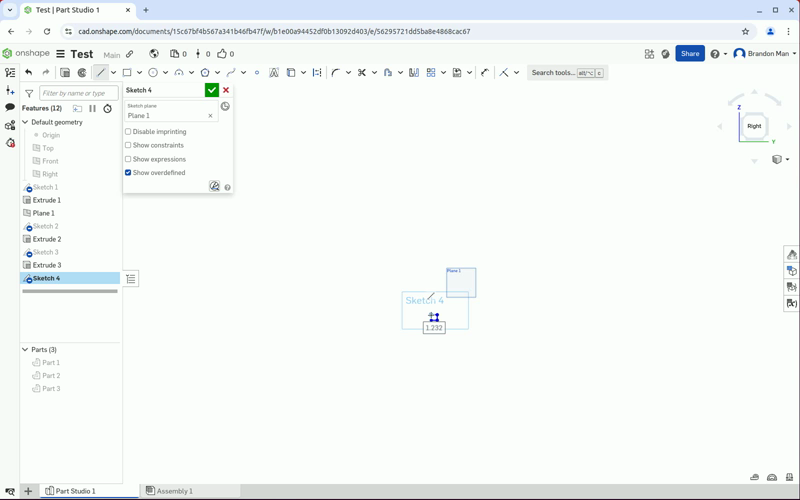
key_up(shift)
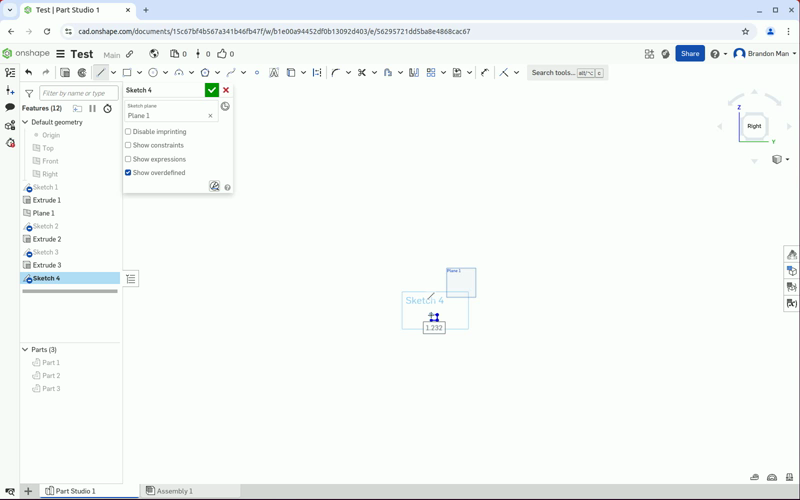
mouse_move(461, 314)
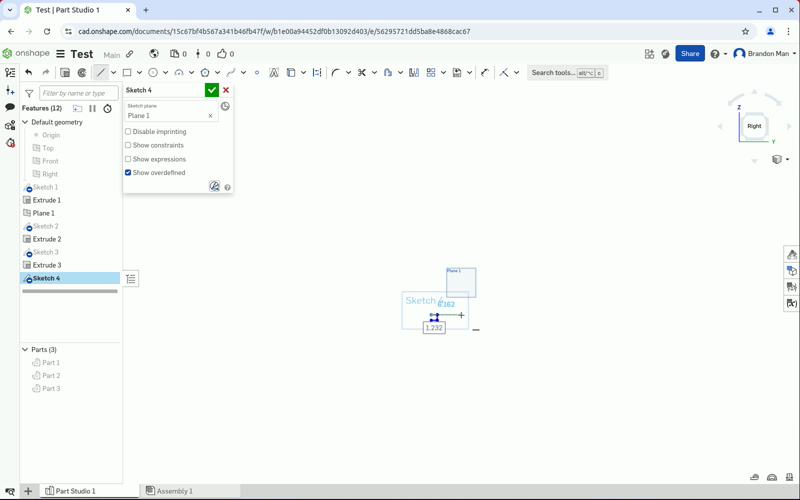
key_down(shift)
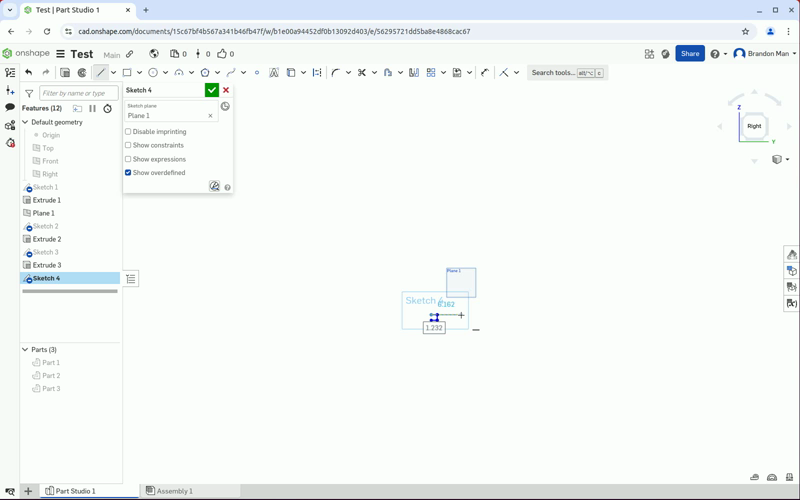
mouse_move(431, 320)
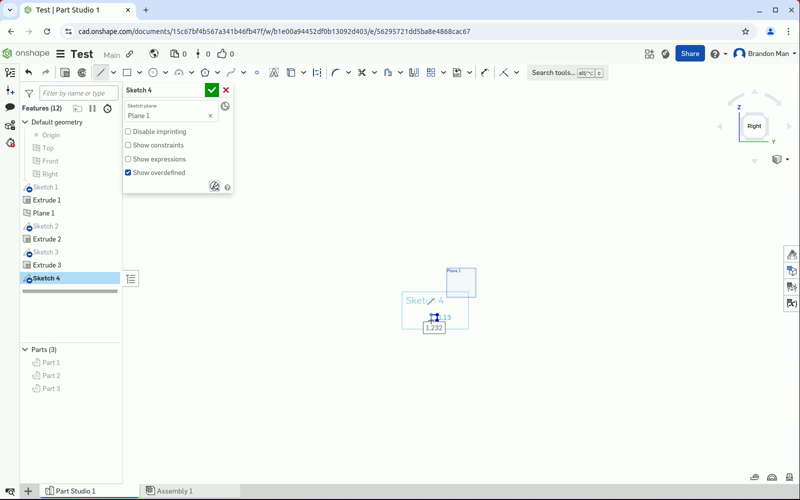
scroll(6)
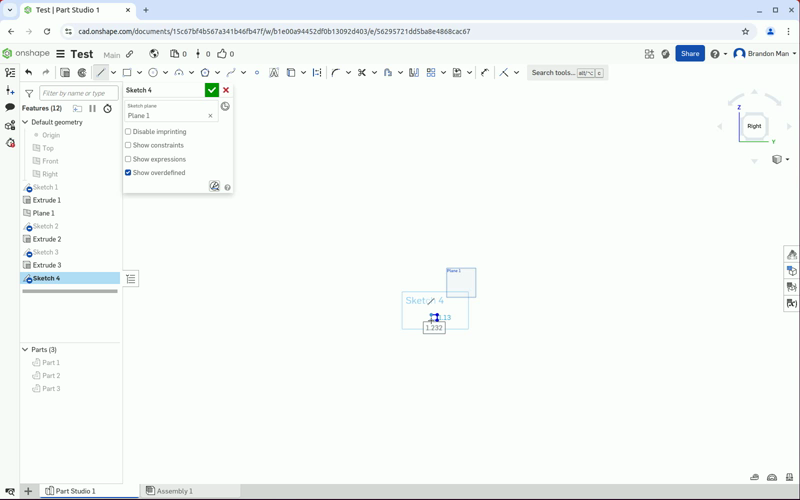
scroll(6)
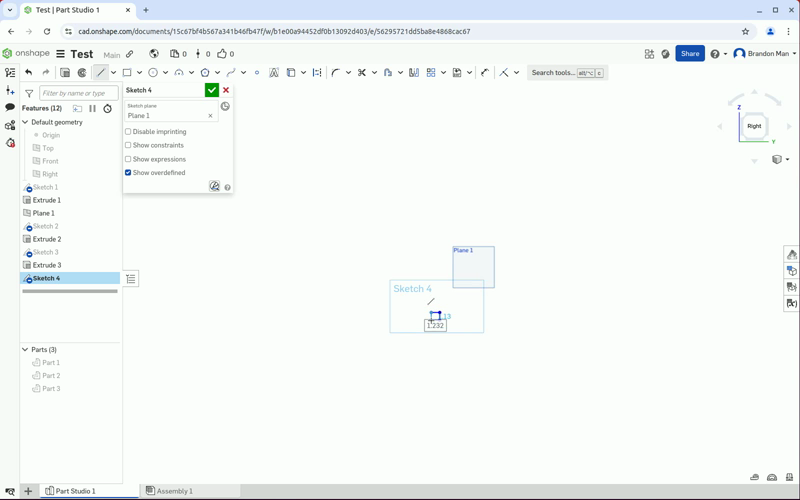
scroll(6)
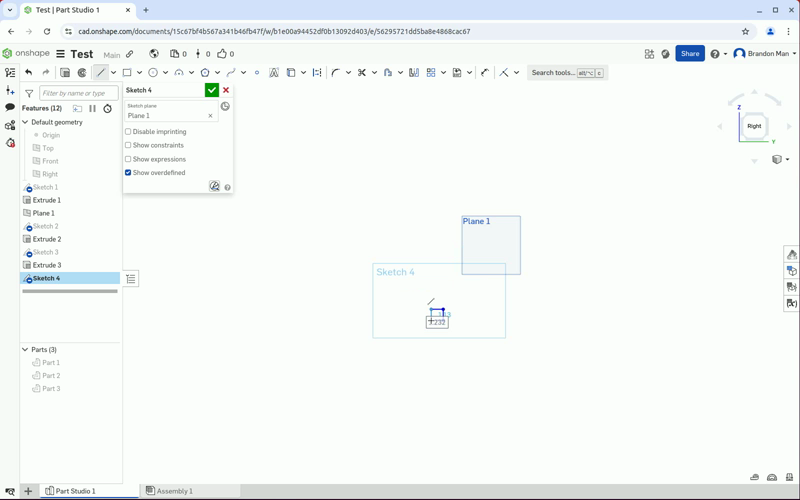
scroll(6)
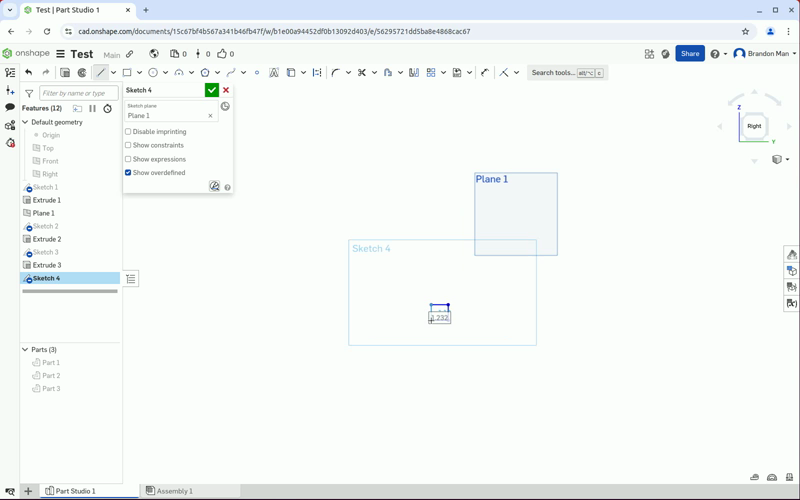
scroll(6)
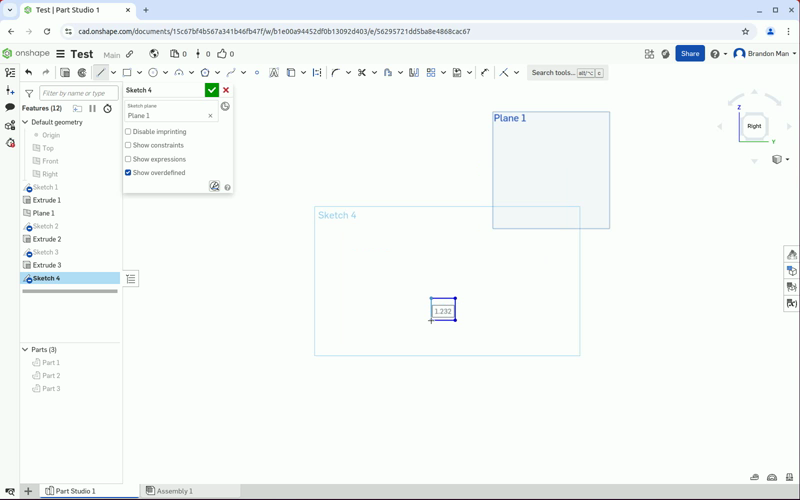
scroll(6)
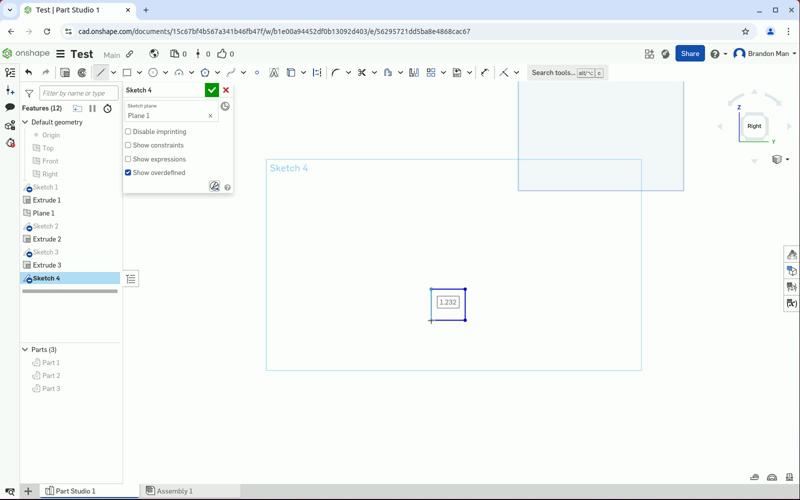
scroll(6)
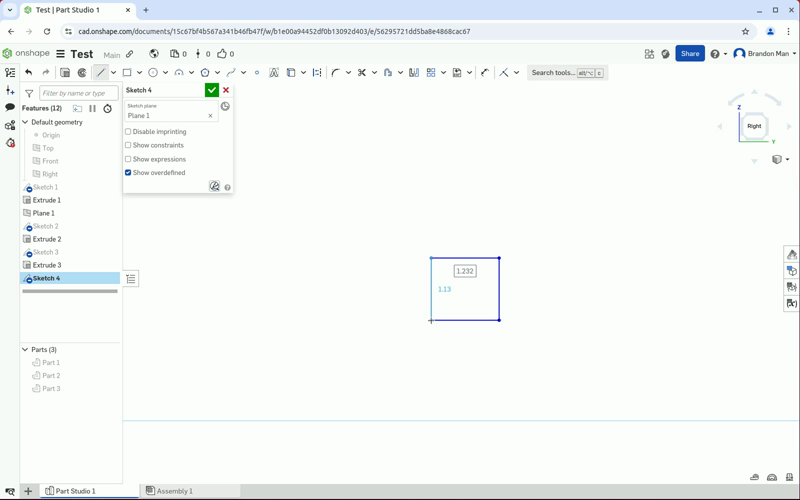
key_up(shift)
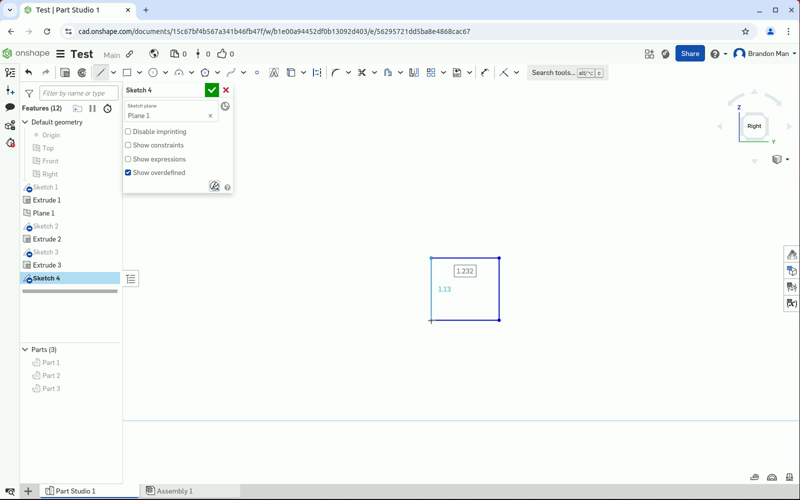
click(431, 320)
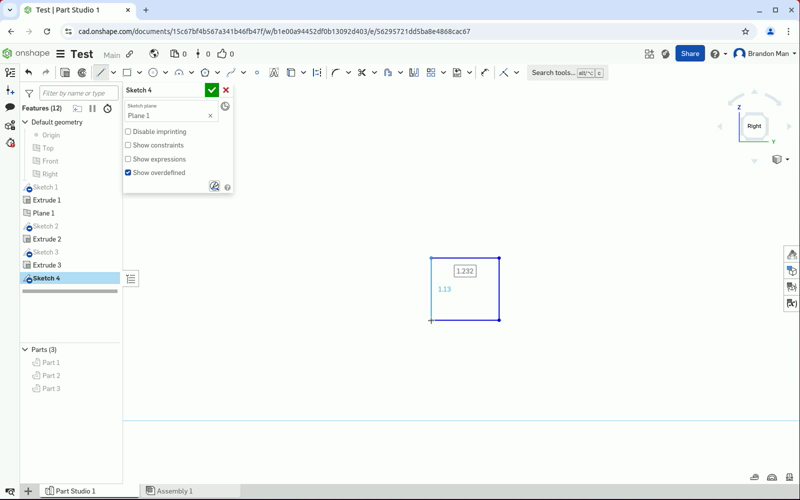
scroll(-6)
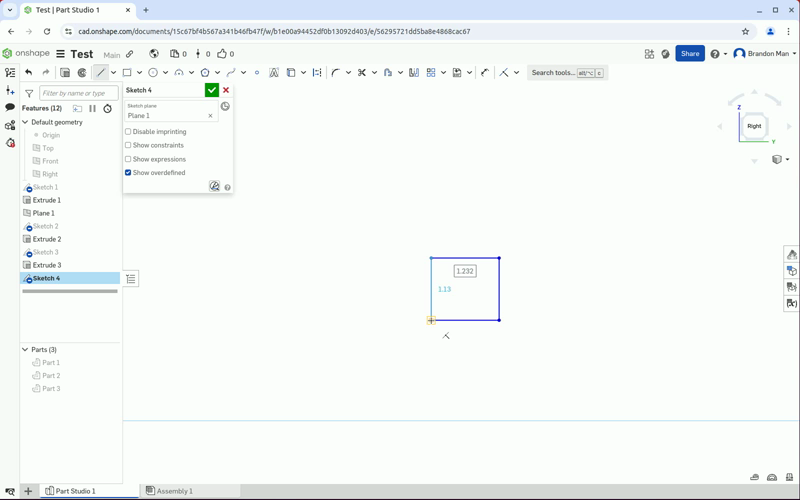
scroll(-6)
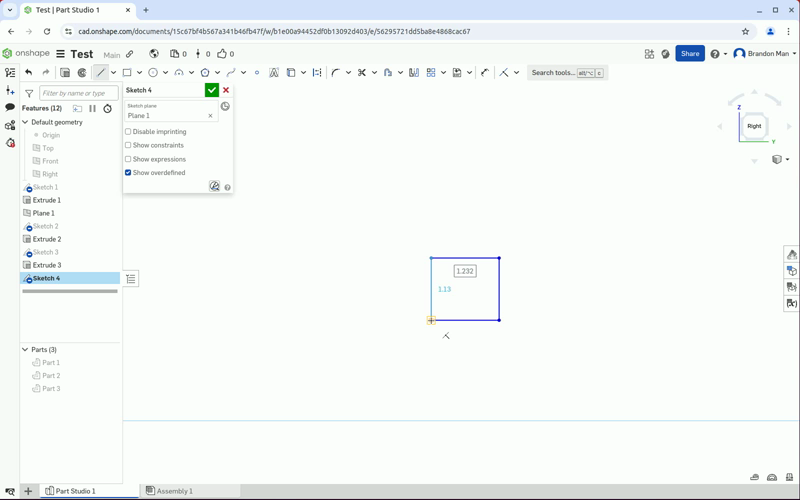
scroll(-6)
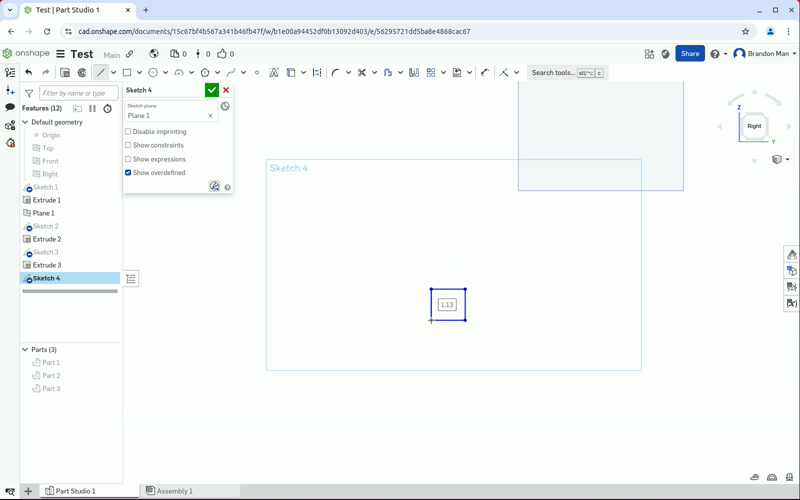
scroll(-6)
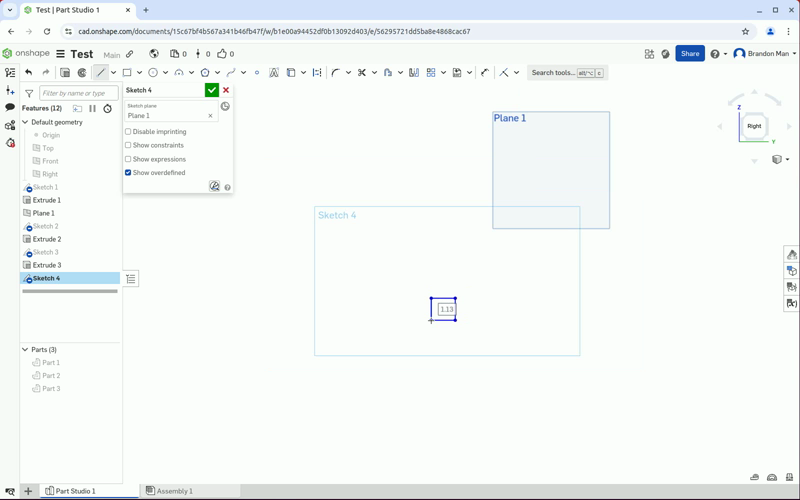
scroll(-6)
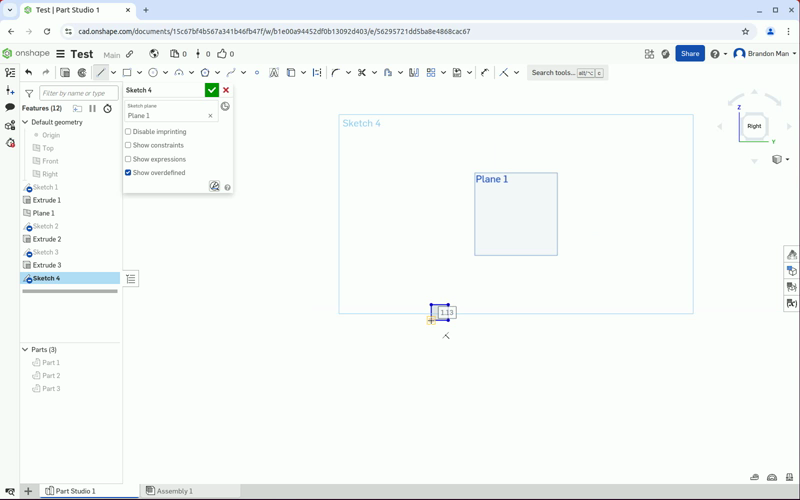
scroll(-6)
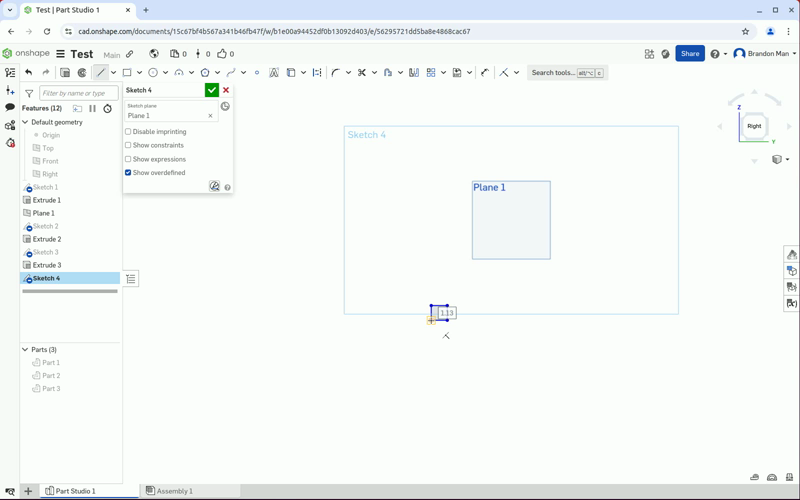
scroll(-6)
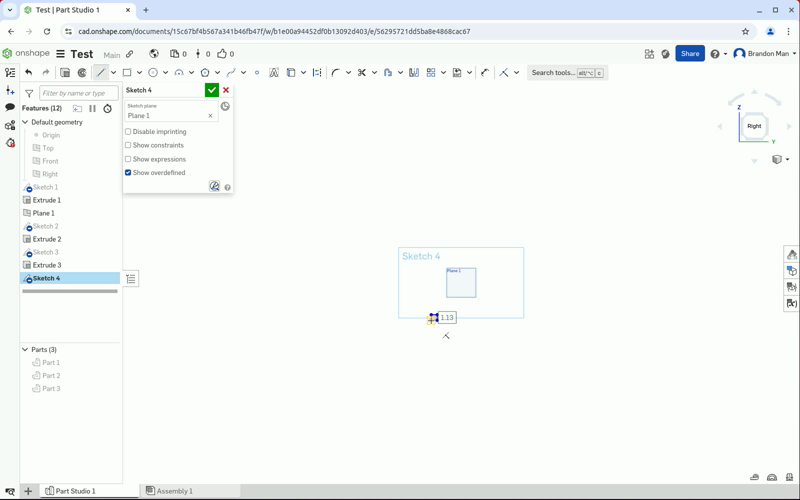
key(esc)
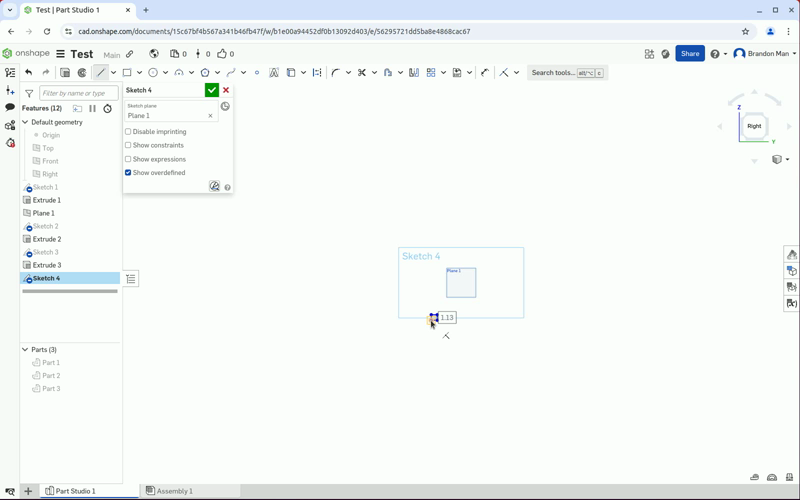
mouse_move(434, 317)
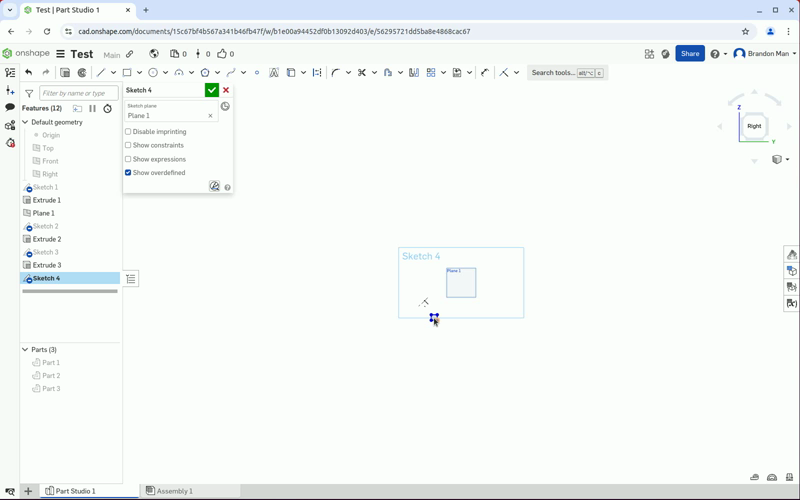
scroll(6)
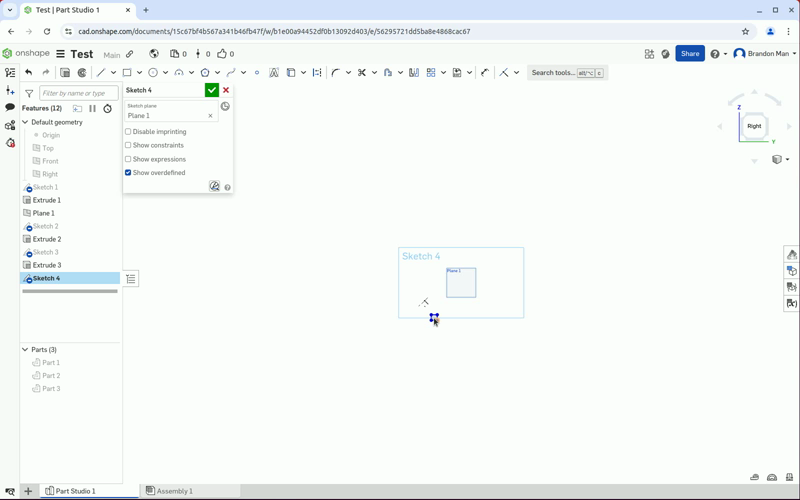
scroll(6)
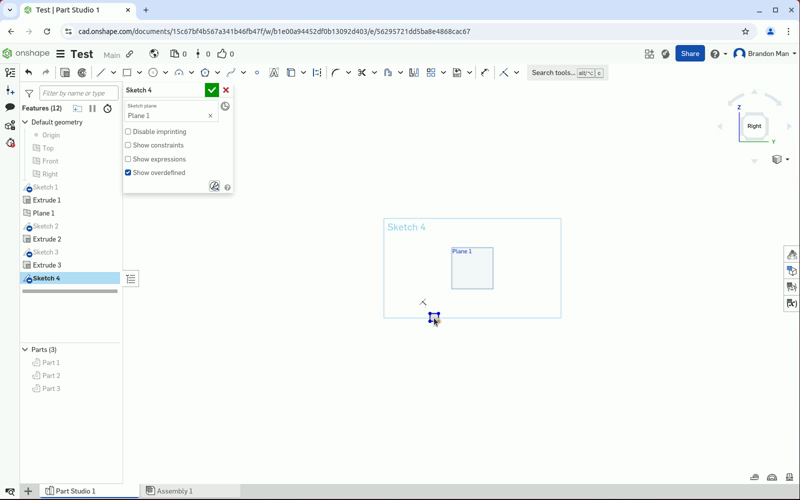
scroll(6)
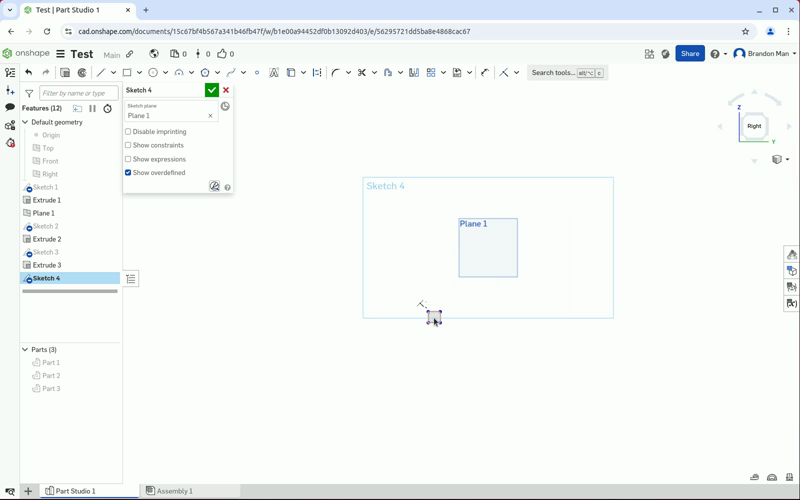
scroll(6)
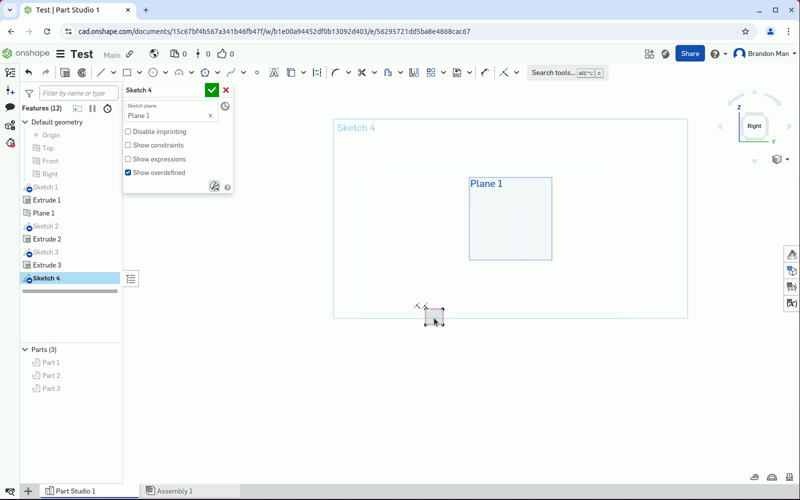
scroll(6)
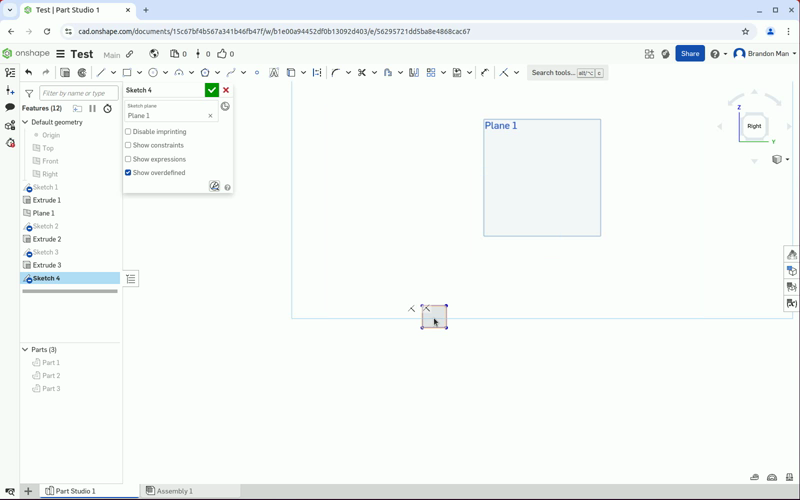
scroll(6)
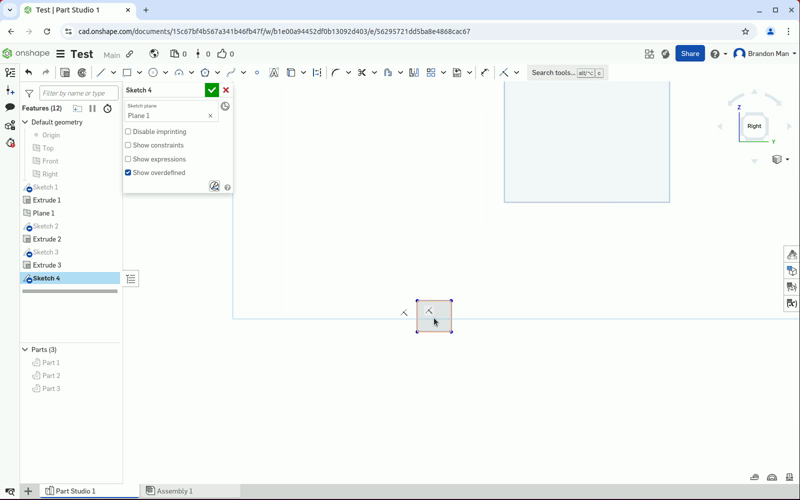
scroll(6)
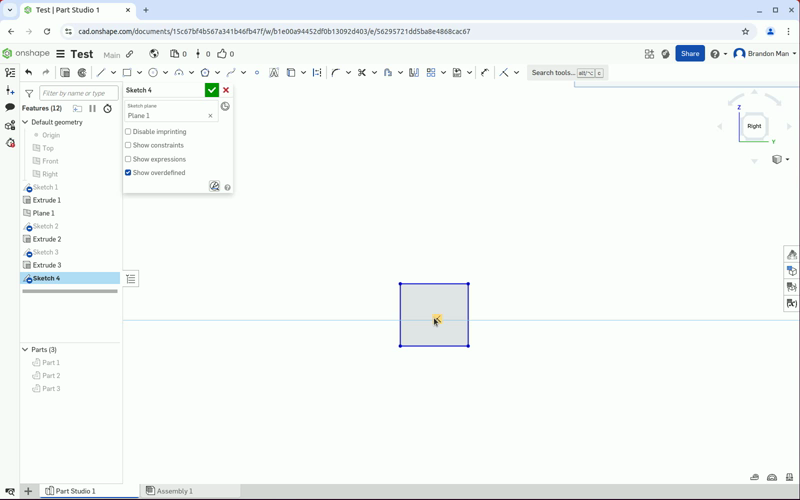
click(434, 317)
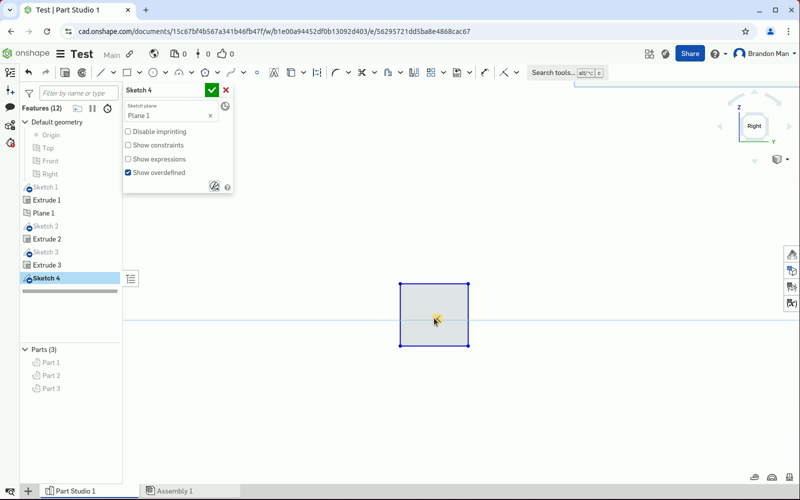
scroll(-6)
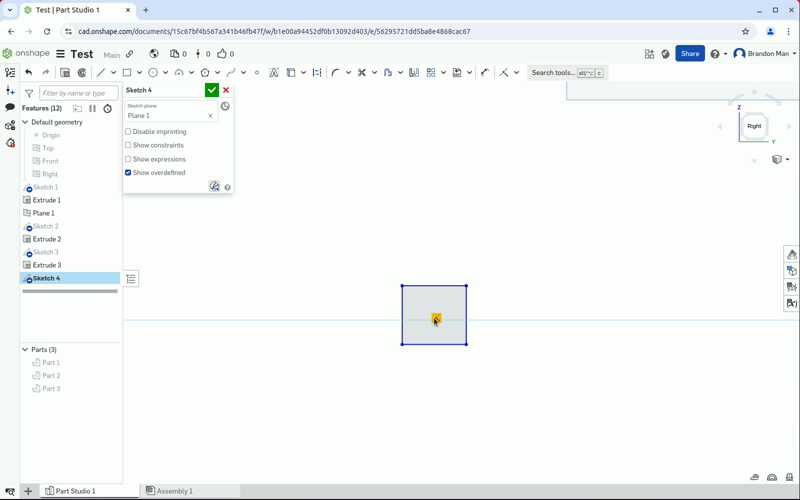
scroll(-6)
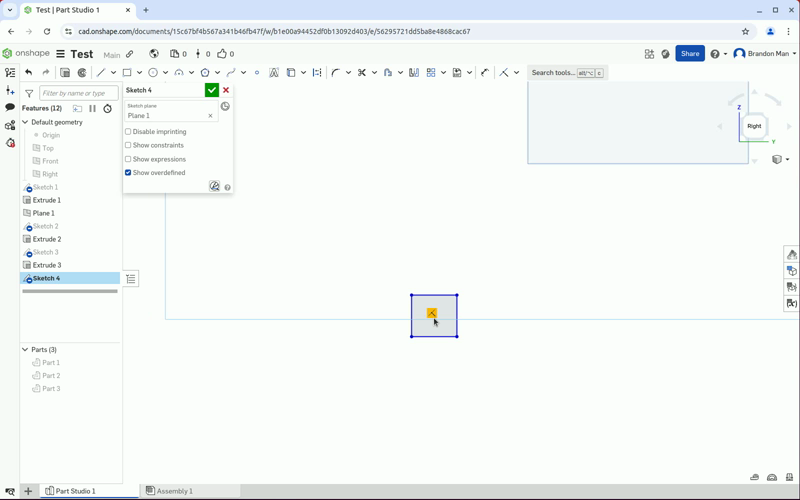
scroll(-6)
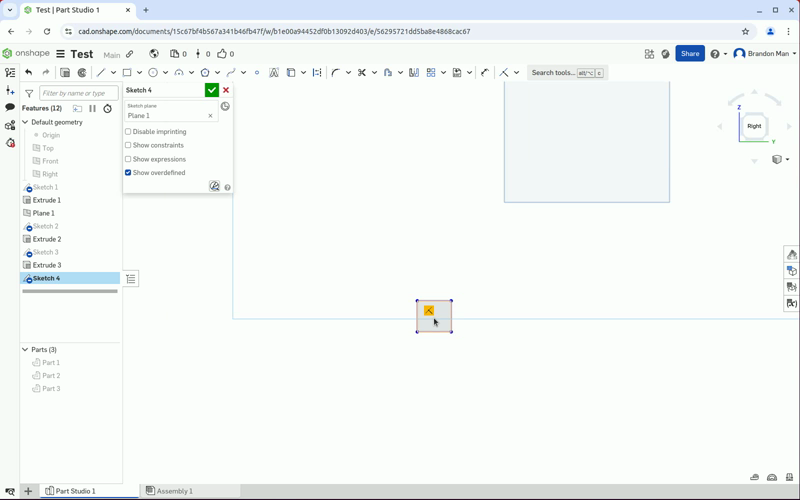
scroll(-6)
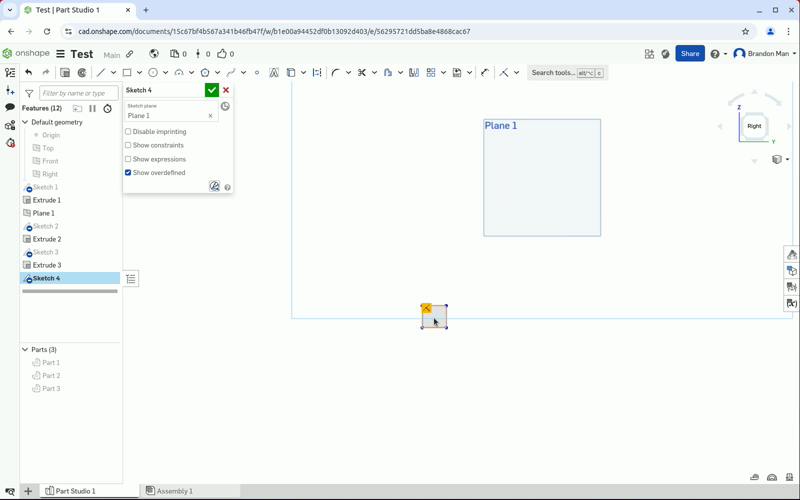
scroll(-6)
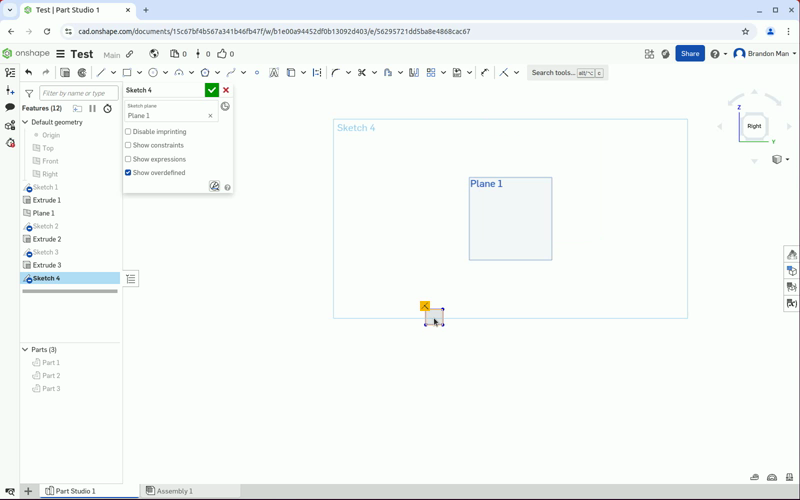
scroll(-6)
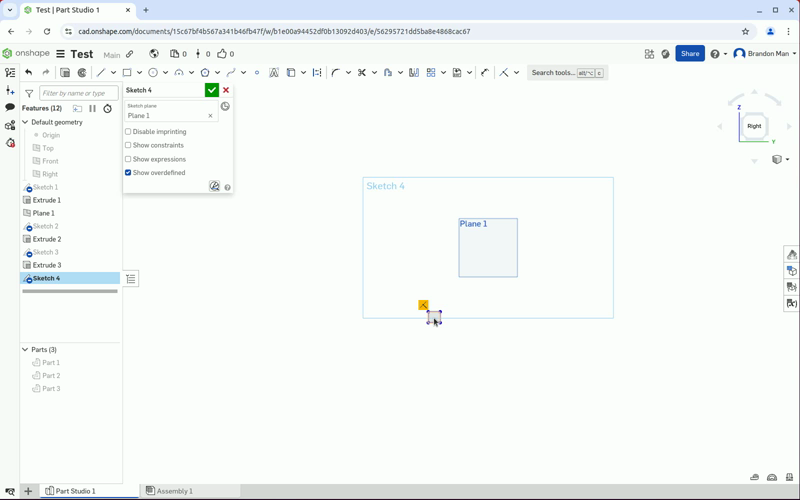
scroll(-6)
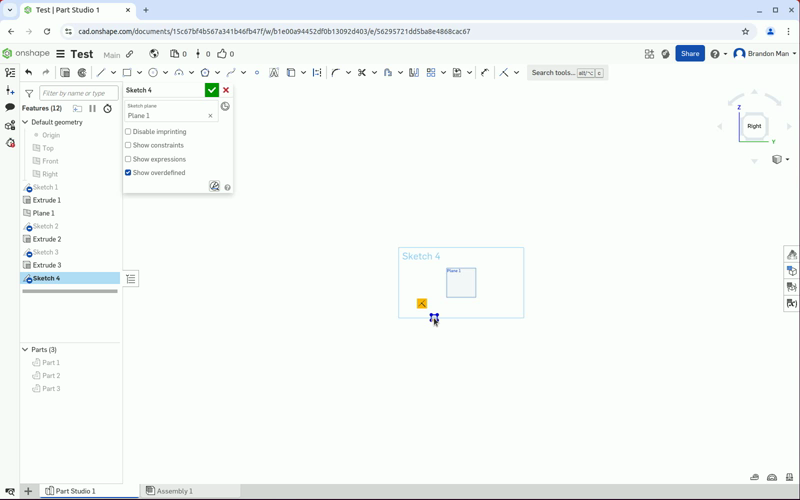
mouse_move(73, 352)
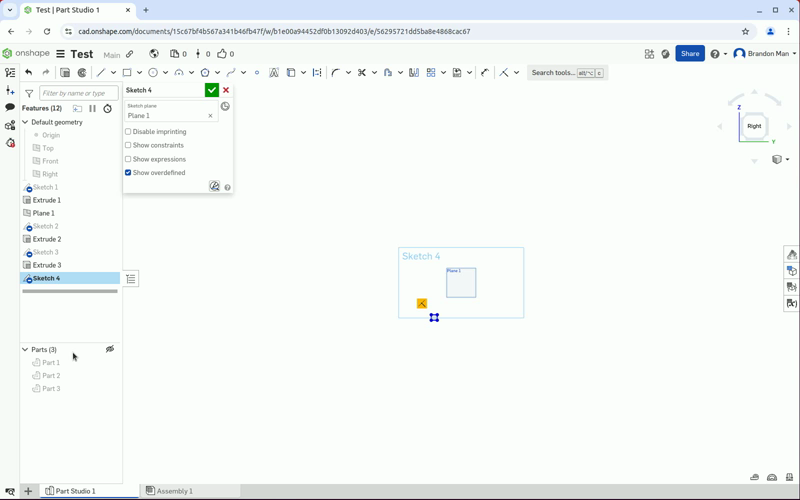
key(shift+y)
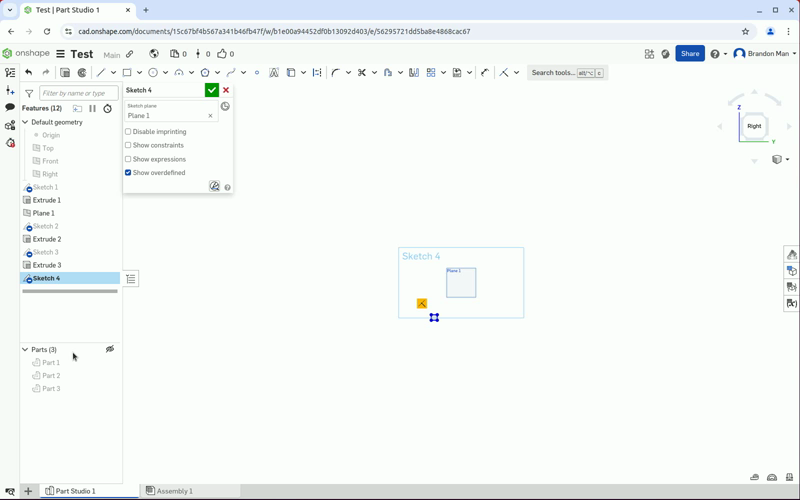
key(shift+e)
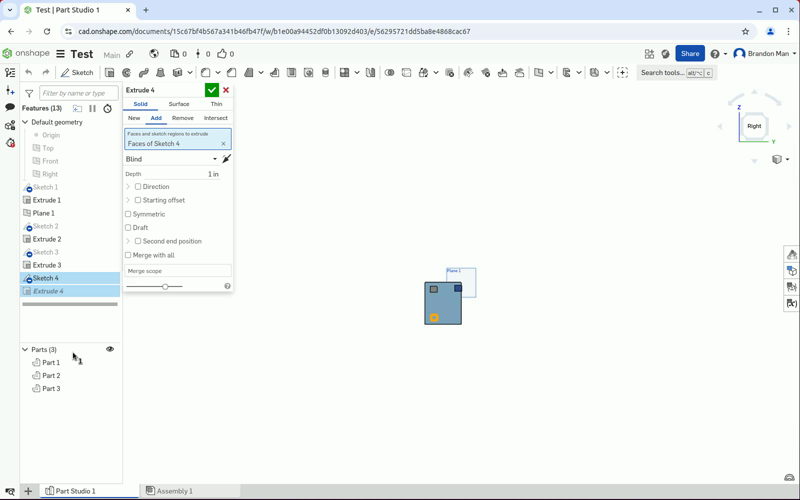
mouse_move(143, 106)
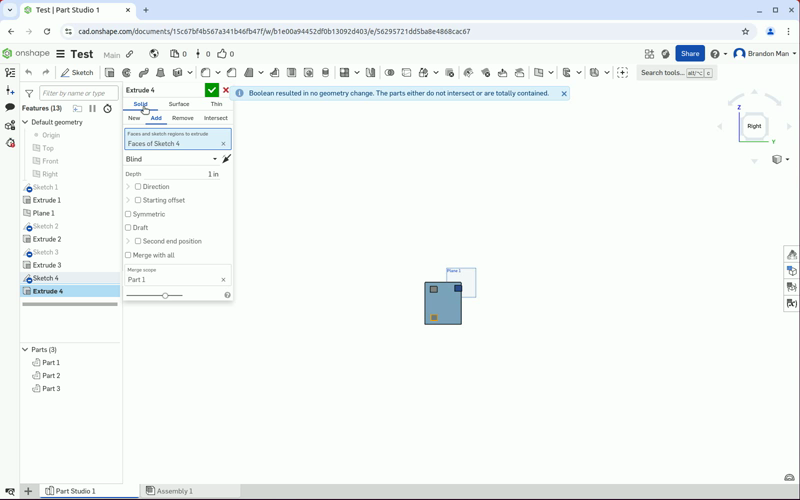
click(143, 106)
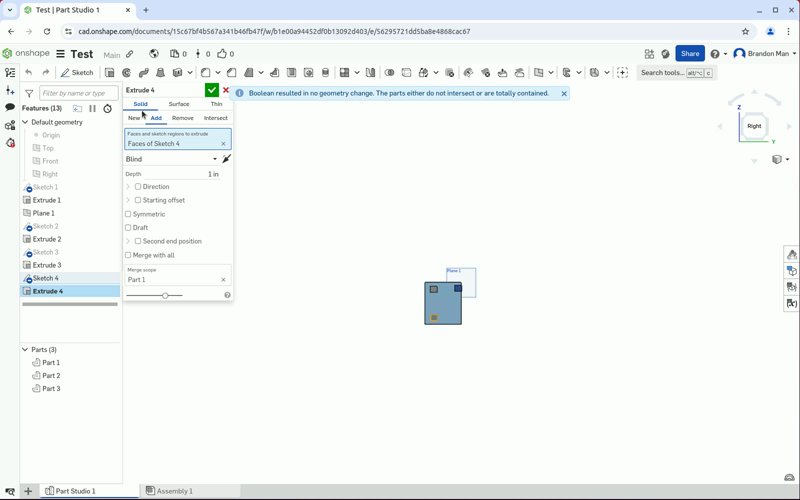
mouse_move(137, 120)
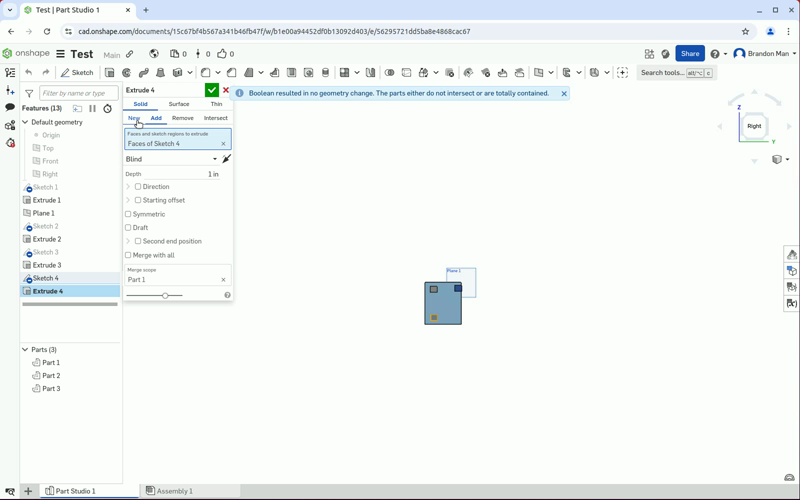
click(137, 120)
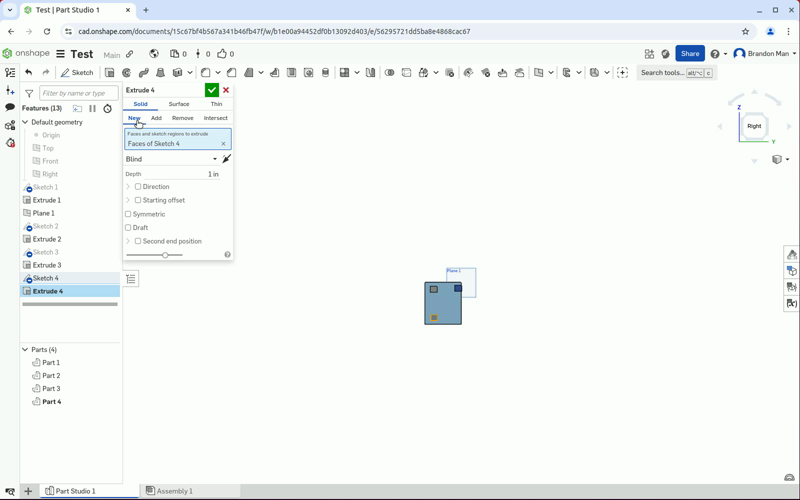
key(tab, 4)
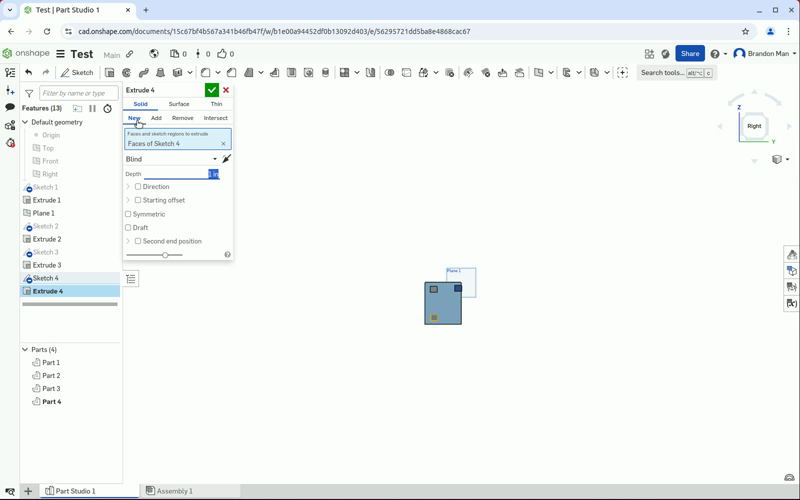
text(14.924)
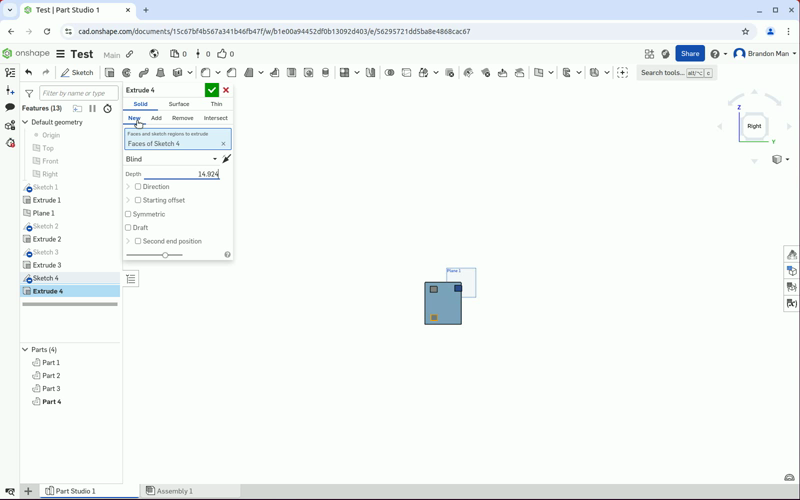
key(enter)
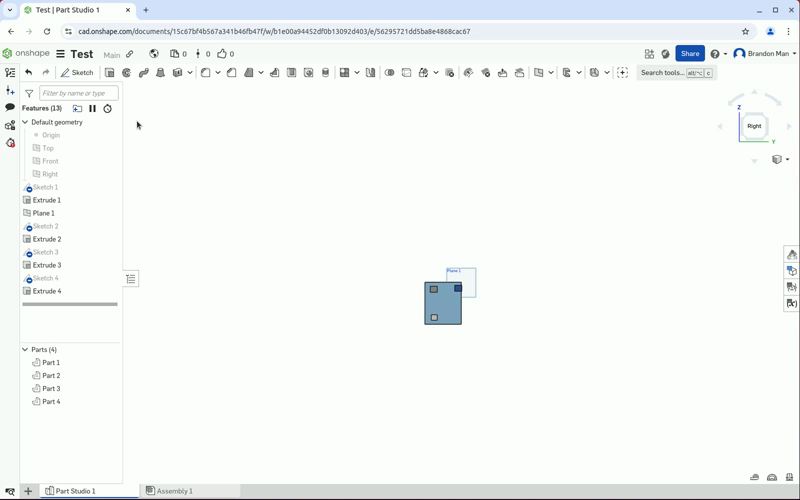
key(shift+h)
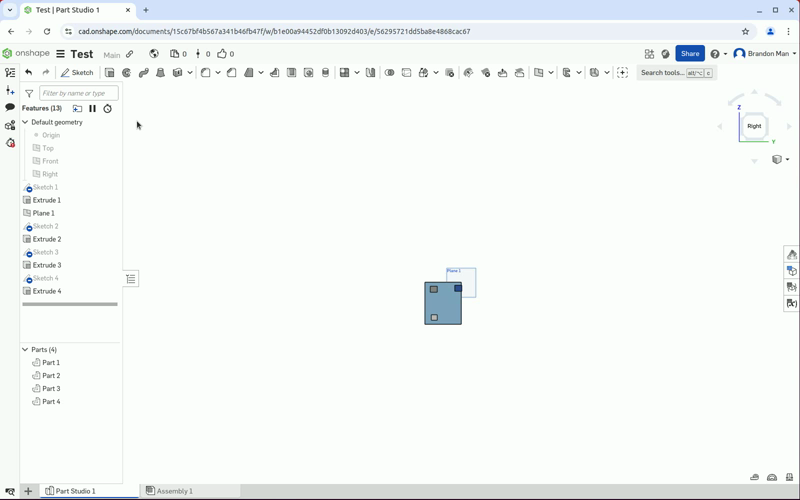
key(shift+h)
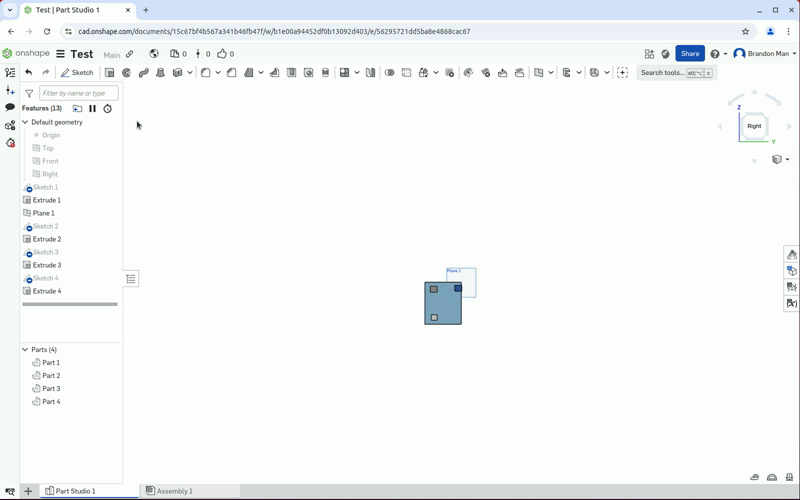
mouse_move(73, 189)
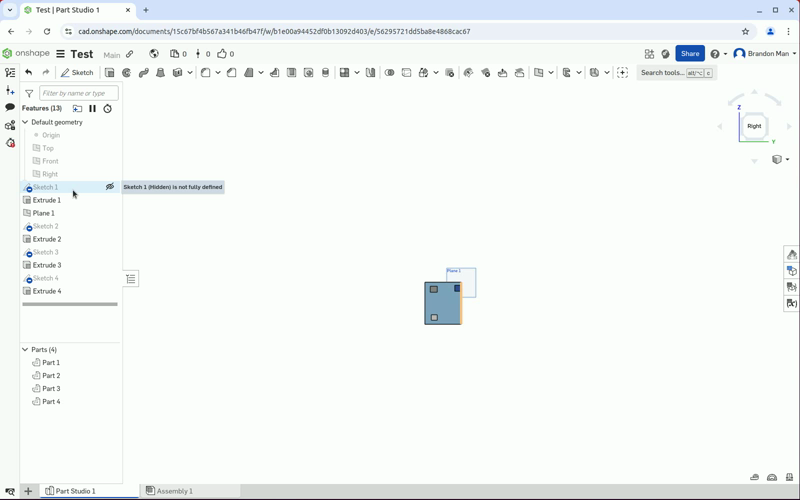
click(73, 189)
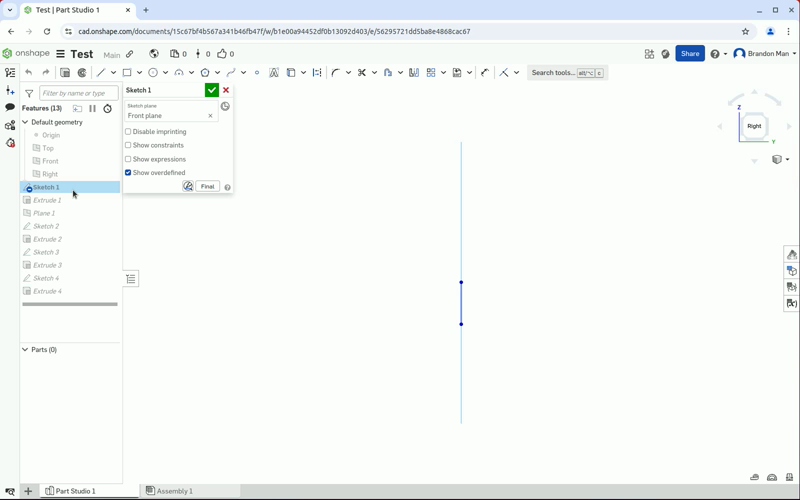
mouse_move(229, 92)
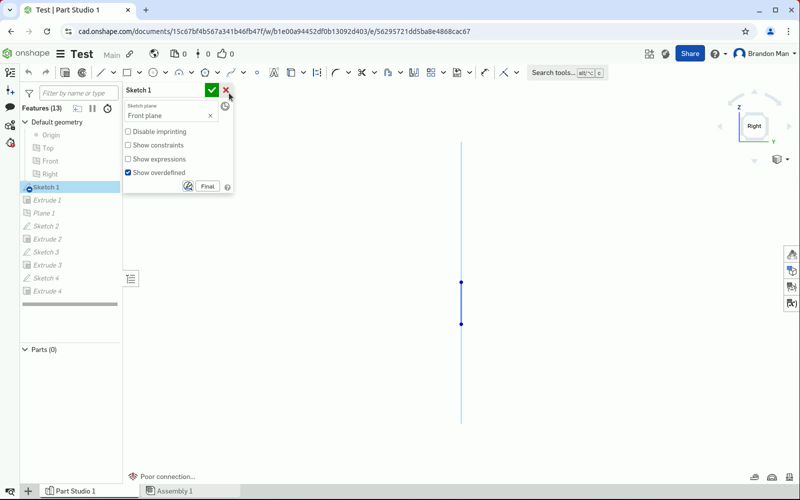
click(229, 92)
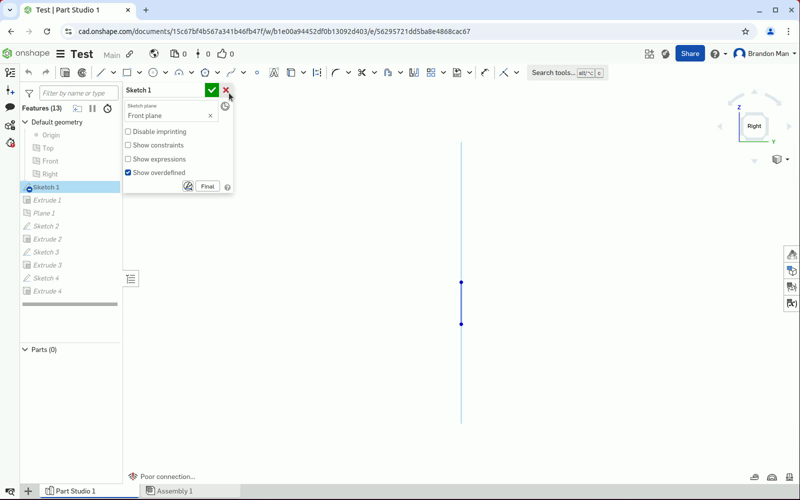
key(shift+s)
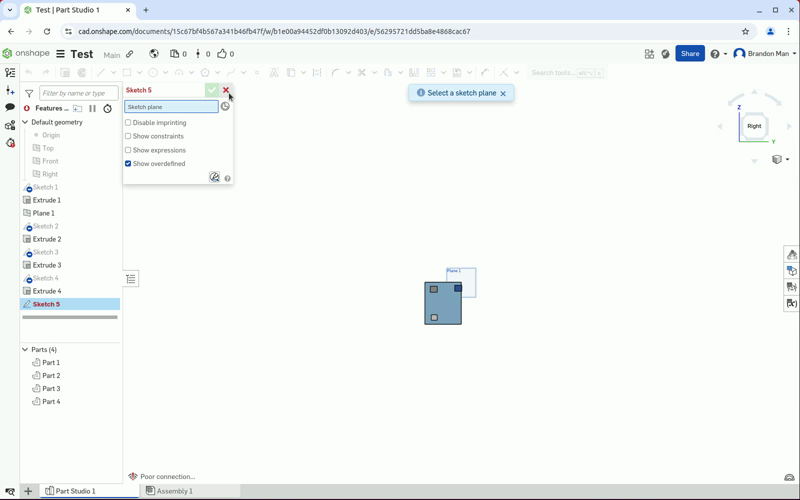
mouse_move(73, 215)
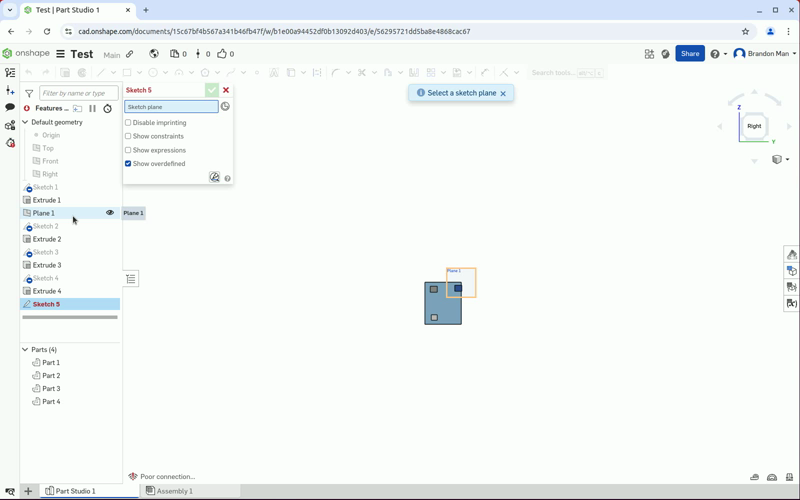
click(73, 215)
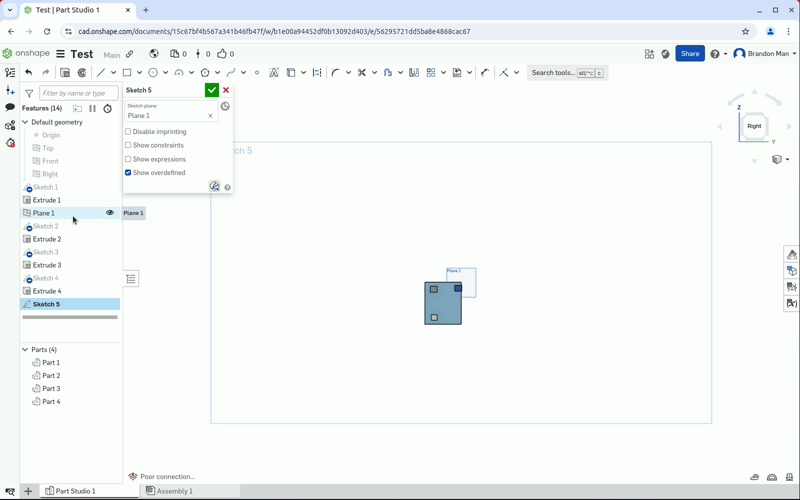
mouse_move(73, 352)
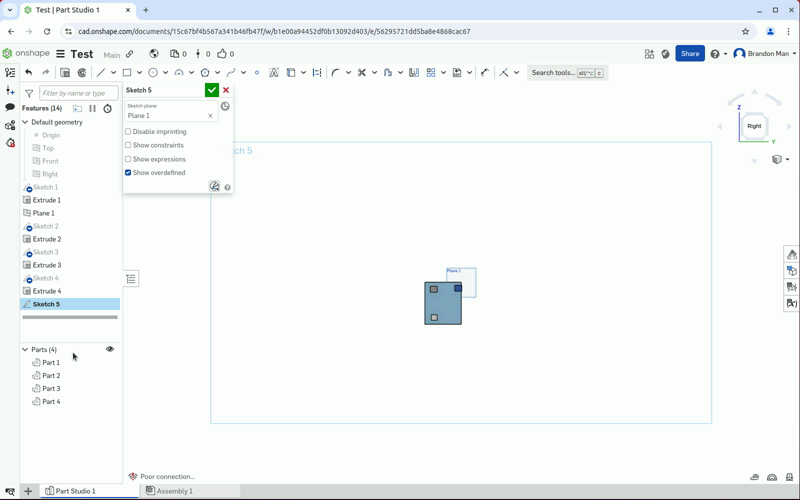
key(y)
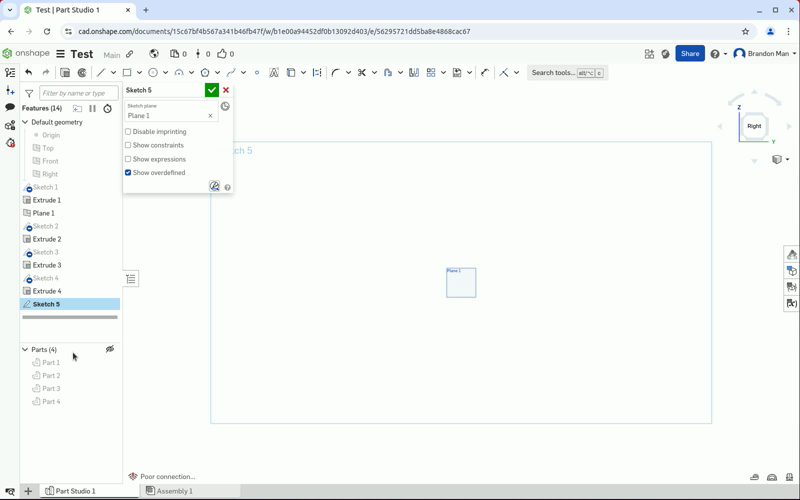
key(l)
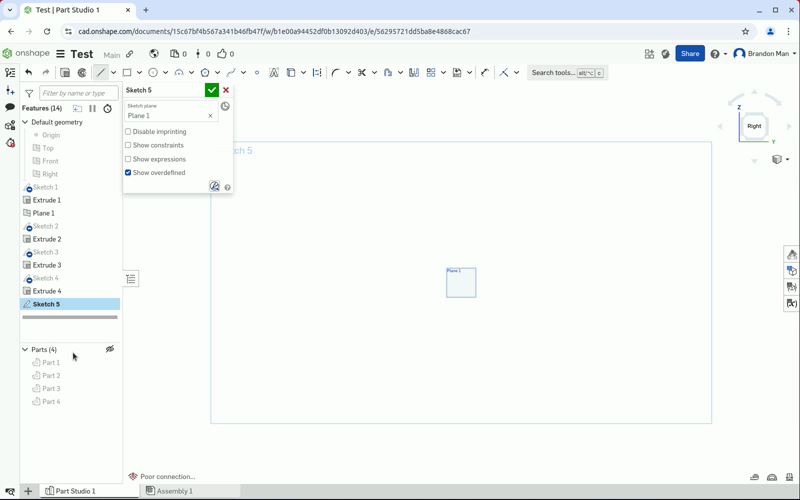
key_down(shift)
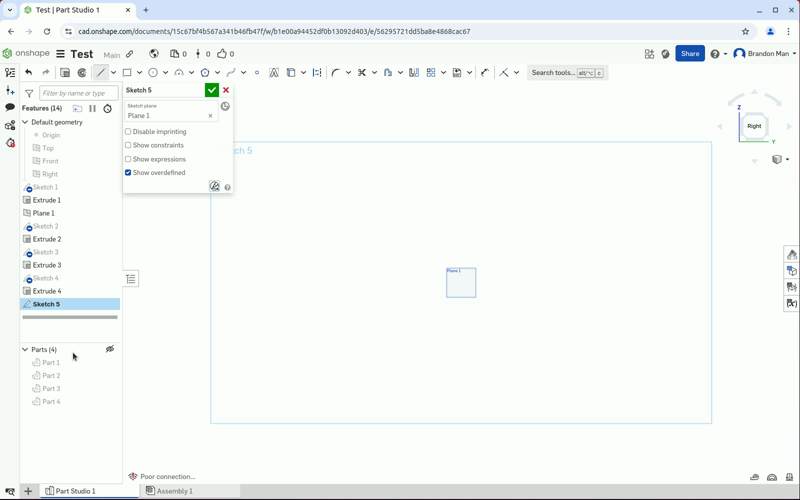
mouse_move(458, 318)
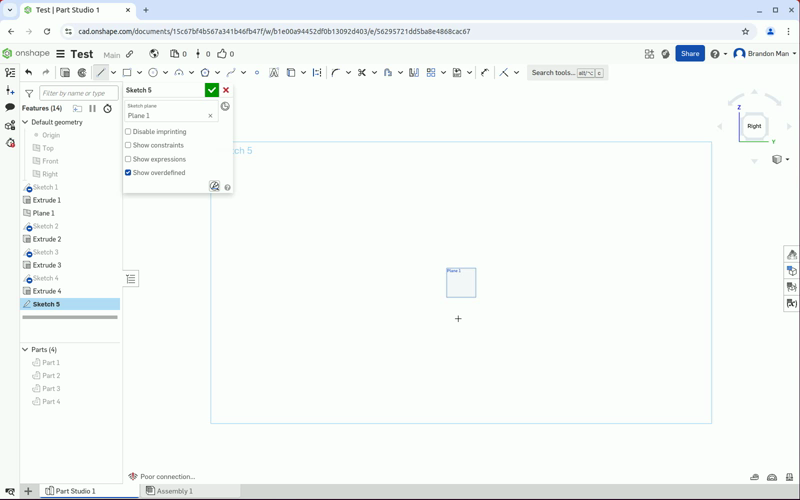
click(458, 318)
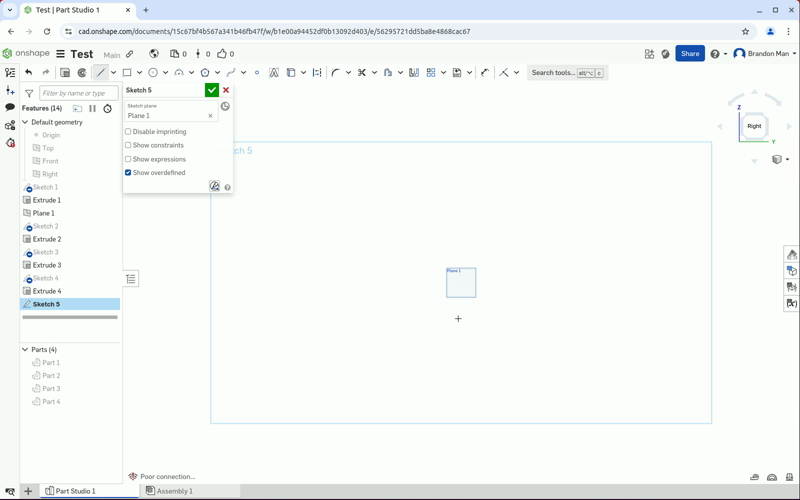
key_up(shift)
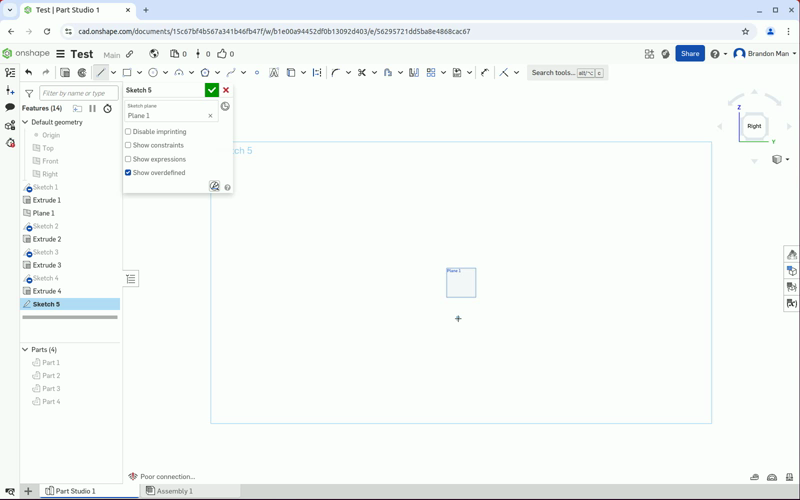
key_down(shift)
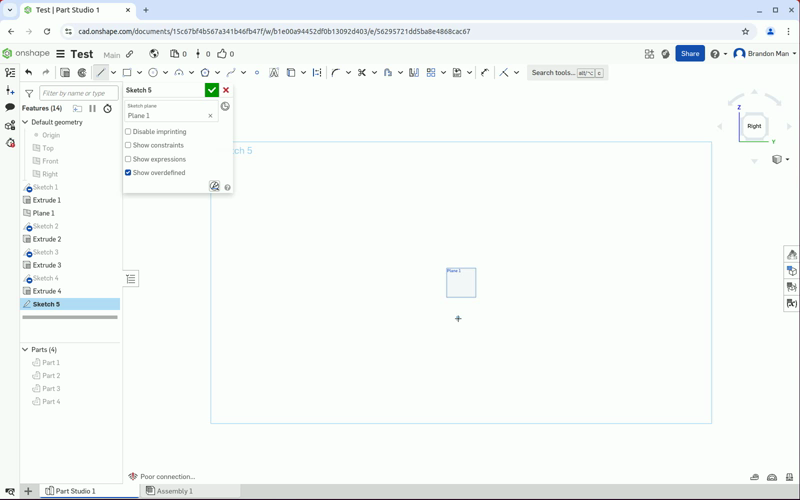
mouse_move(488, 318)
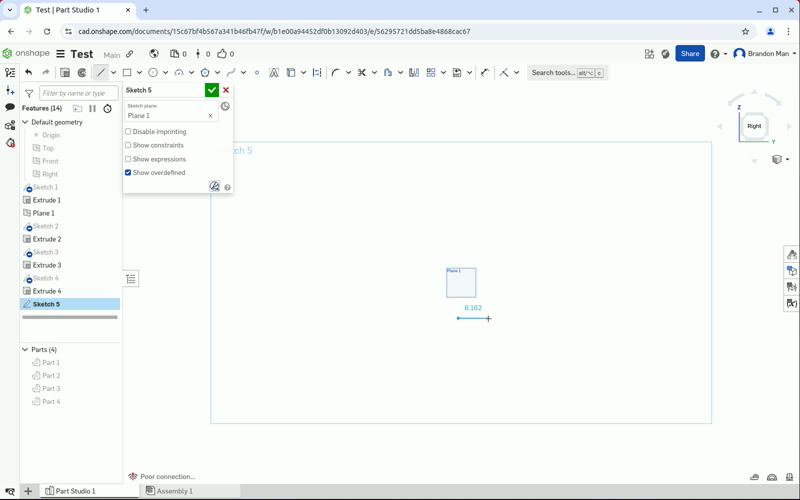
mouse_move(463, 318)
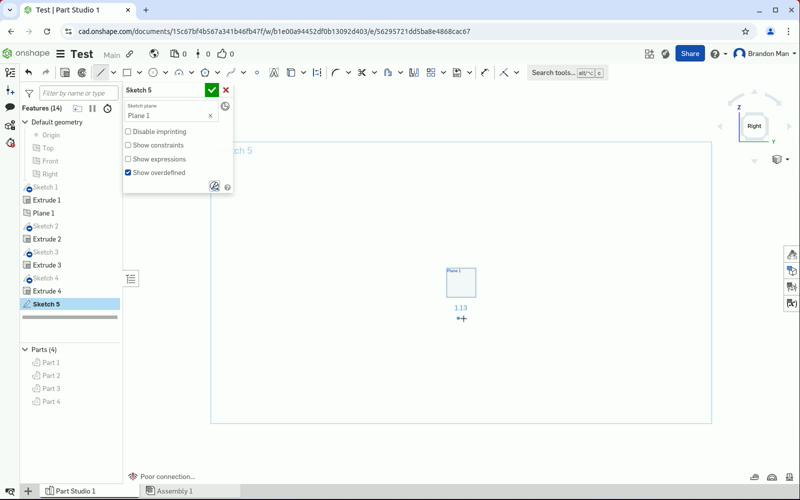
scroll(6)
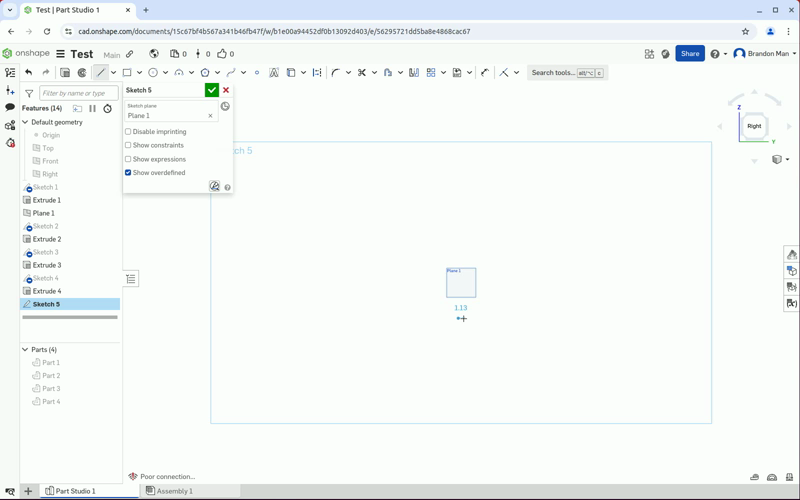
scroll(6)
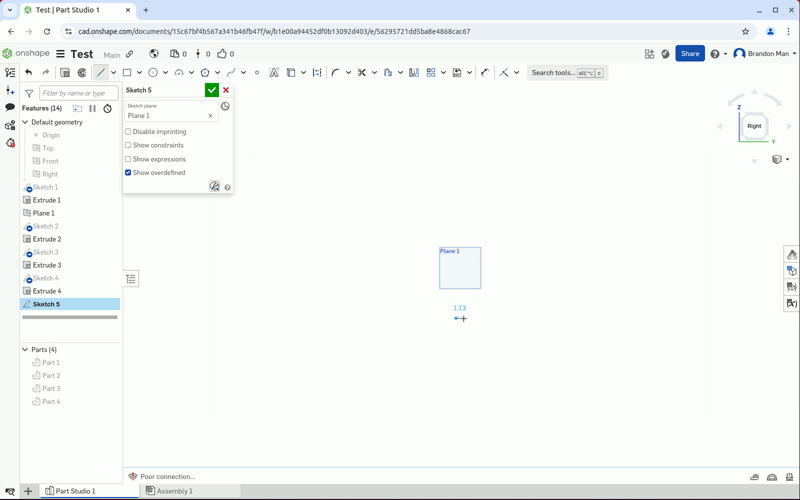
scroll(6)
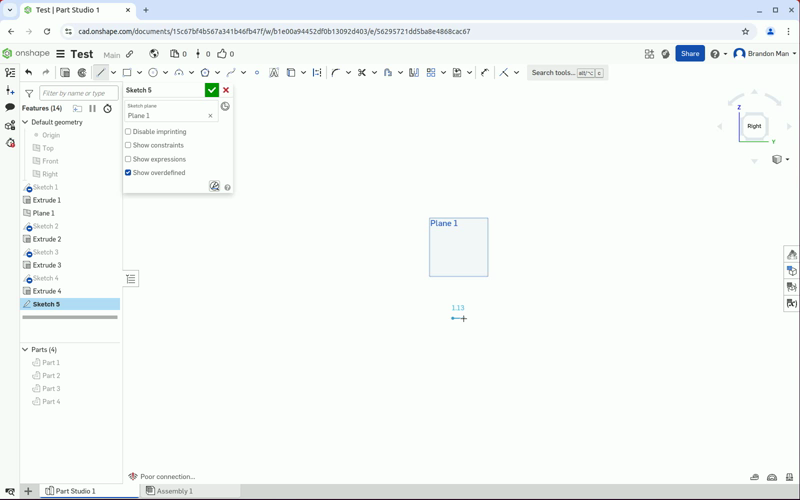
scroll(6)
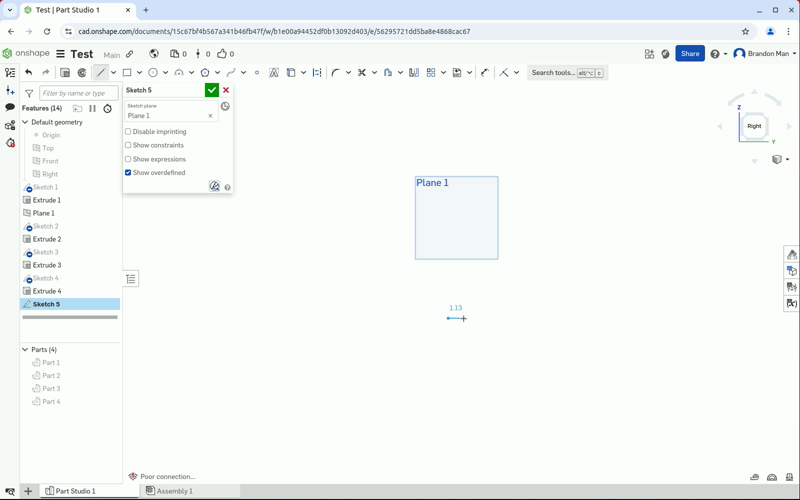
scroll(6)
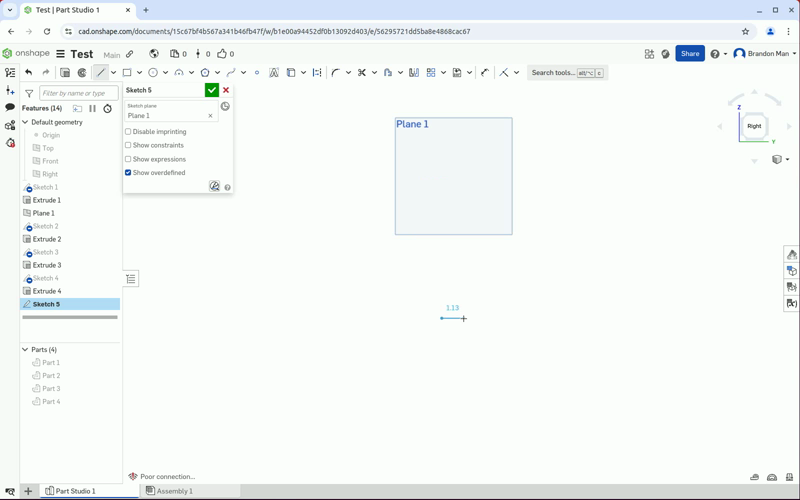
scroll(6)
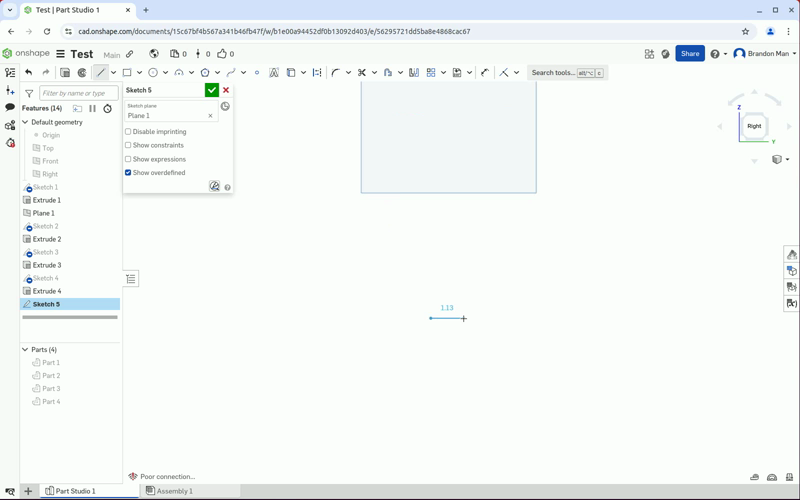
scroll(6)
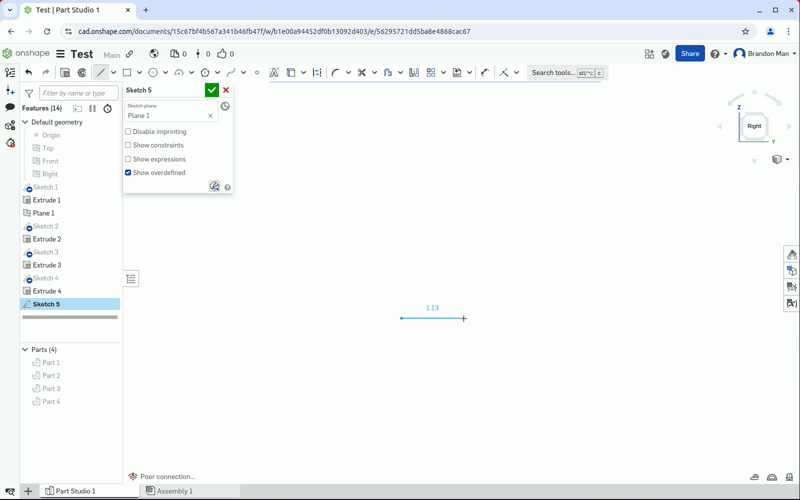
click(463, 318)
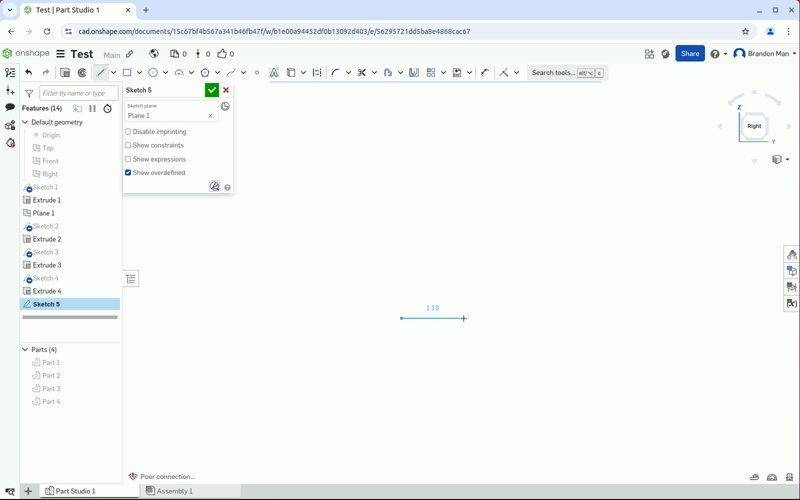
scroll(-6)
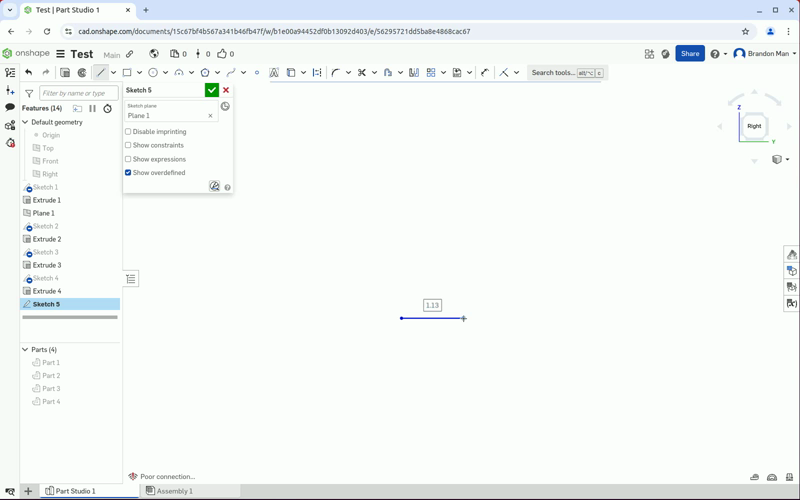
scroll(-6)
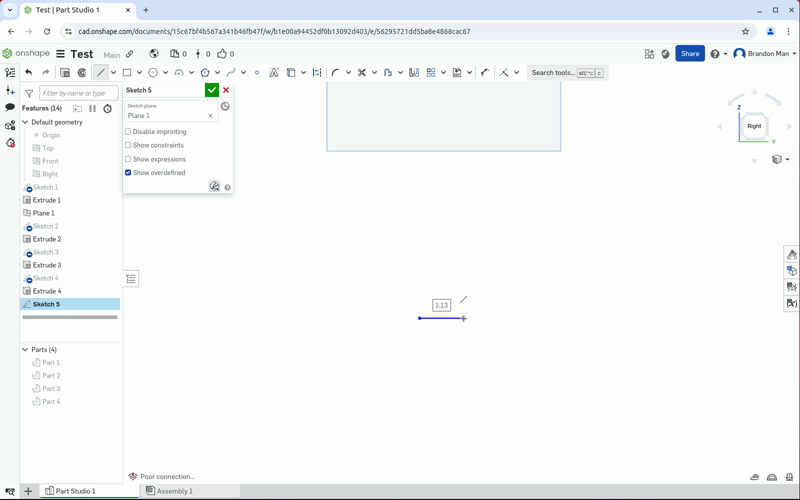
scroll(-6)
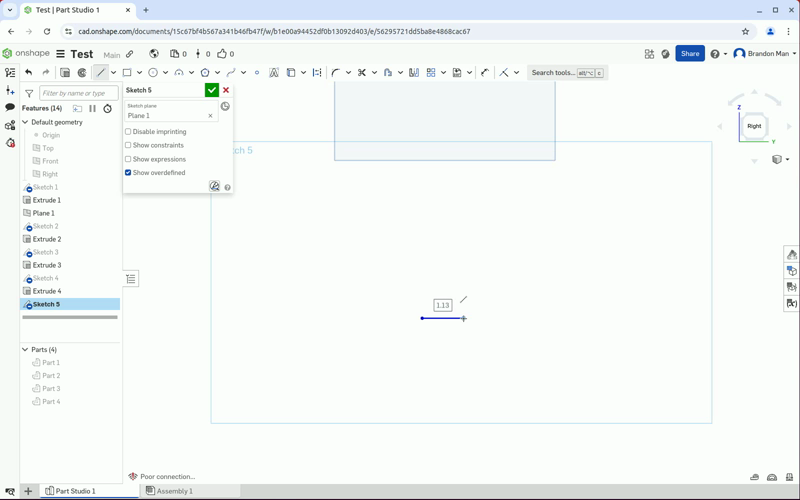
scroll(-6)
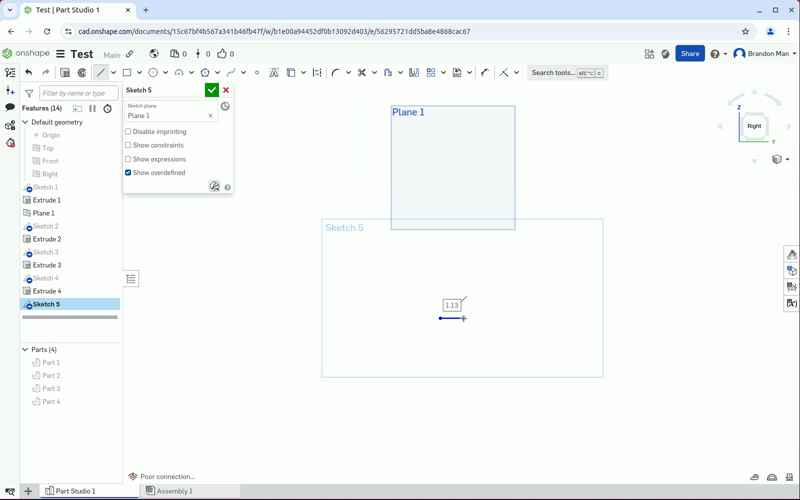
scroll(-6)
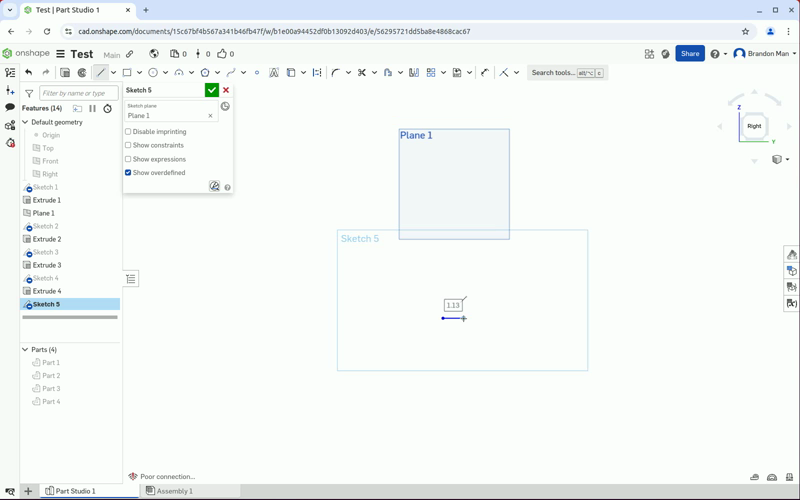
scroll(-6)
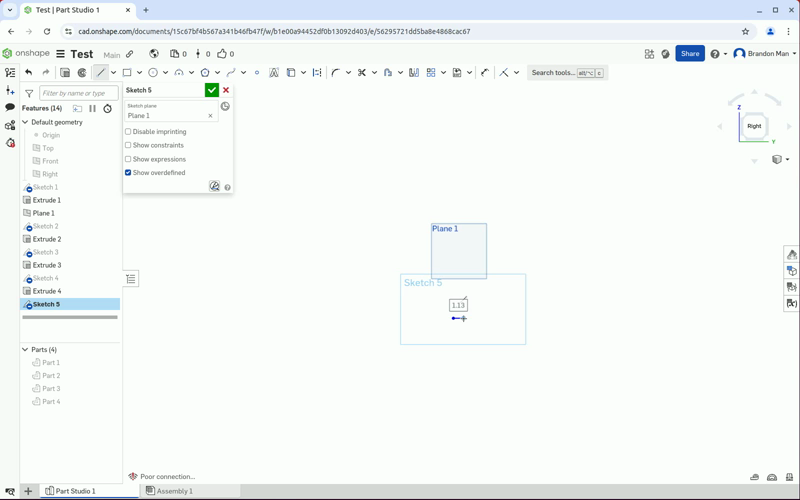
scroll(-6)
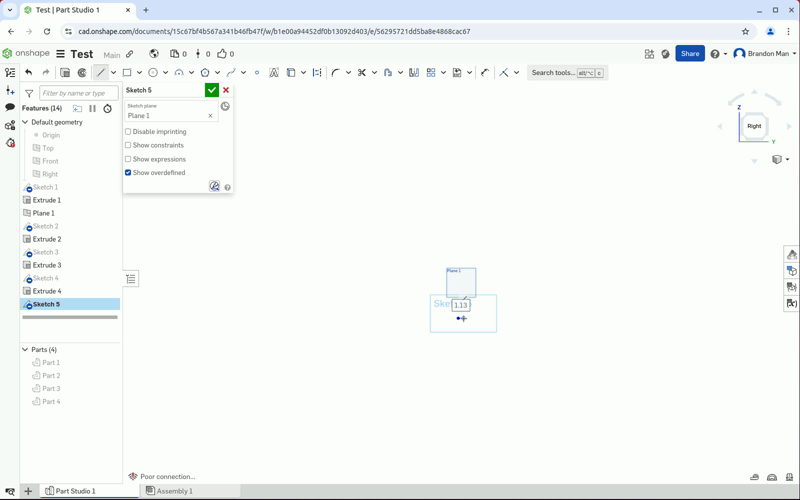
key_up(shift)
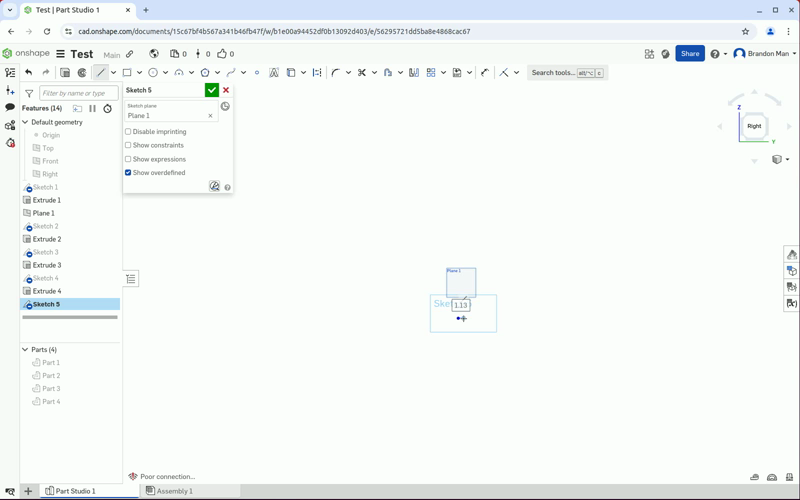
key_down(shift)
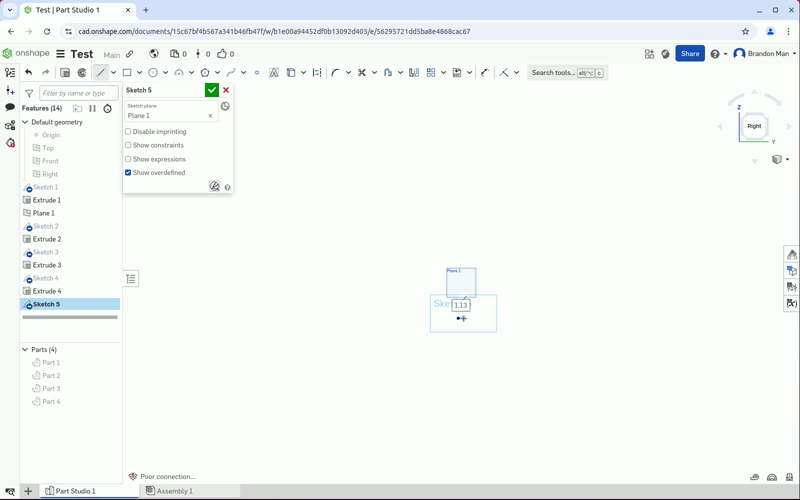
mouse_move(493, 318)
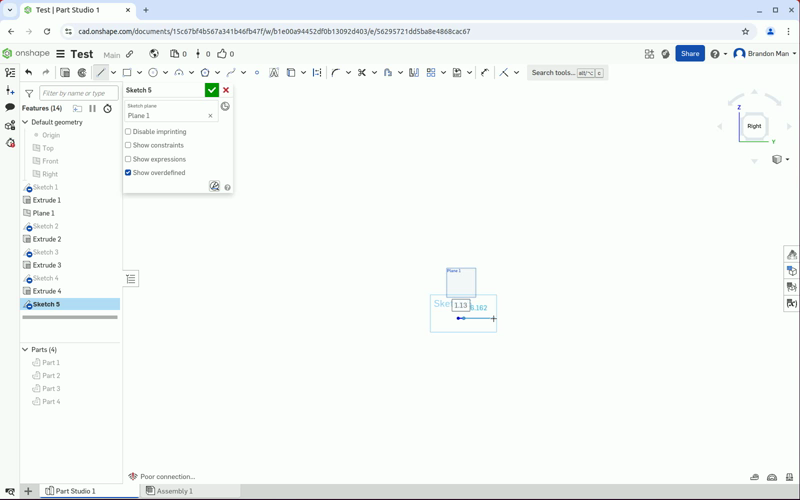
mouse_move(463, 312)
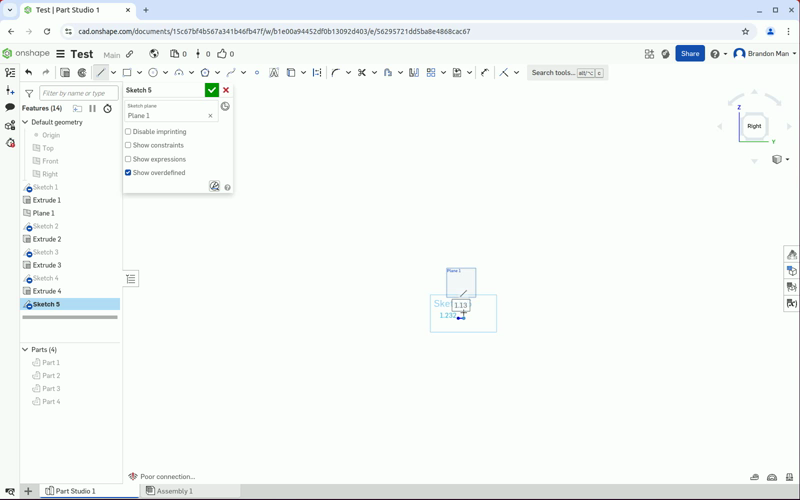
scroll(6)
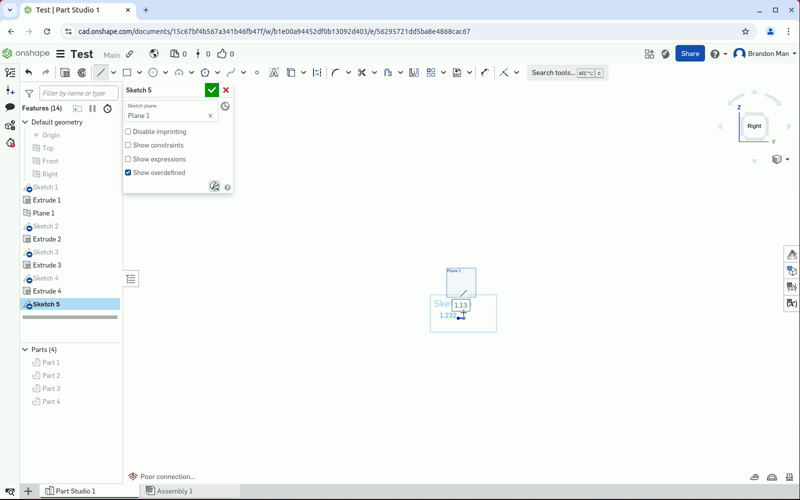
scroll(6)
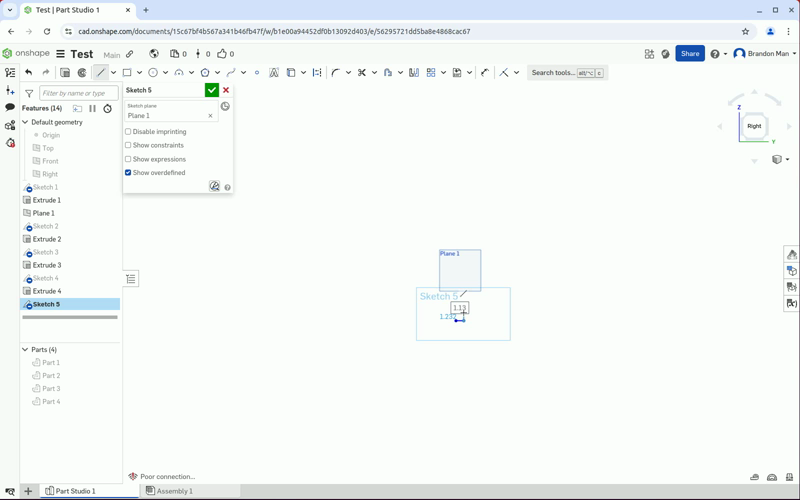
scroll(6)
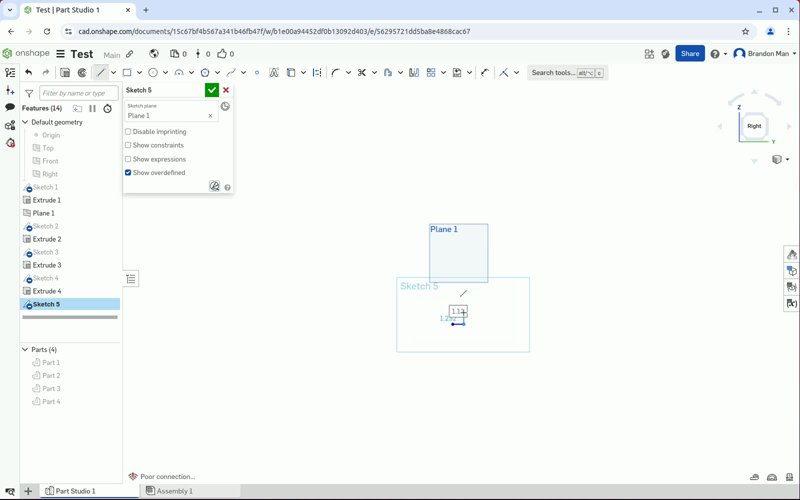
scroll(6)
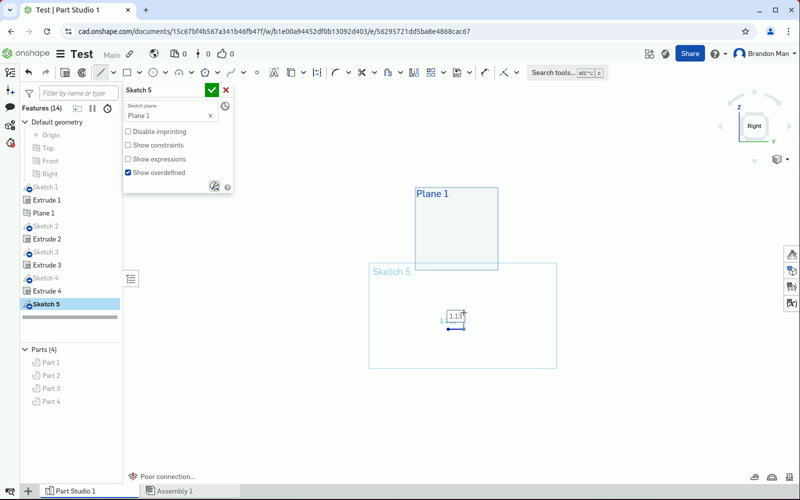
scroll(6)
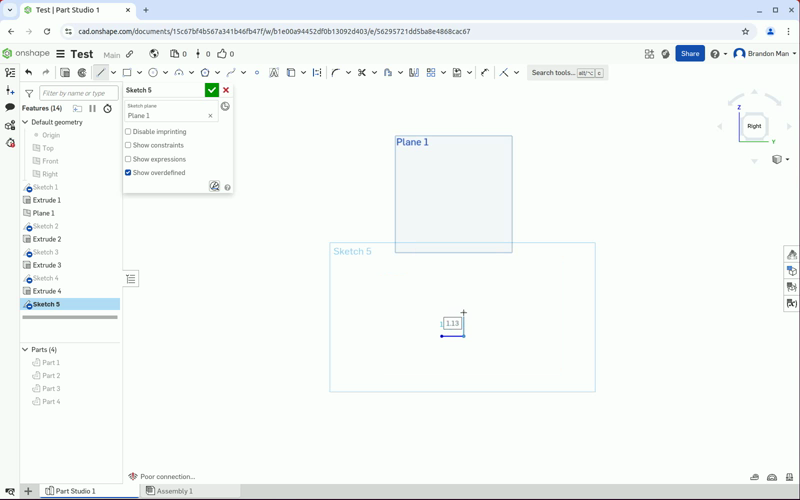
scroll(6)
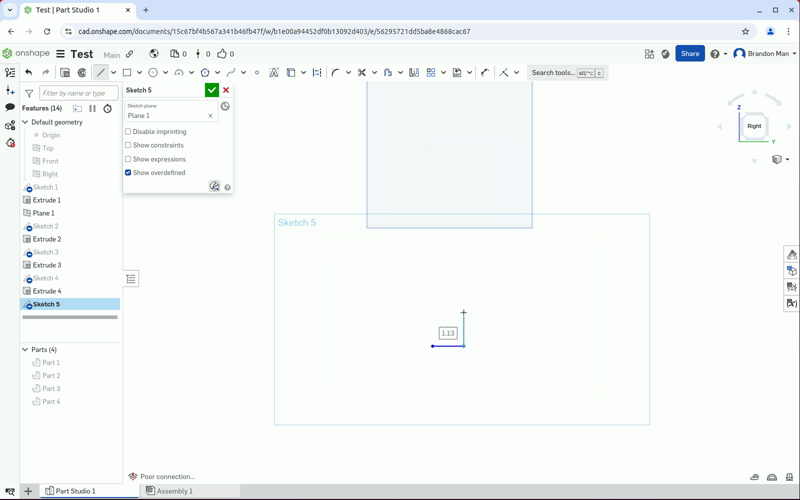
scroll(6)
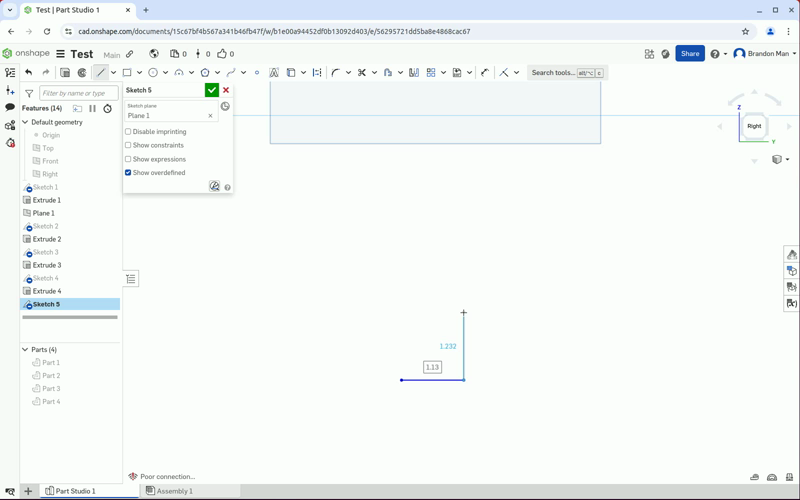
click(463, 312)
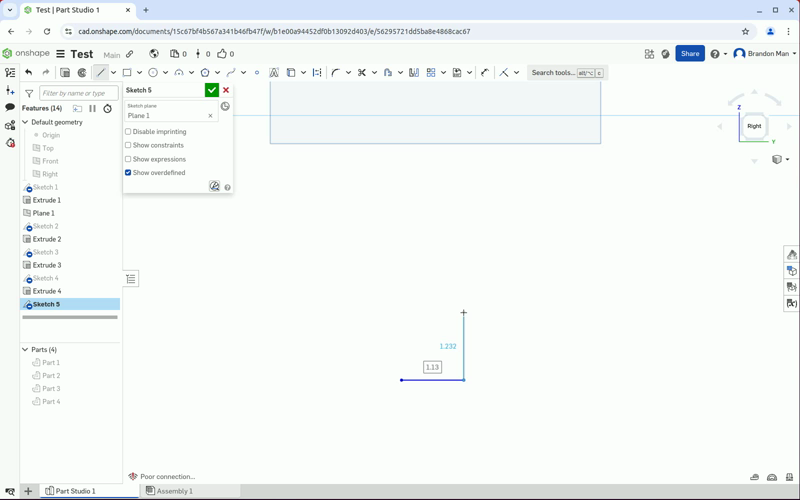
scroll(-6)
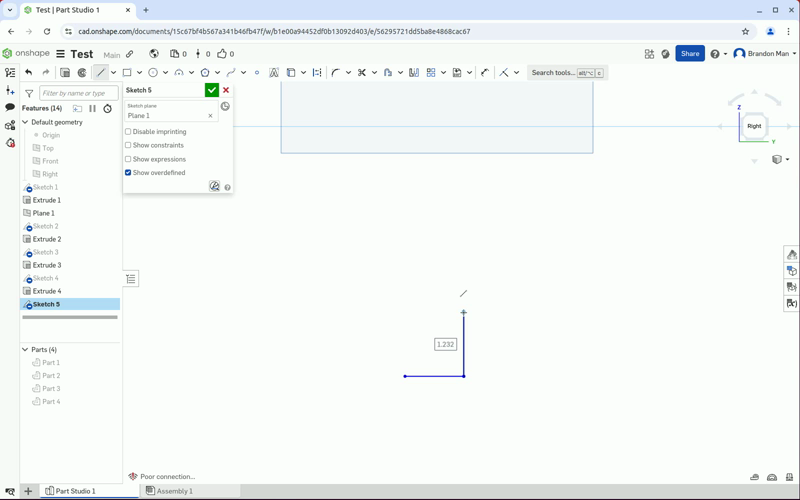
scroll(-6)
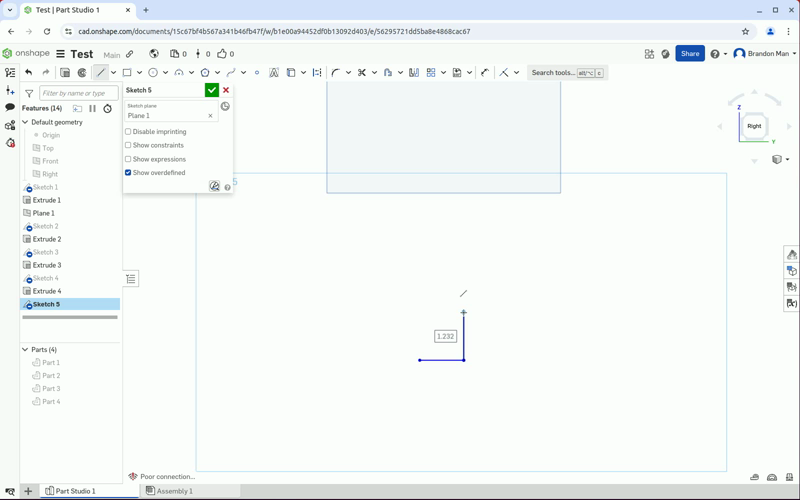
scroll(-6)
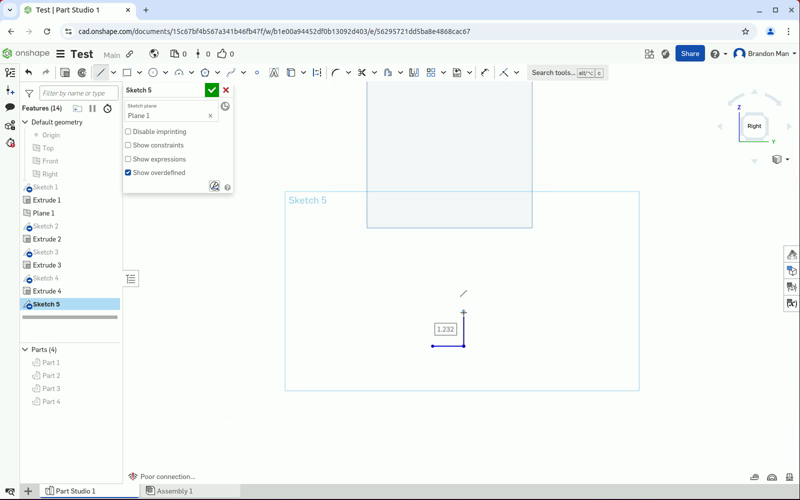
scroll(-6)
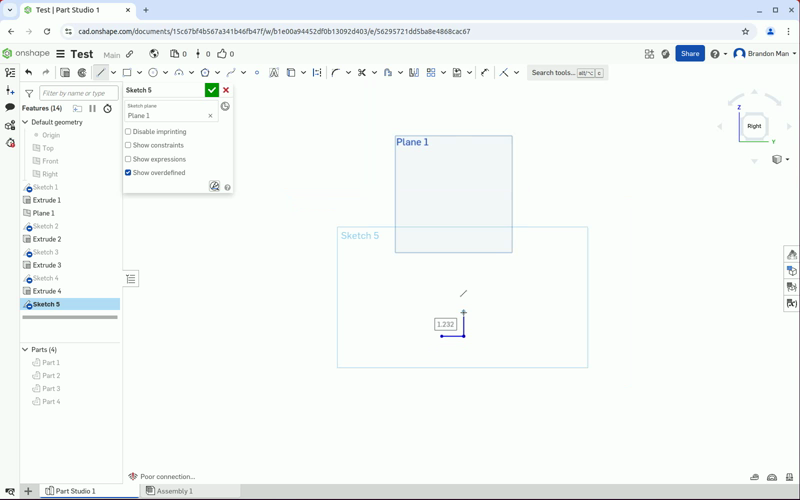
scroll(-6)
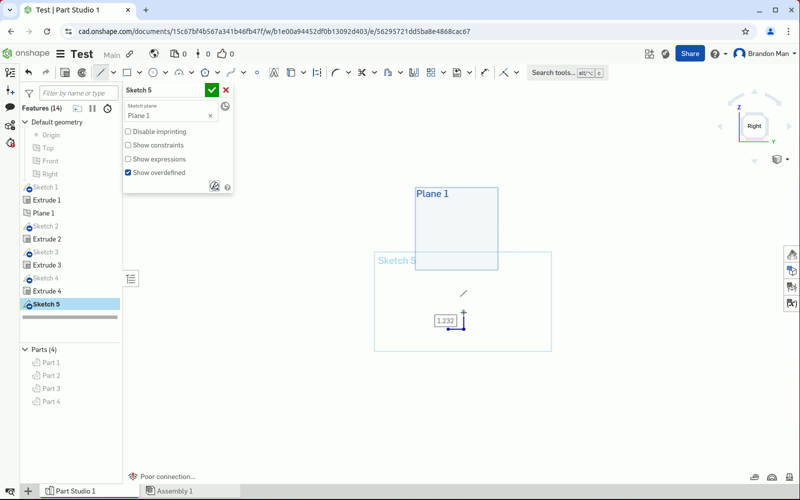
scroll(-6)
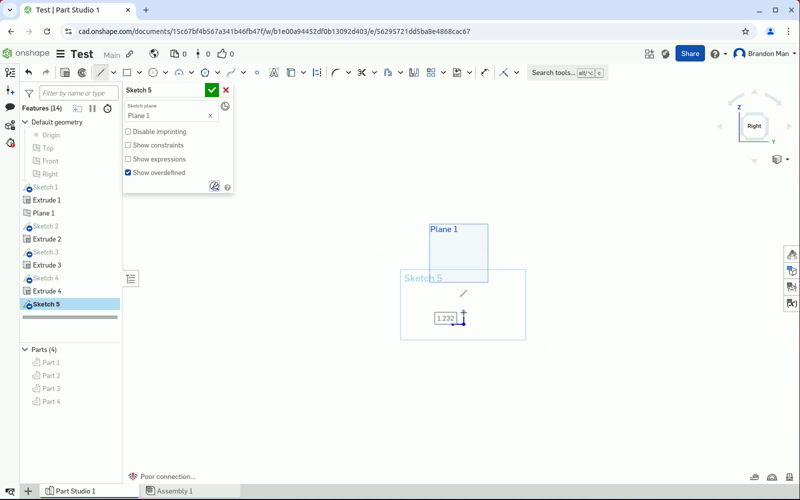
scroll(-6)
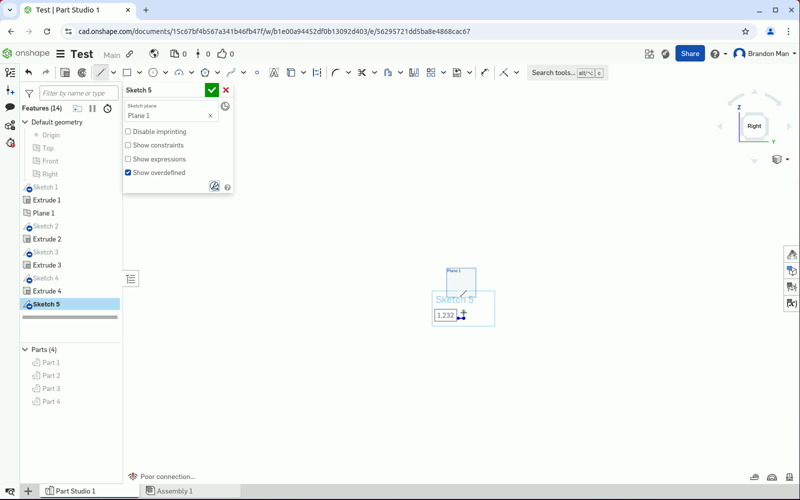
key_up(shift)
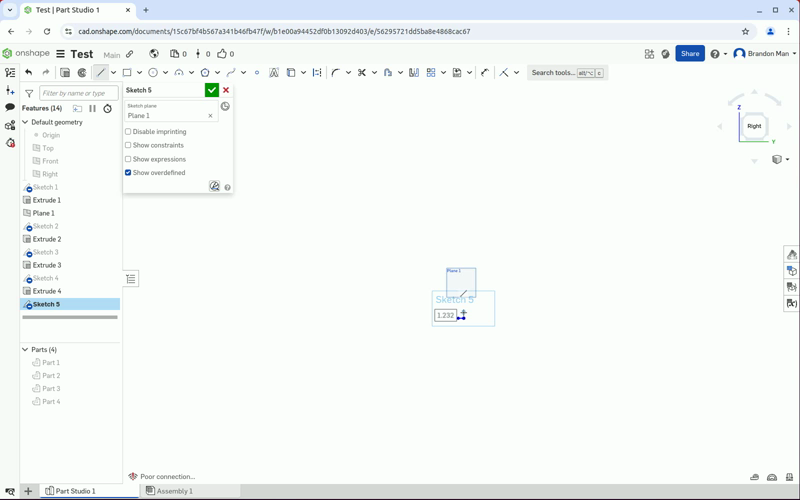
key_down(shift)
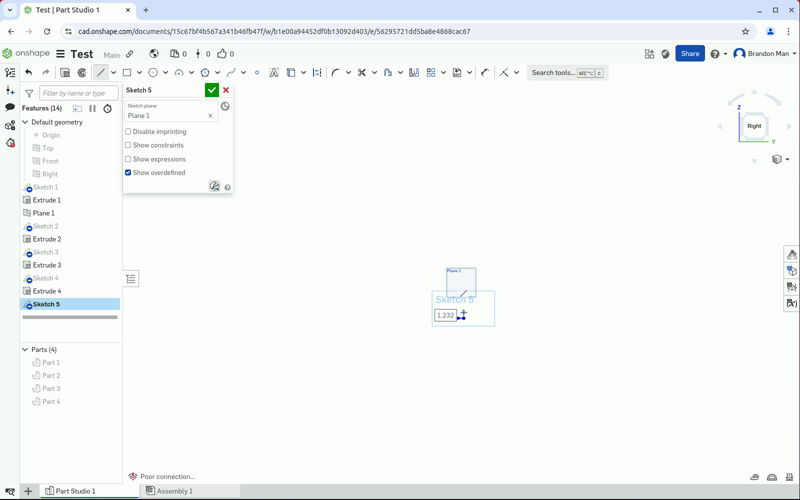
mouse_move(493, 312)
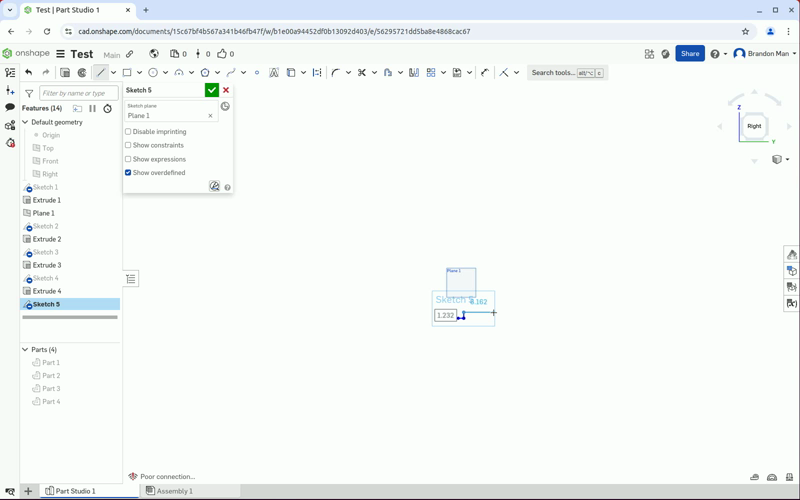
mouse_move(458, 312)
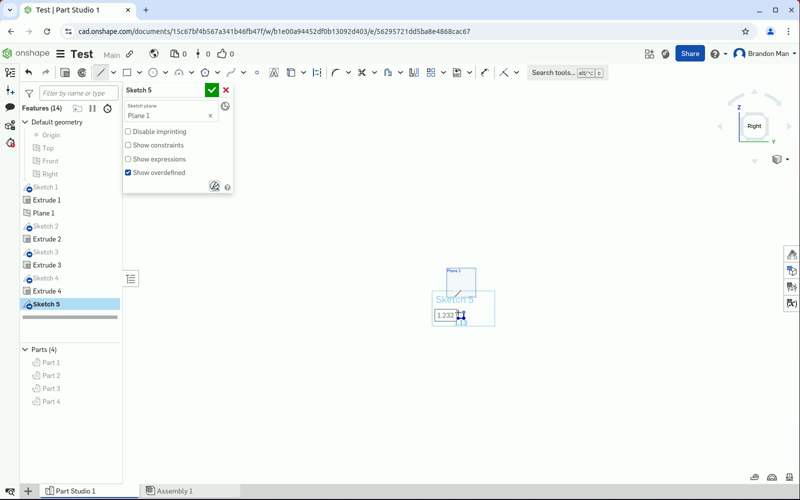
scroll(6)
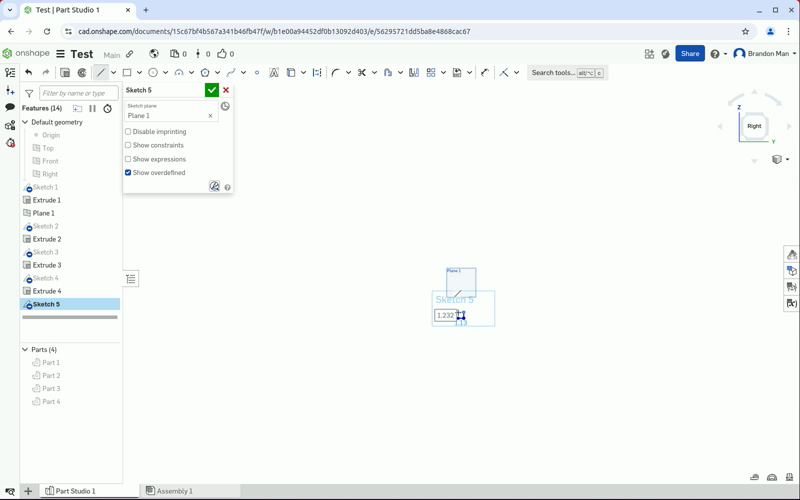
scroll(6)
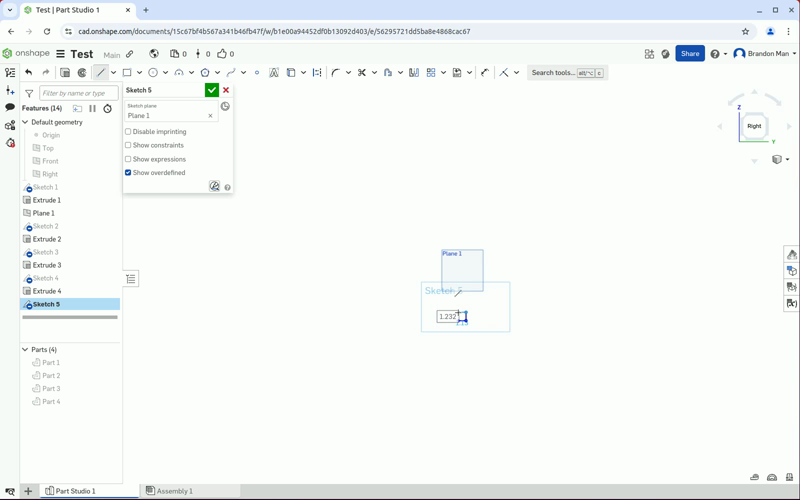
scroll(6)
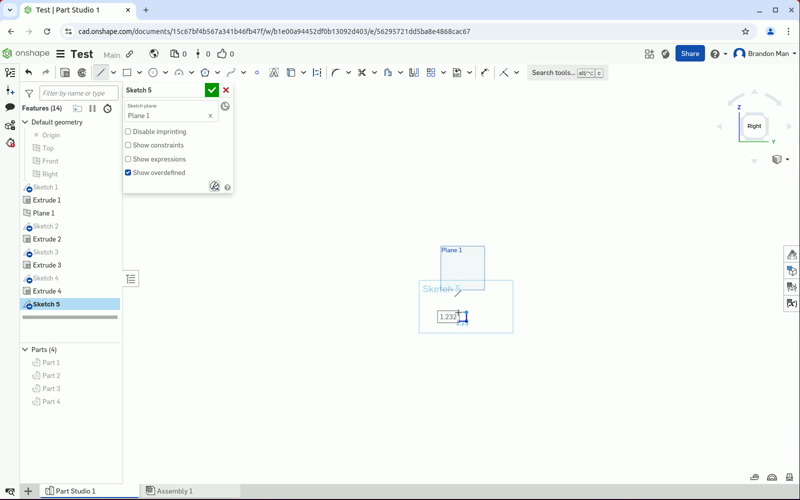
scroll(6)
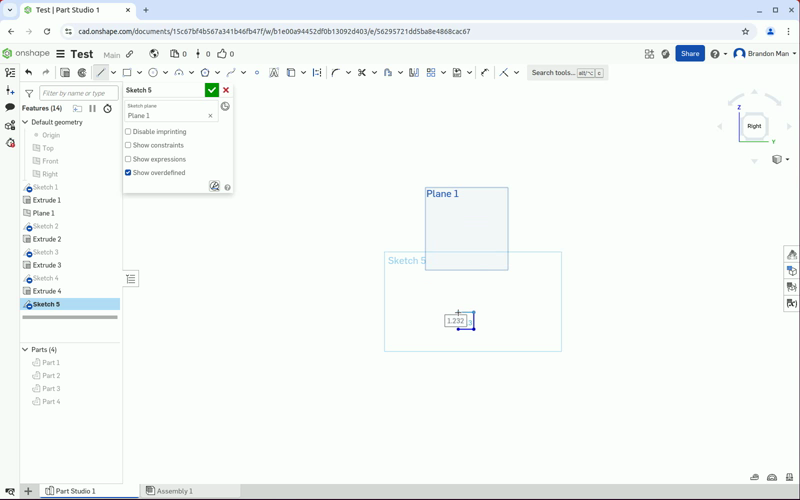
scroll(6)
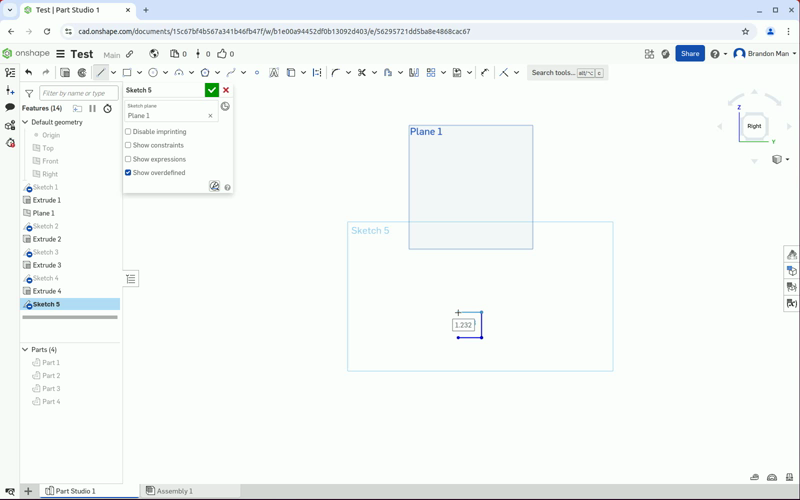
scroll(6)
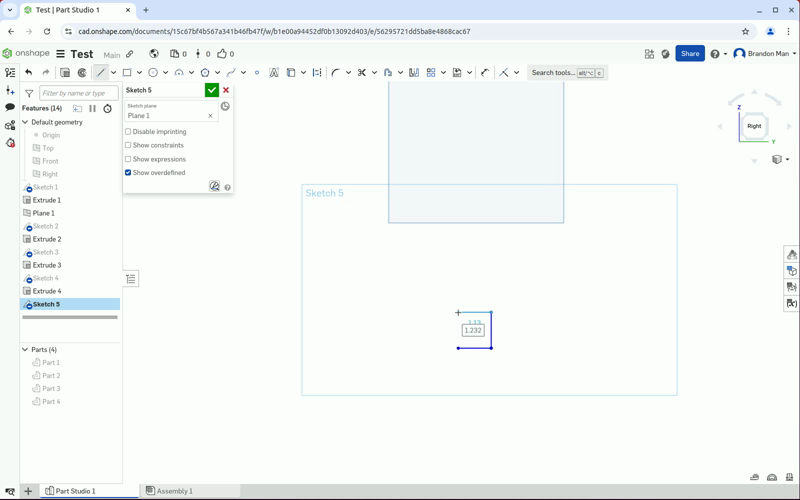
scroll(6)
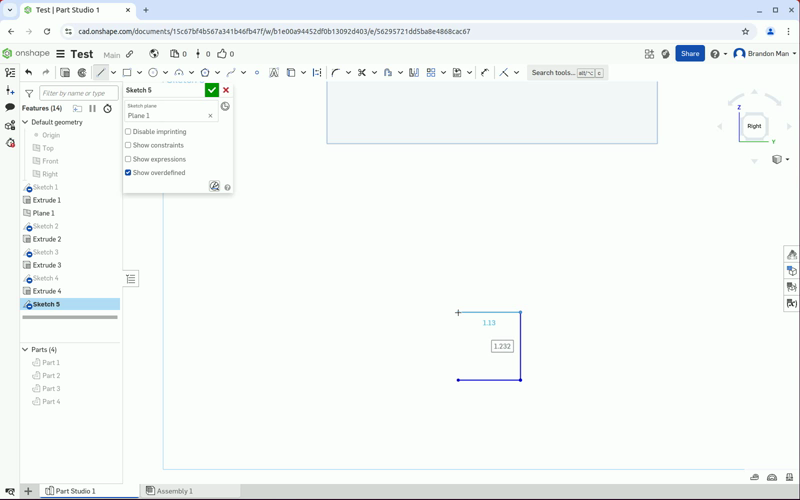
click(458, 312)
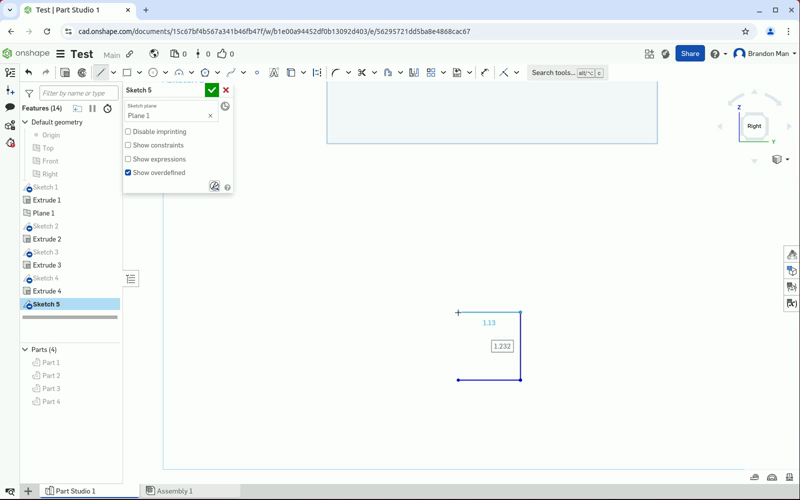
scroll(-6)
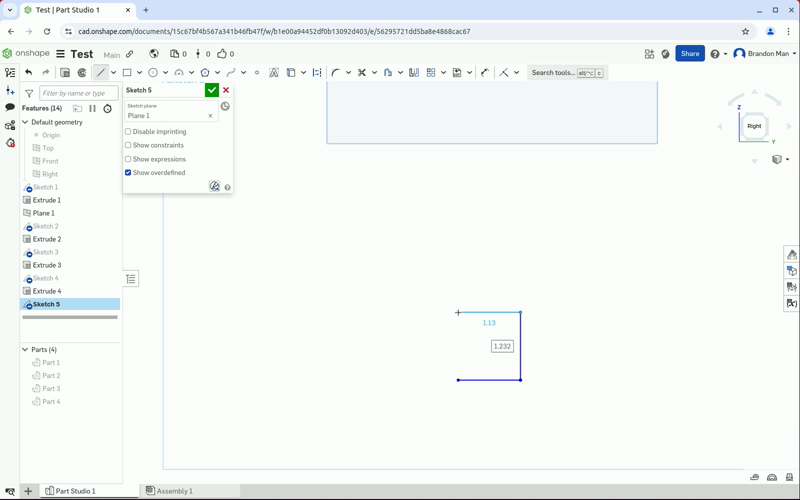
scroll(-6)
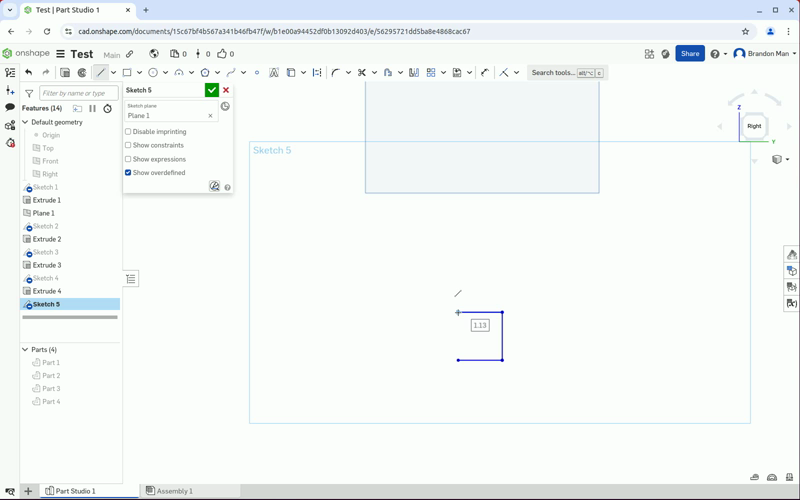
scroll(-6)
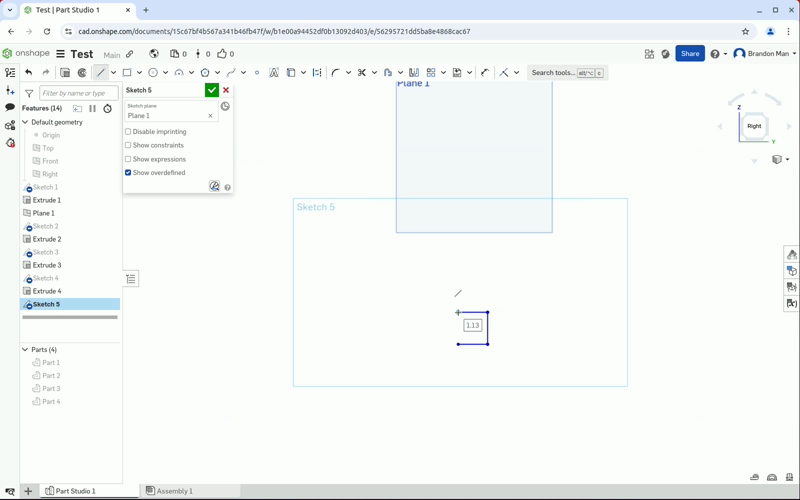
scroll(-6)
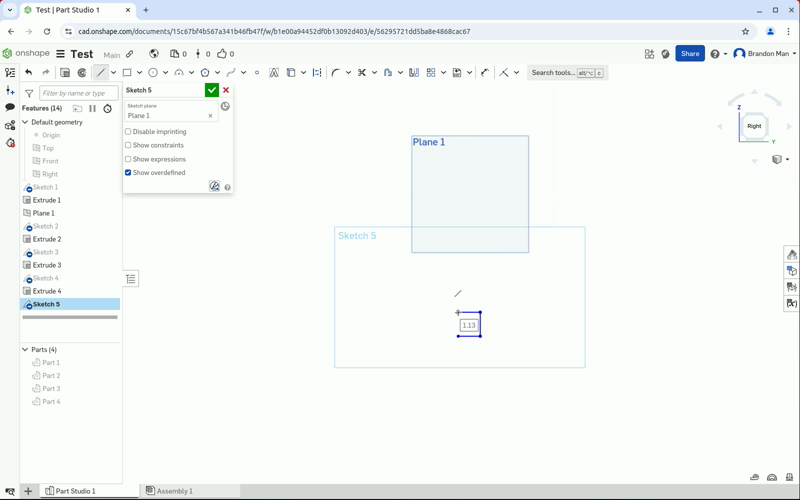
scroll(-6)
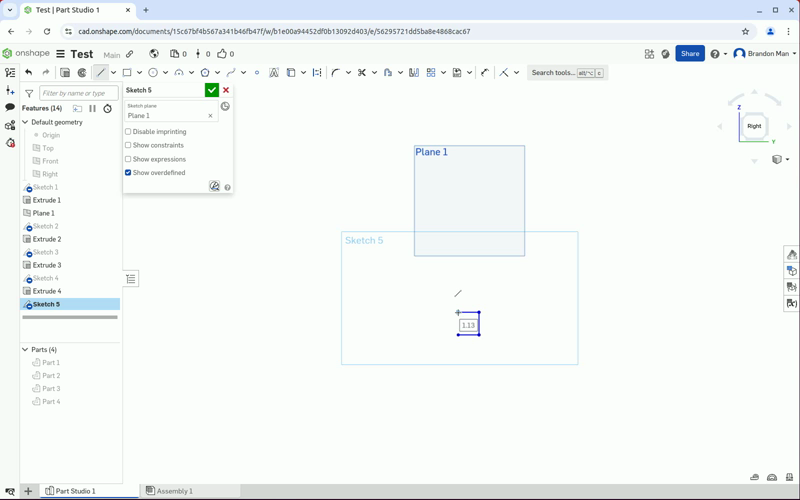
scroll(-6)
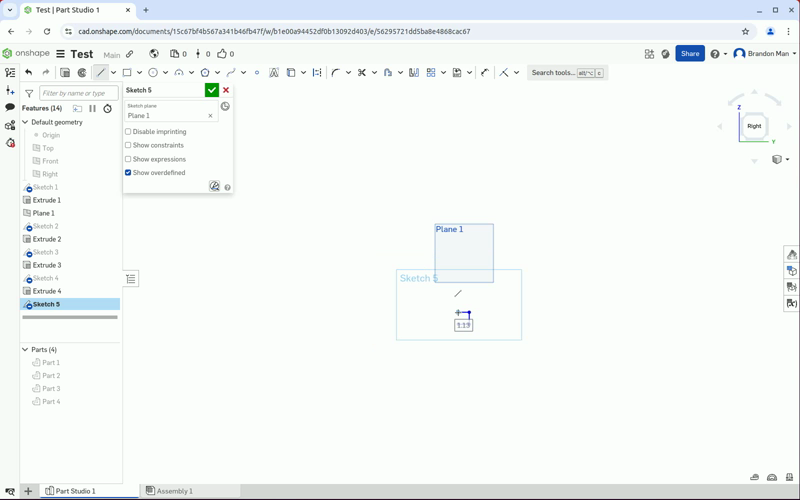
scroll(-6)
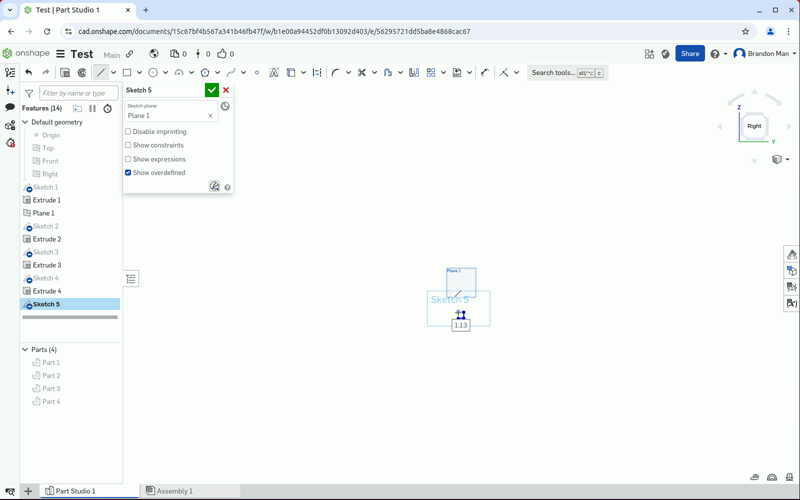
key_up(shift)
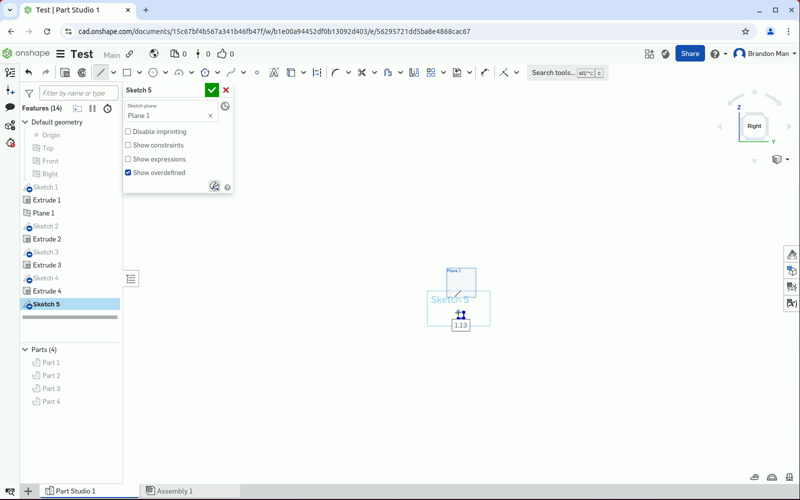
mouse_move(488, 312)
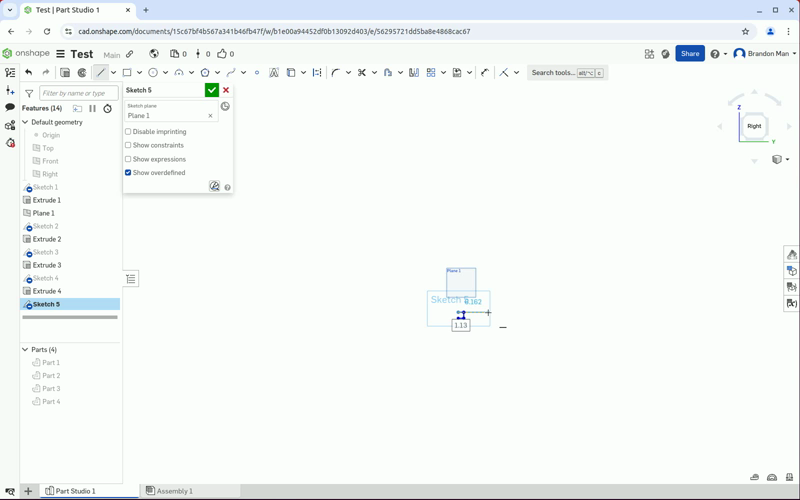
key_down(shift)
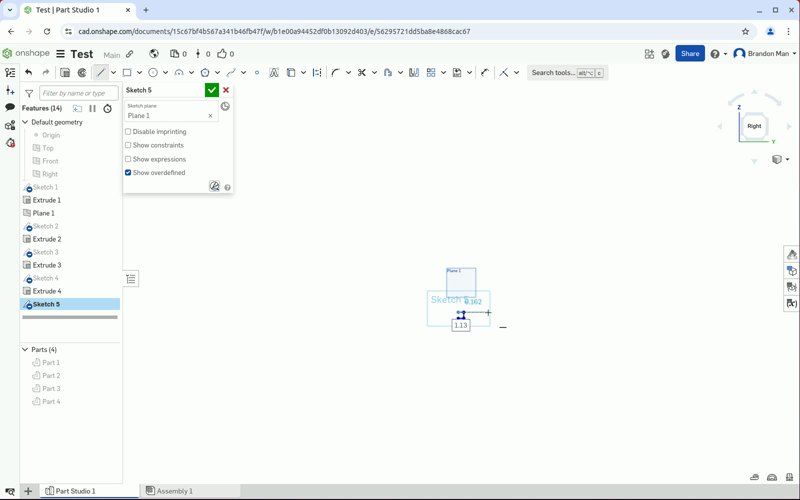
mouse_move(458, 318)
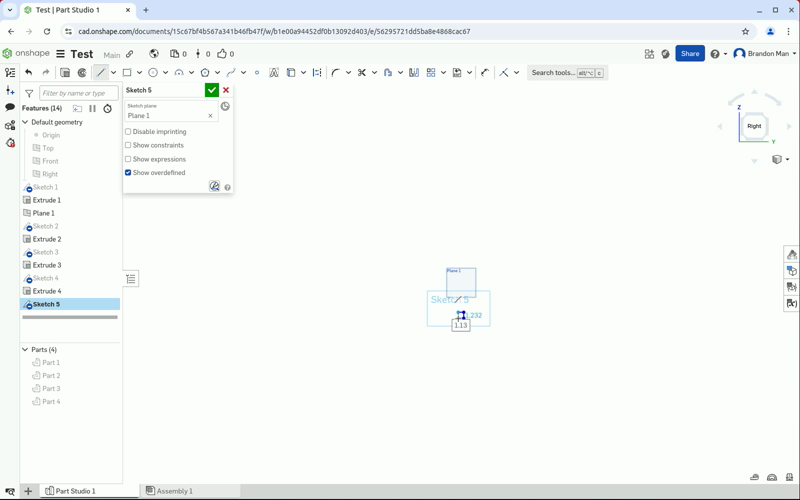
scroll(6)
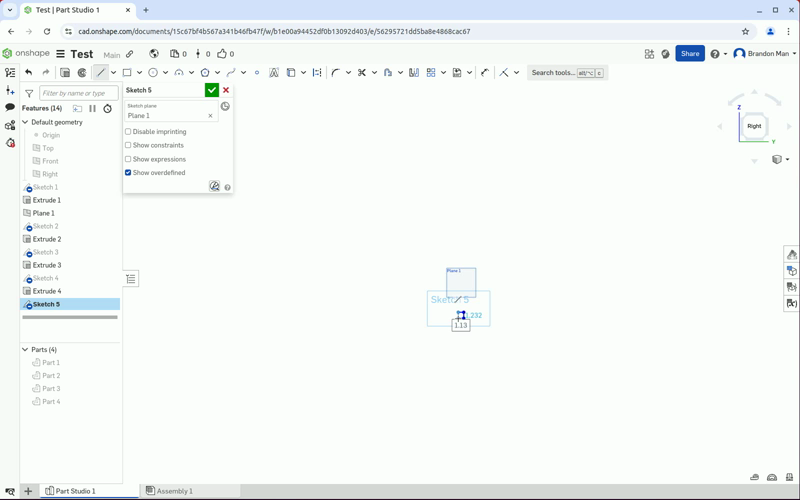
scroll(6)
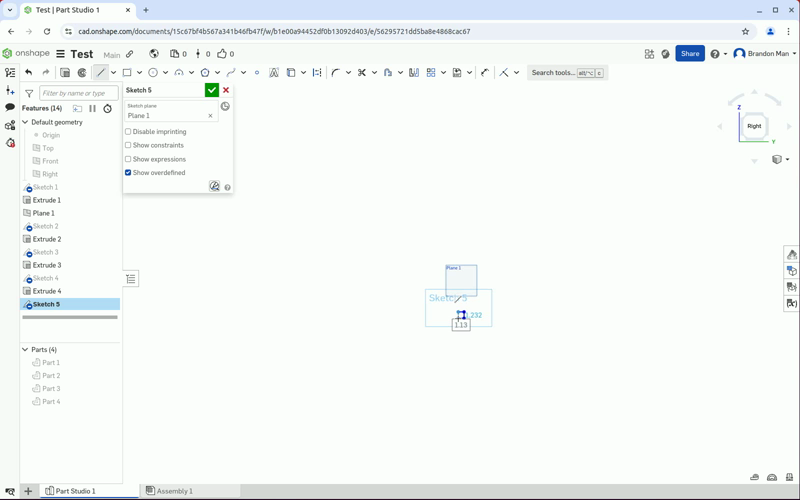
scroll(6)
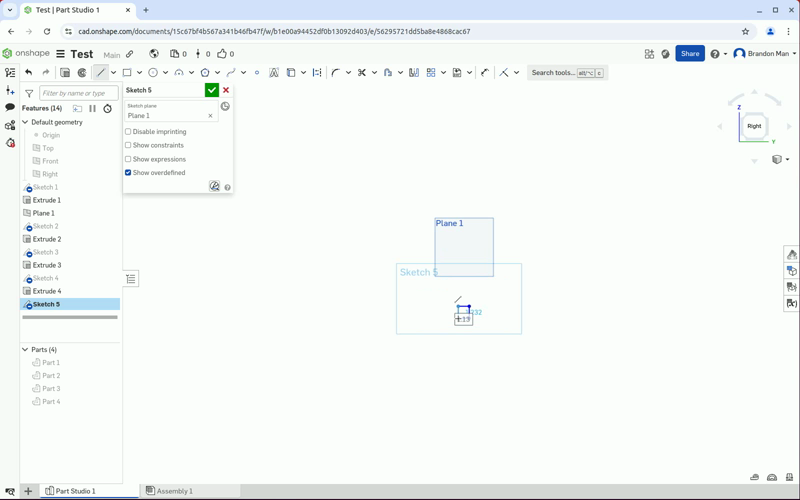
scroll(6)
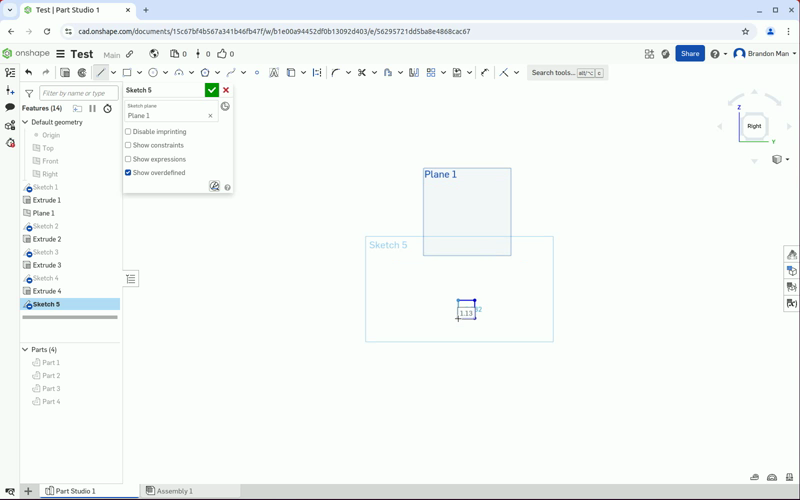
scroll(6)
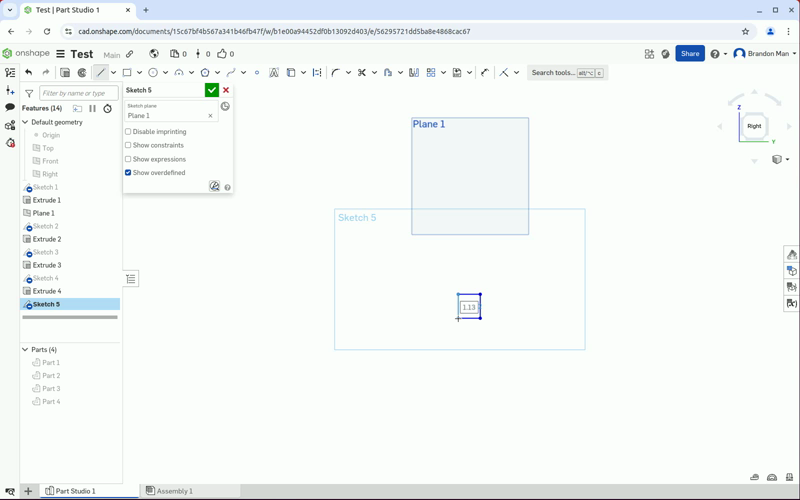
scroll(6)
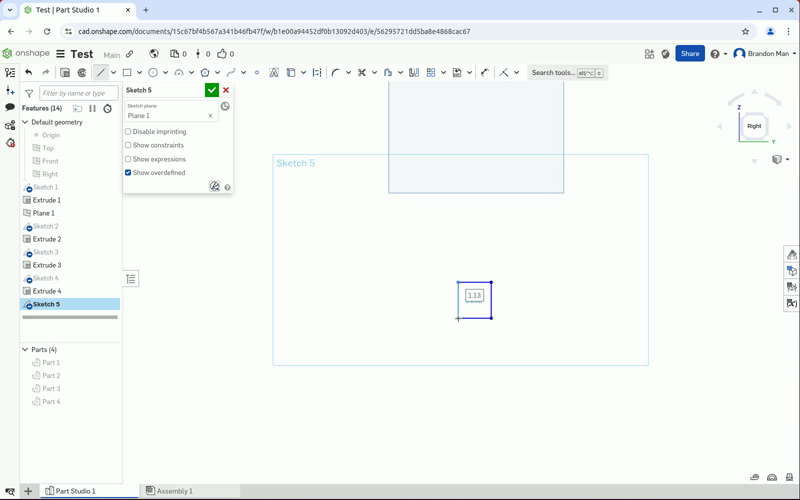
scroll(6)
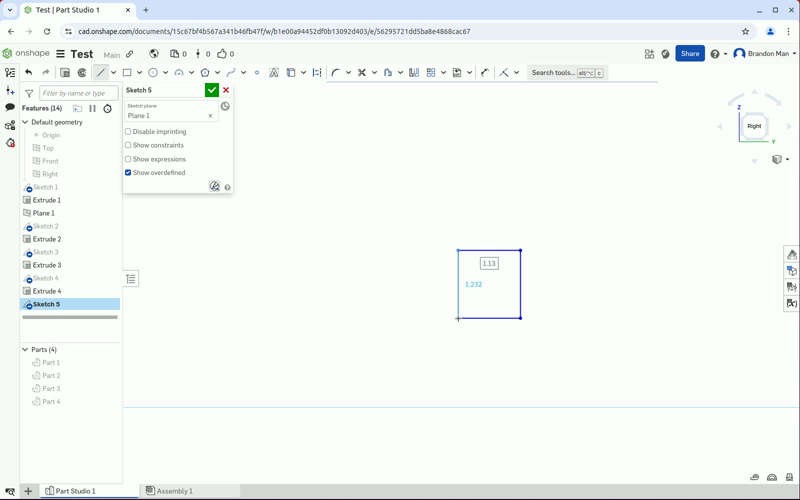
key_up(shift)
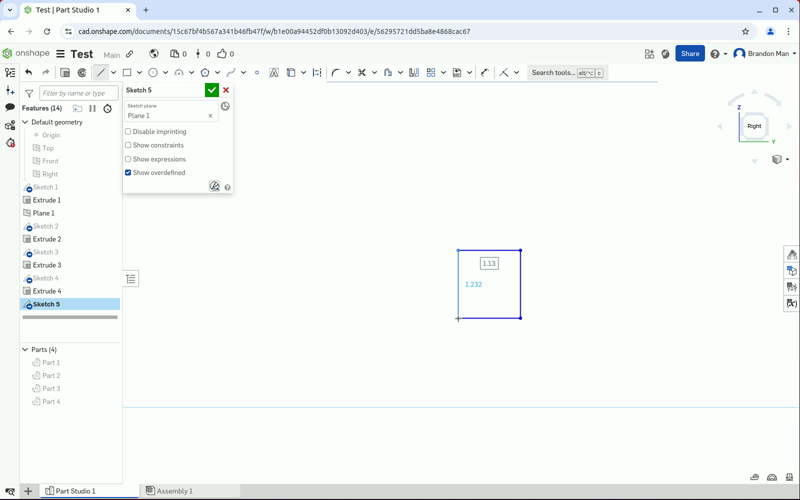
click(458, 318)
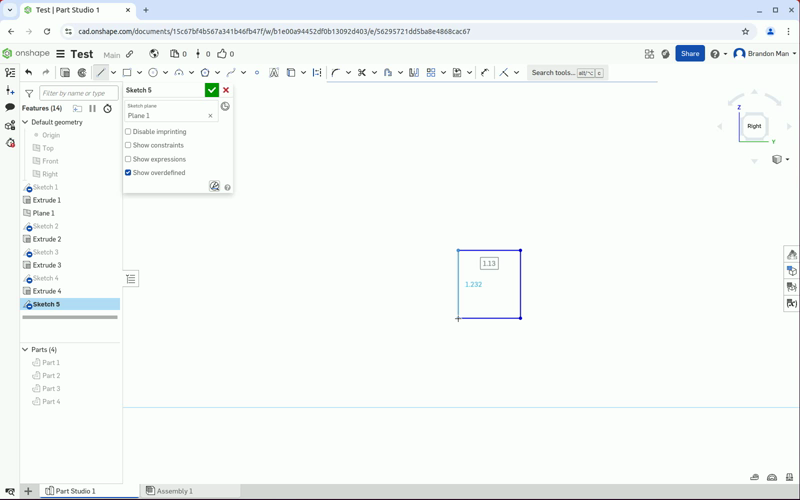
scroll(-6)
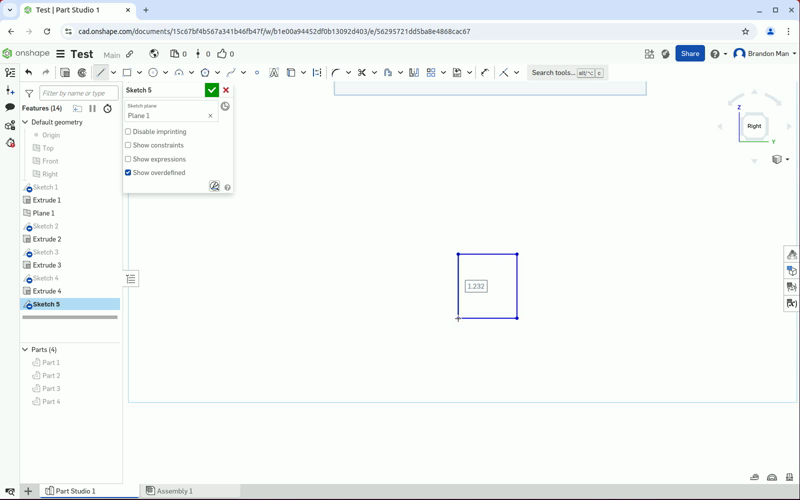
scroll(-6)
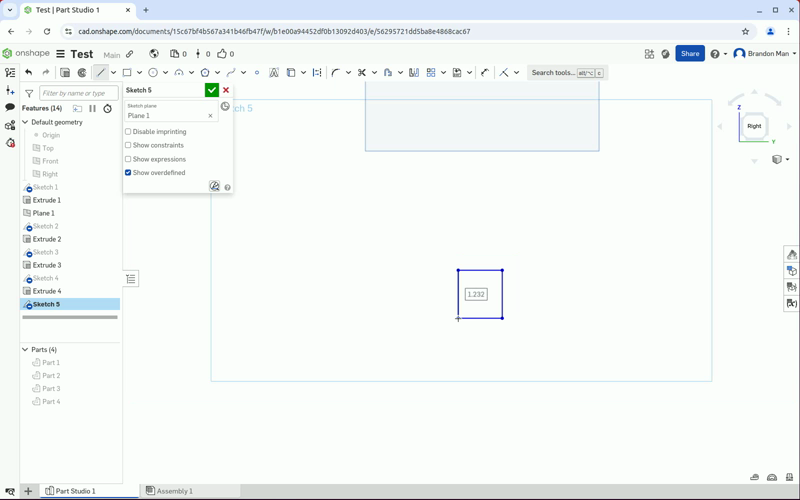
scroll(-6)
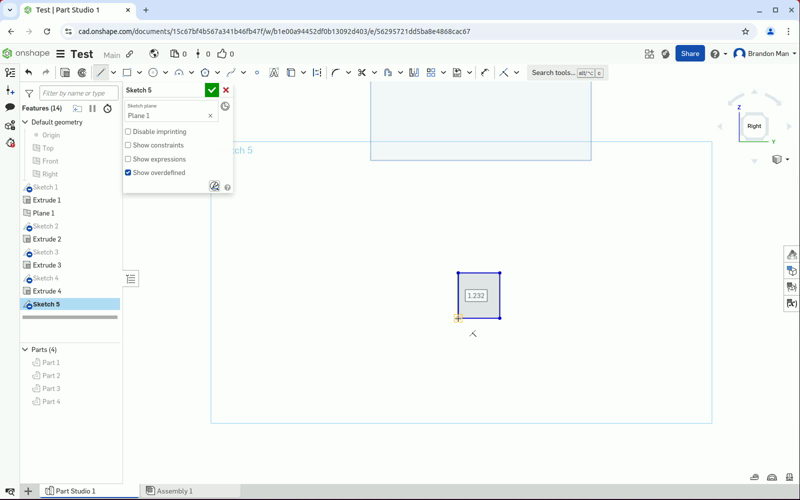
scroll(-6)
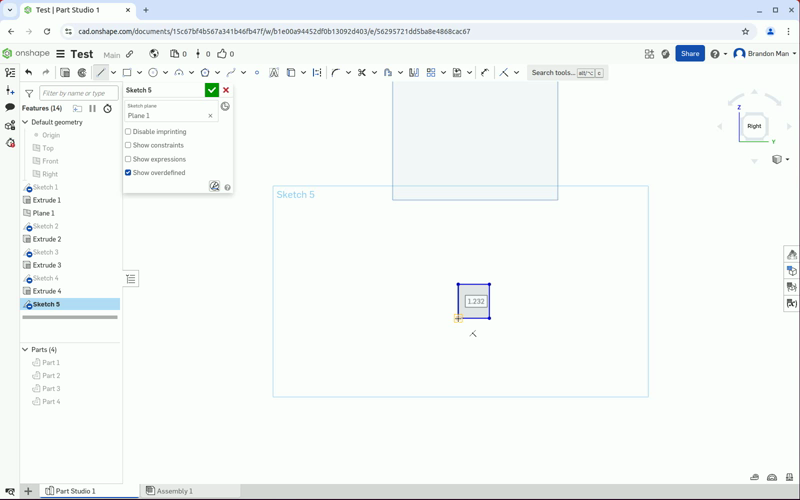
scroll(-6)
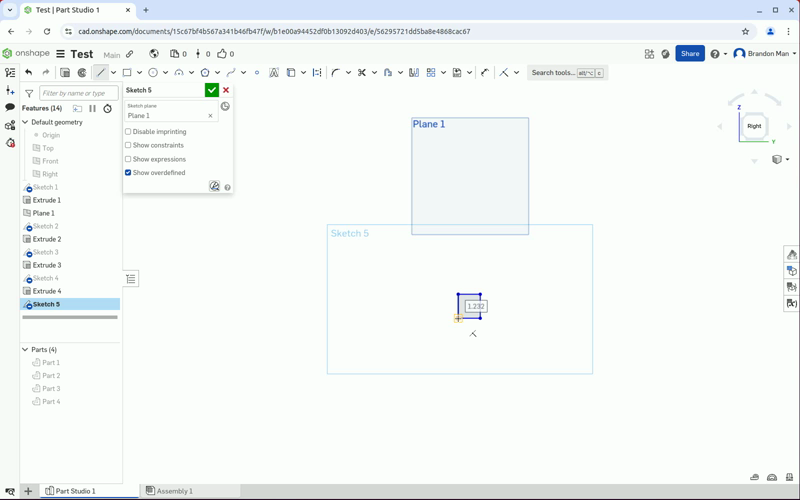
scroll(-6)
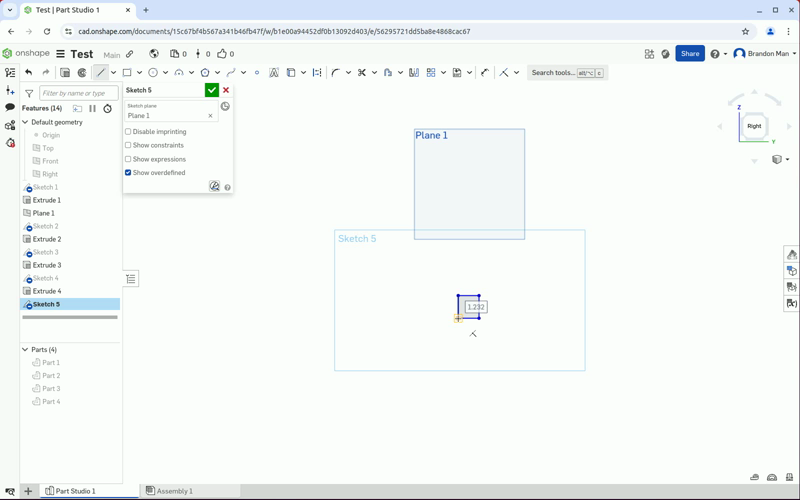
scroll(-6)
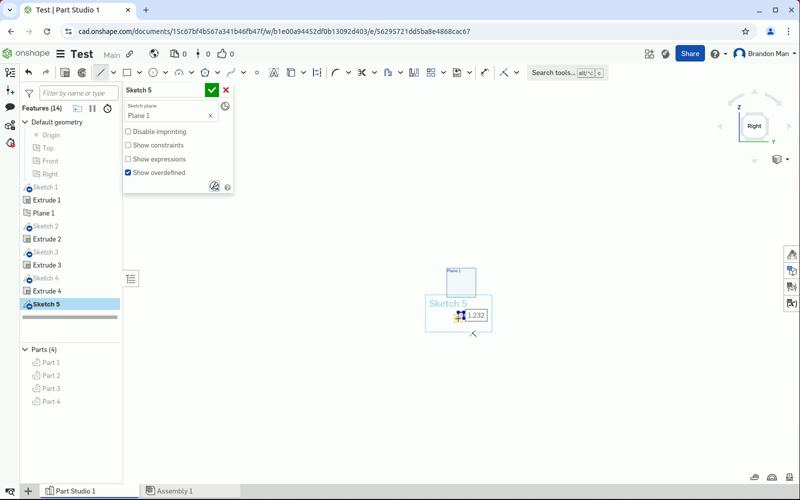
key(esc)
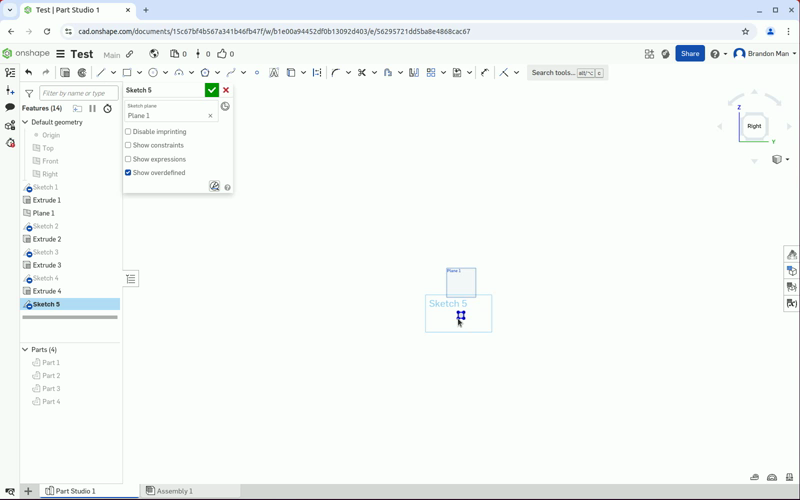
mouse_move(462, 317)
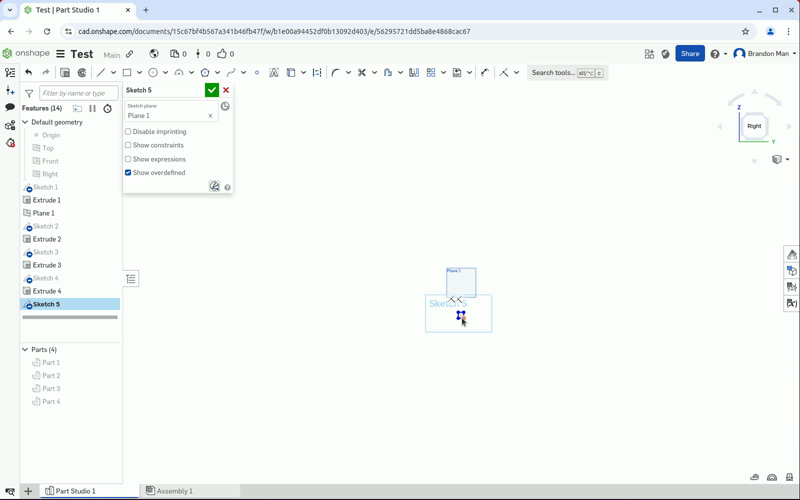
scroll(6)
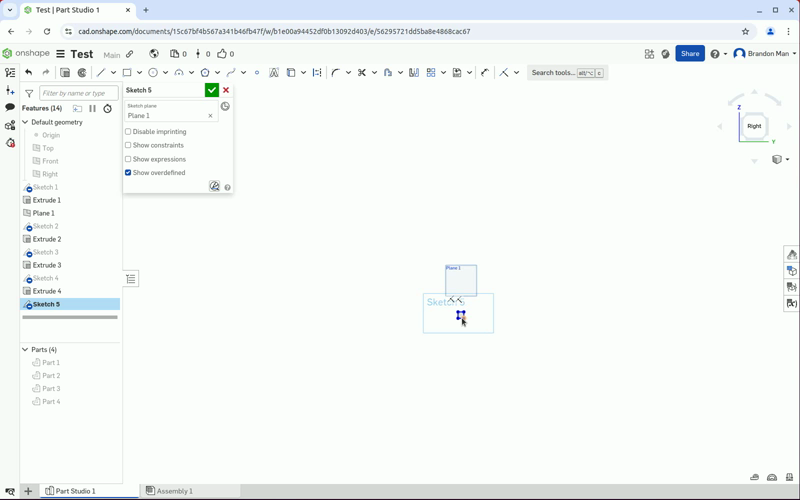
scroll(6)
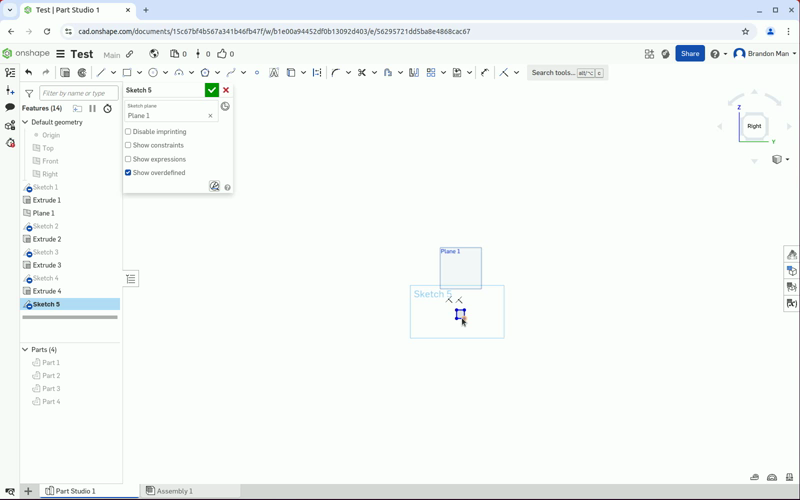
scroll(6)
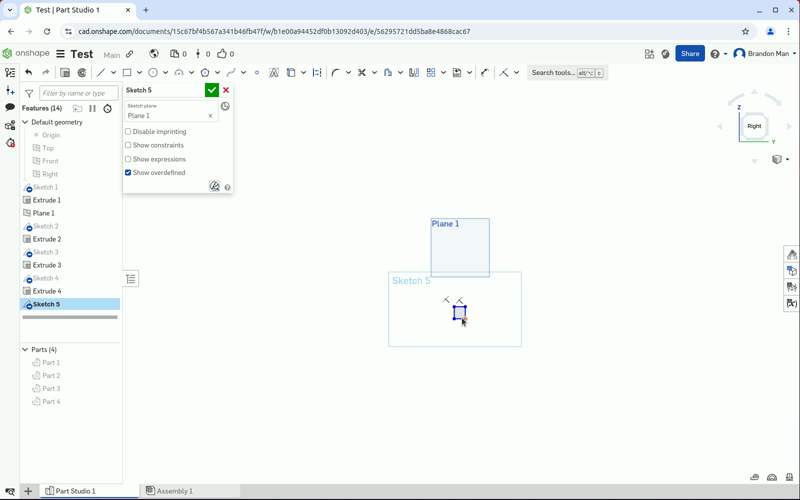
scroll(6)
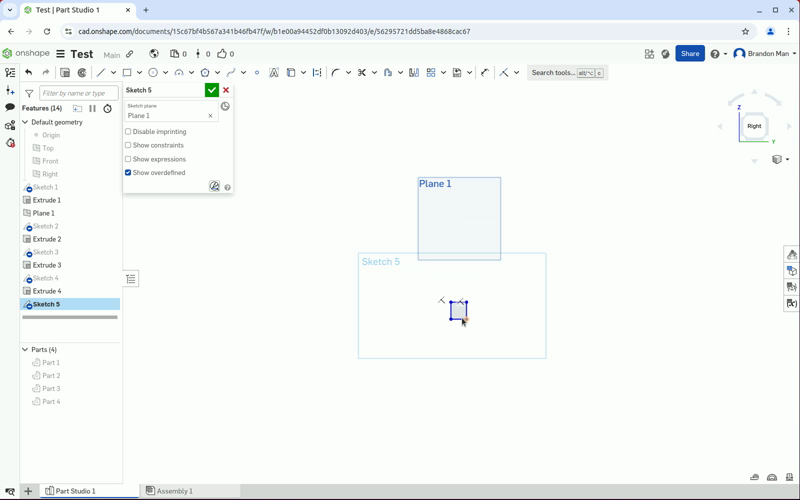
scroll(6)
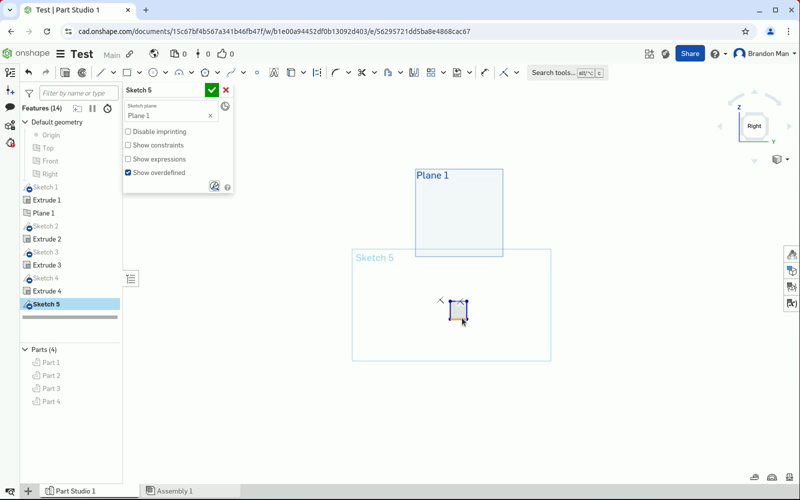
scroll(6)
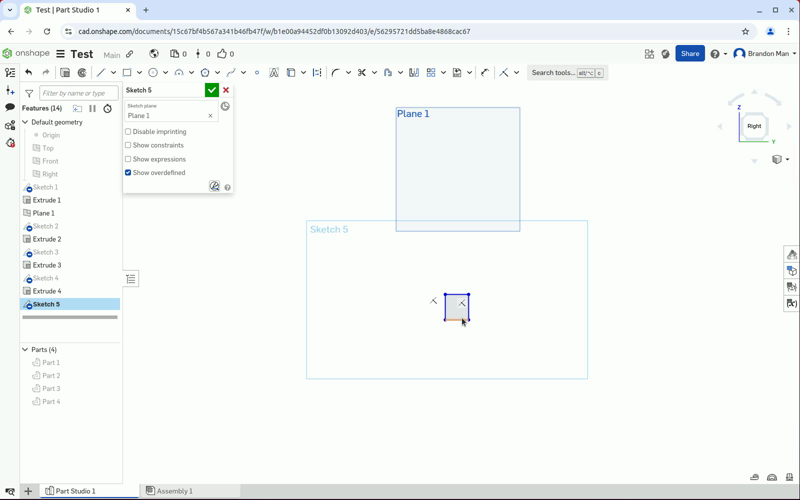
scroll(6)
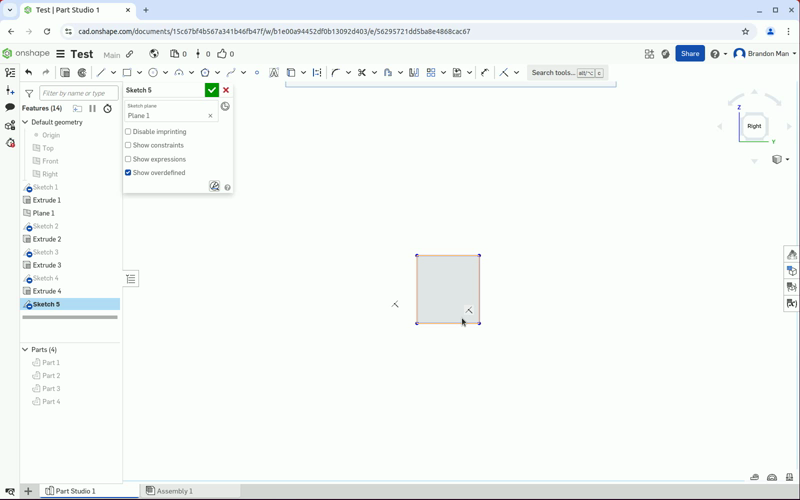
click(462, 317)
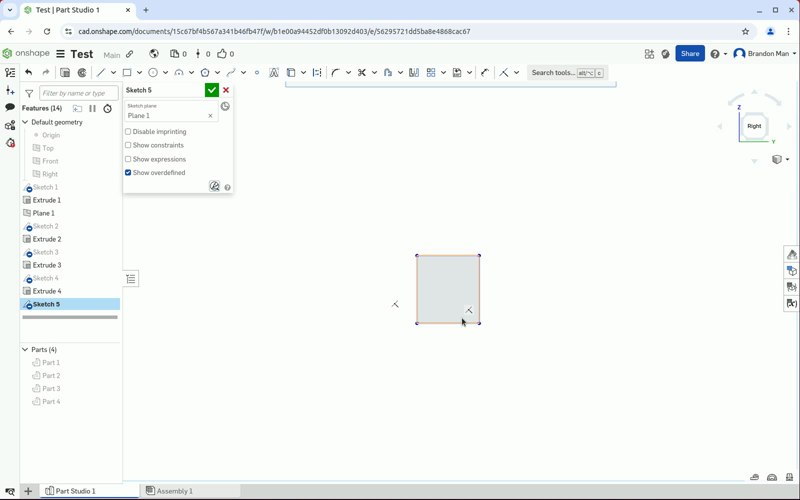
scroll(-6)
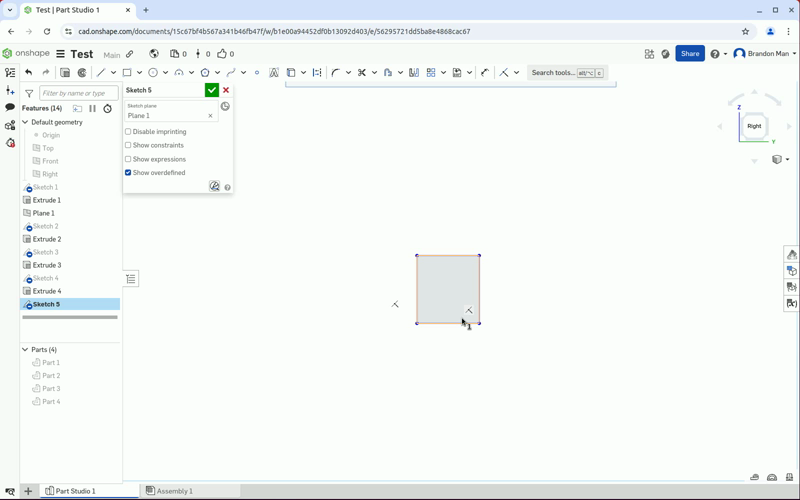
scroll(-6)
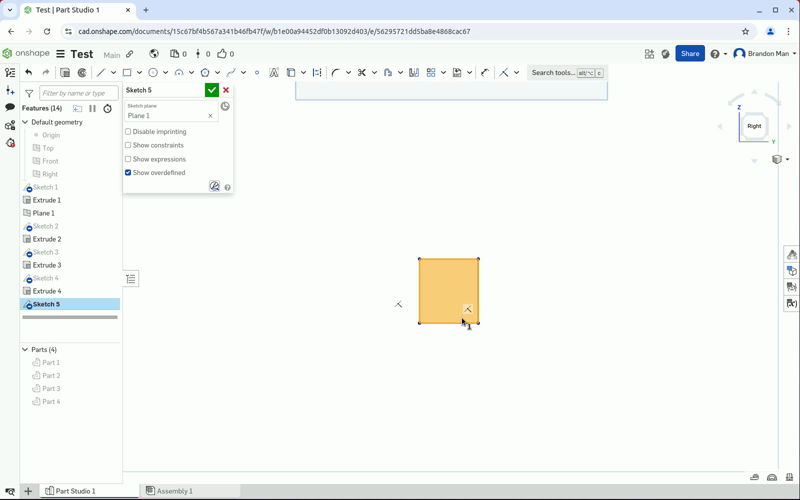
scroll(-6)
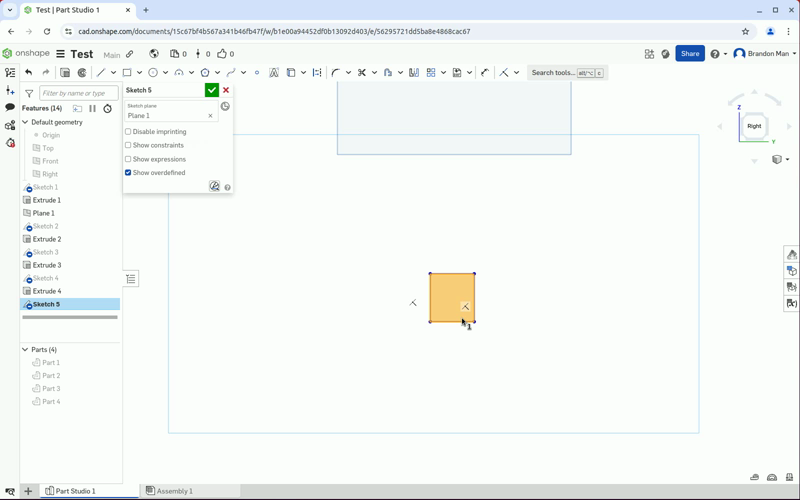
scroll(-6)
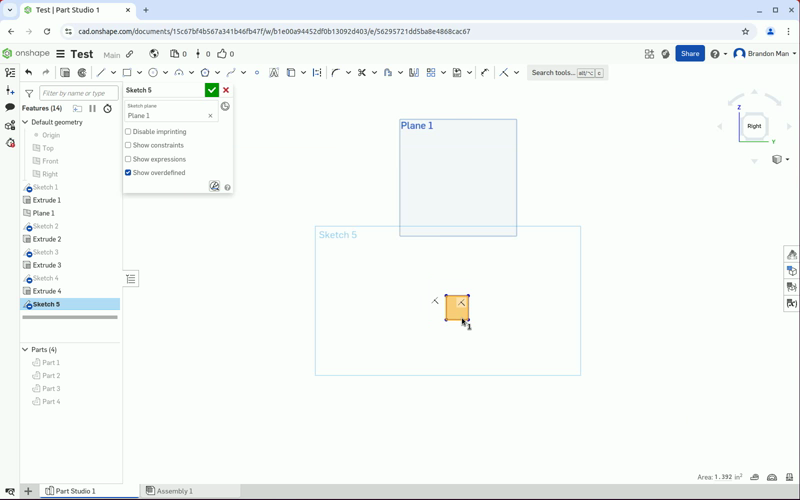
scroll(-6)
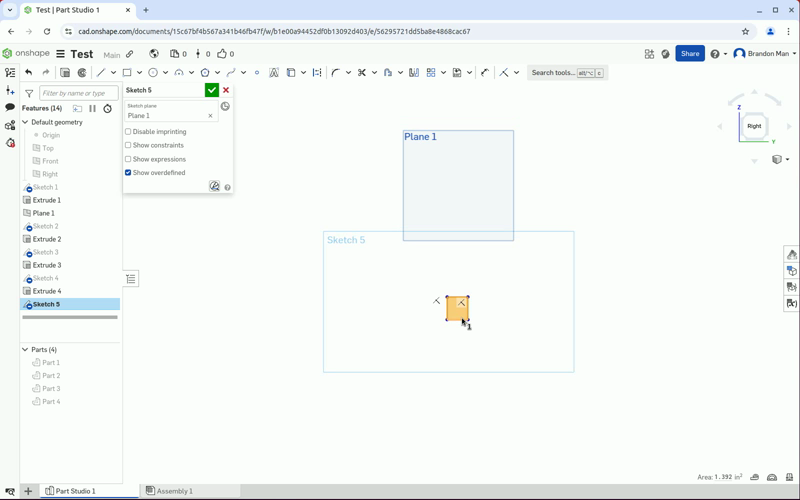
scroll(-6)
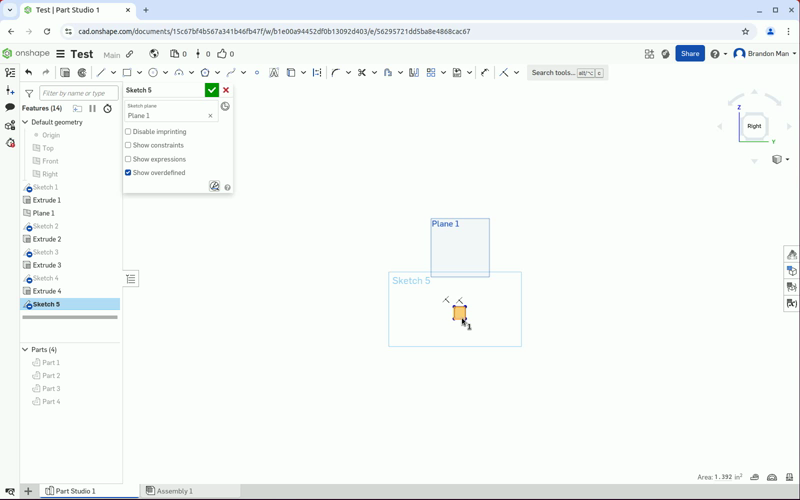
scroll(-6)
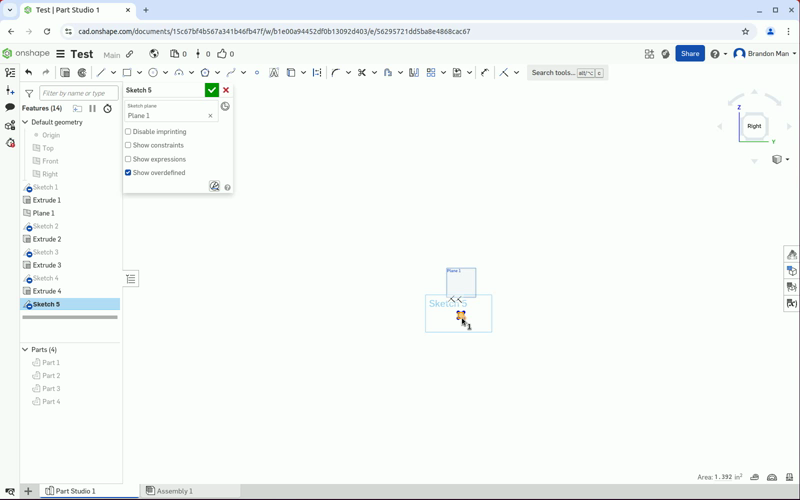
mouse_move(73, 352)
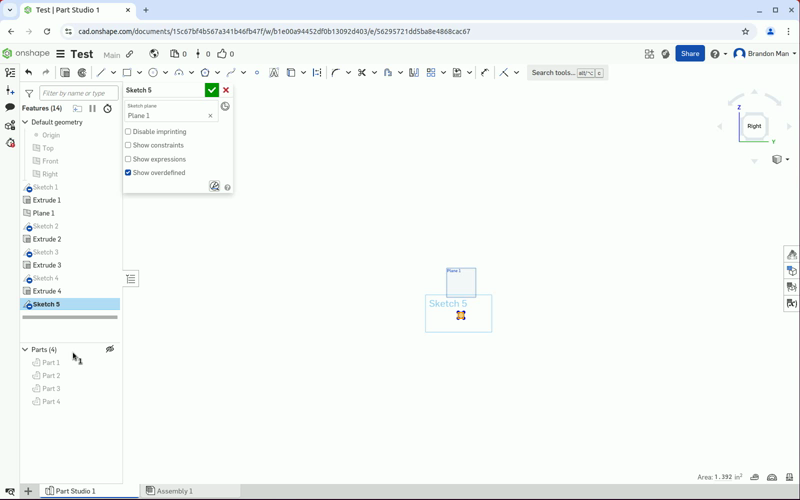
key(shift+y)
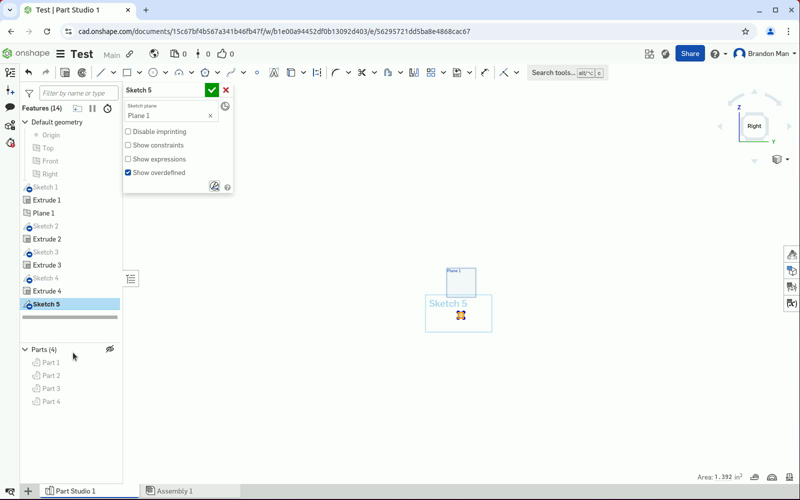
key(shift+e)
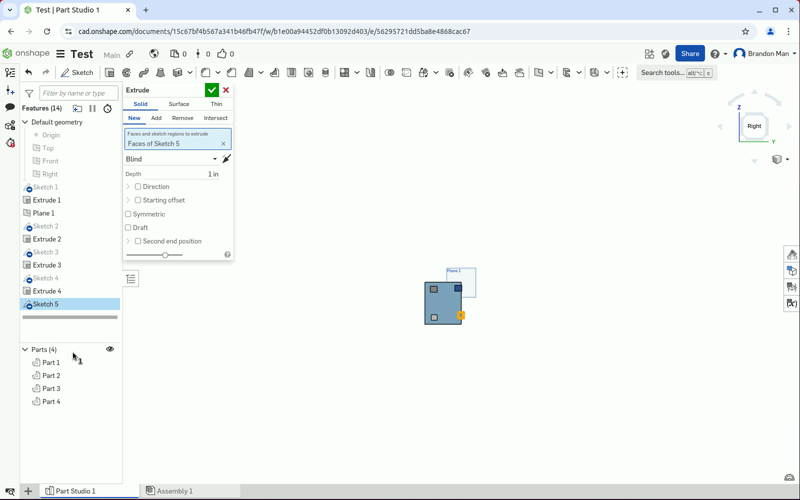
mouse_move(143, 106)
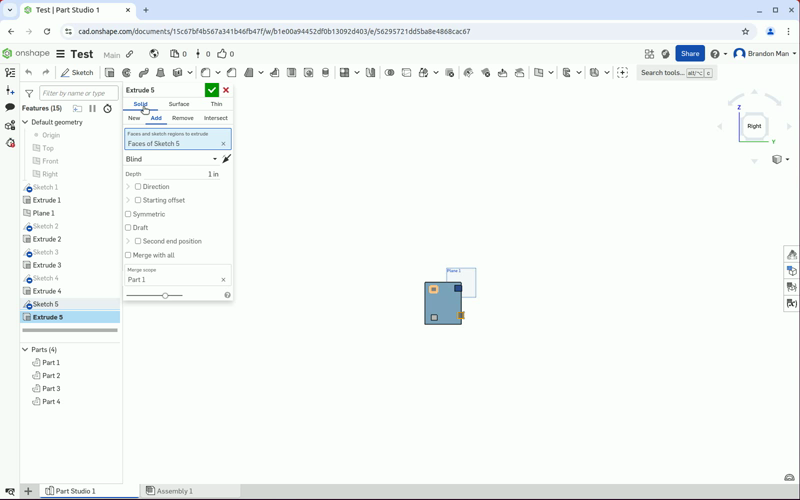
click(143, 106)
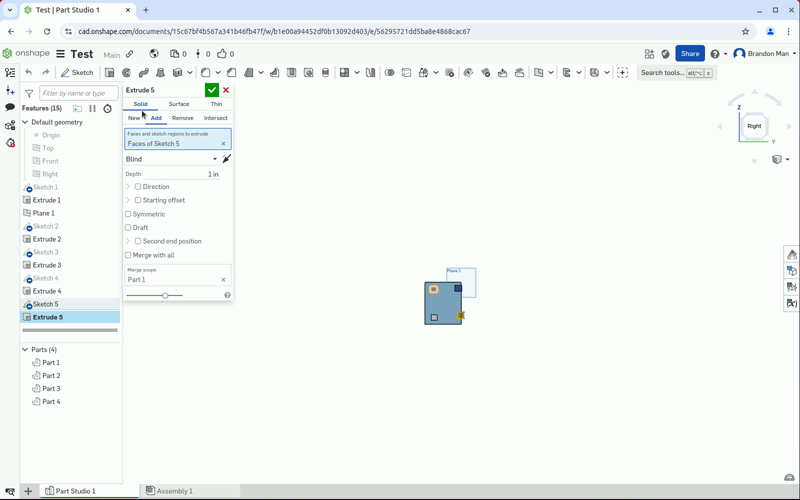
mouse_move(137, 120)
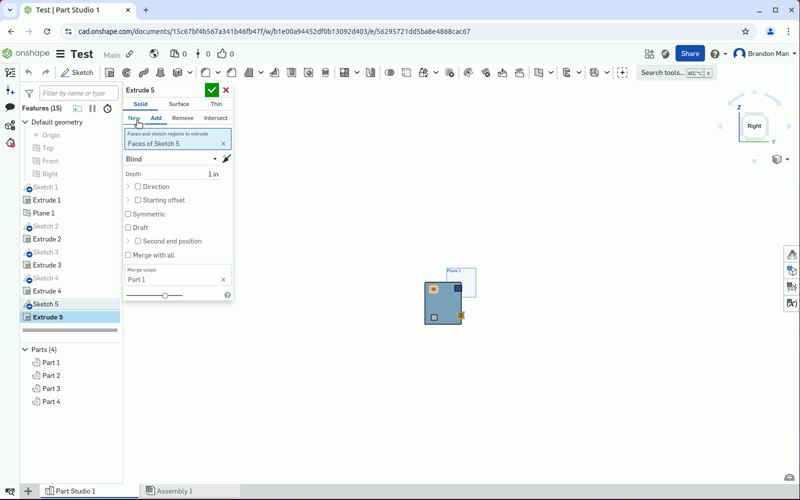
click(137, 120)
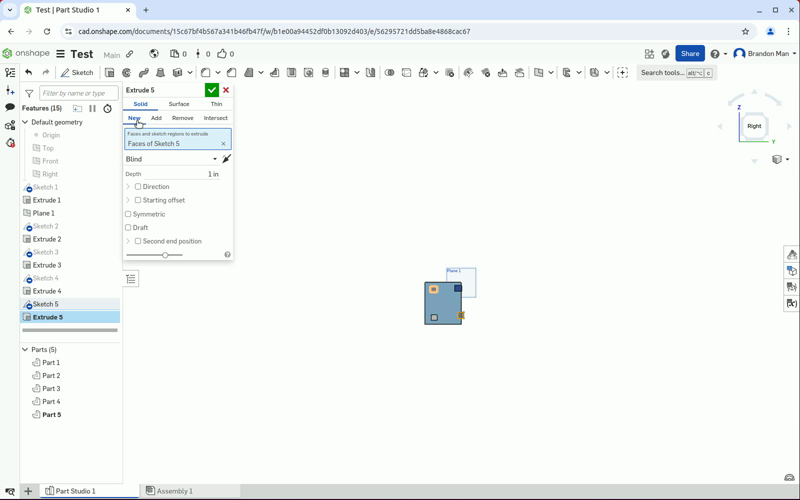
key(tab, 4)
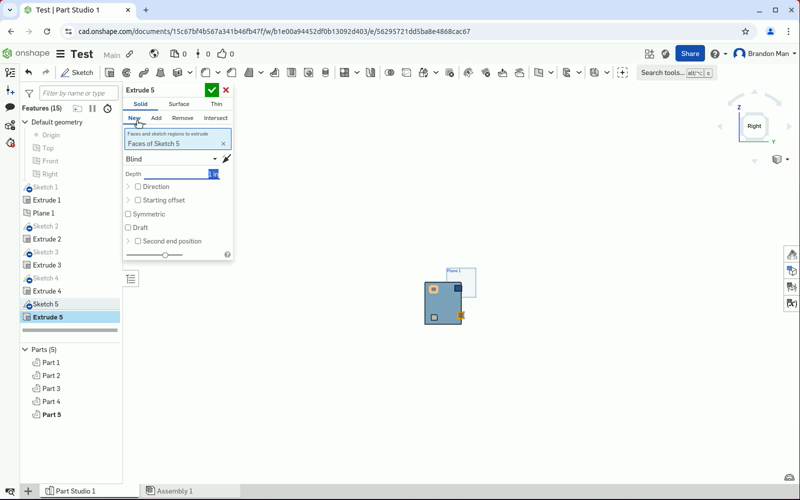
text(14.924)
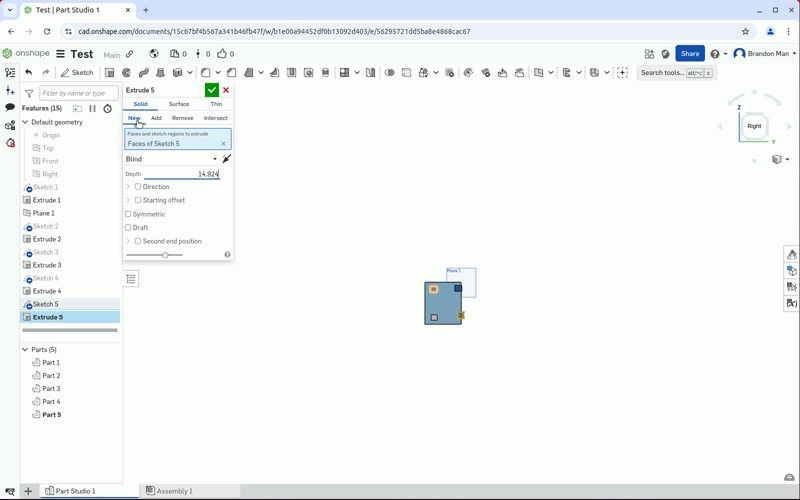
key(enter)
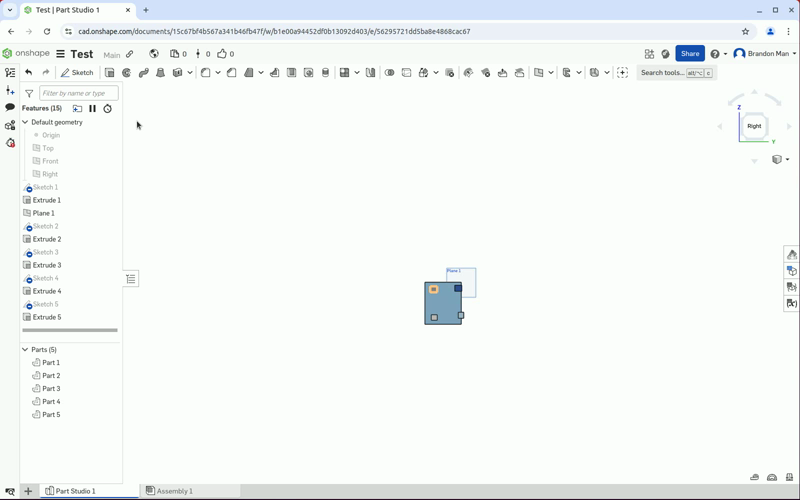
key(shift+h)
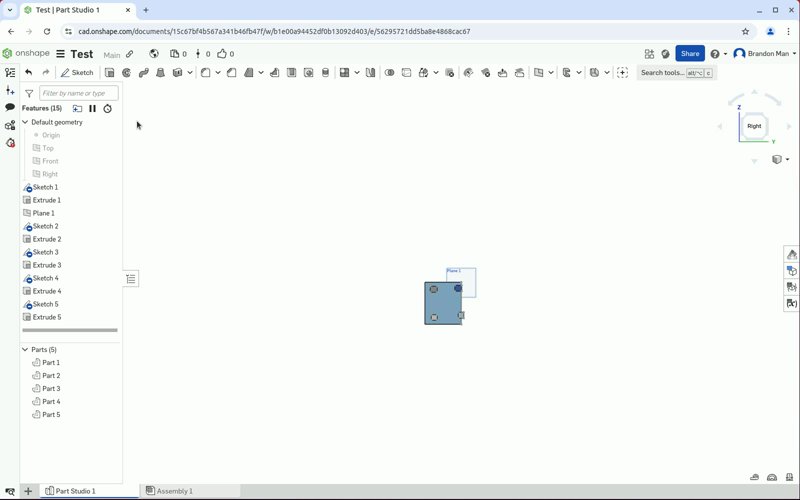
key(shift+h)
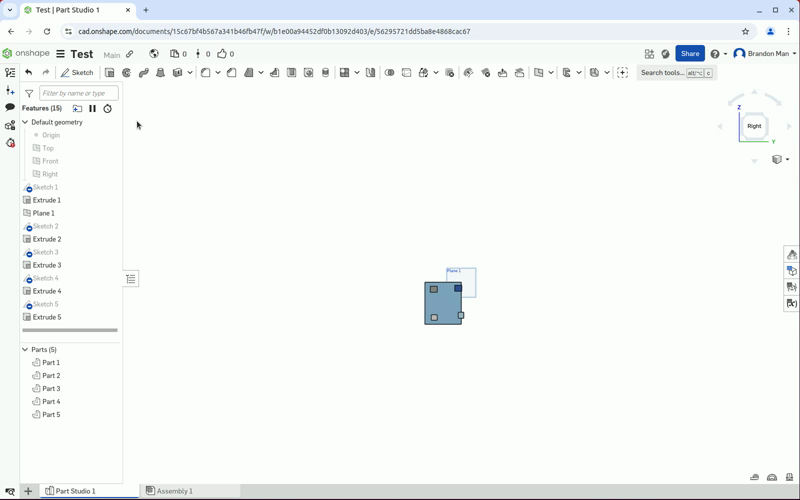
mouse_move(73, 189)
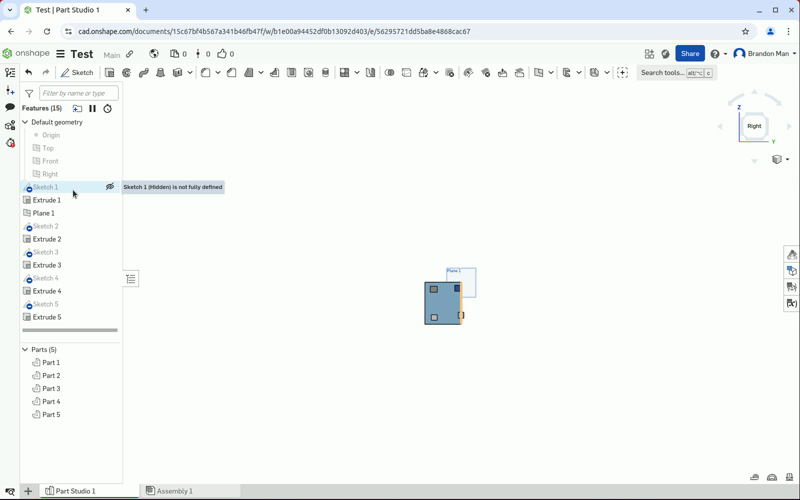
click(73, 189)
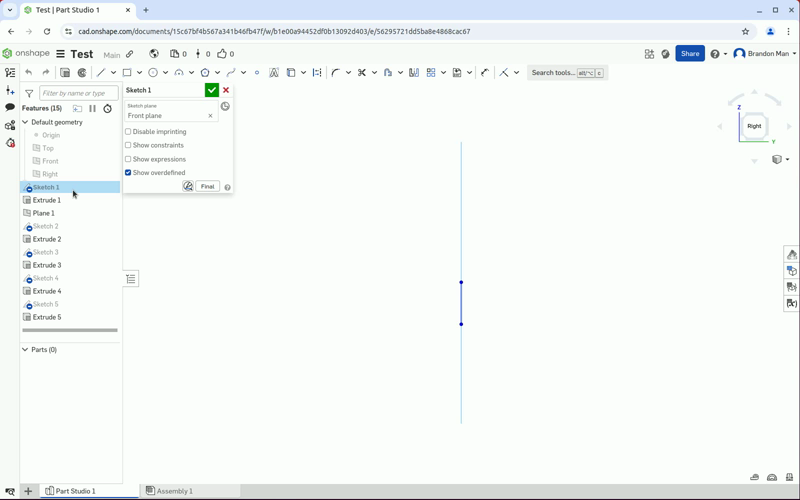
mouse_move(229, 92)
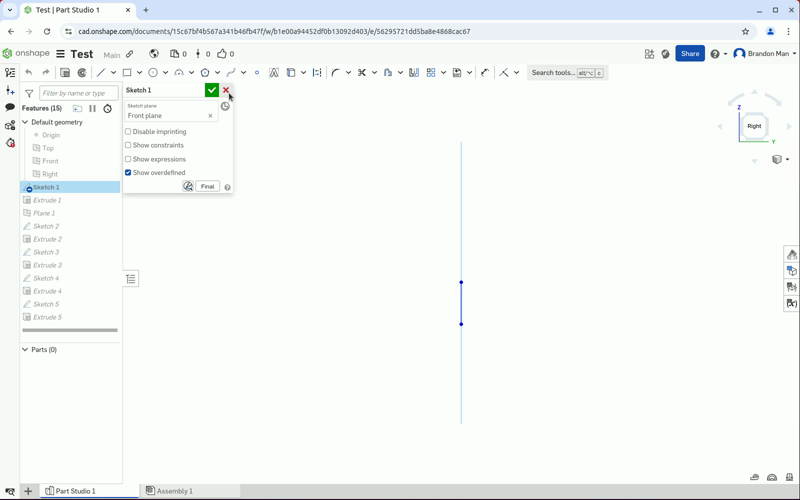
click(229, 92)
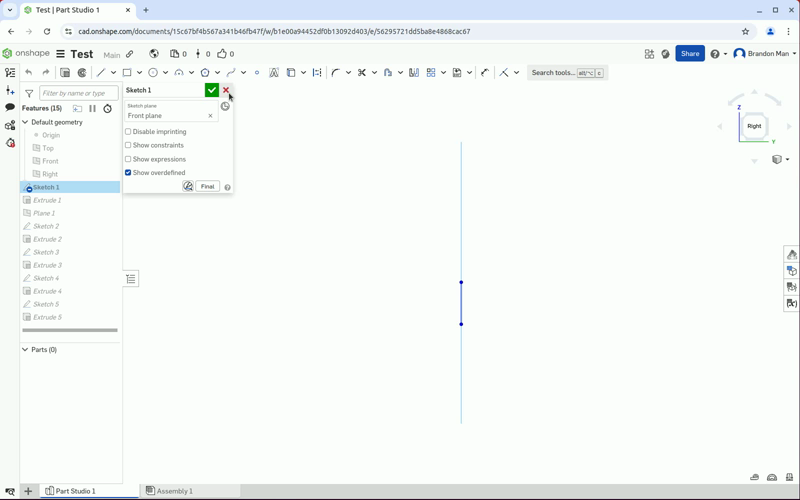
key(shift+s)
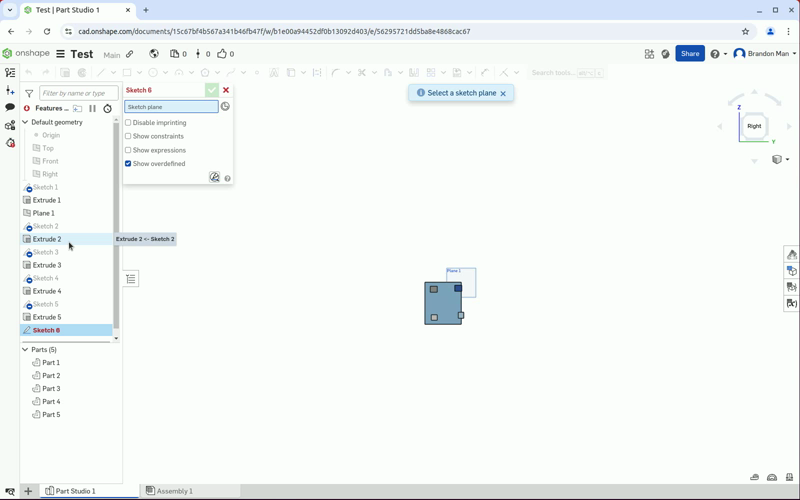
scroll(3)
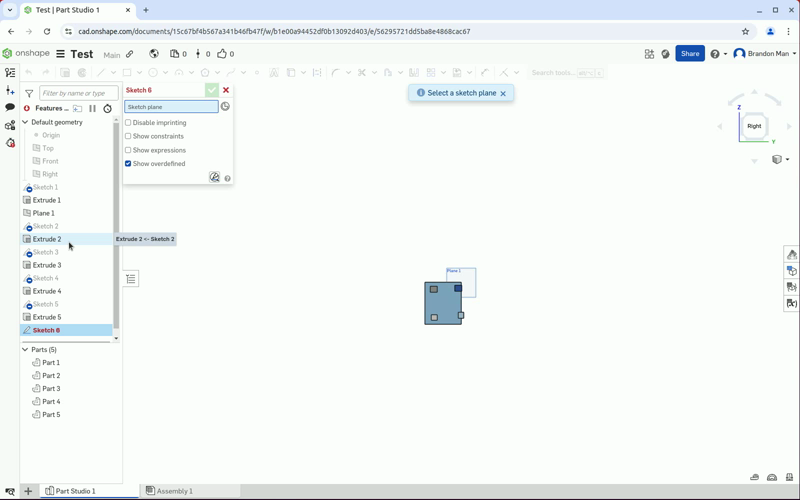
mouse_move(69, 176)
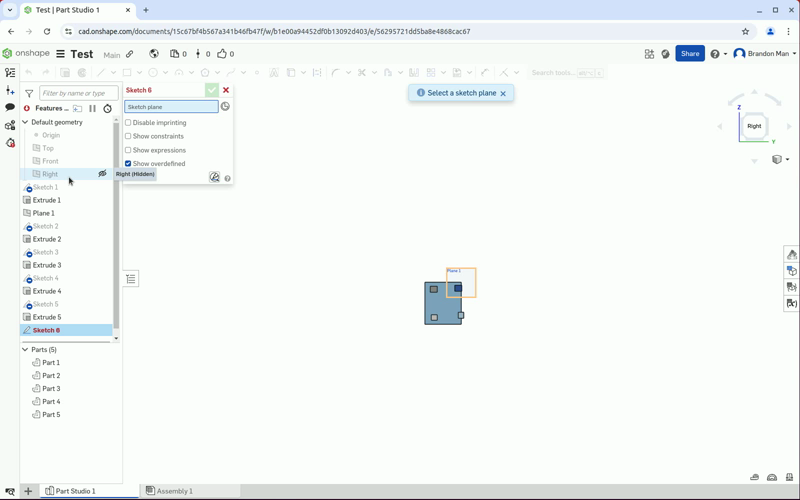
click(69, 176)
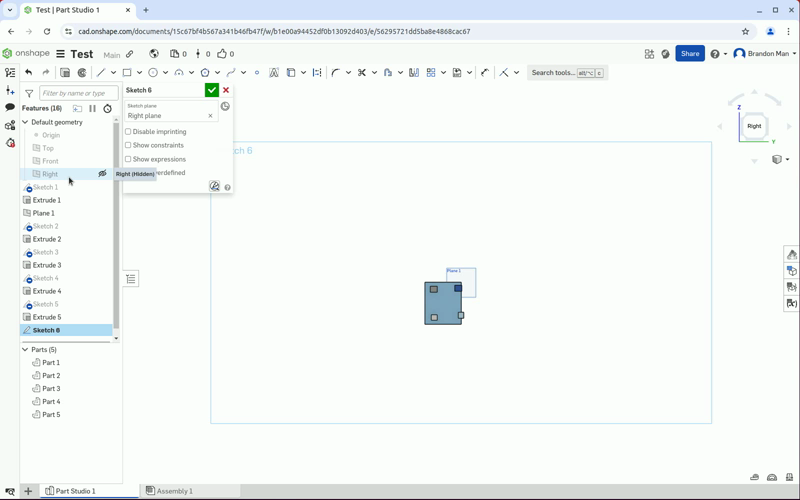
mouse_move(73, 352)
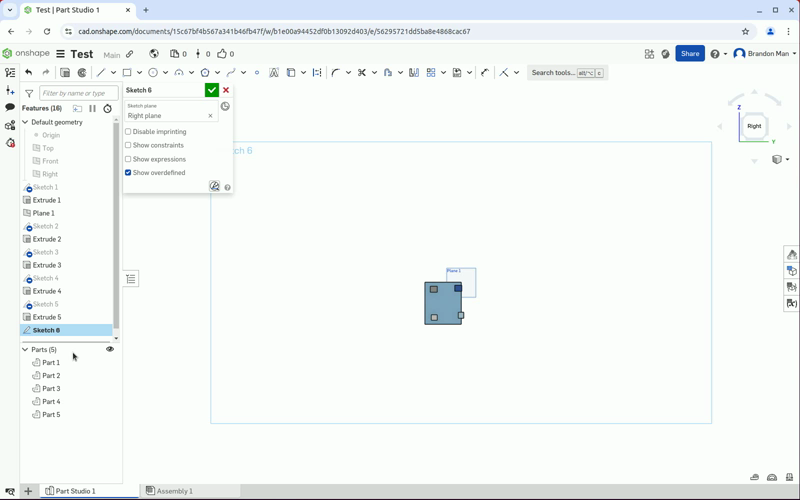
key(y)
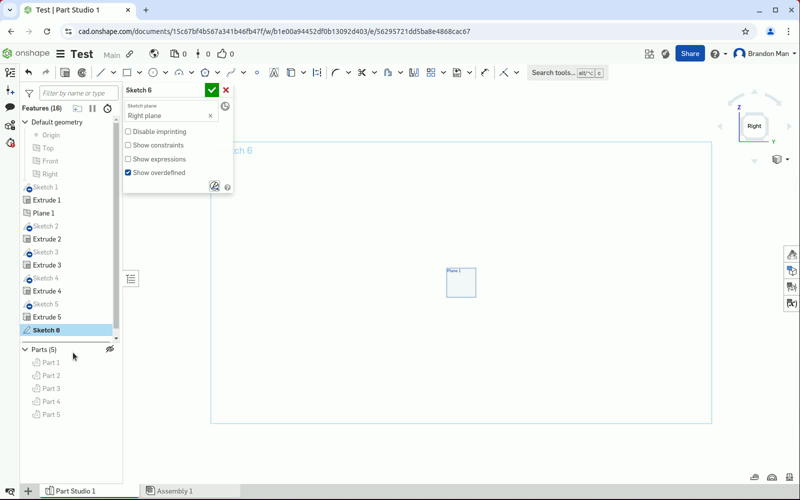
key(l)
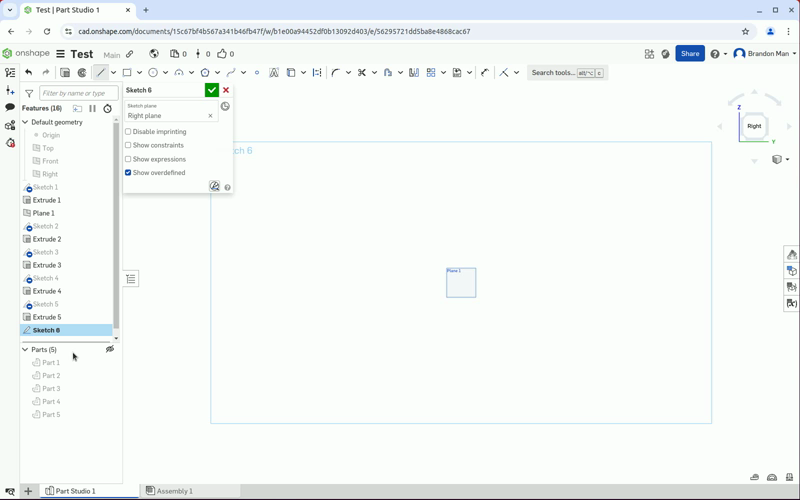
key_down(shift)
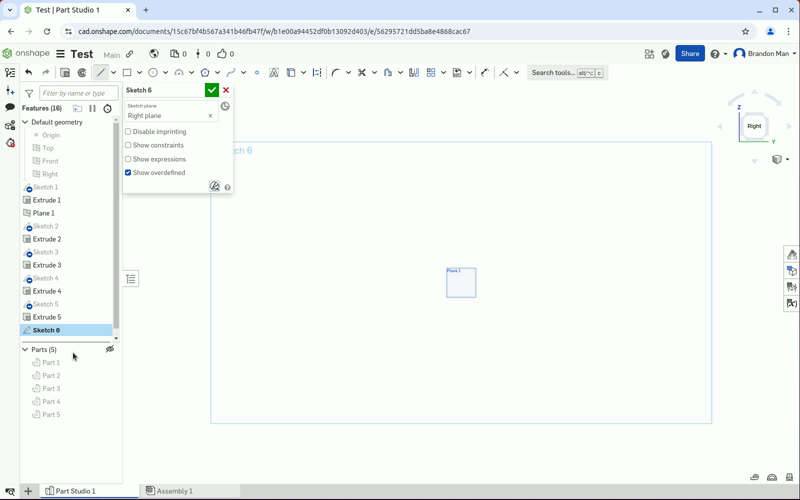
mouse_move(454, 324)
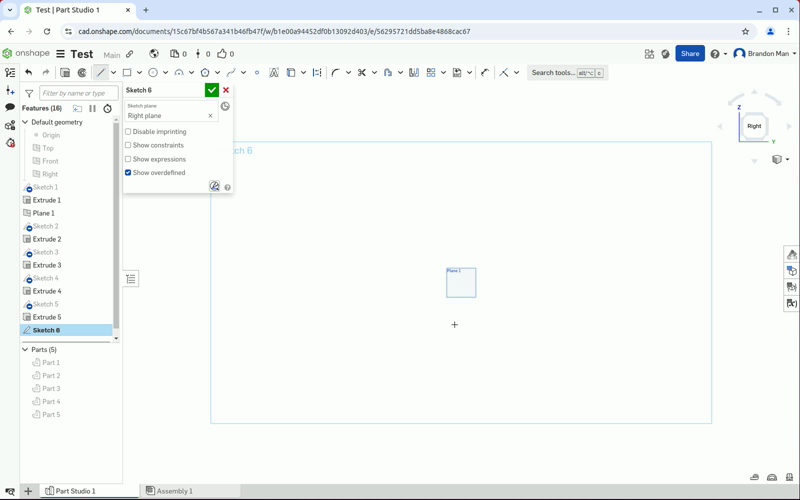
click(454, 324)
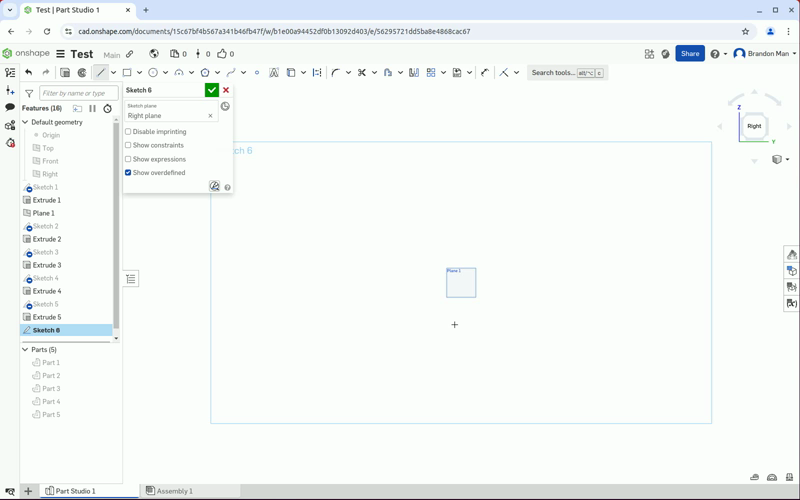
key_up(shift)
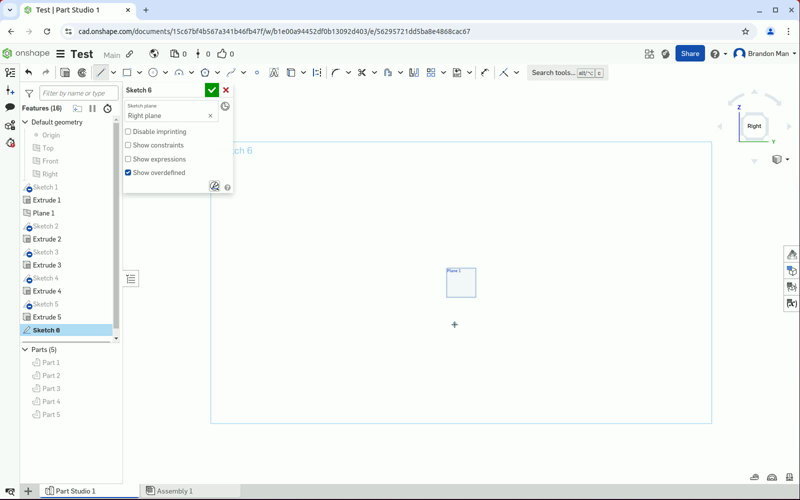
key_down(shift)
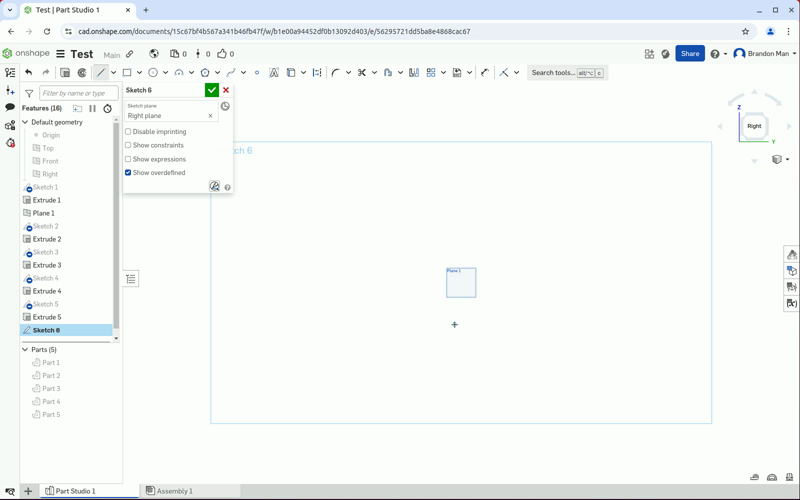
mouse_move(484, 324)
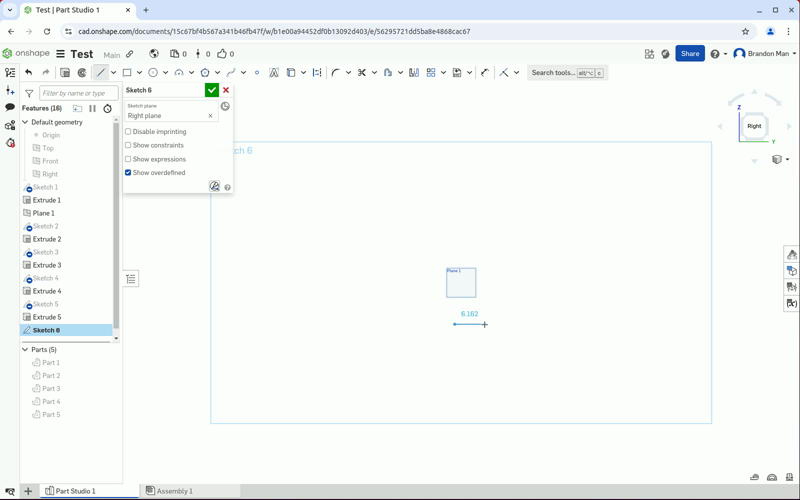
mouse_move(461, 324)
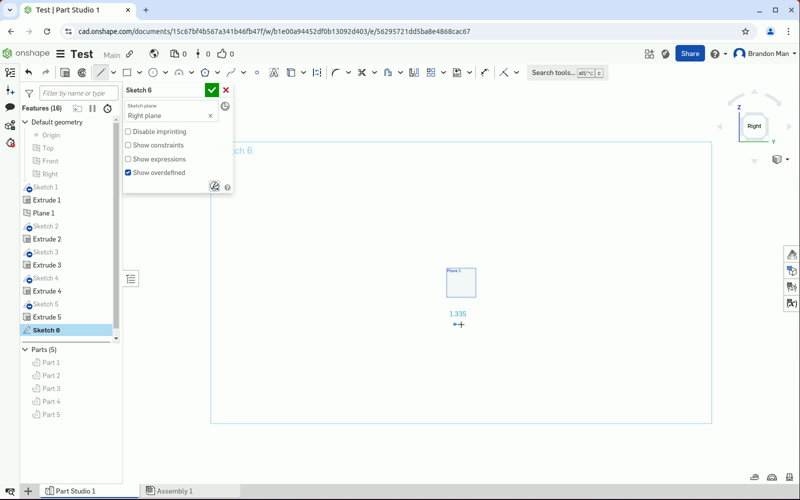
scroll(6)
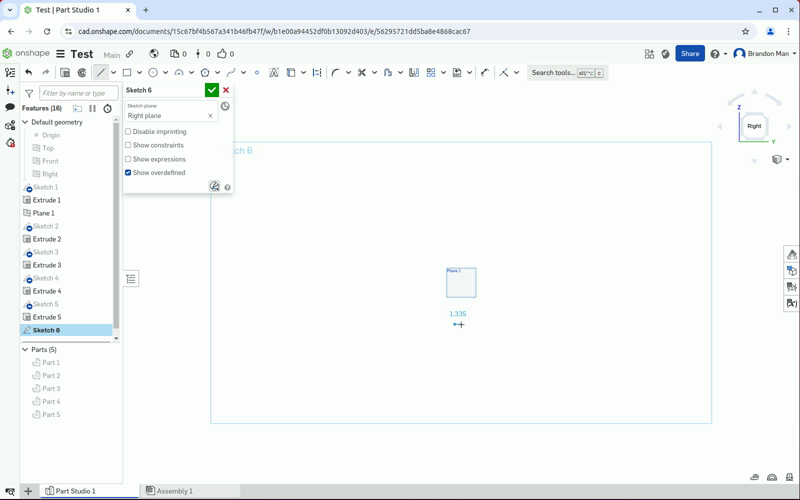
scroll(6)
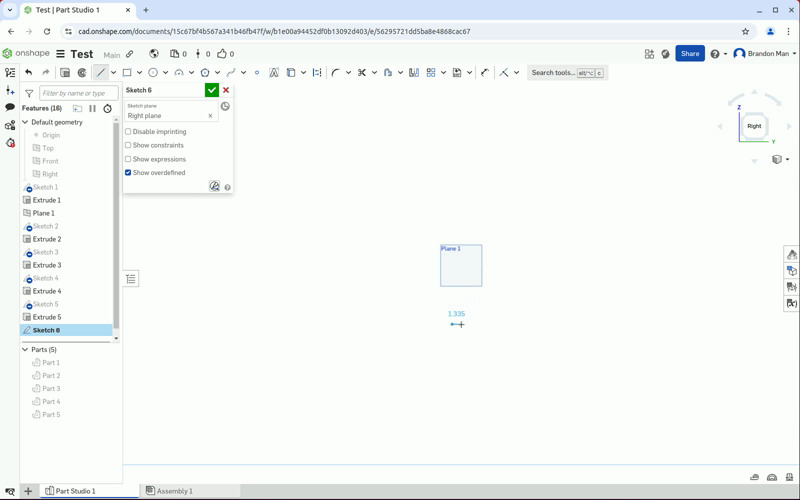
scroll(6)
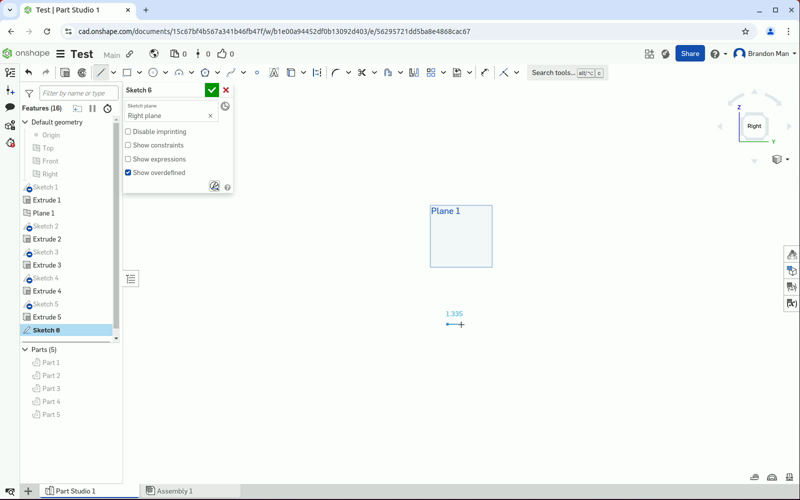
scroll(6)
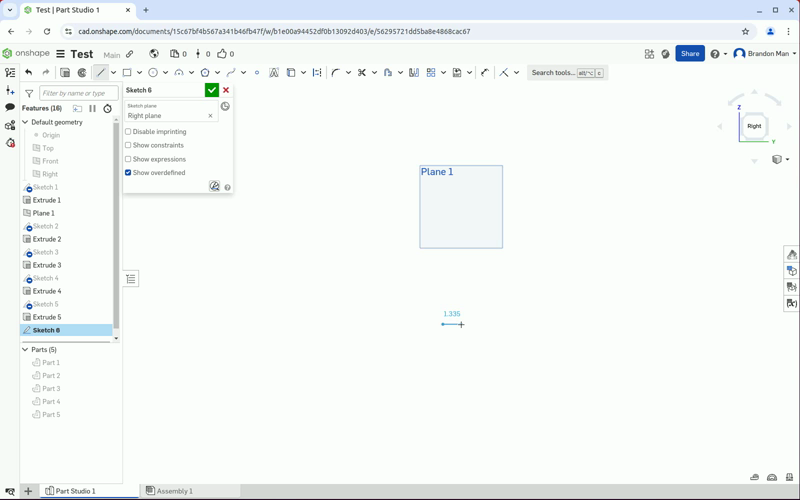
scroll(6)
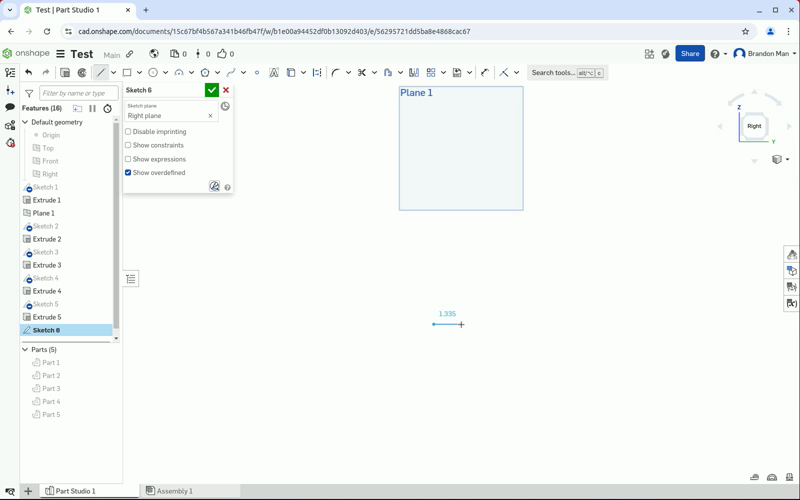
scroll(6)
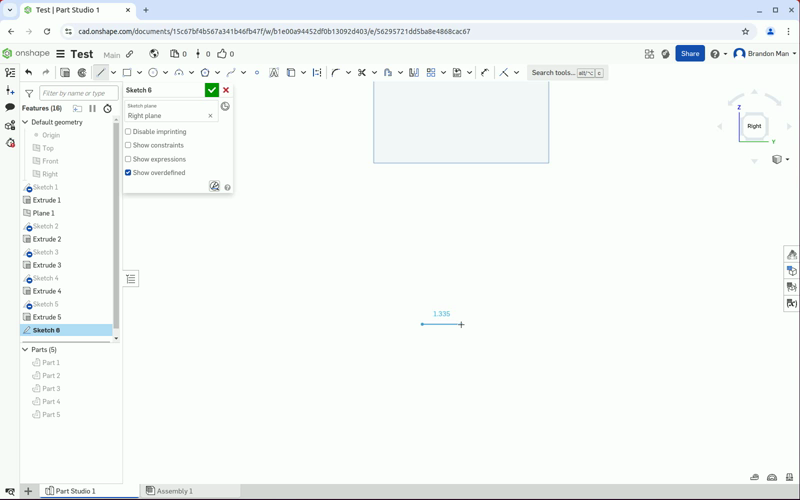
scroll(6)
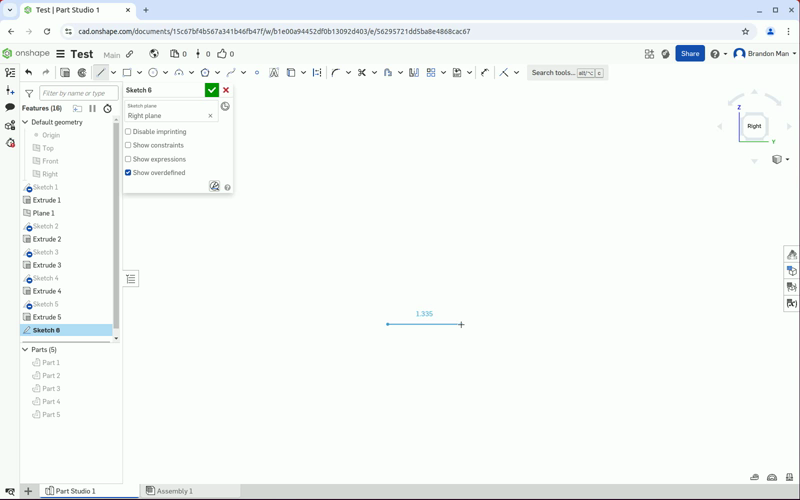
click(461, 324)
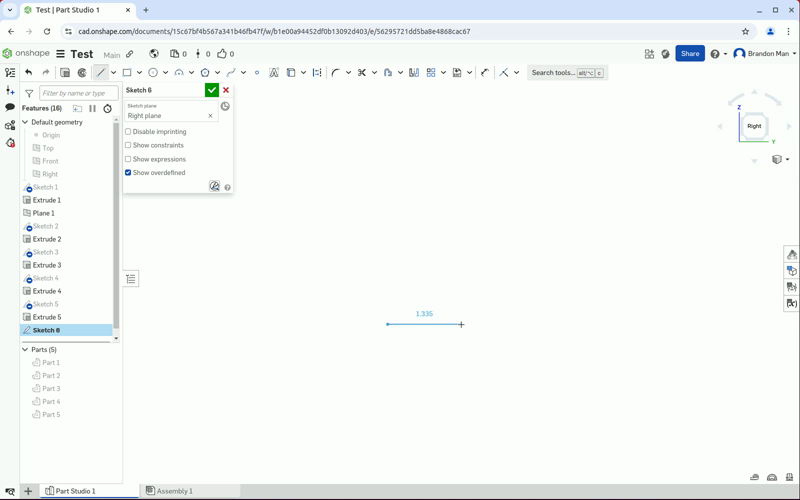
scroll(-6)
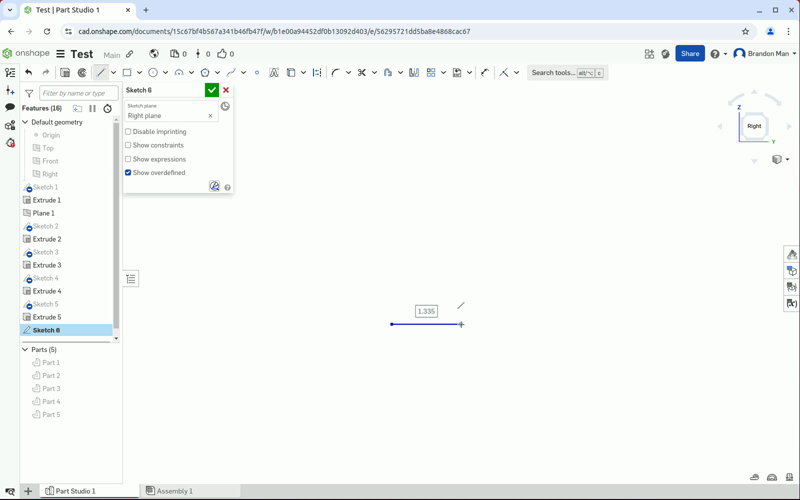
scroll(-6)
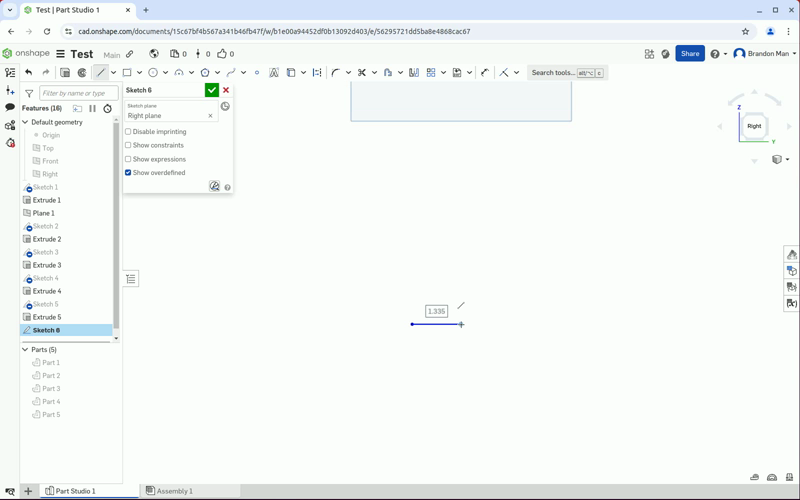
scroll(-6)
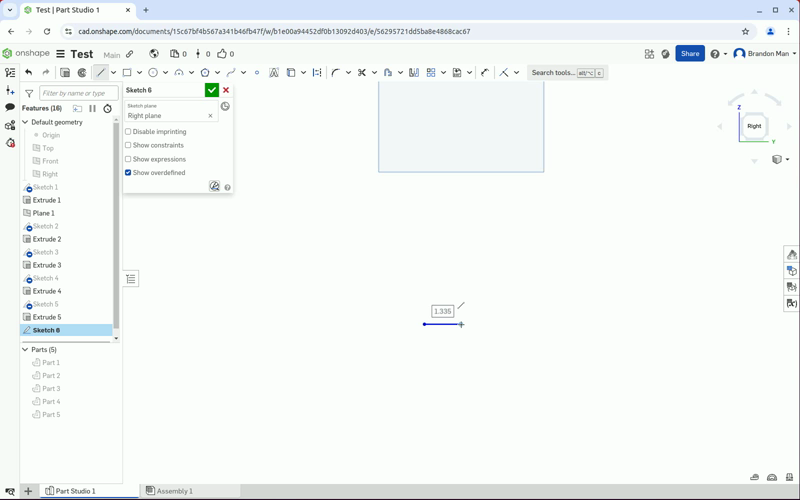
scroll(-6)
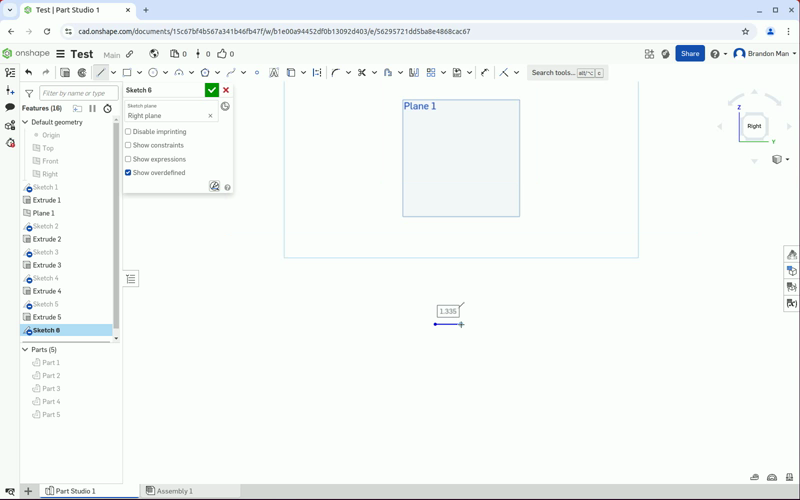
scroll(-6)
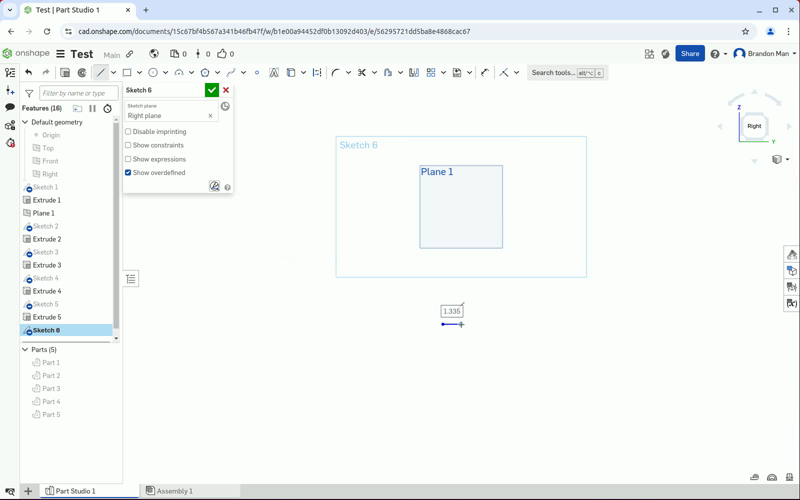
scroll(-6)
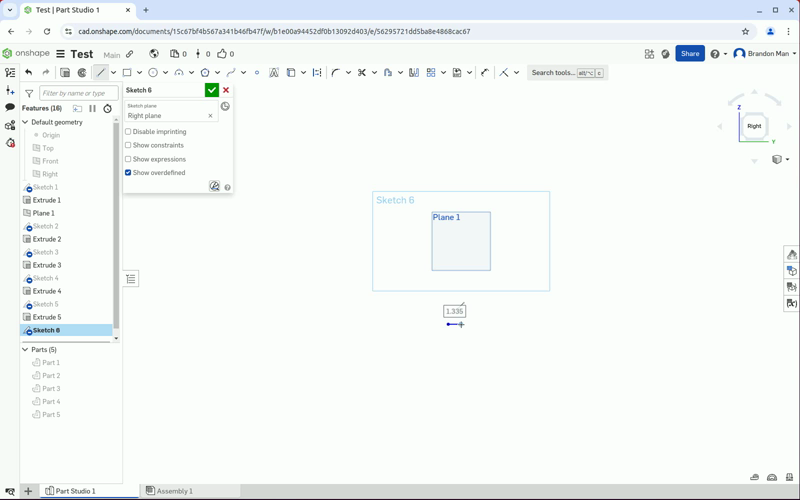
scroll(-6)
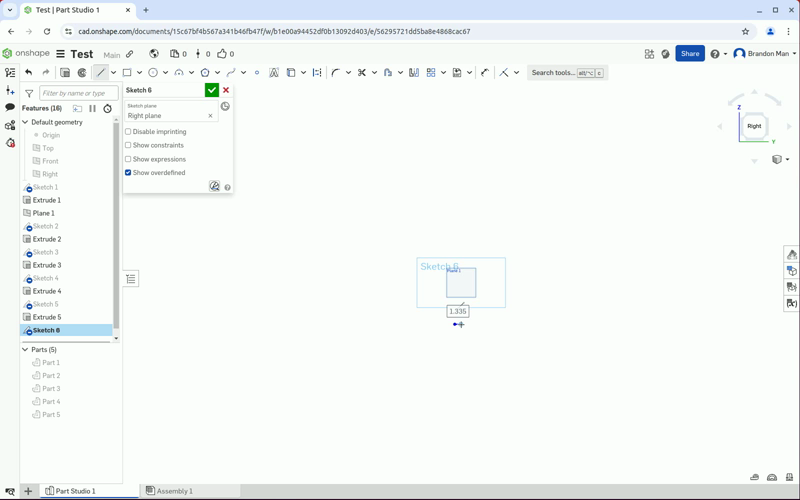
key_up(shift)
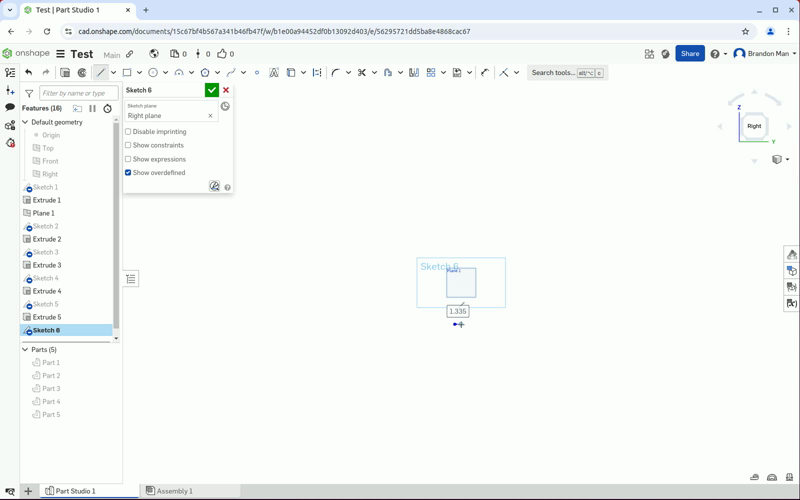
key_down(shift)
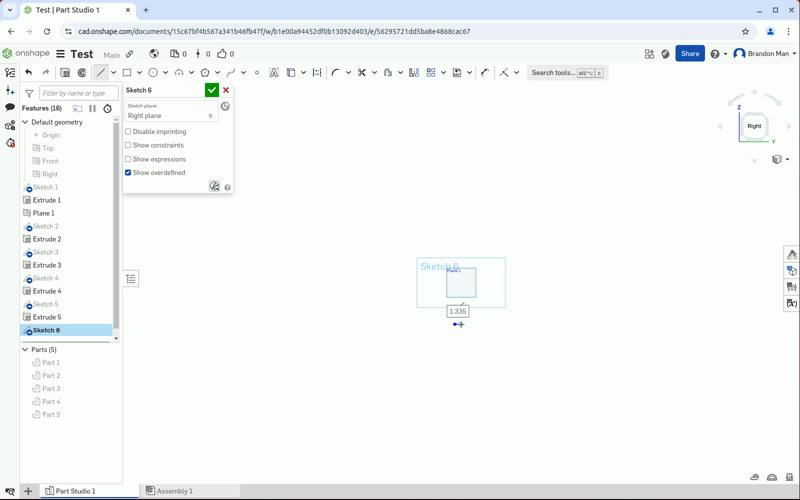
mouse_move(491, 324)
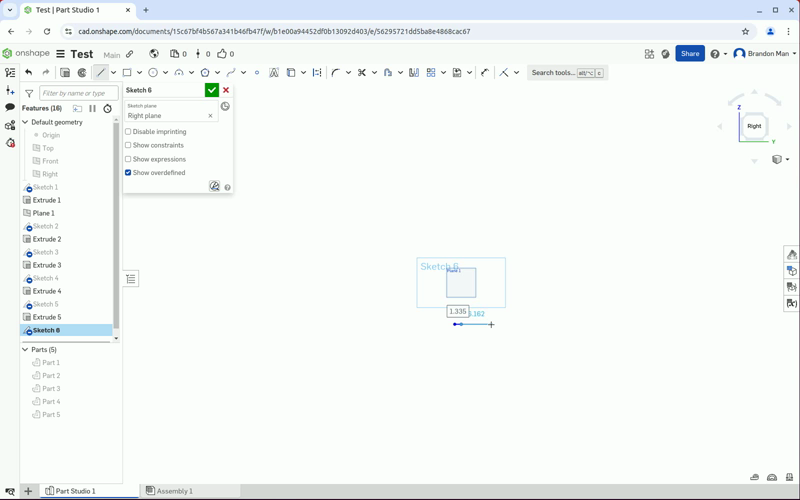
mouse_move(461, 283)
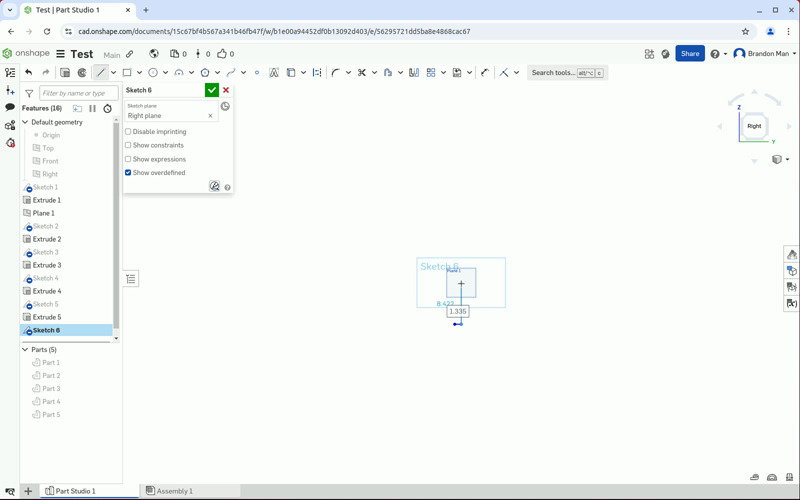
click(461, 283)
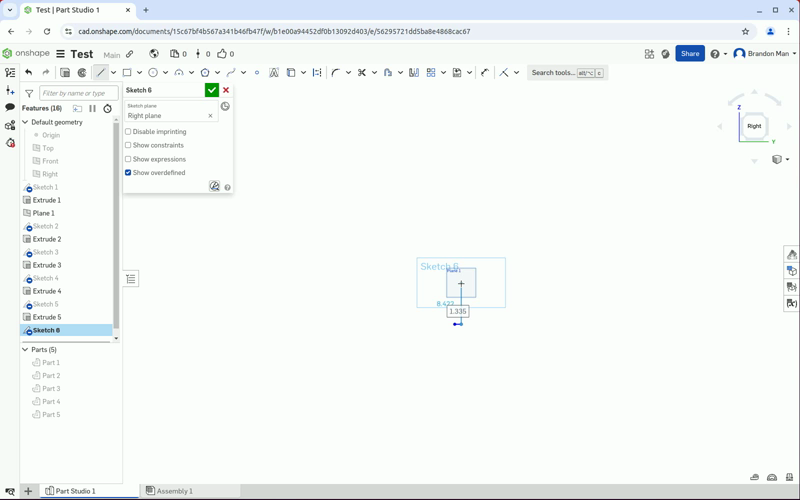
key_up(shift)
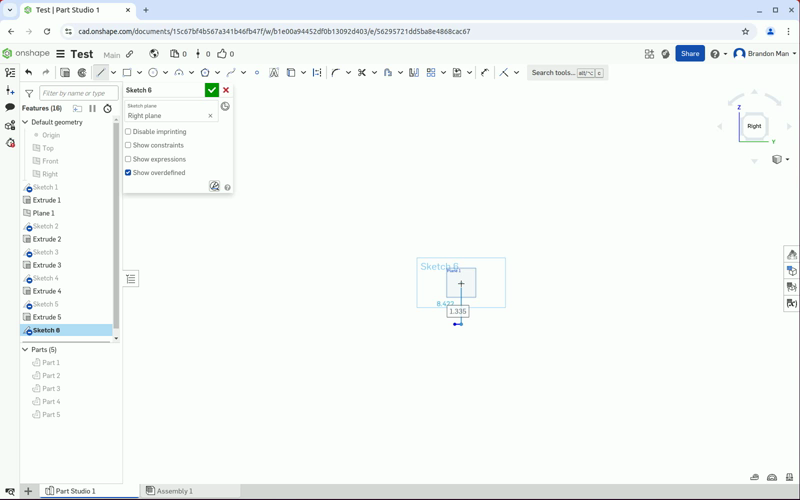
key_down(shift)
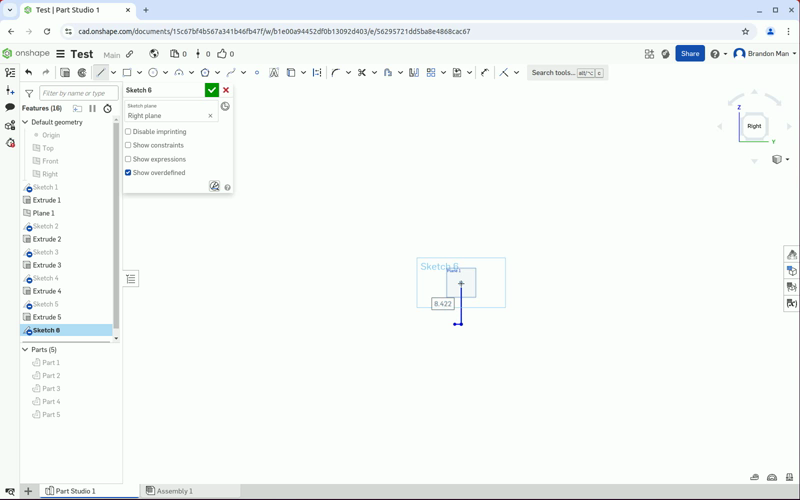
mouse_move(491, 283)
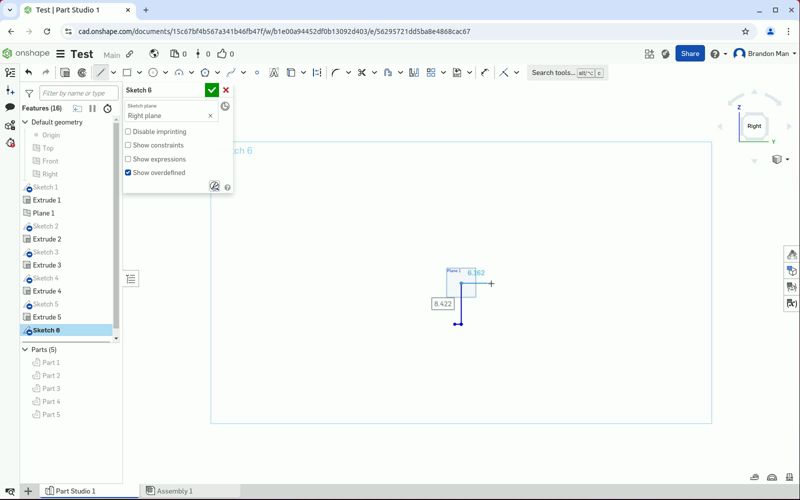
mouse_move(454, 283)
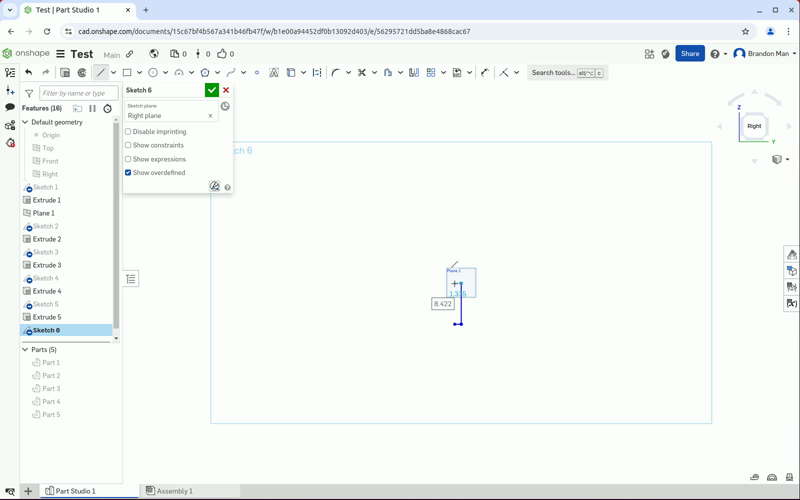
scroll(6)
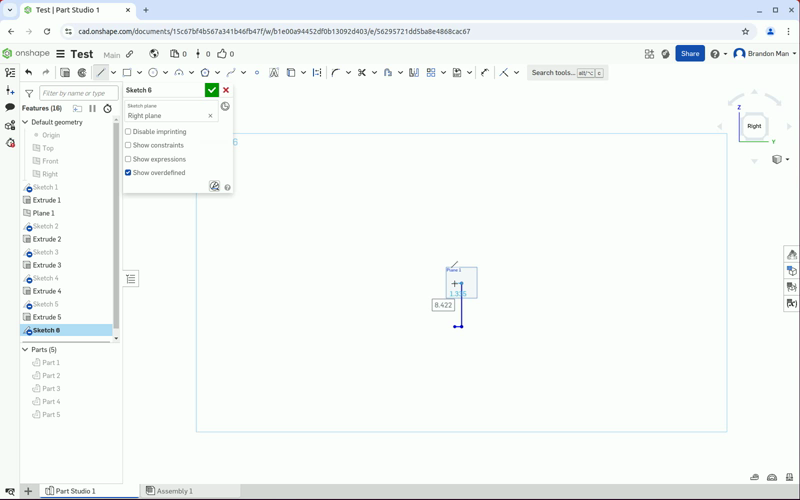
scroll(6)
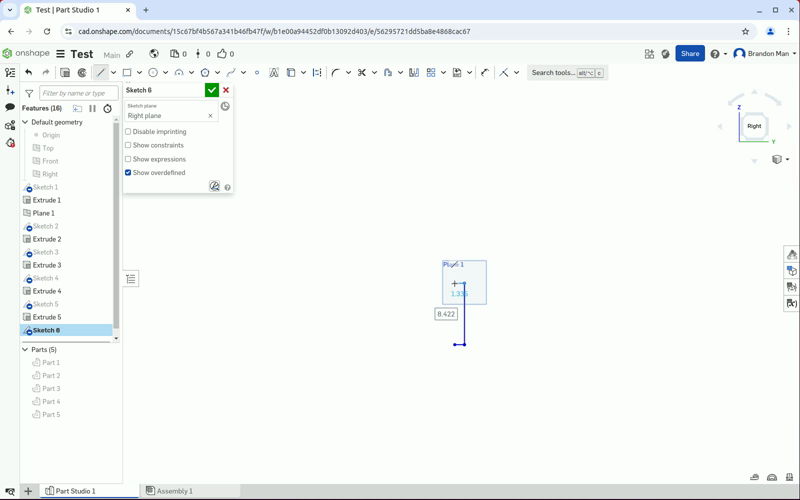
scroll(6)
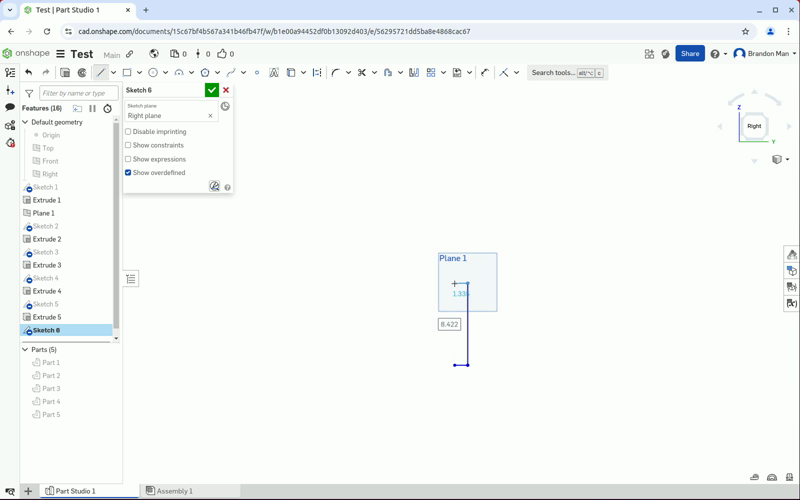
scroll(6)
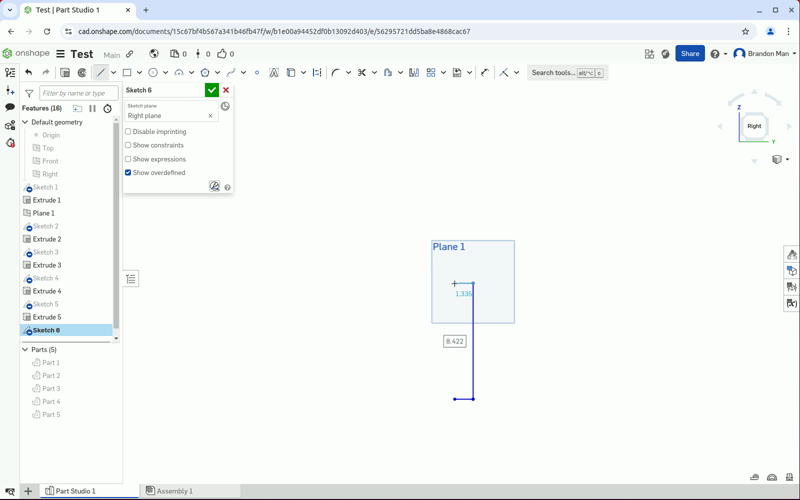
scroll(6)
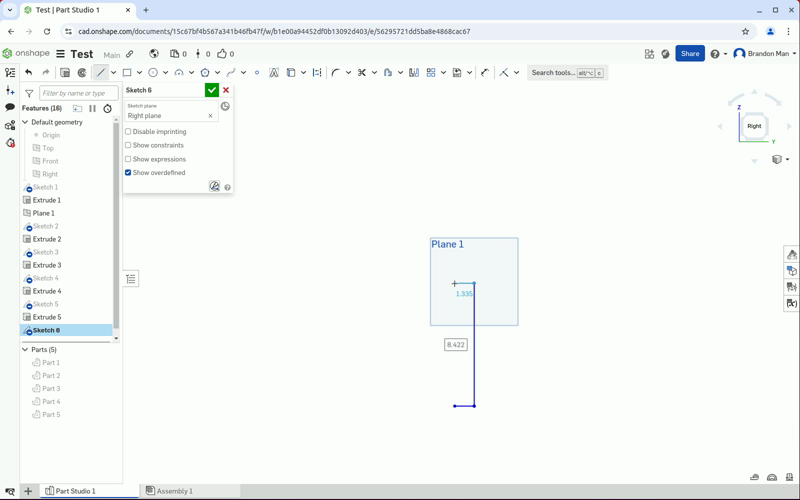
scroll(6)
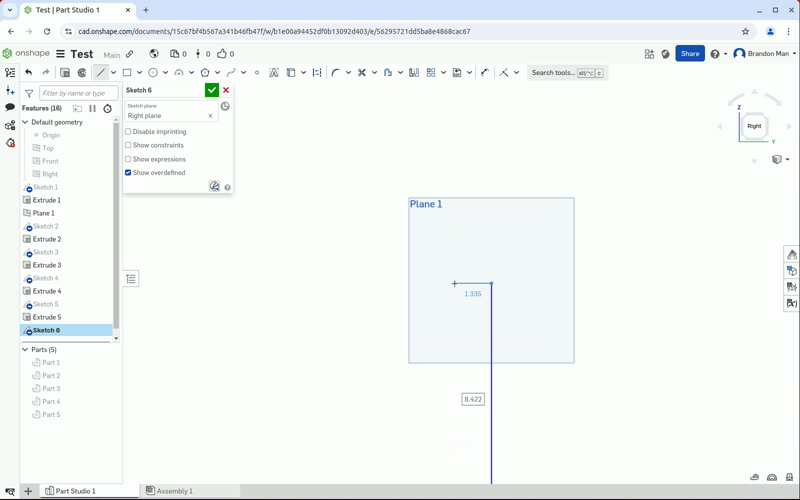
scroll(6)
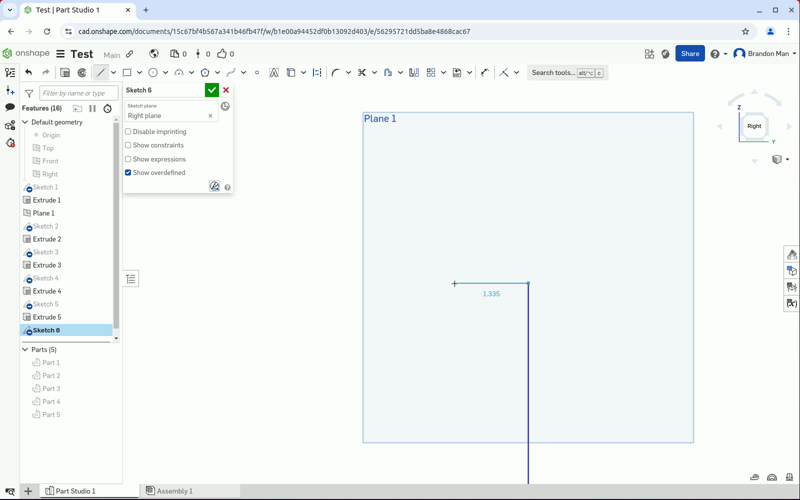
click(454, 283)
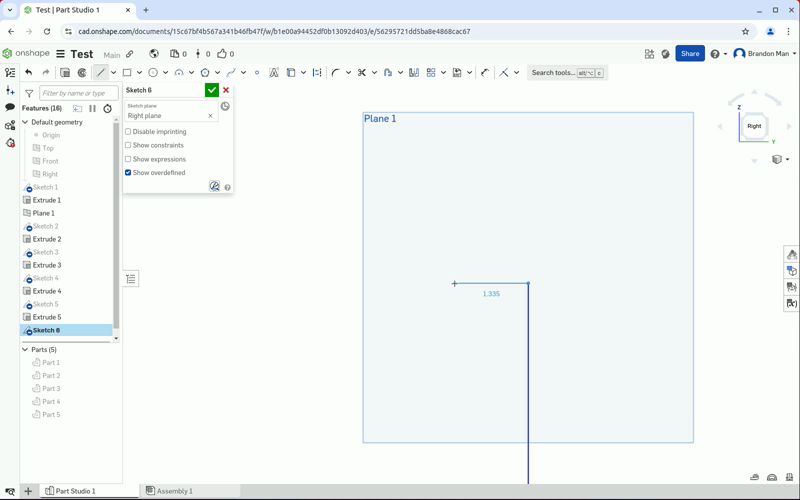
scroll(-6)
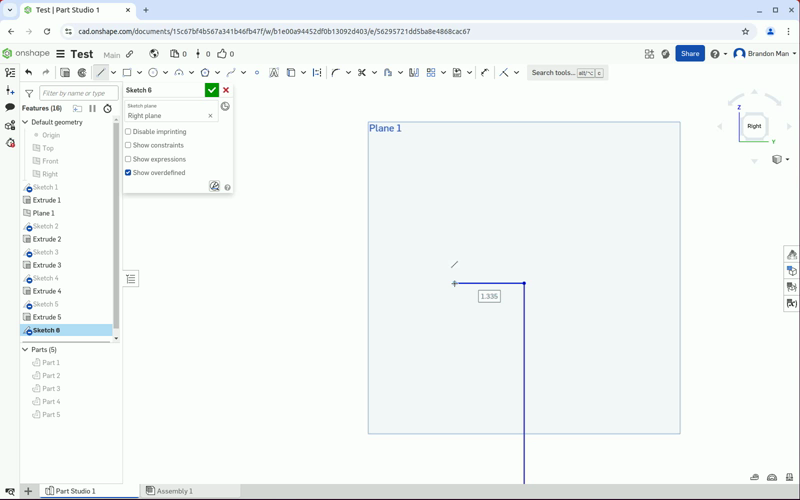
scroll(-6)
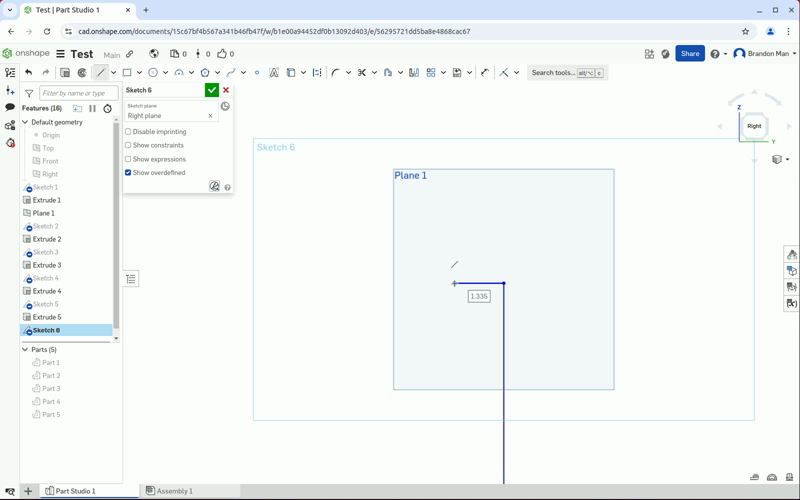
scroll(-6)
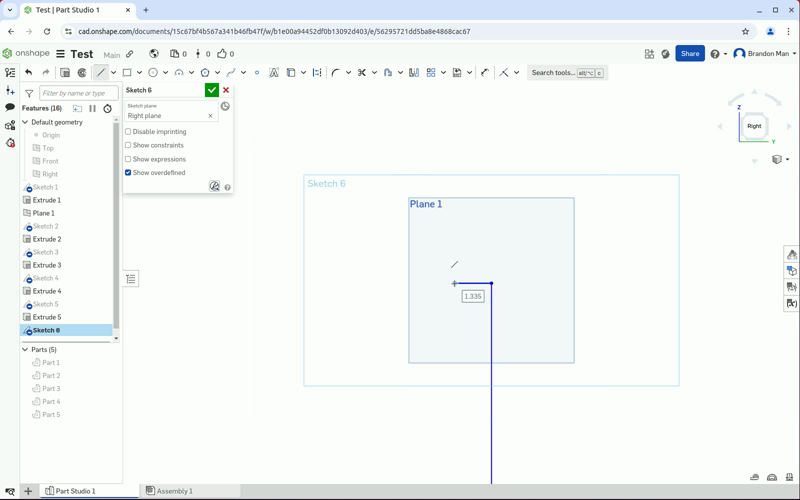
scroll(-6)
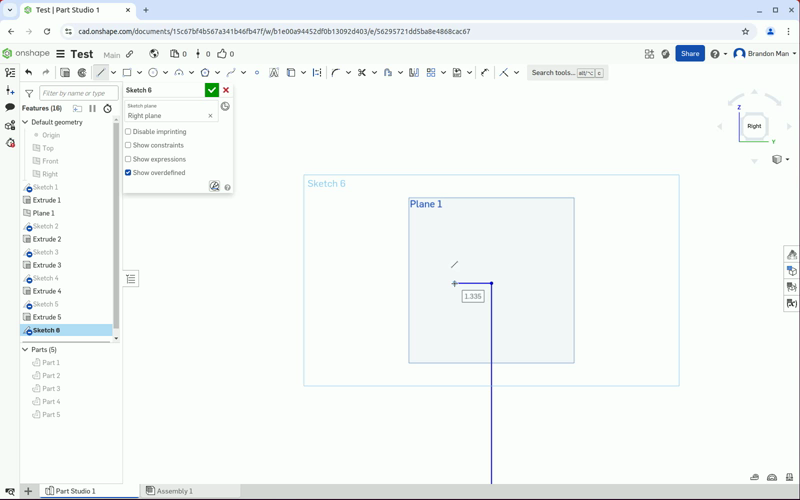
scroll(-6)
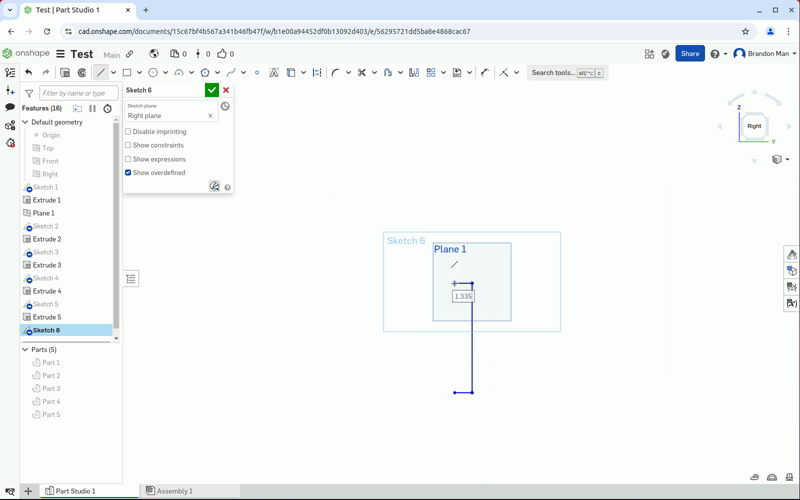
scroll(-6)
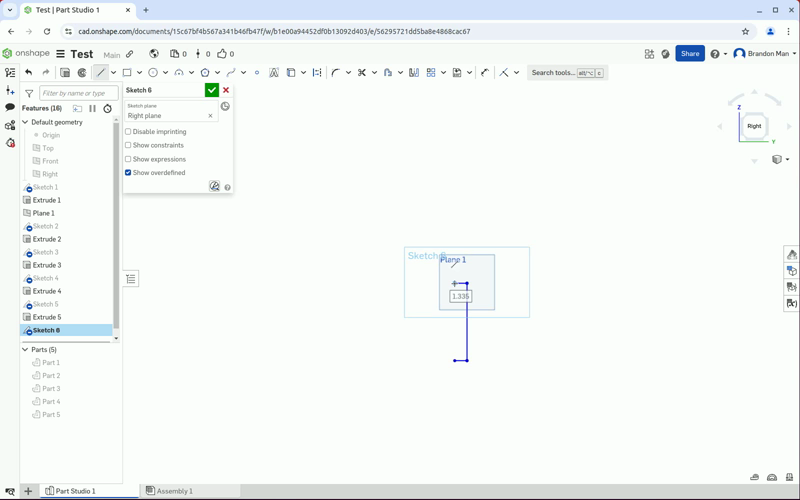
scroll(-6)
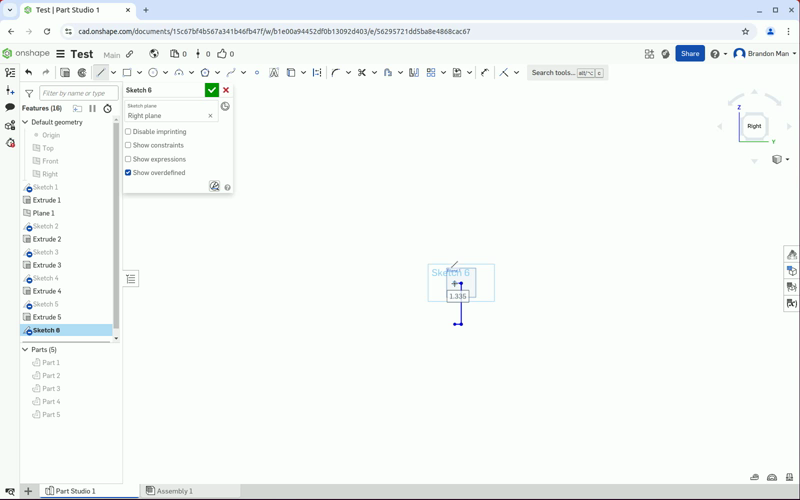
key_up(shift)
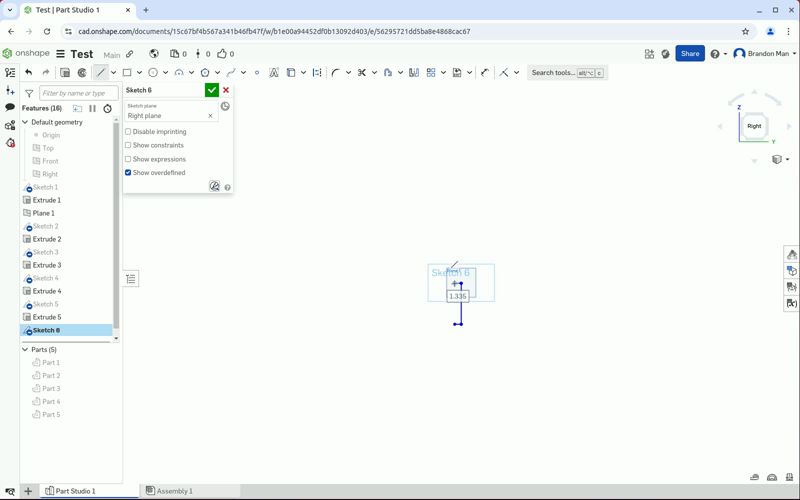
mouse_move(484, 283)
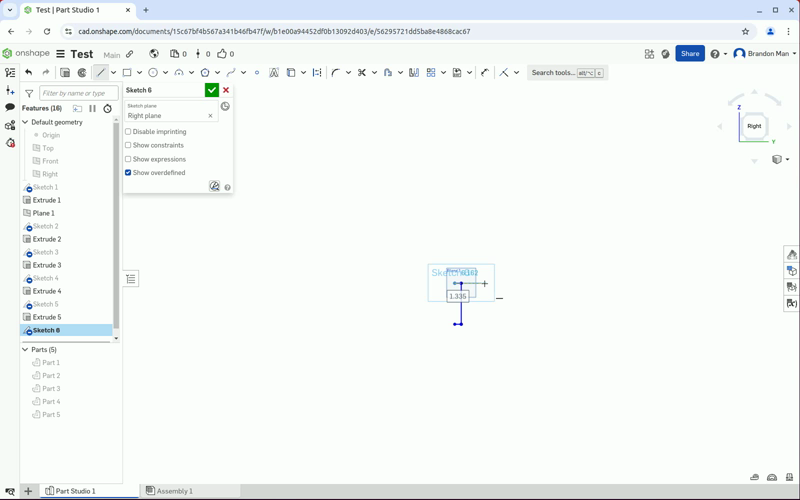
key_down(shift)
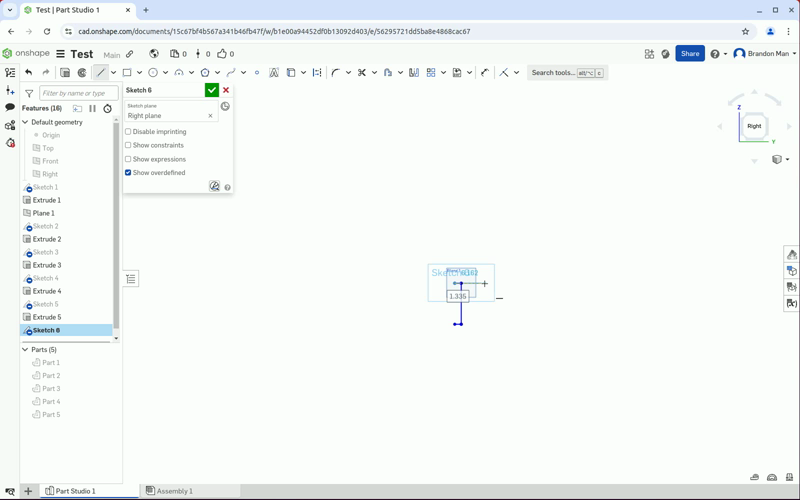
mouse_move(454, 324)
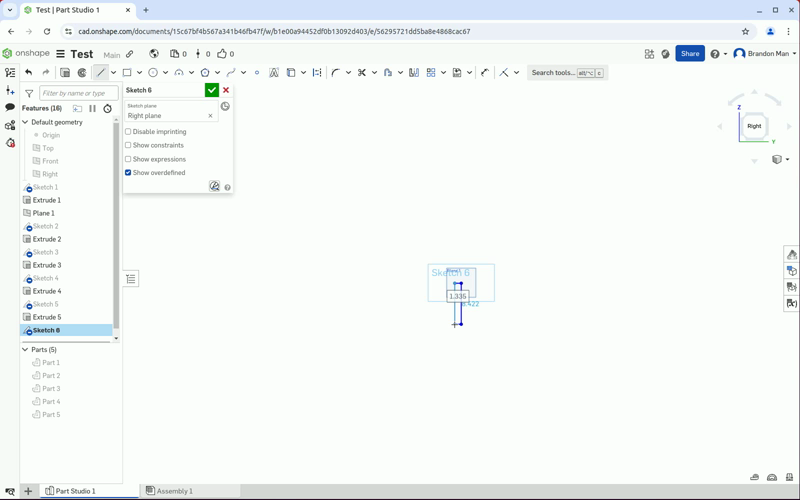
key_up(shift)
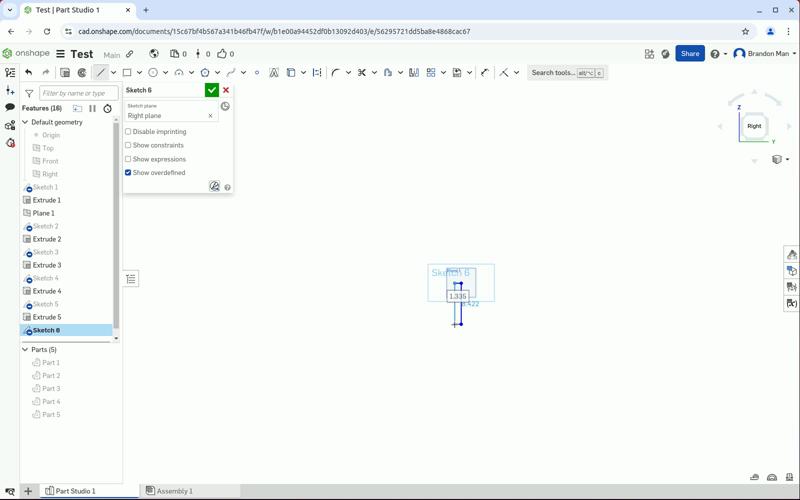
click(454, 324)
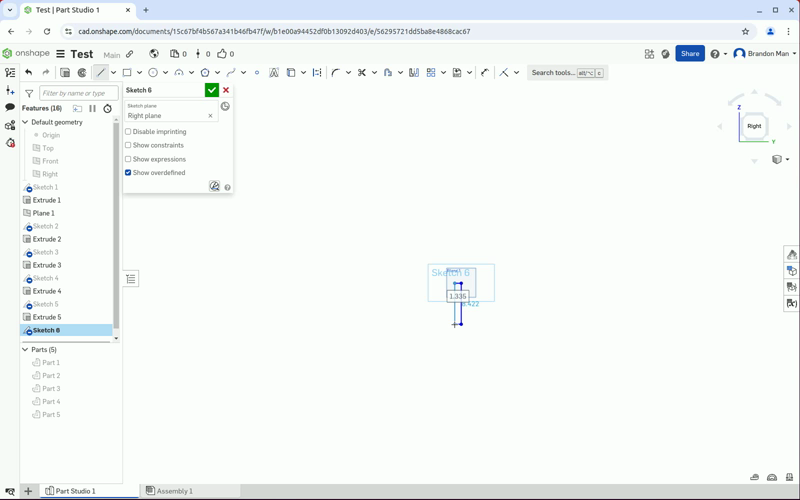
key(esc)
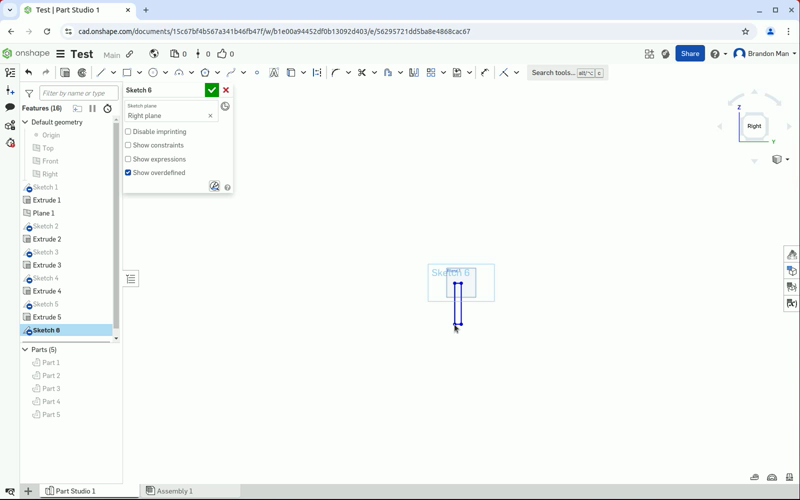
mouse_move(455, 316)
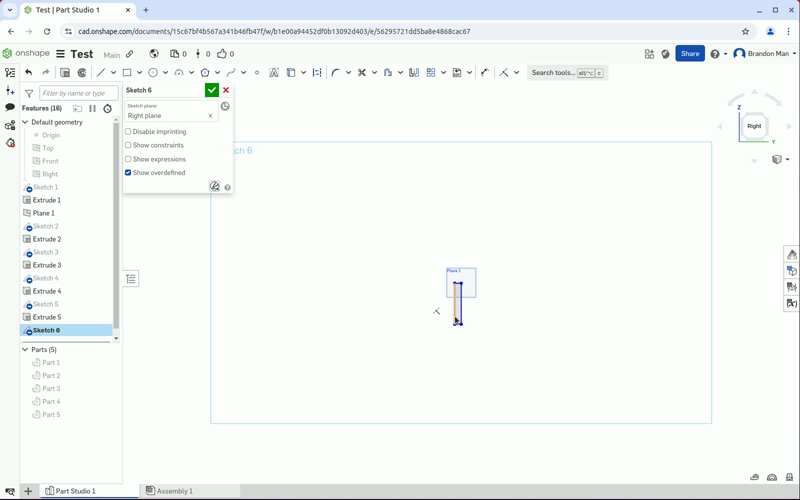
scroll(6)
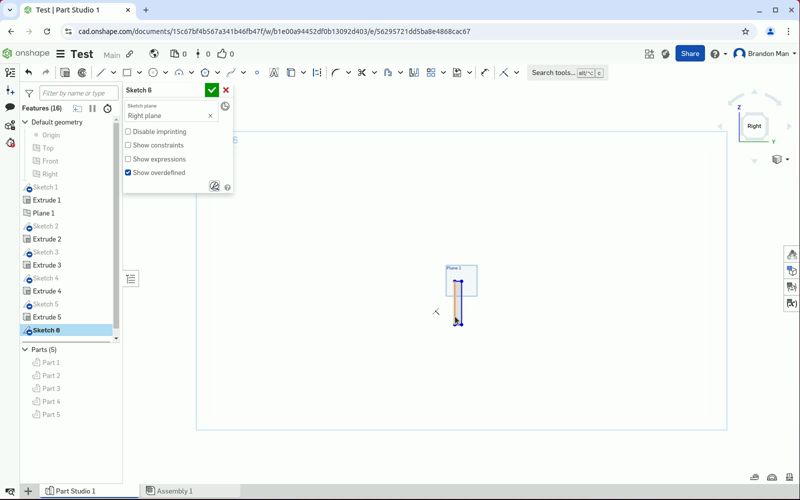
scroll(6)
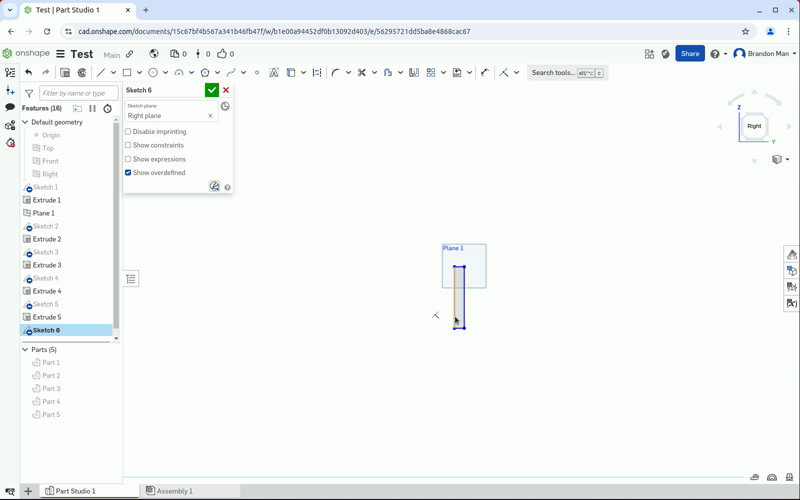
scroll(6)
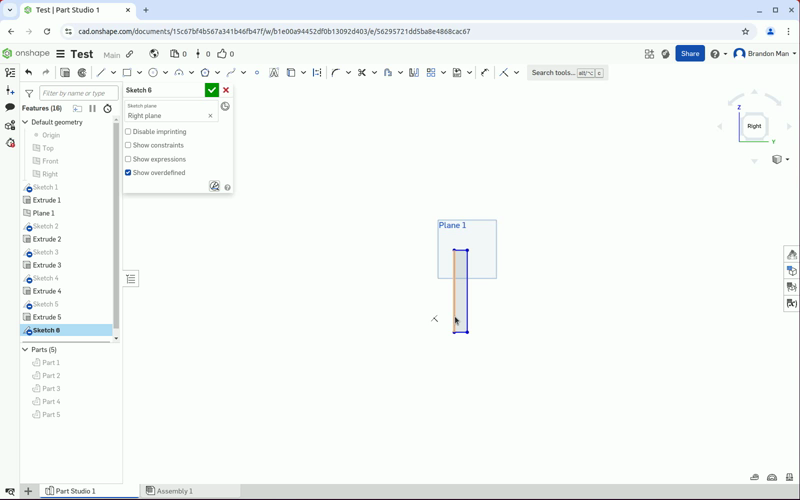
scroll(6)
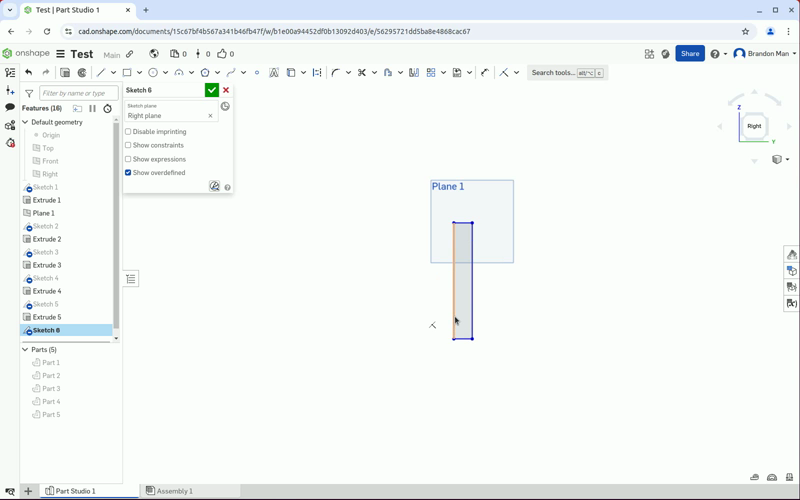
scroll(6)
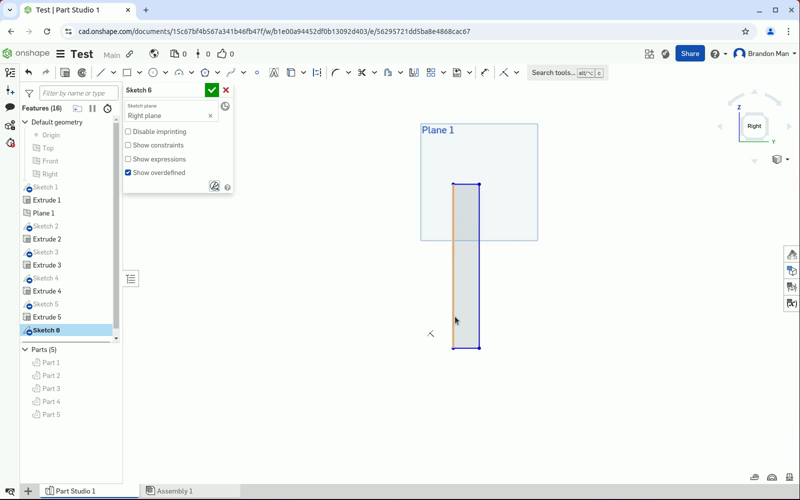
scroll(6)
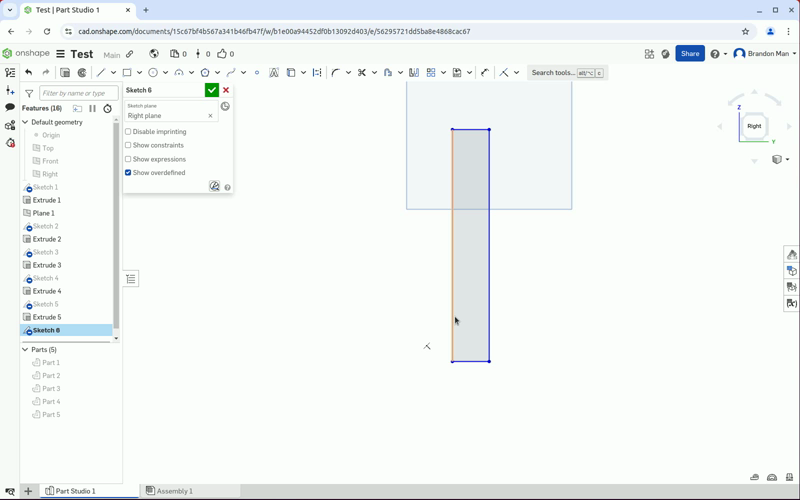
scroll(6)
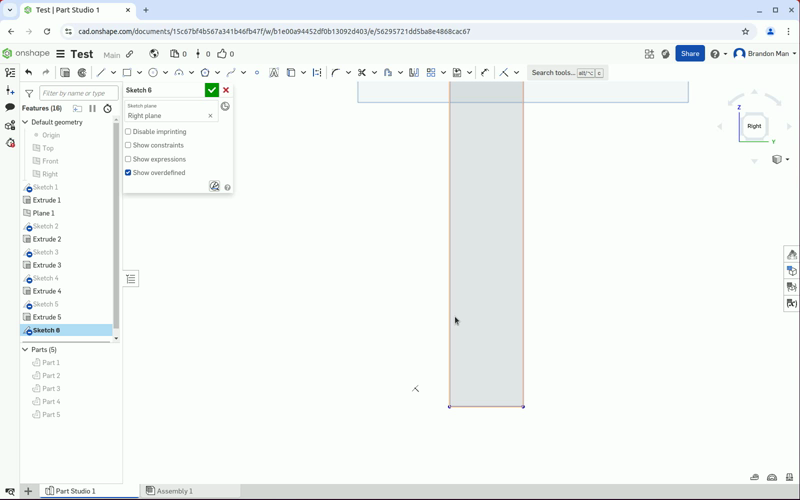
click(455, 316)
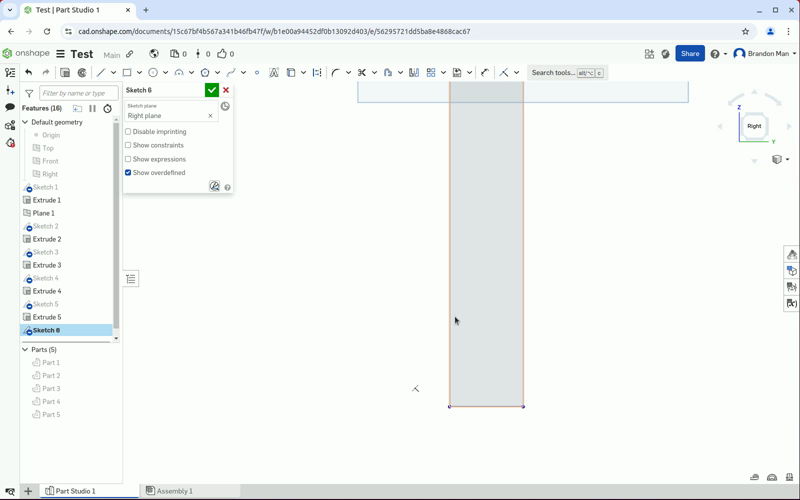
scroll(-6)
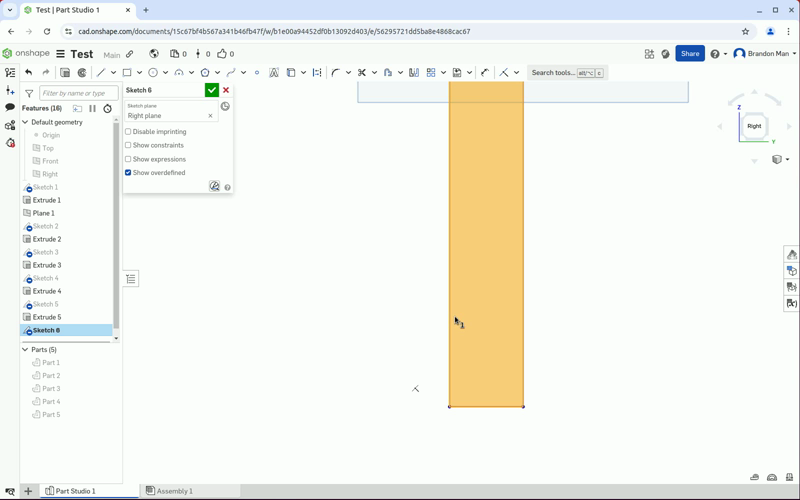
scroll(-6)
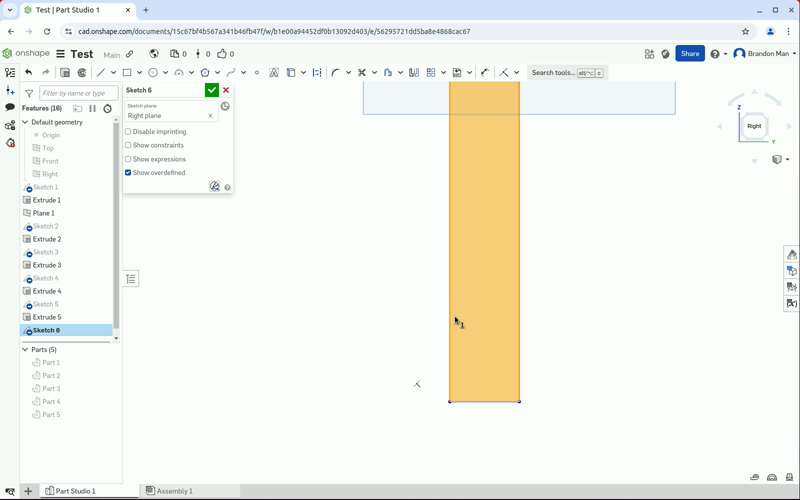
scroll(-6)
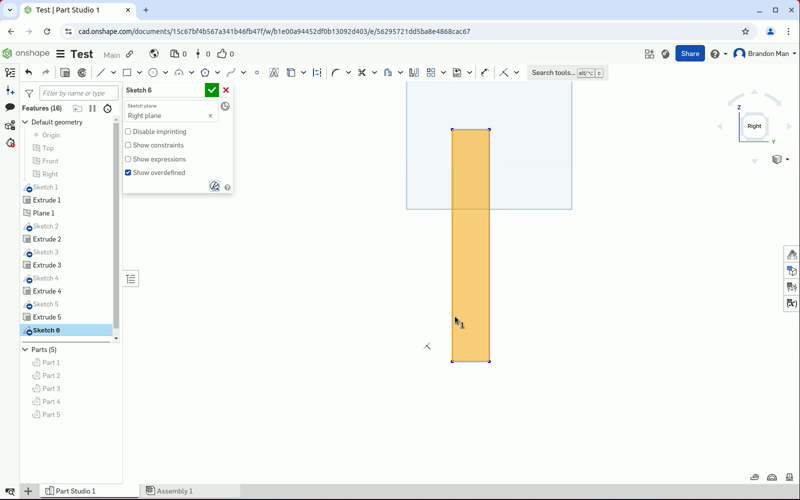
scroll(-6)
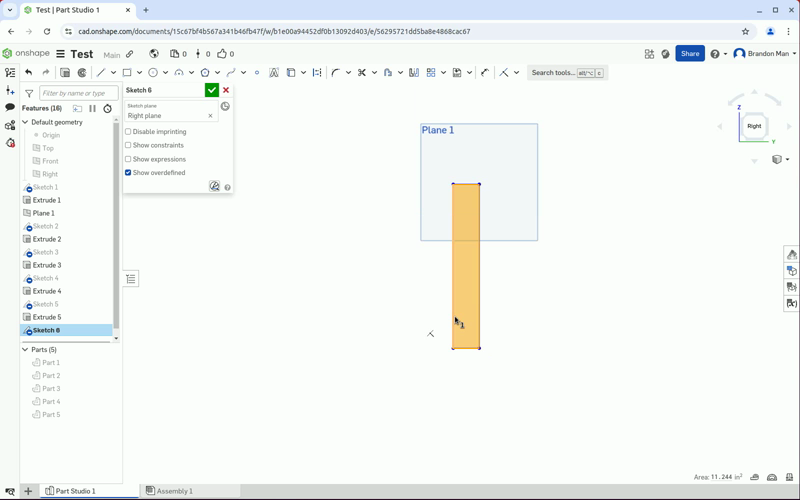
scroll(-6)
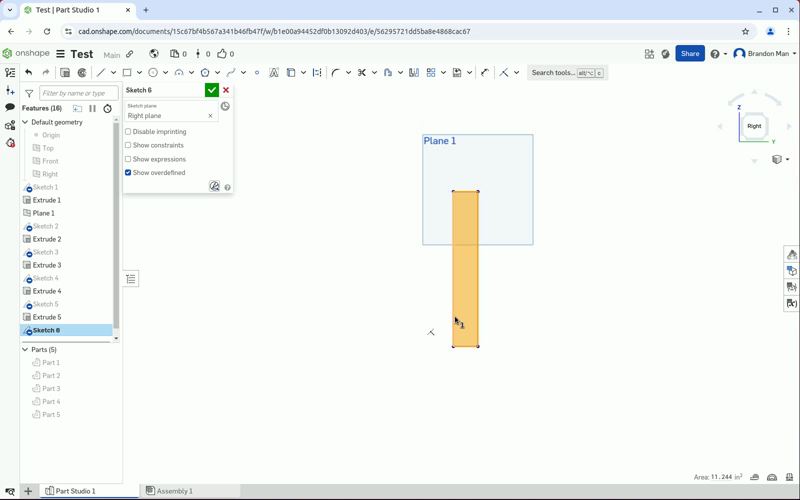
scroll(-6)
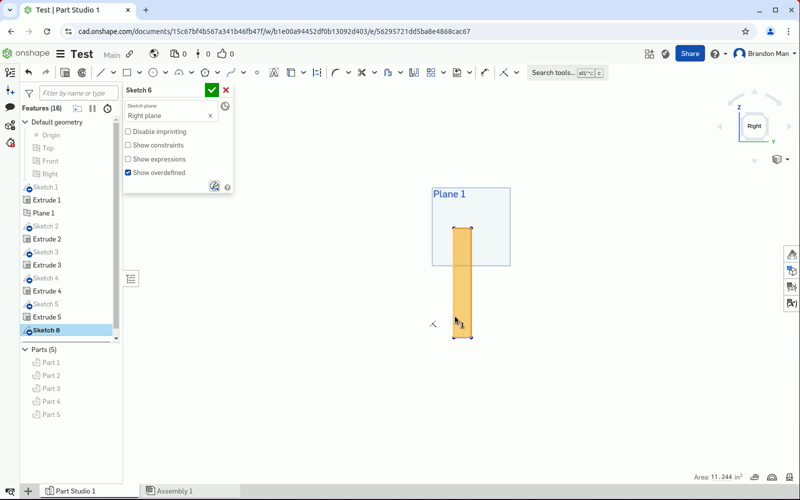
scroll(-6)
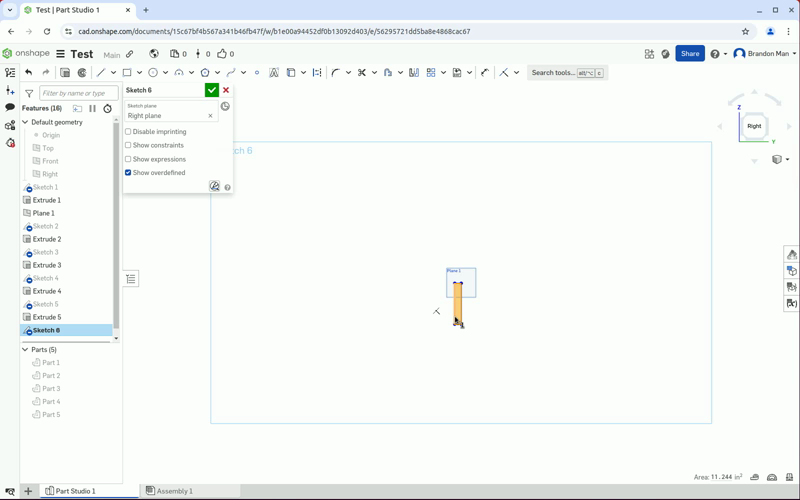
mouse_move(73, 352)
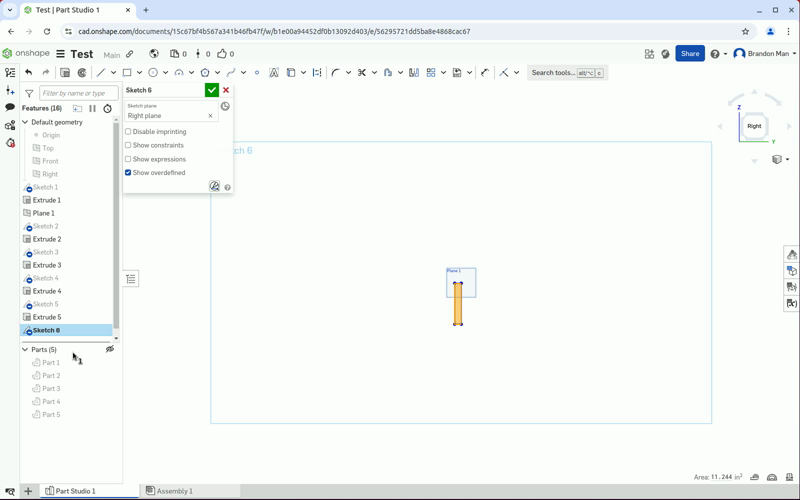
key(shift+y)
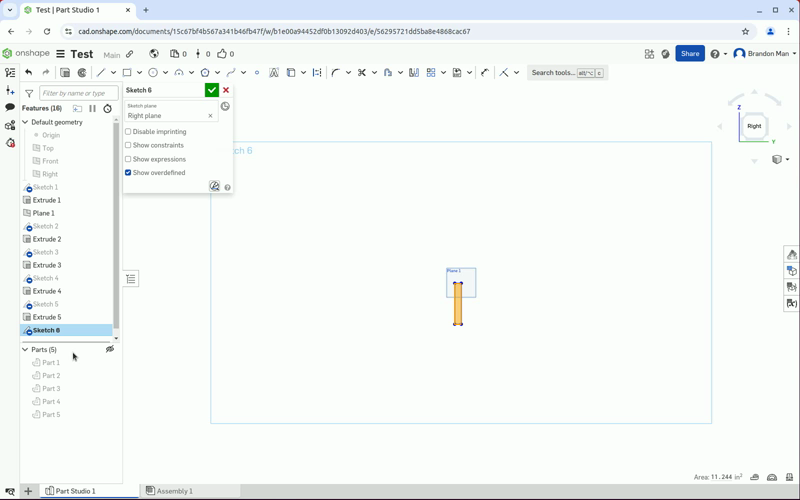
key(shift+e)
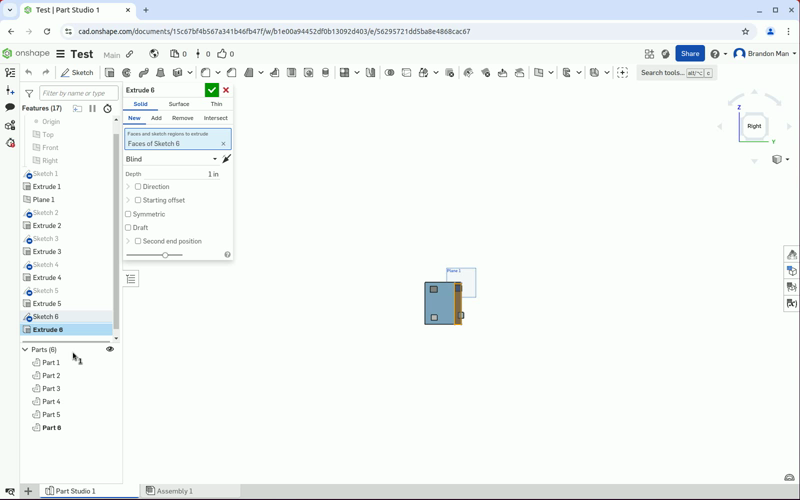
mouse_move(143, 106)
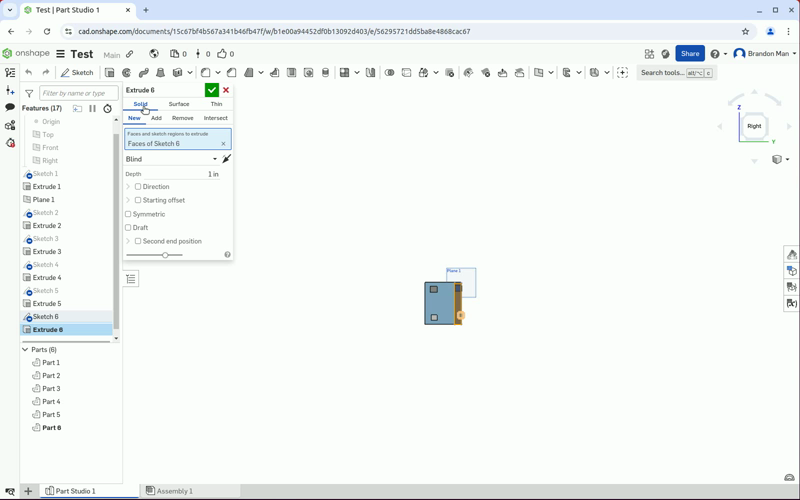
click(143, 106)
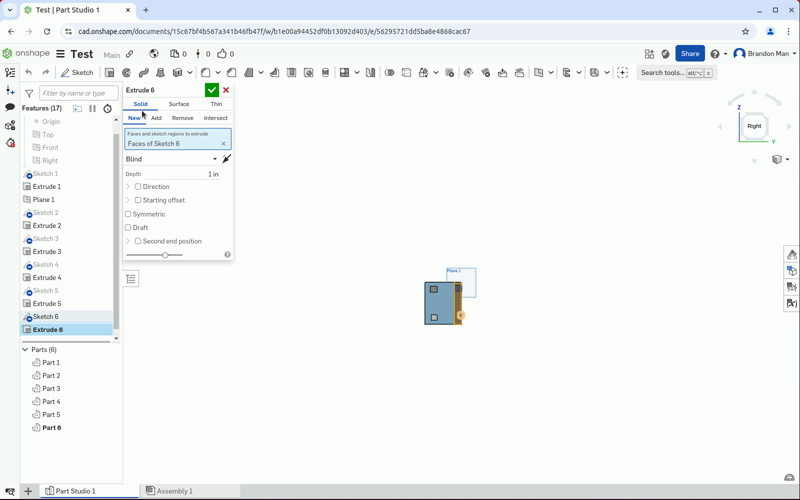
mouse_move(137, 120)
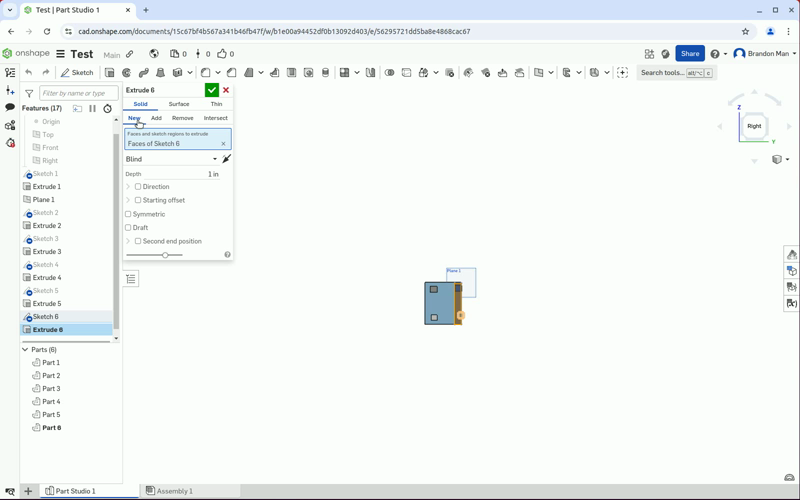
click(137, 120)
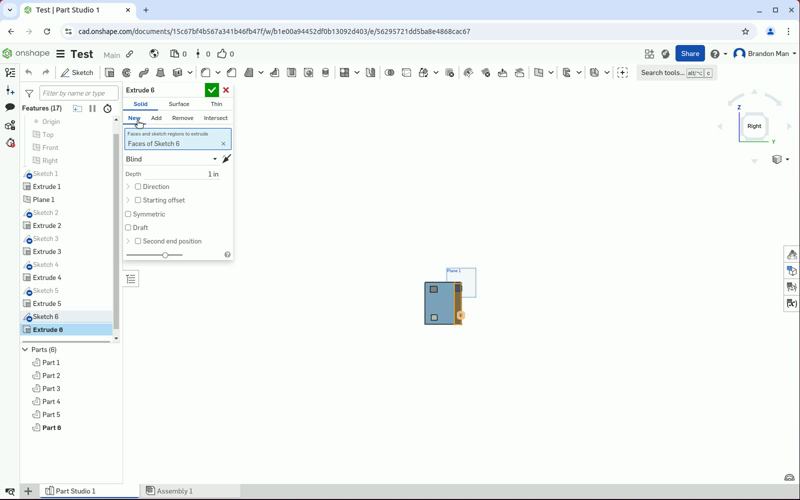
key(tab, 4)
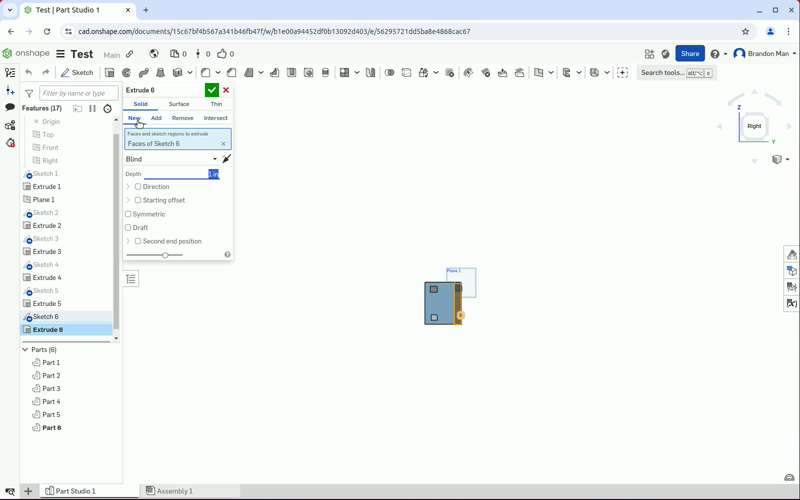
text(14.924)
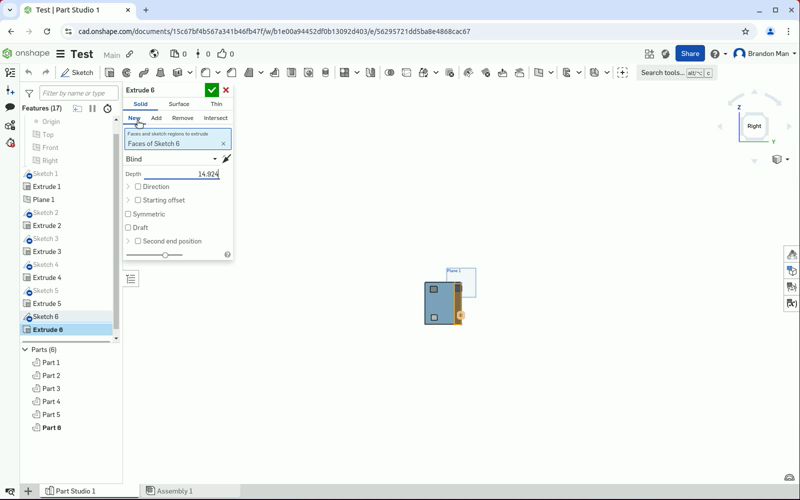
key(enter)
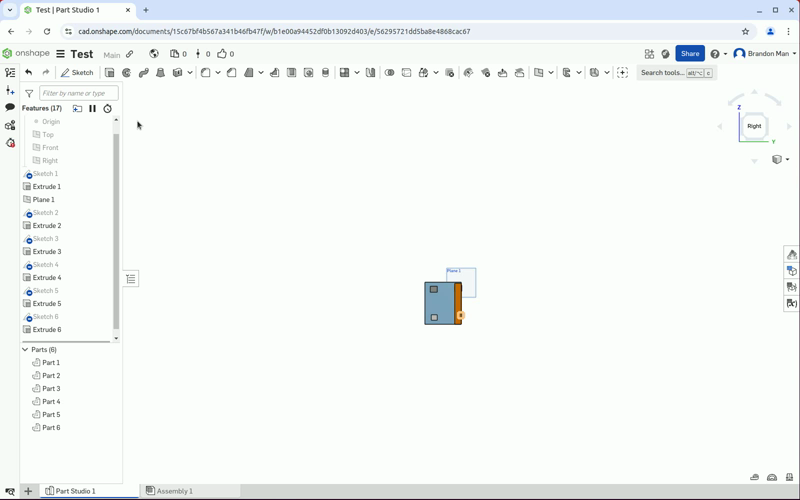
key(shift+h)
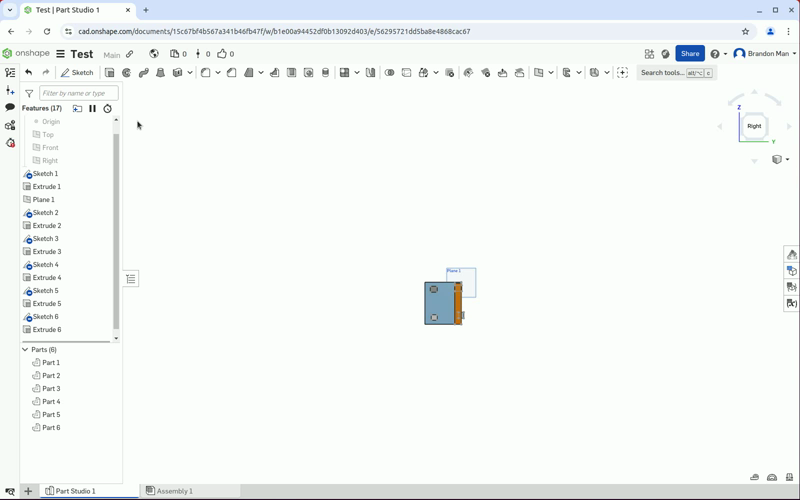
key(shift+h)
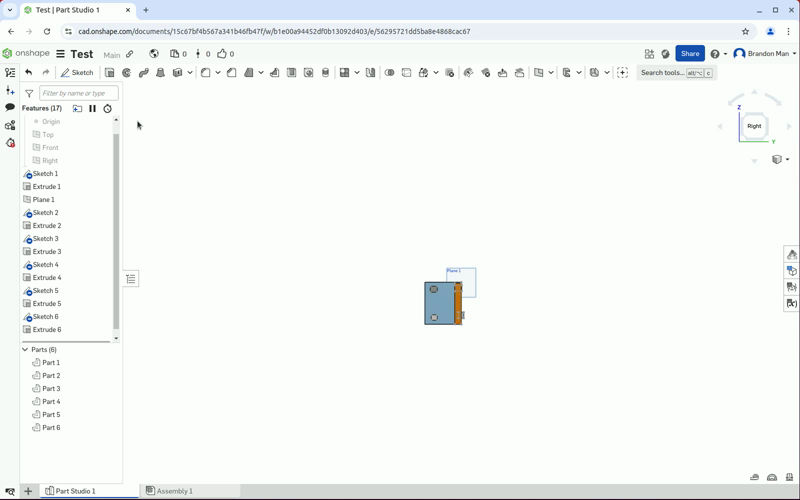
key(shift+7)
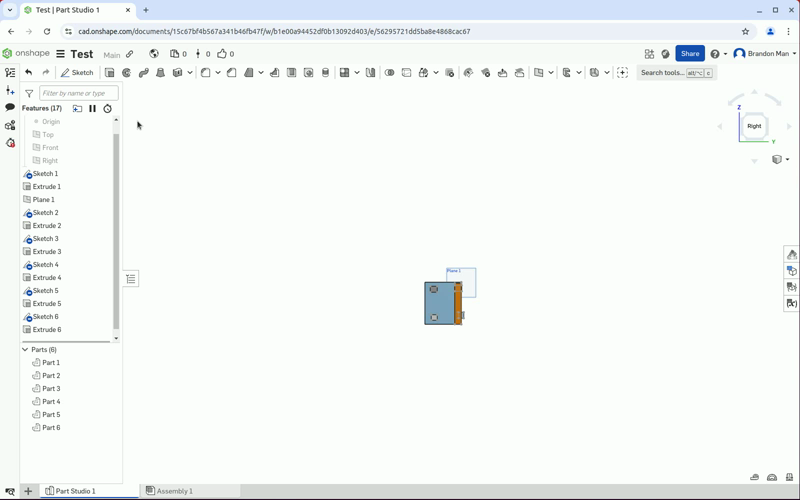
key(right, 2)
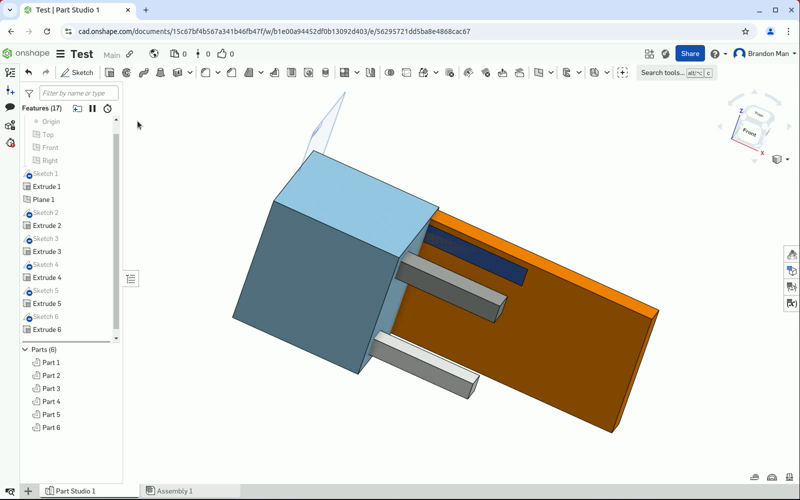
key(down, 2)
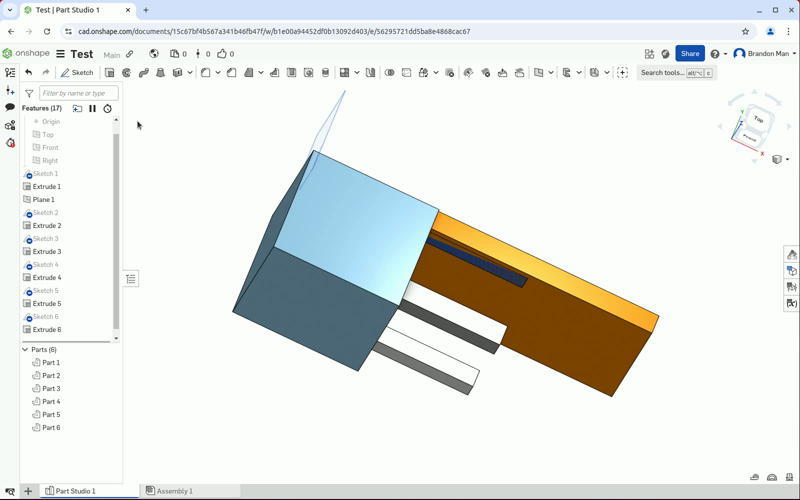
key(up, 2)
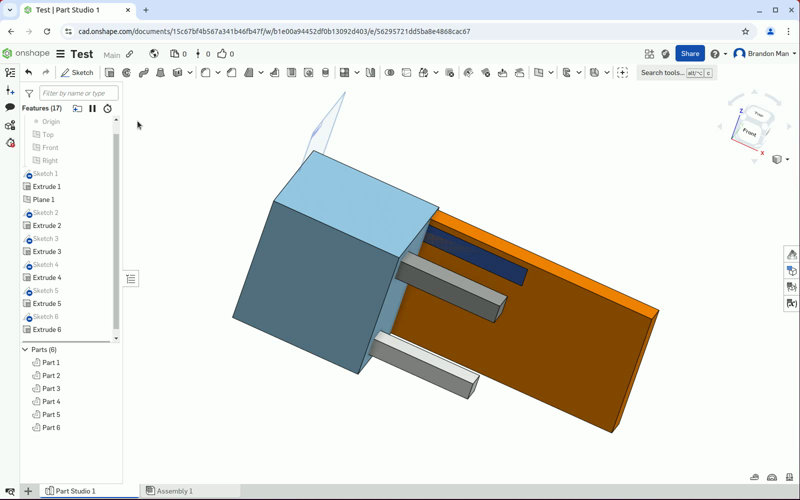
key(left, 2)
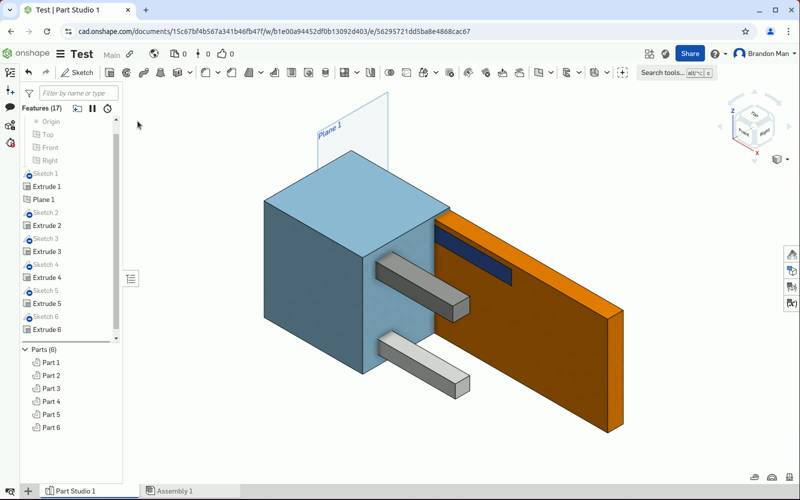
mouse_move(69, 176)
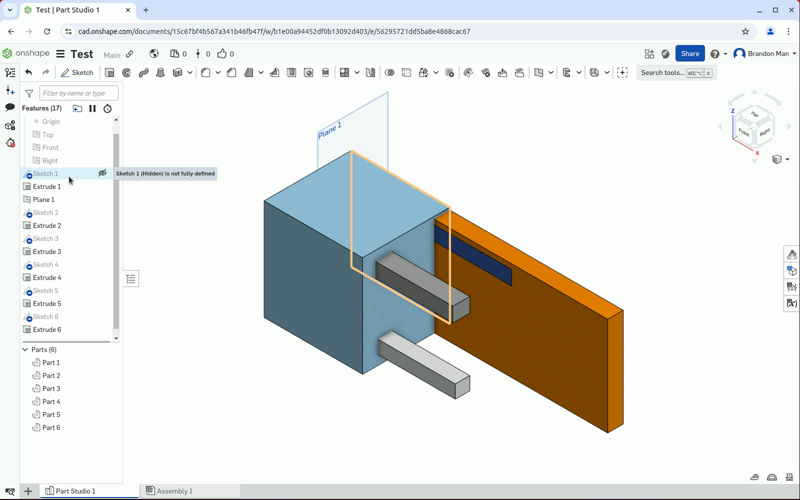
click(69, 176)